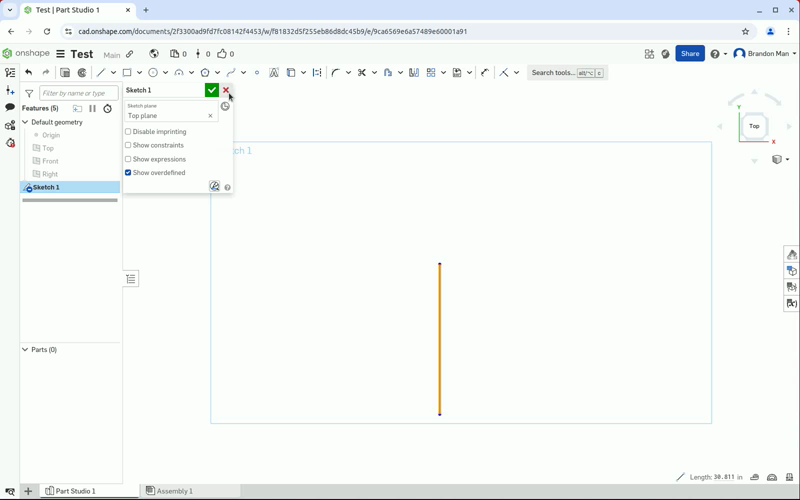
key(shift+h)
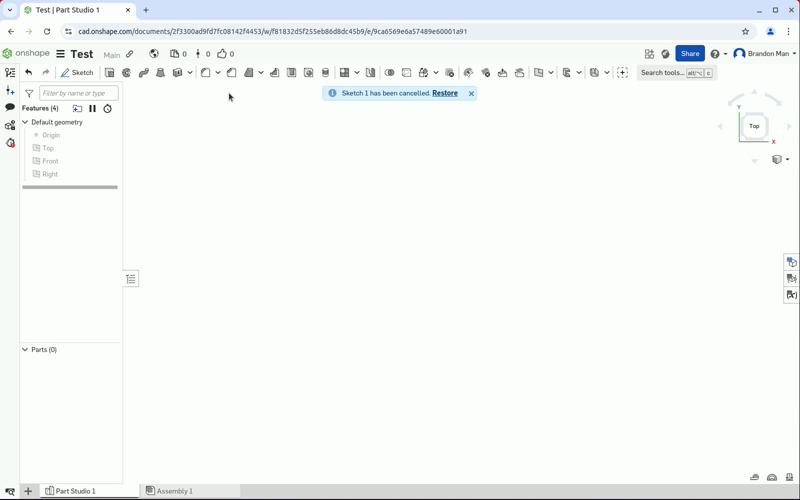
mouse_move(73, 352)
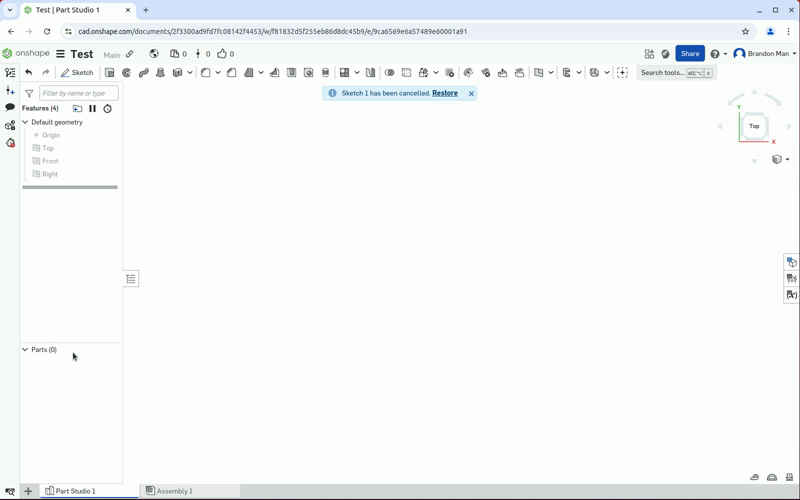
key(y)
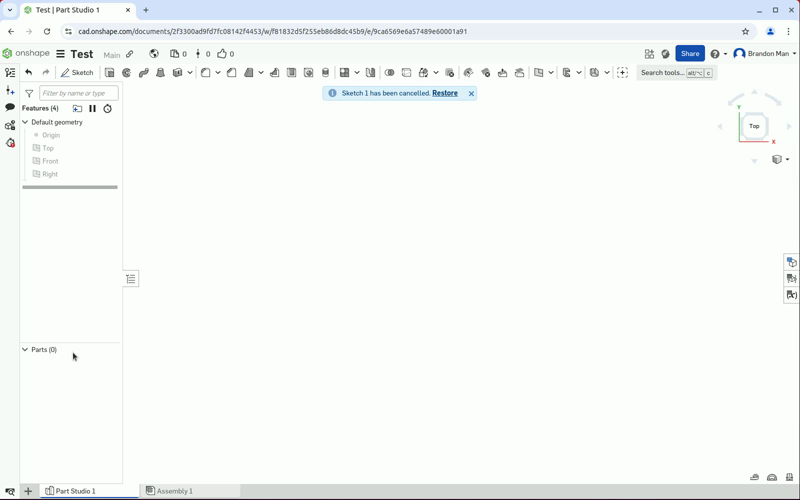
key(shift+p)
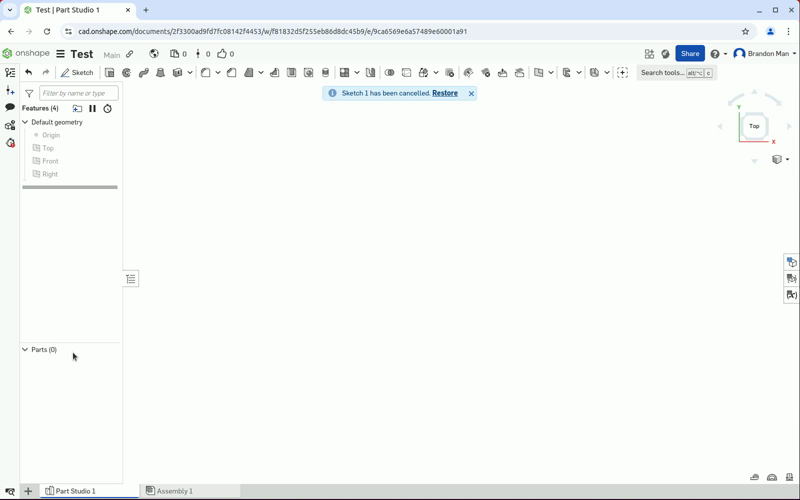
key(space)
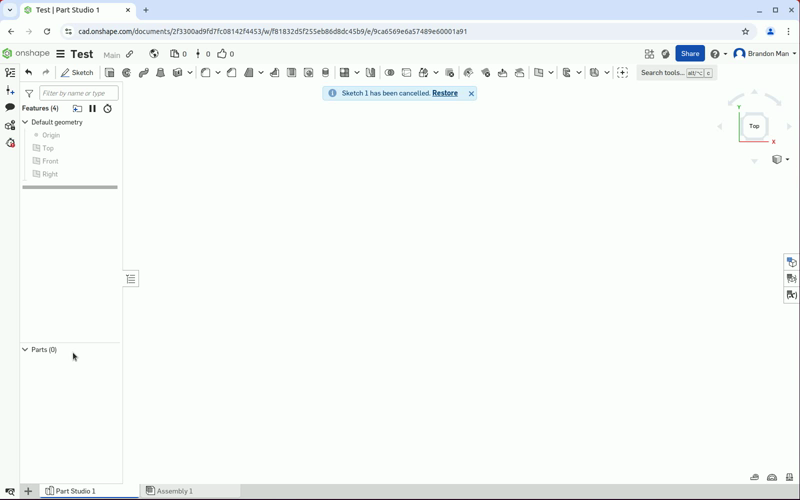
key_down(shift)
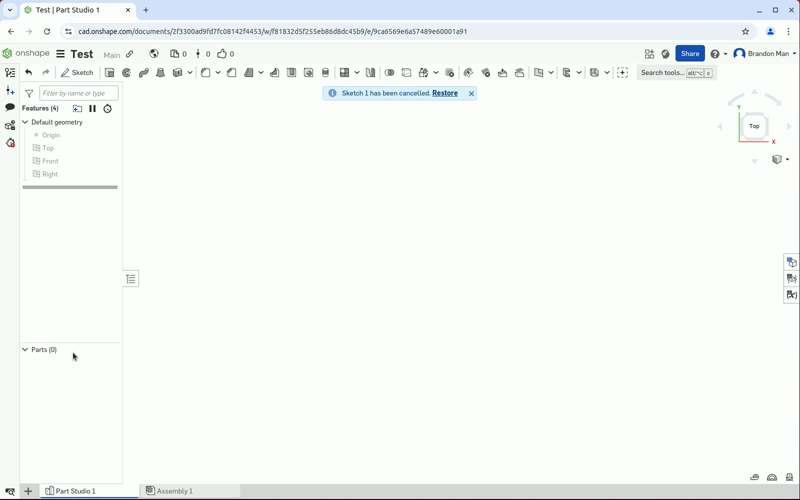
key(up)
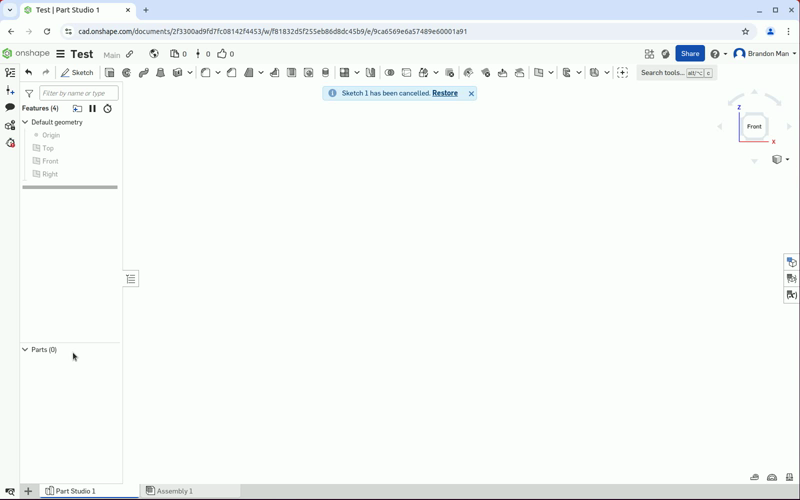
key_up(shift)
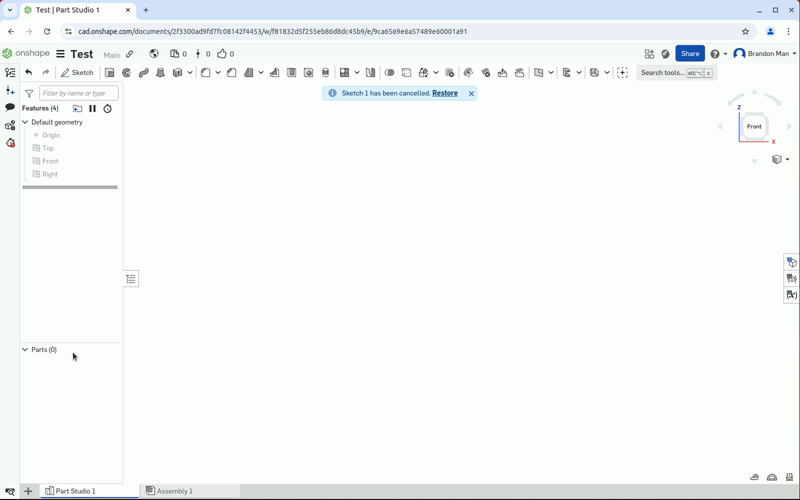
mouse_move(73, 352)
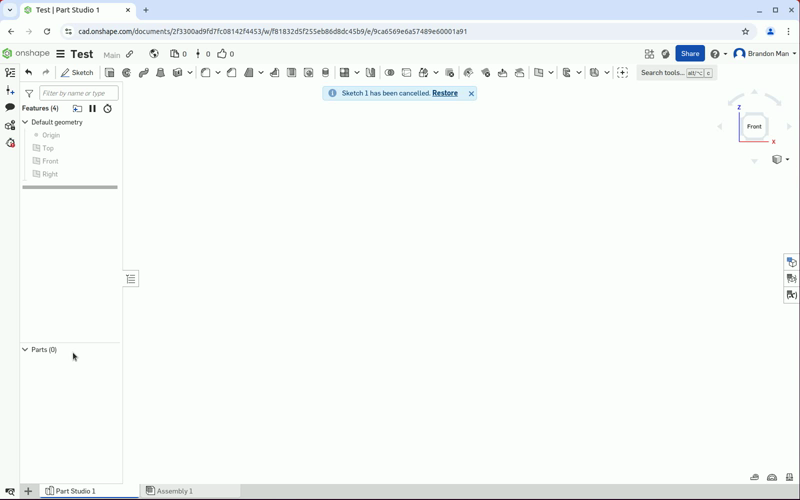
key(shift+y)
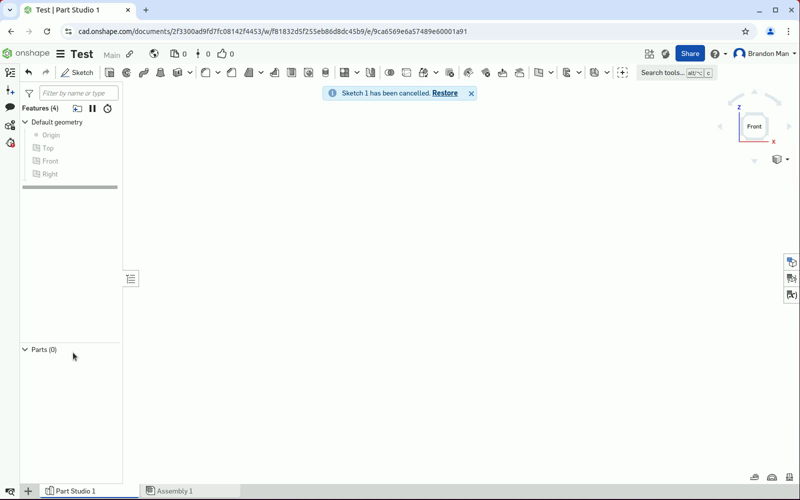
key(shift+s)
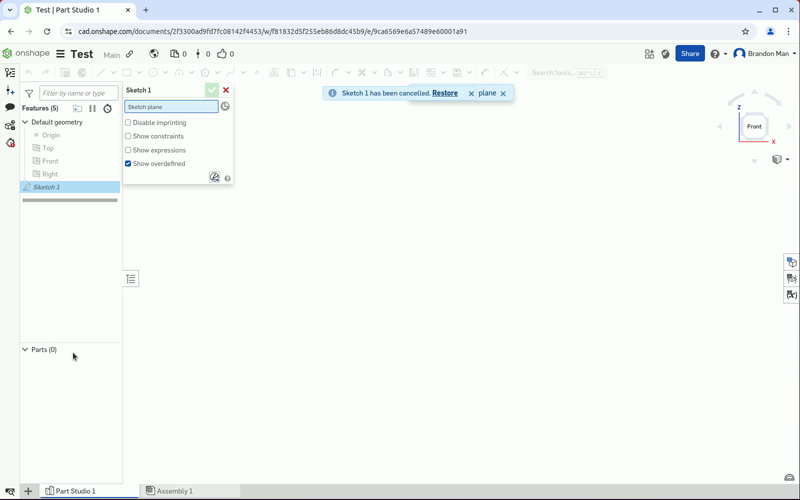
mouse_move(73, 163)
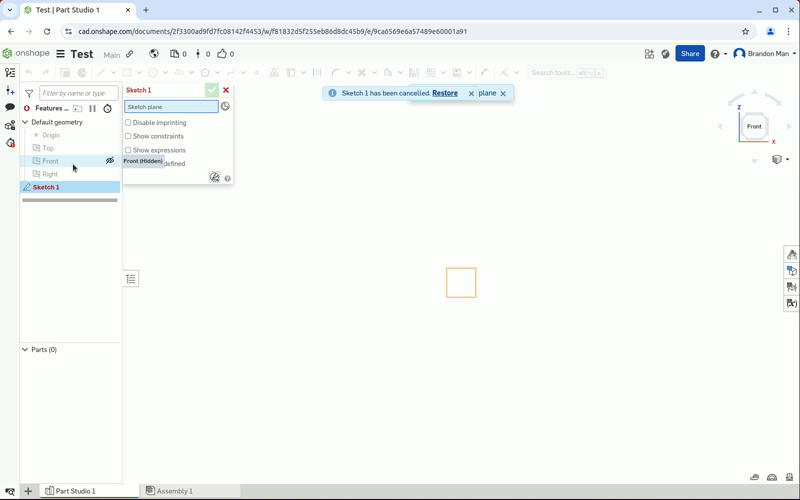
click(73, 163)
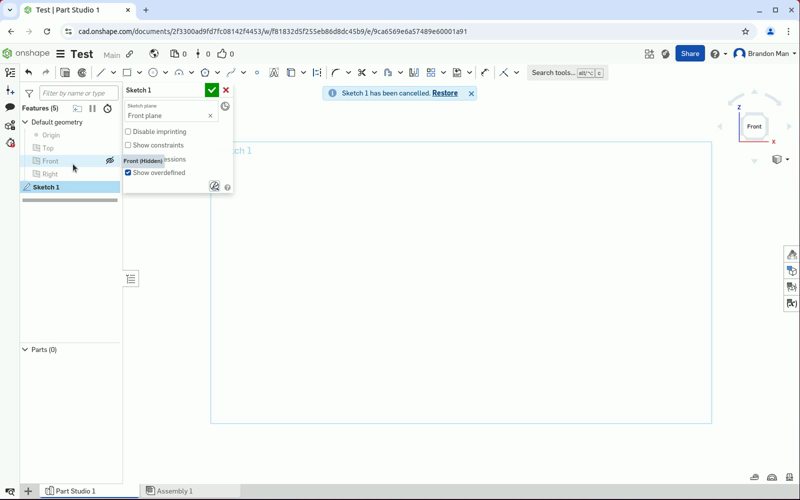
mouse_move(73, 352)
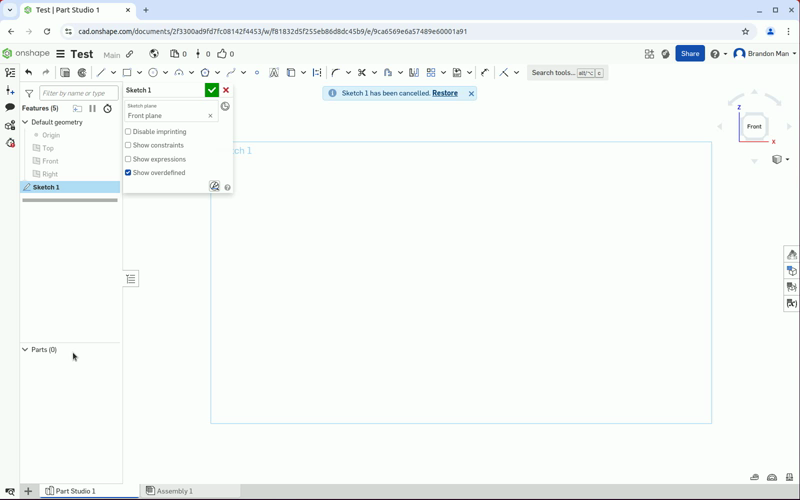
key(y)
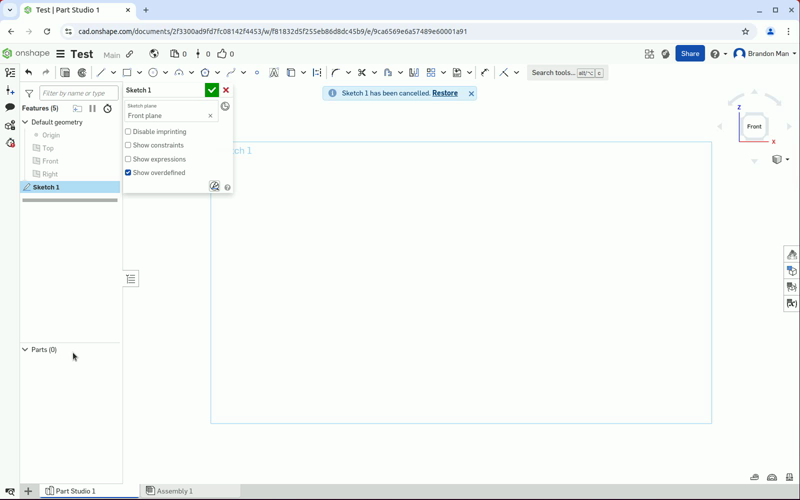
key(l)
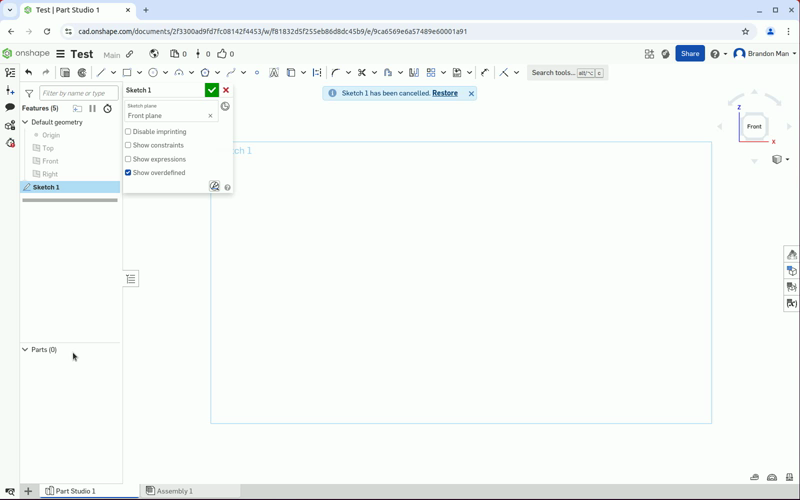
key_down(shift)
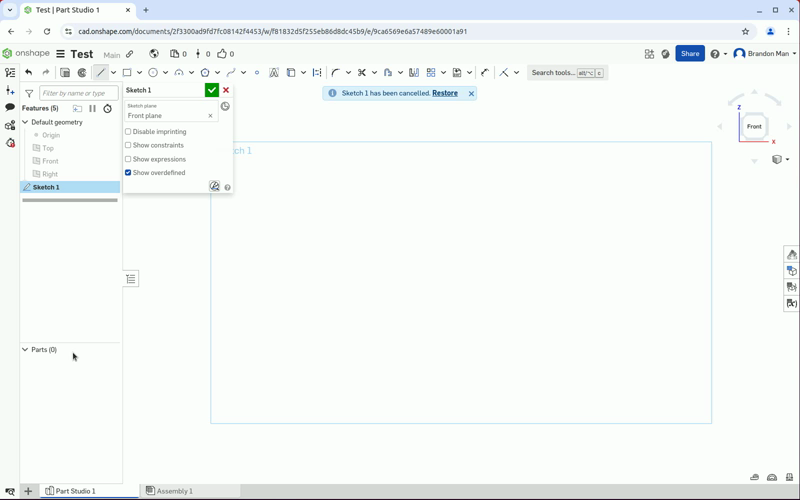
mouse_move(427, 272)
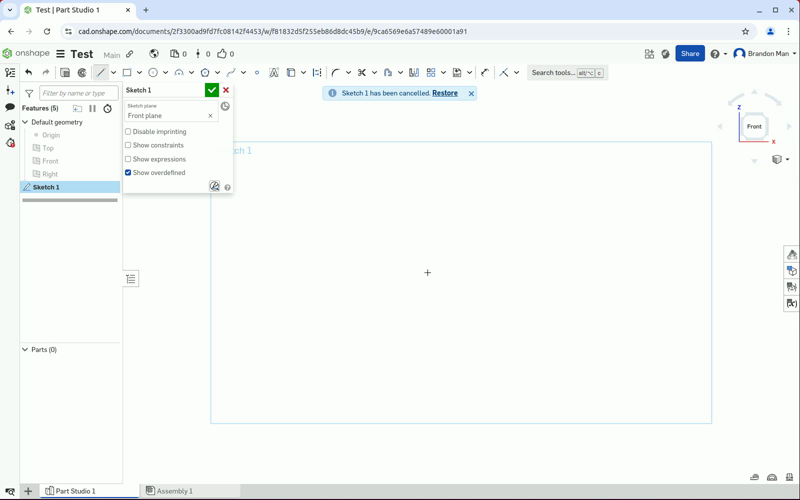
click(427, 272)
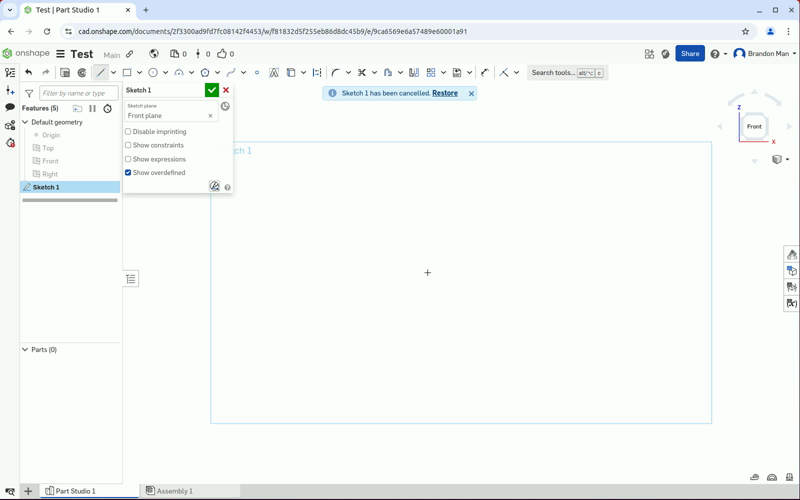
key_up(shift)
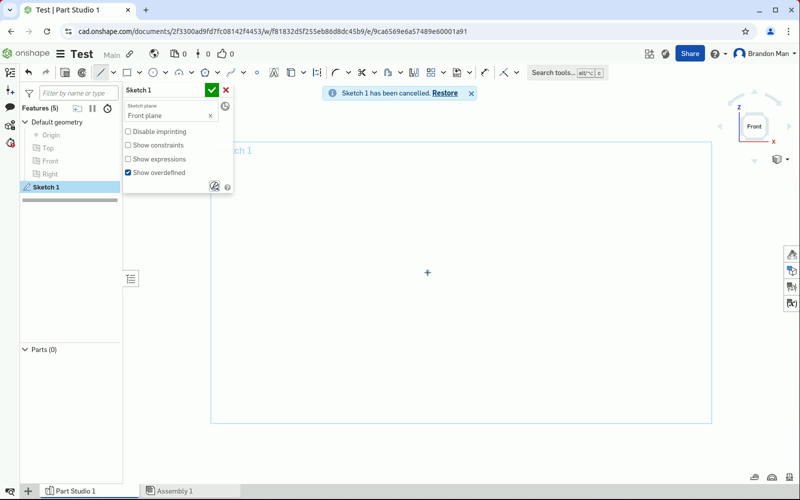
key_down(shift)
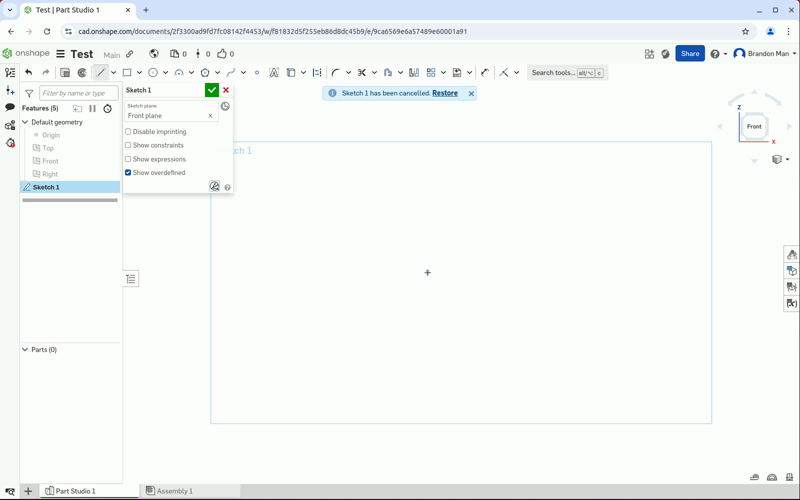
mouse_move(457, 272)
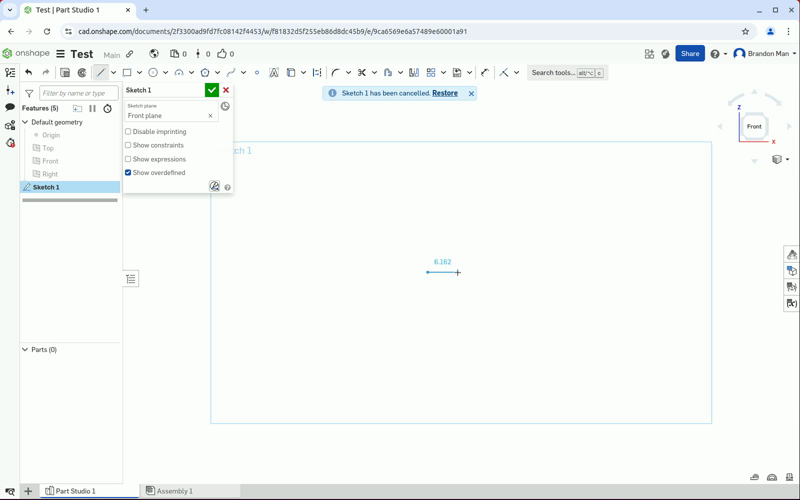
mouse_move(446, 272)
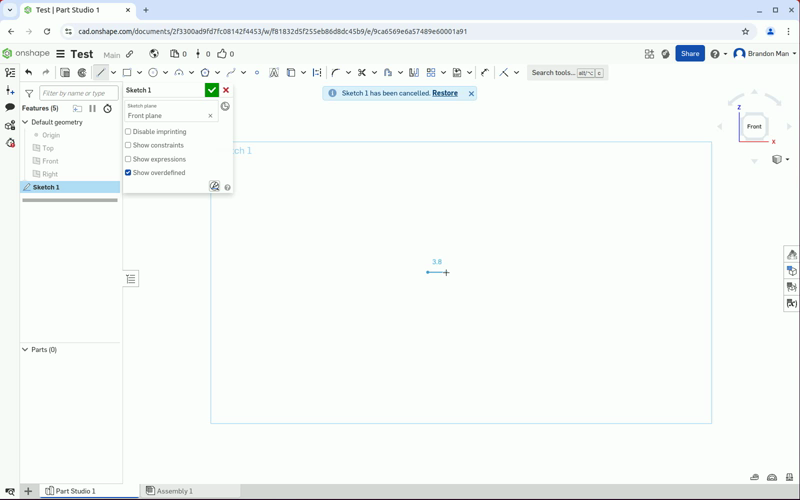
click(446, 272)
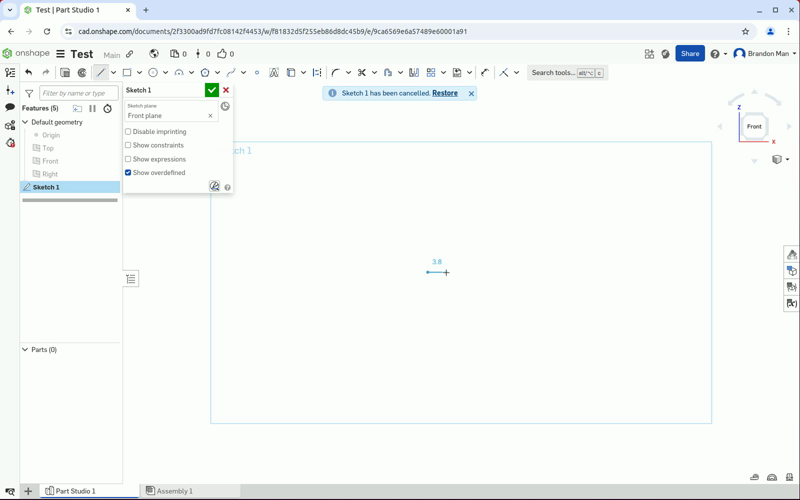
key_up(shift)
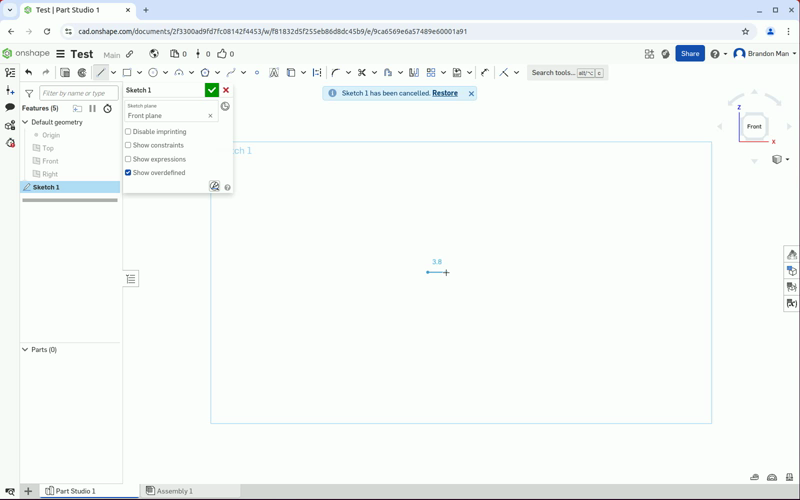
key(esc)
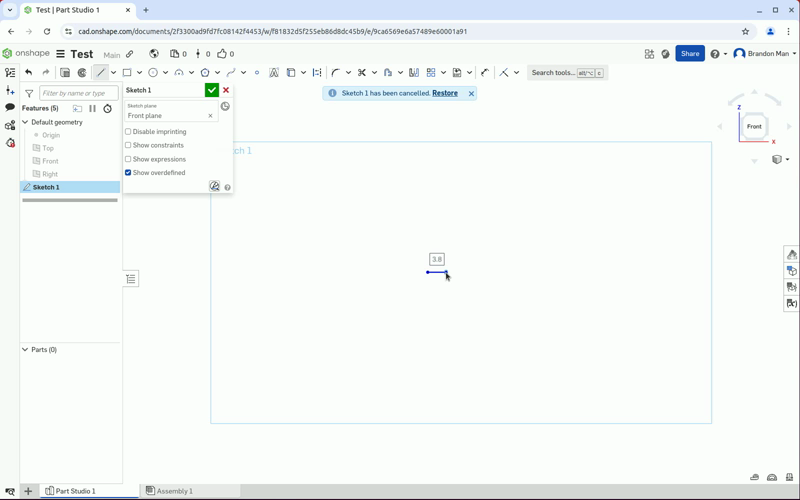
key(a)
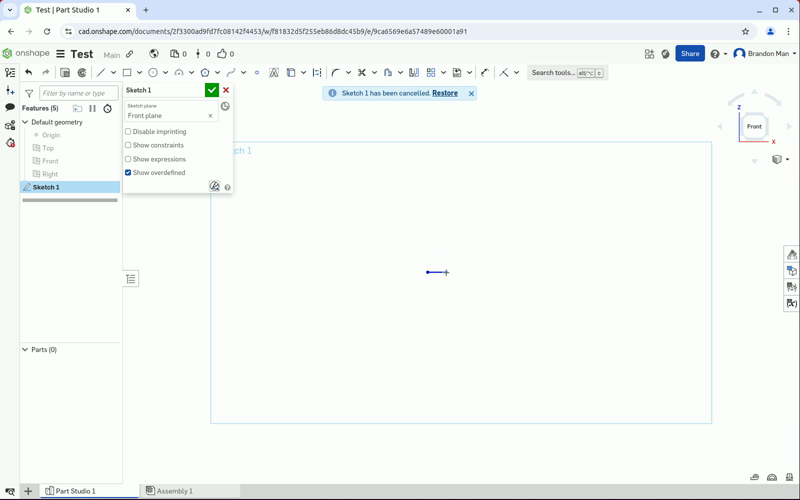
mouse_move(446, 272)
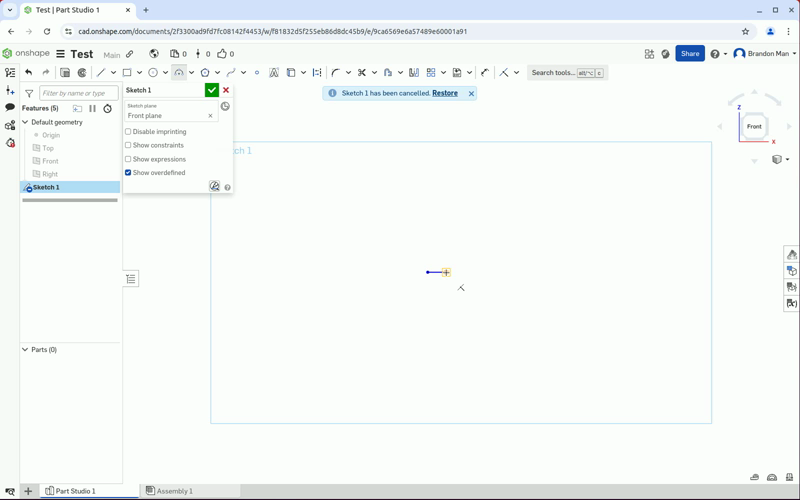
click(446, 272)
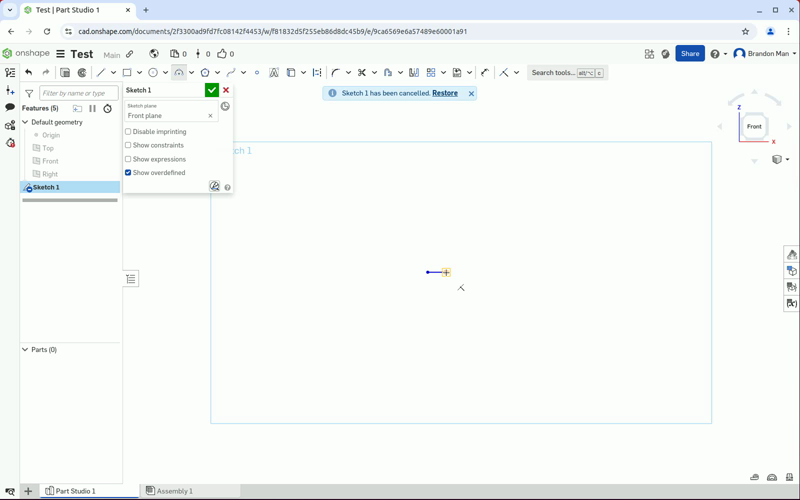
key_down(shift)
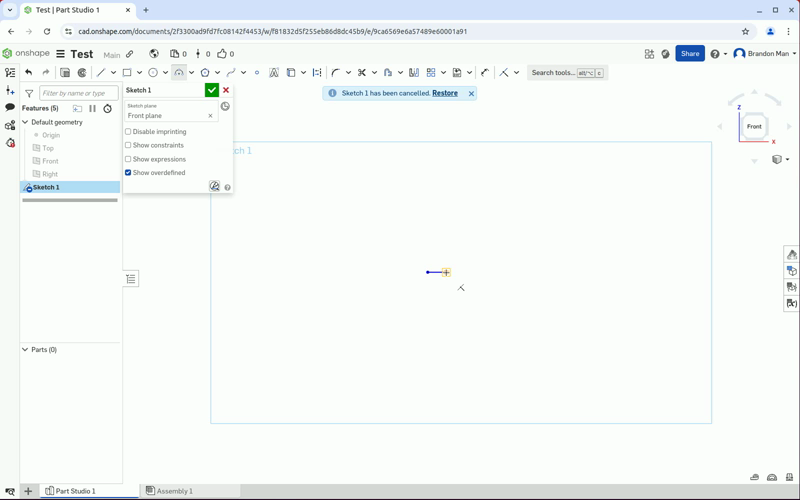
mouse_move(476, 272)
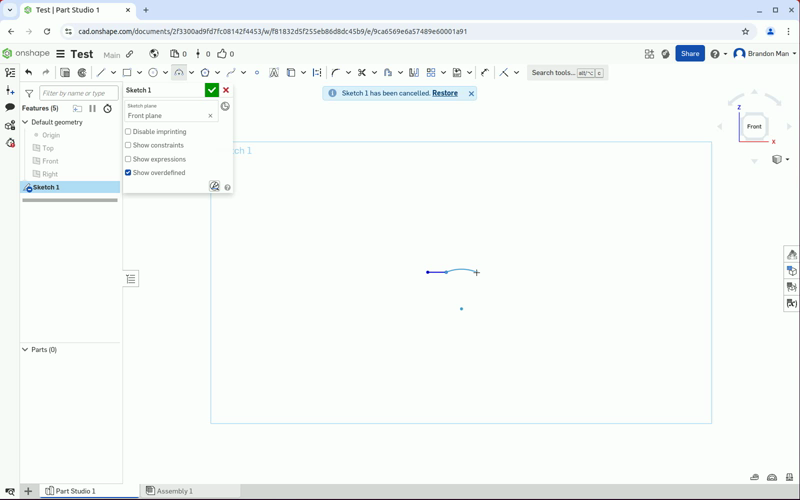
click(476, 272)
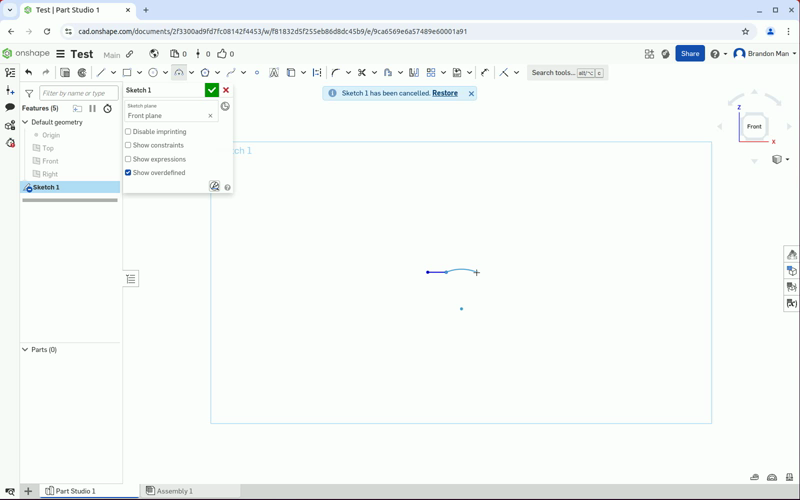
mouse_move(461, 264)
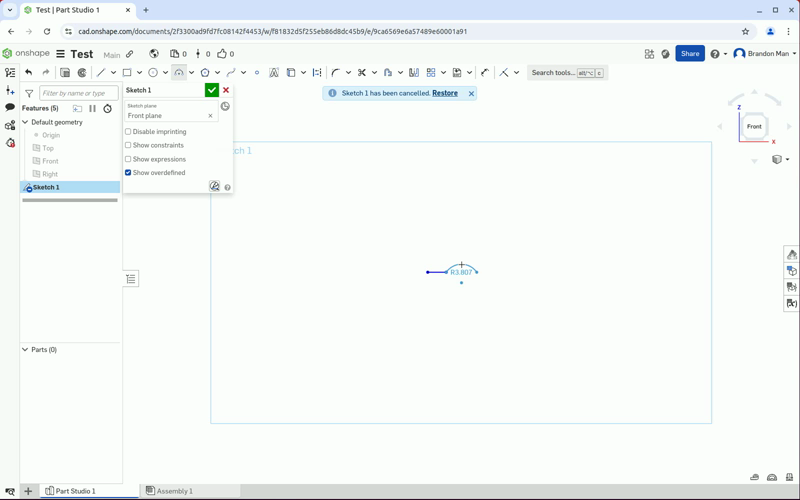
click(461, 264)
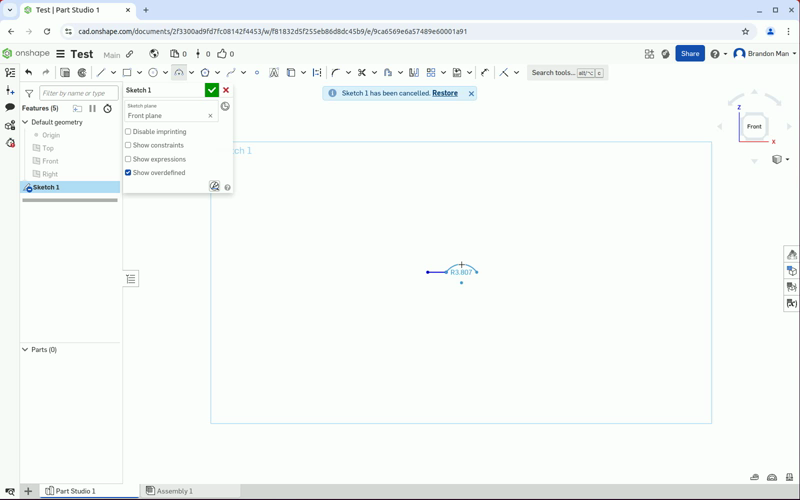
key_up(shift)
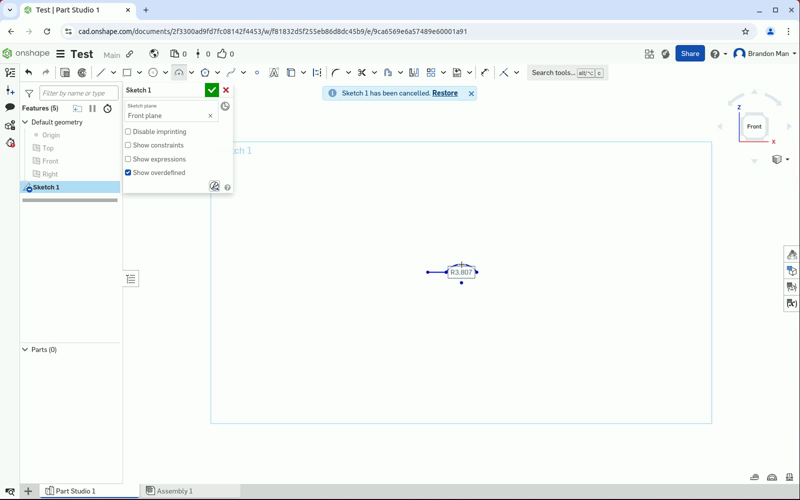
key(esc)
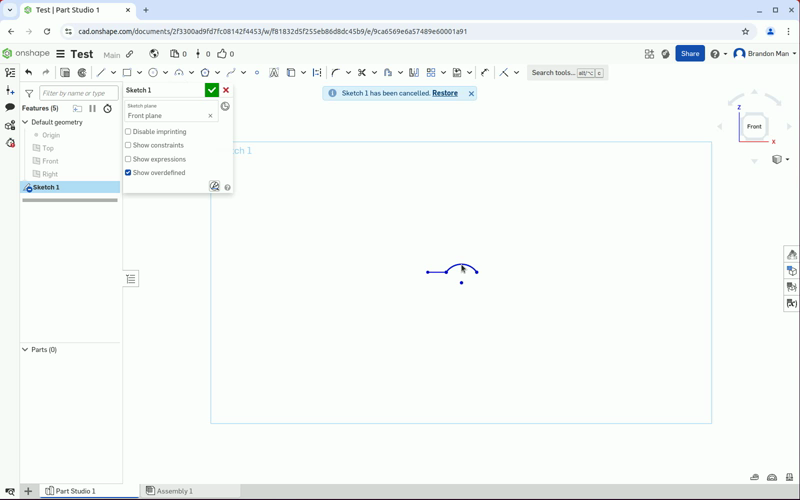
key(l)
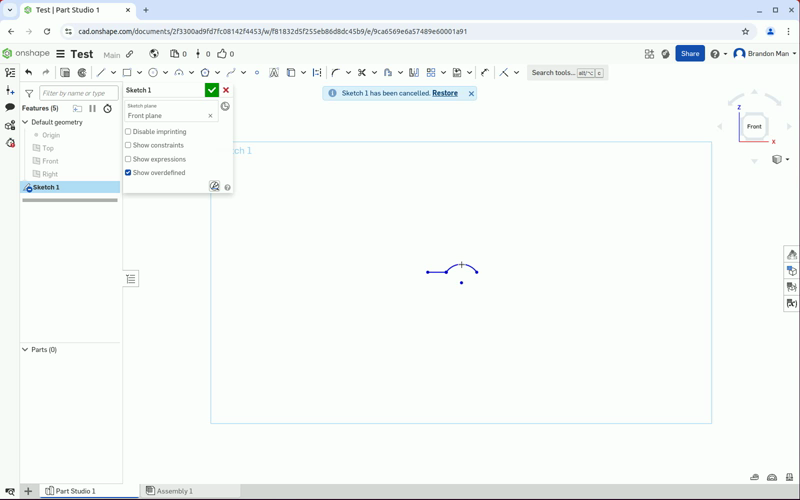
mouse_move(476, 272)
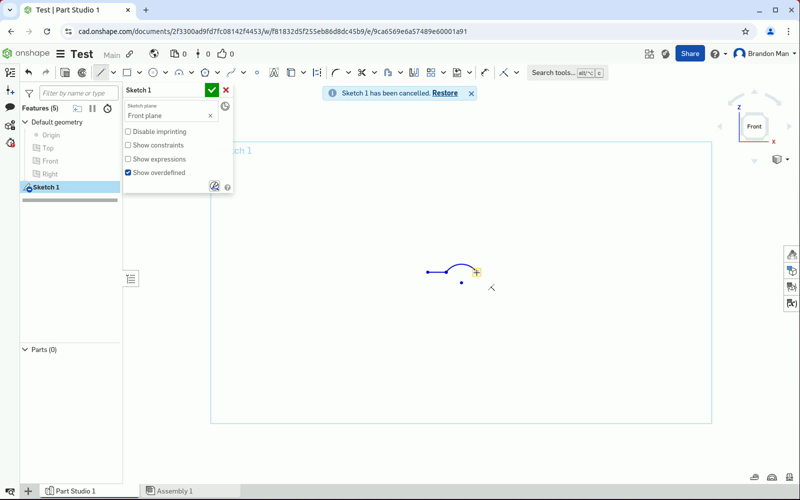
click(476, 272)
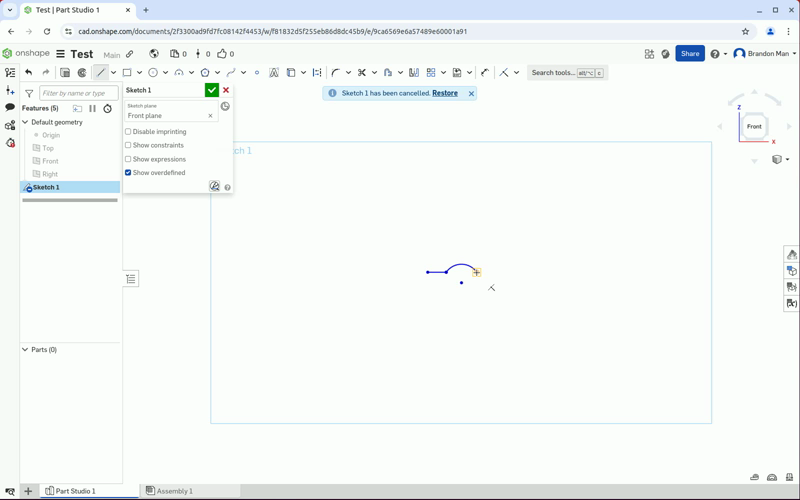
key_down(shift)
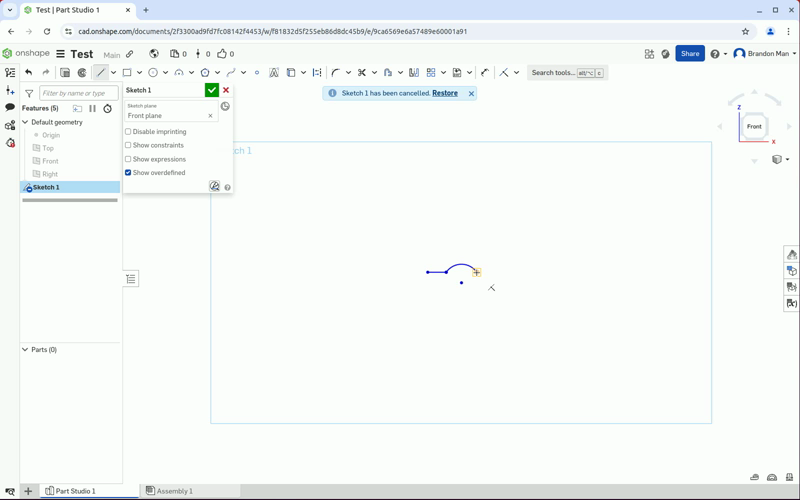
mouse_move(506, 272)
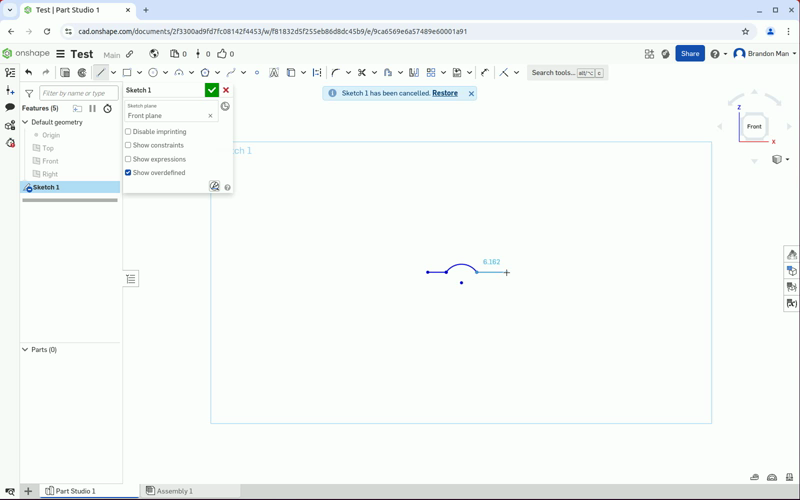
mouse_move(495, 272)
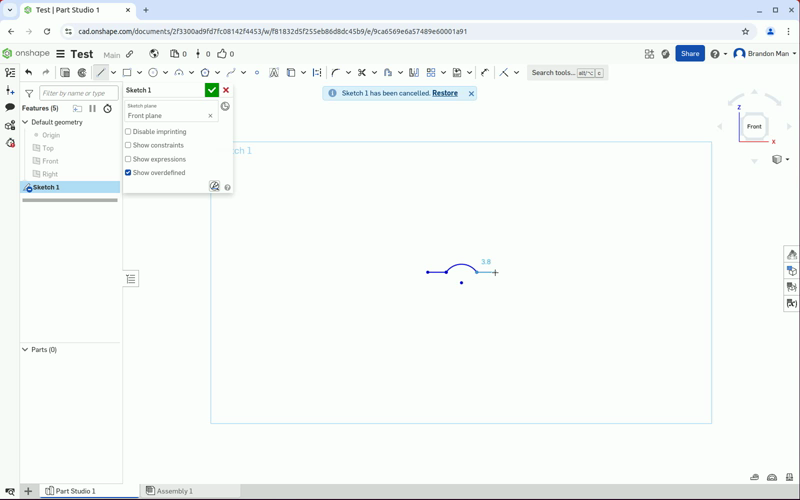
click(495, 272)
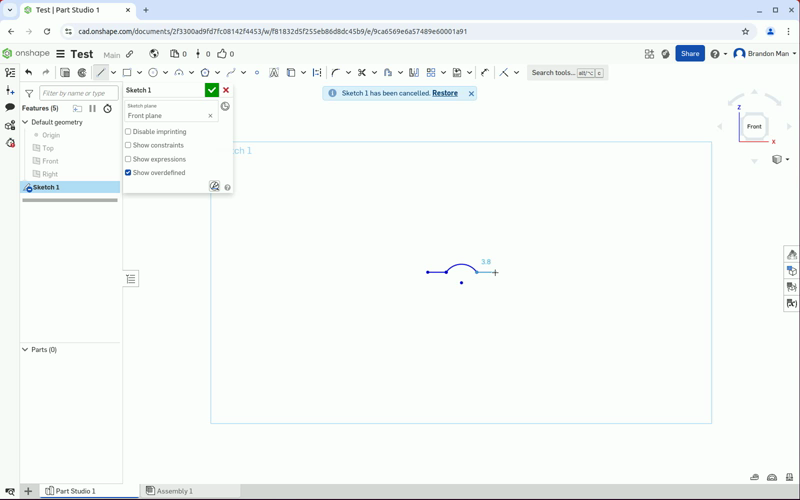
key_up(shift)
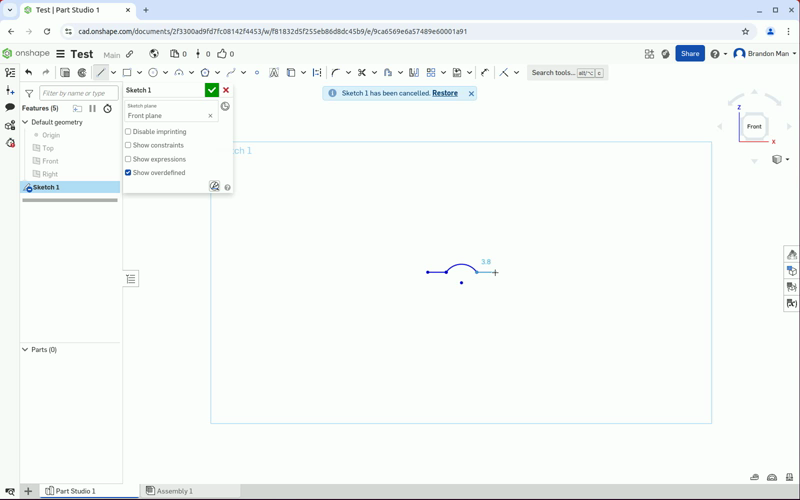
key(esc)
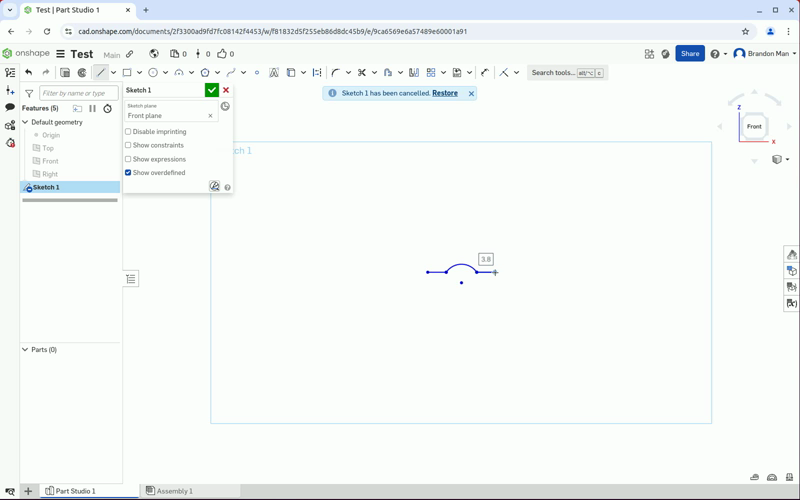
key(a)
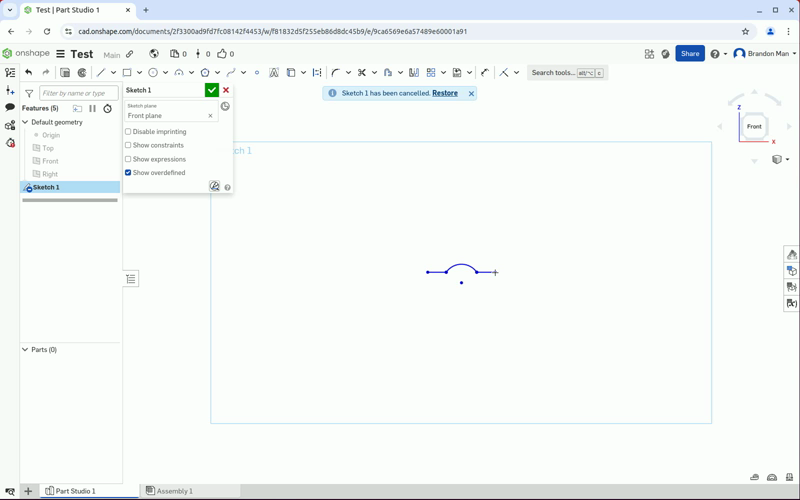
mouse_move(495, 272)
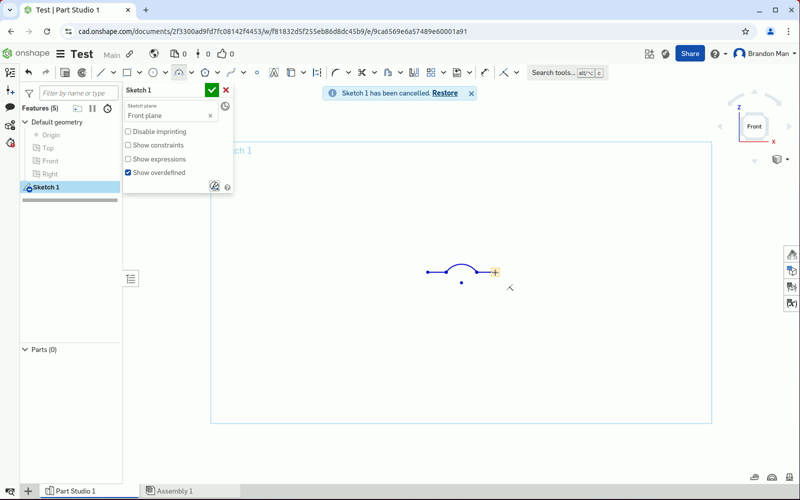
click(495, 272)
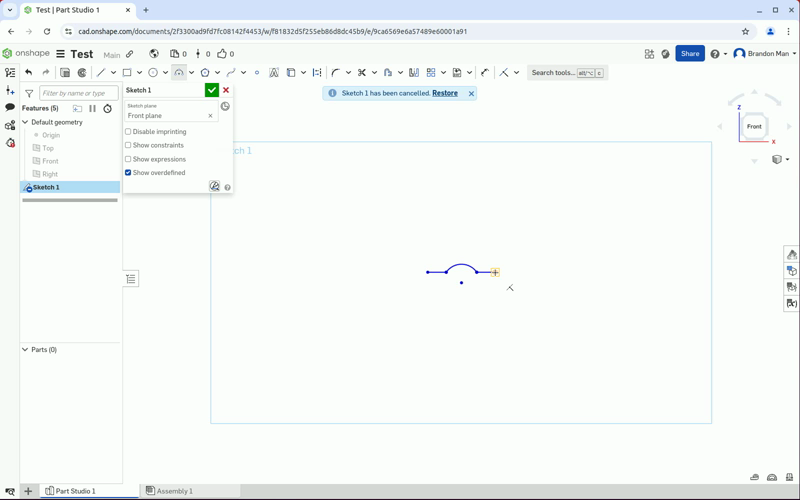
mouse_move(427, 272)
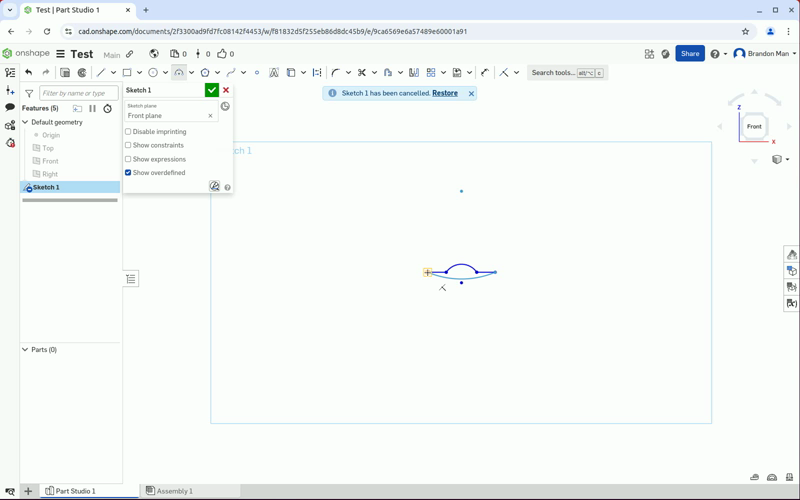
click(427, 272)
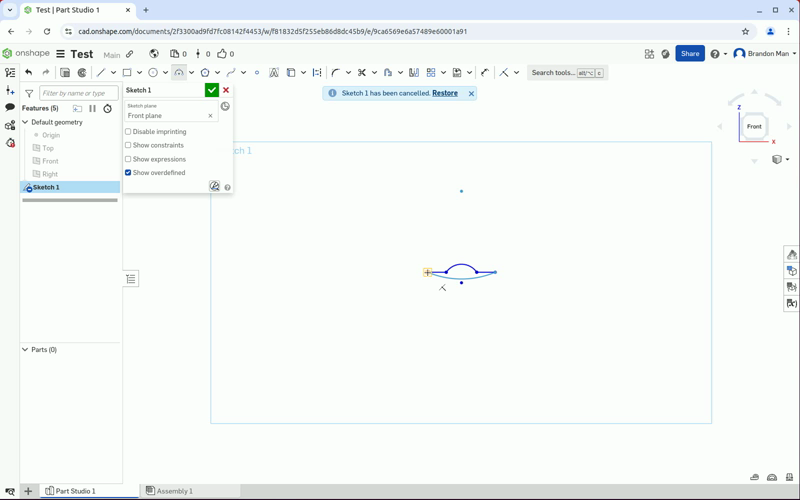
key_down(shift)
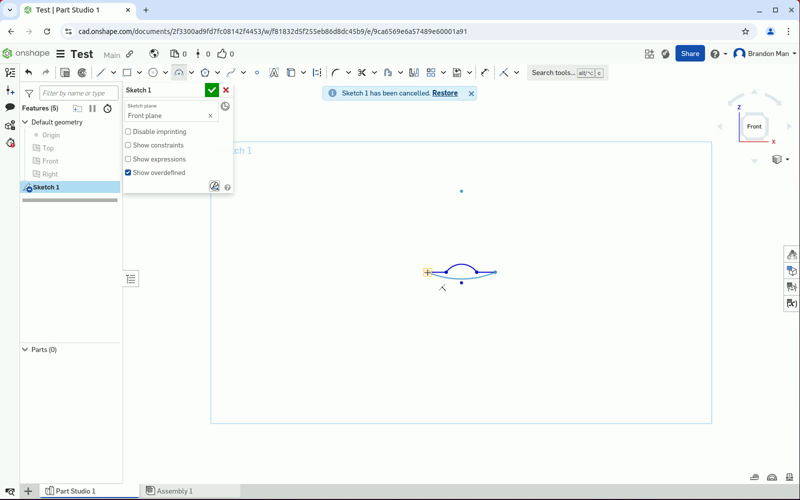
mouse_move(461, 247)
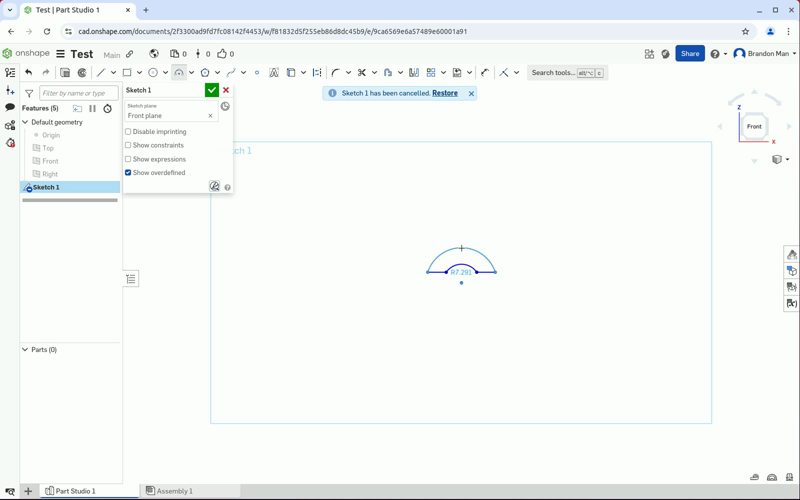
click(461, 247)
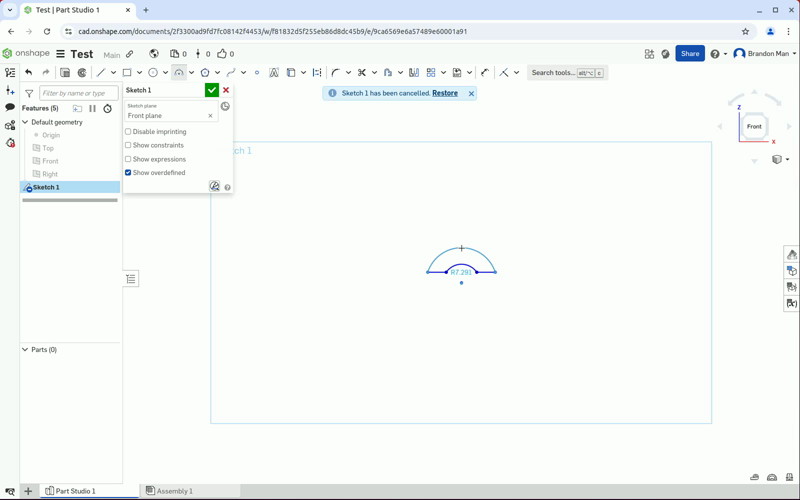
key_up(shift)
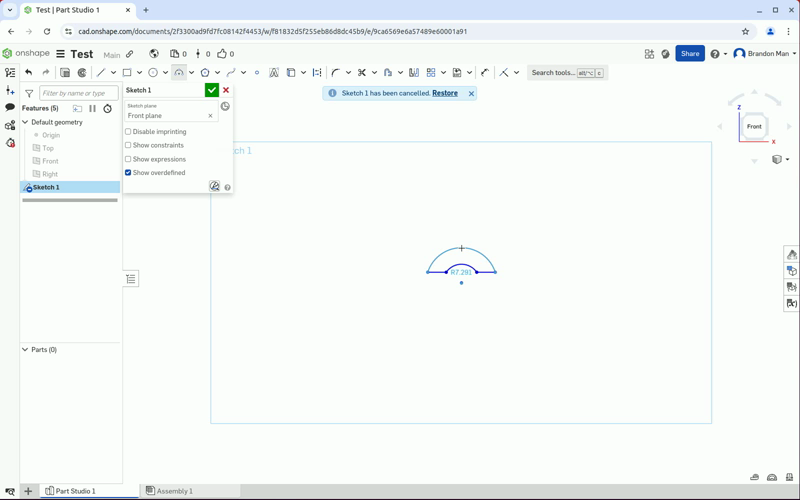
key(esc)
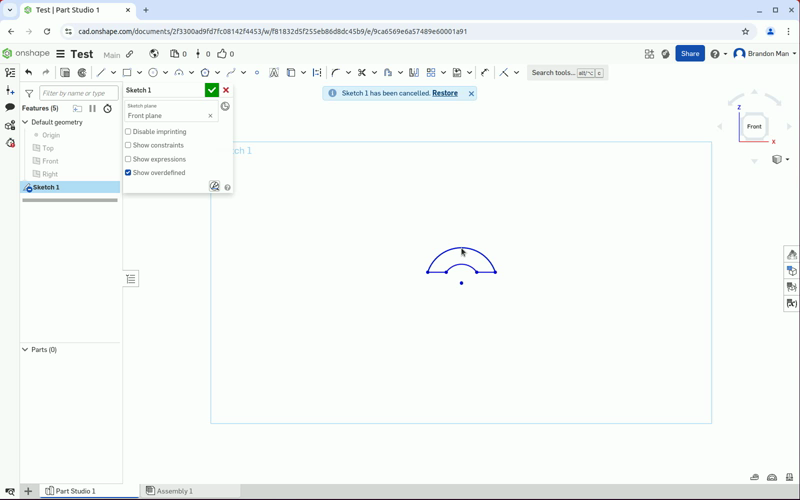
mouse_move(441, 267)
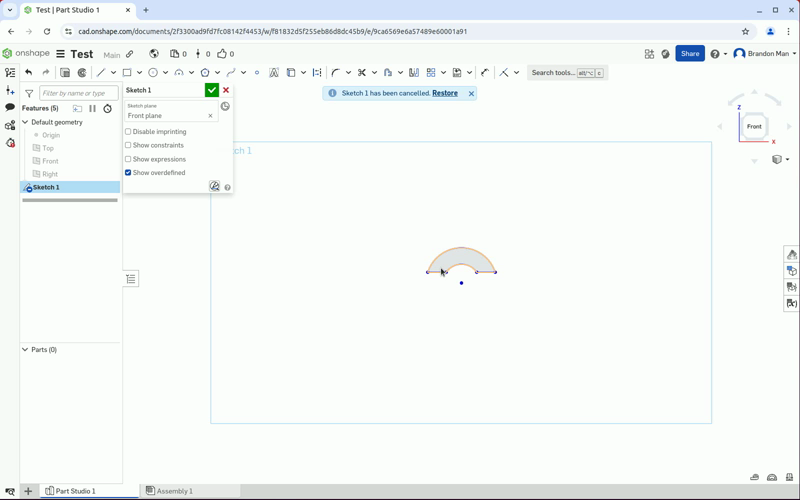
scroll(6)
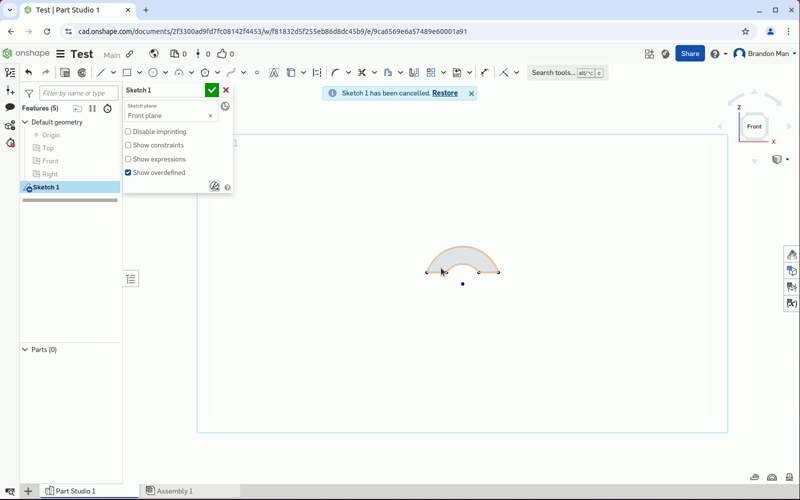
scroll(6)
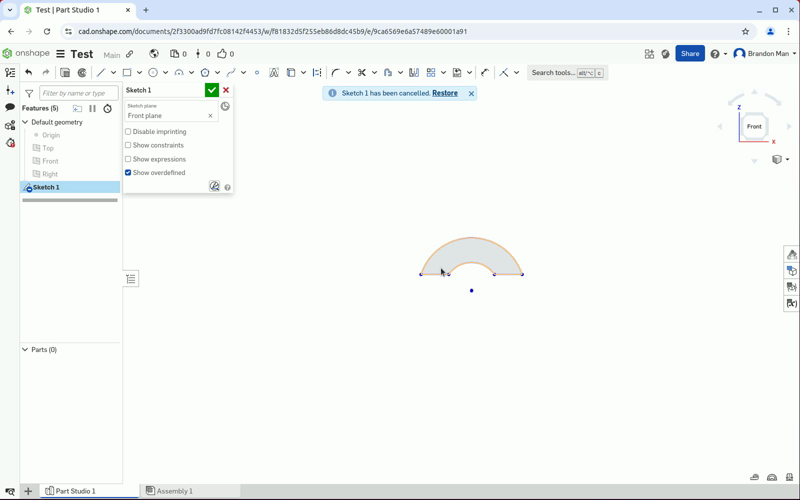
scroll(6)
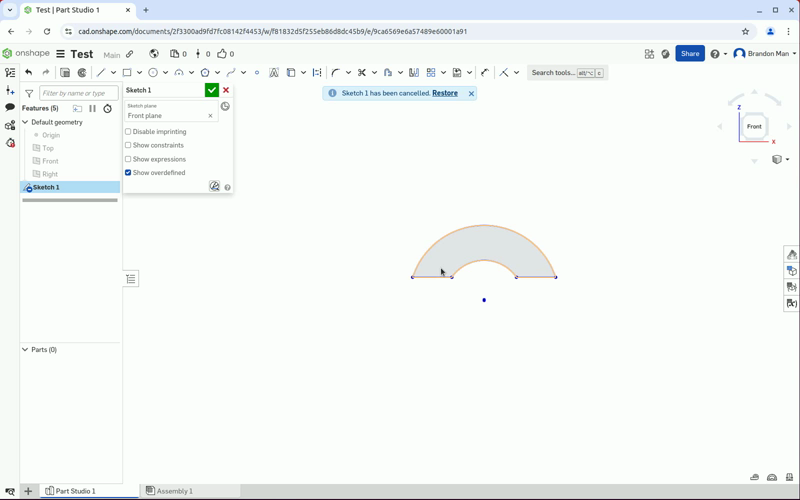
scroll(6)
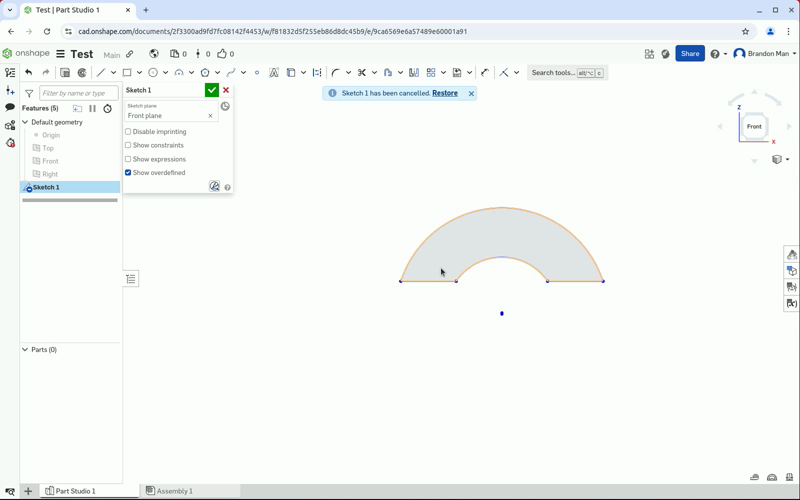
scroll(6)
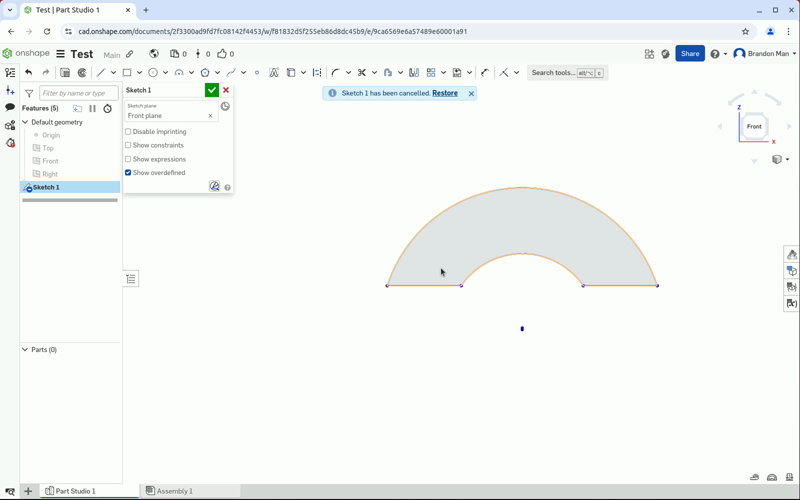
scroll(6)
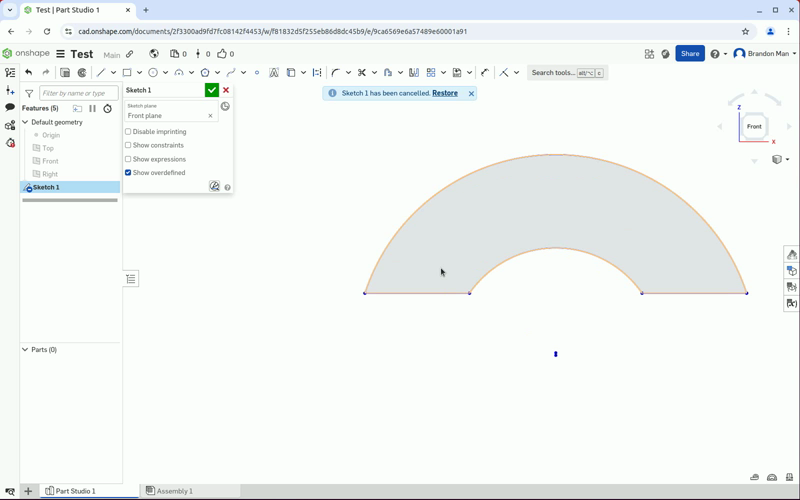
scroll(6)
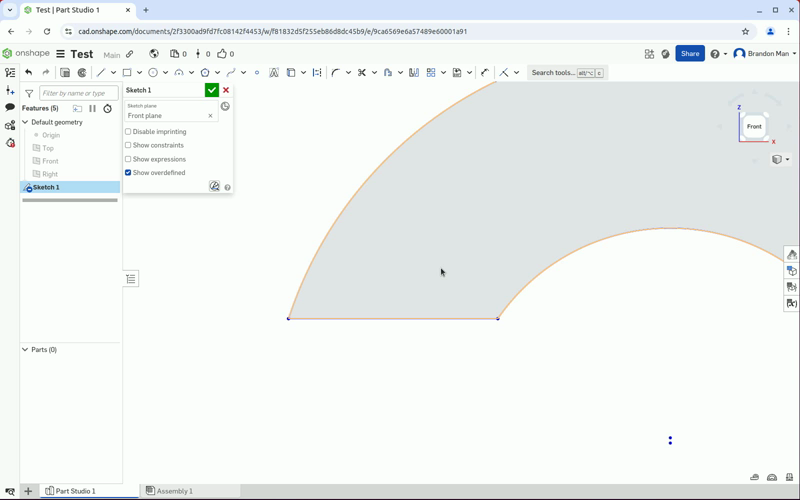
click(441, 267)
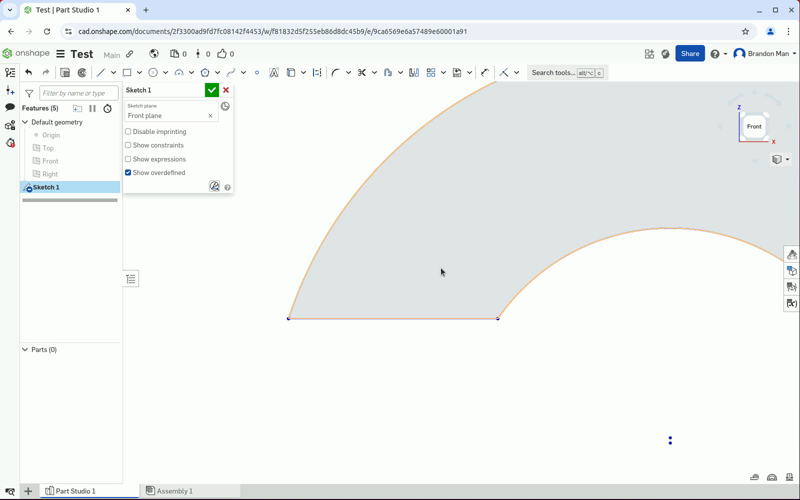
scroll(-6)
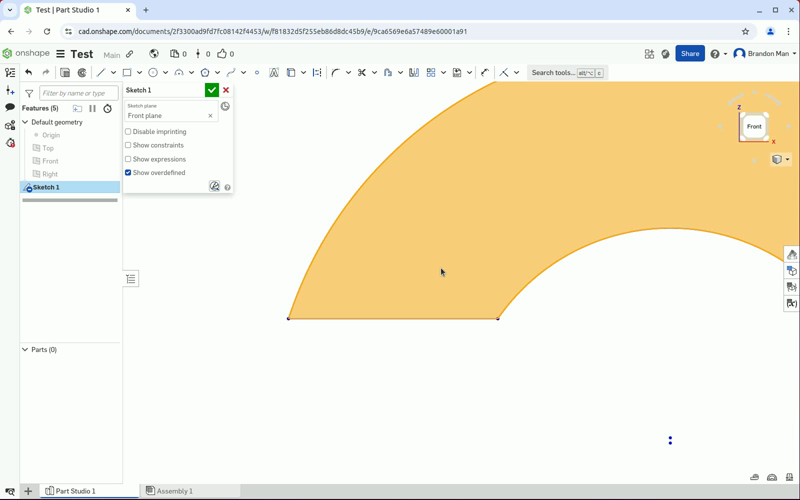
scroll(-6)
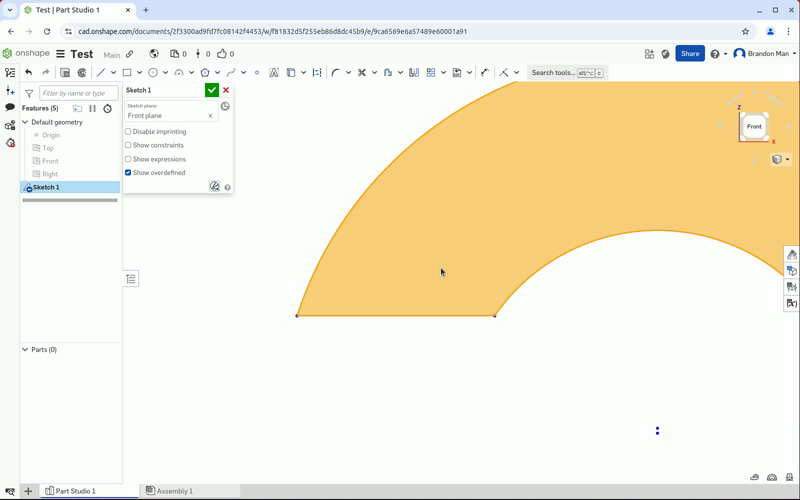
scroll(-6)
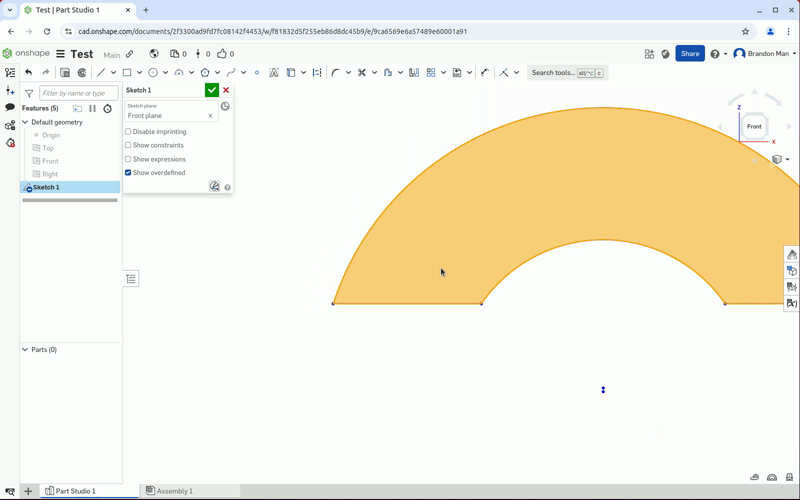
scroll(-6)
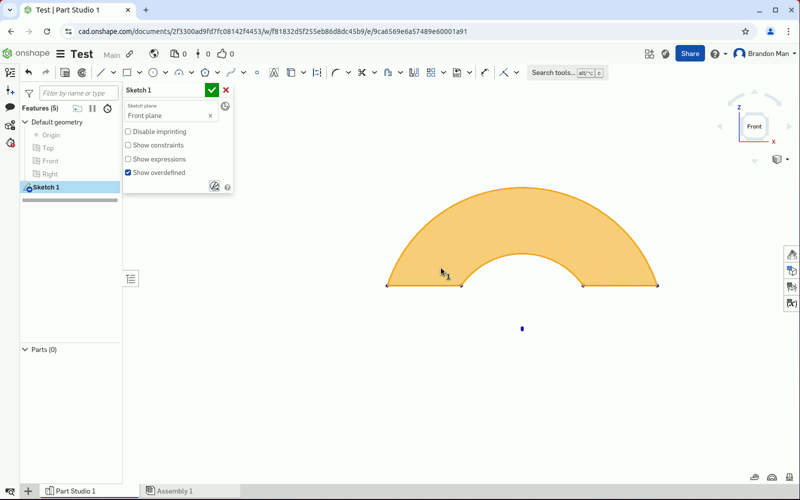
scroll(-6)
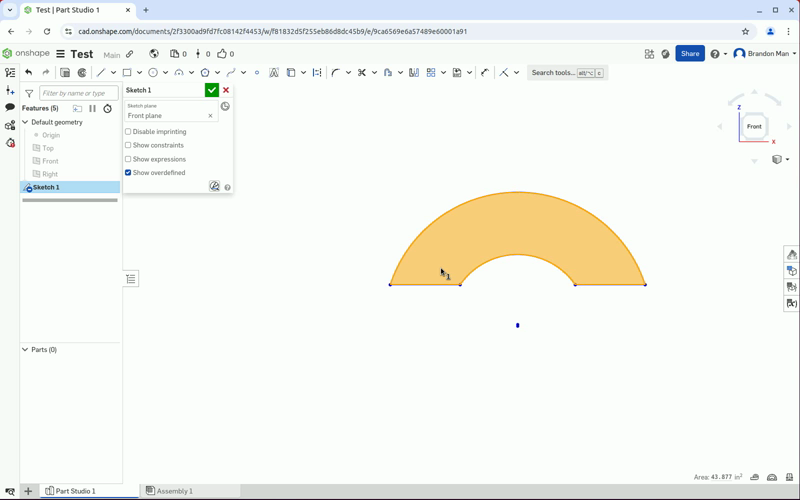
scroll(-6)
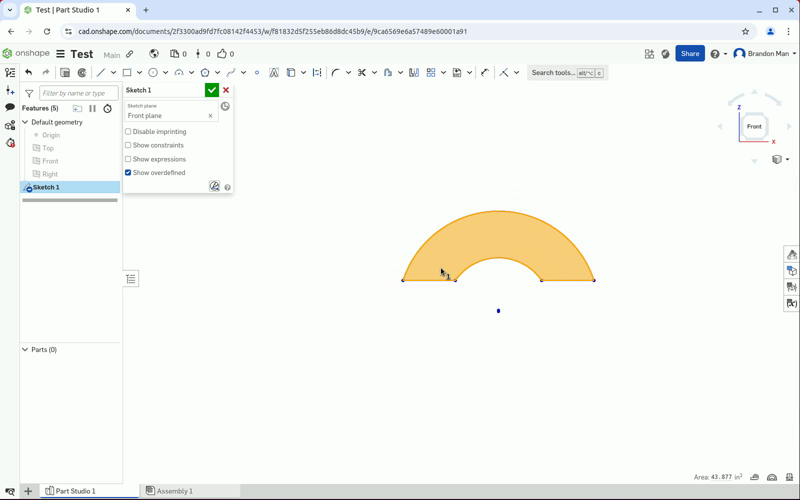
scroll(-6)
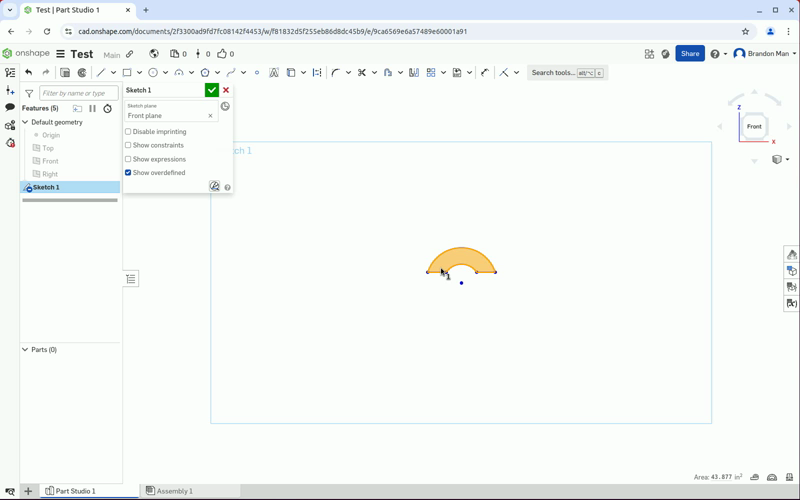
mouse_move(73, 352)
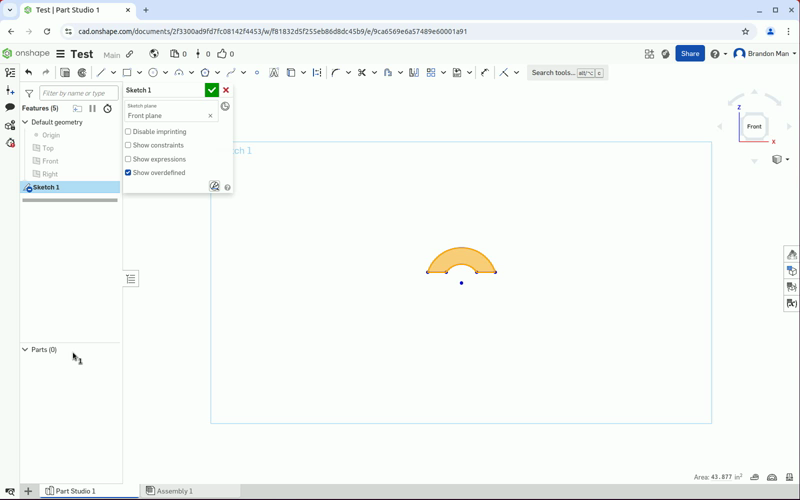
key(shift+y)
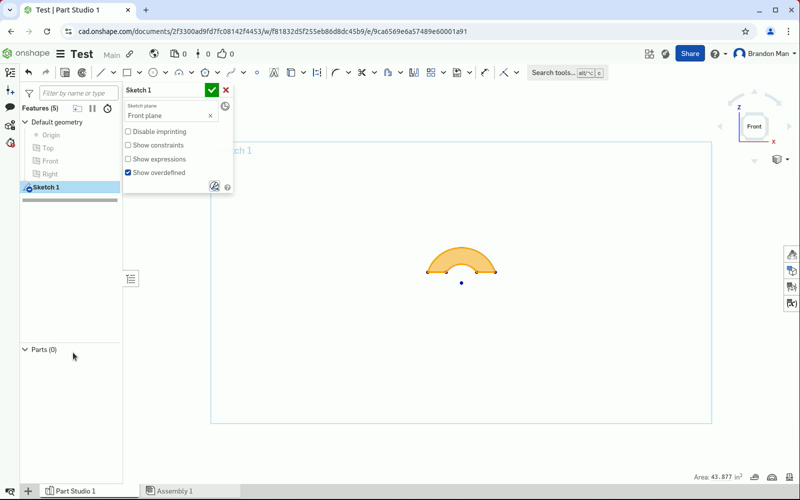
key(shift+e)
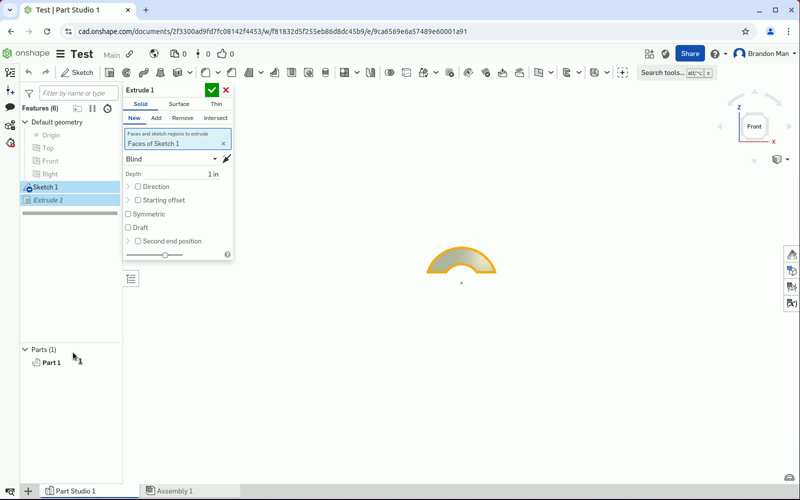
mouse_move(143, 106)
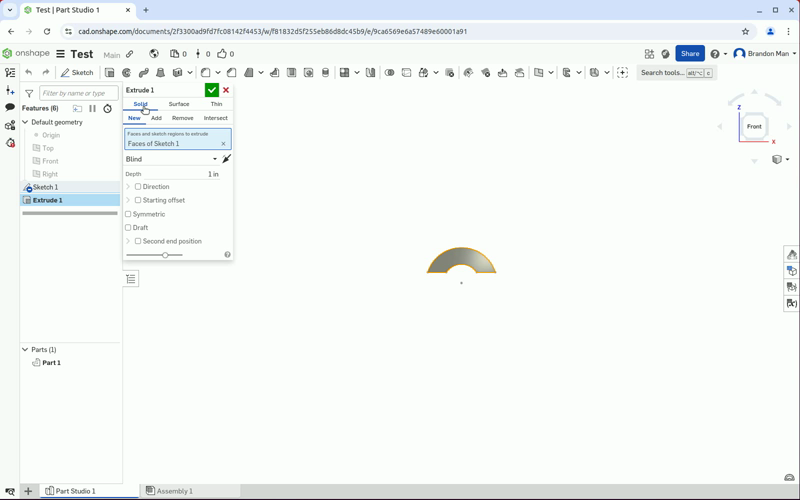
click(143, 106)
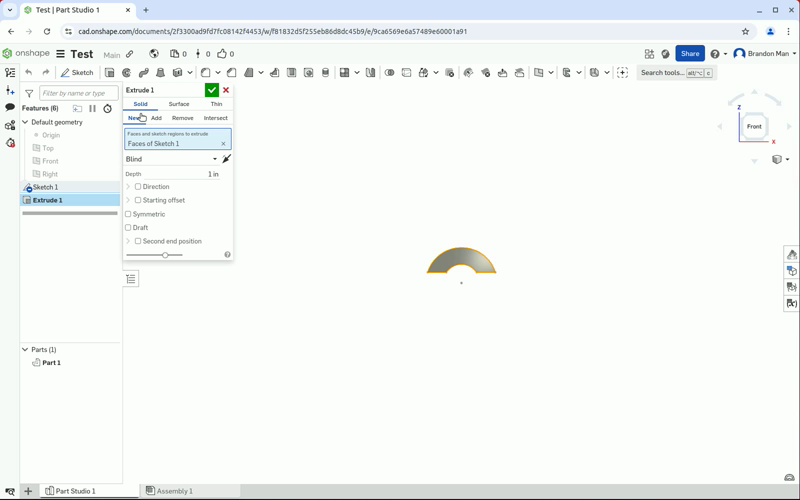
mouse_move(137, 120)
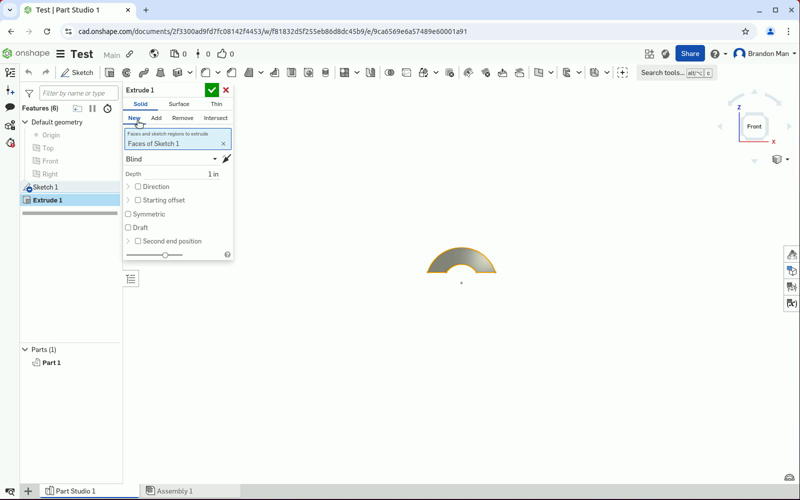
click(137, 120)
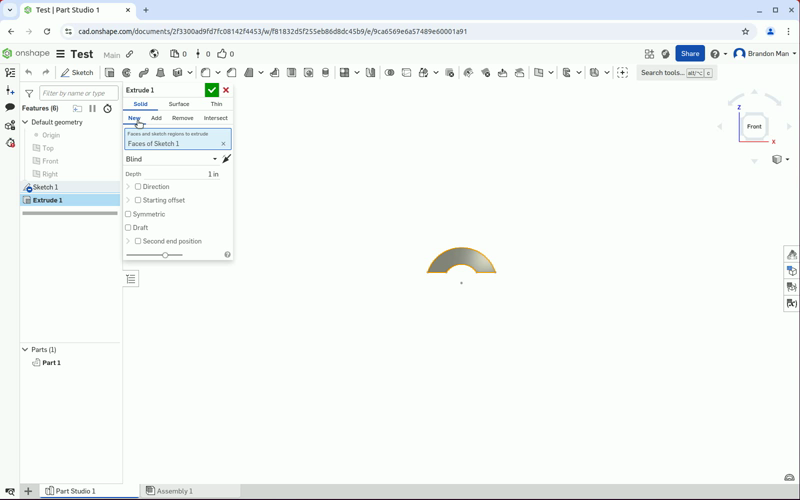
key(tab, 4)
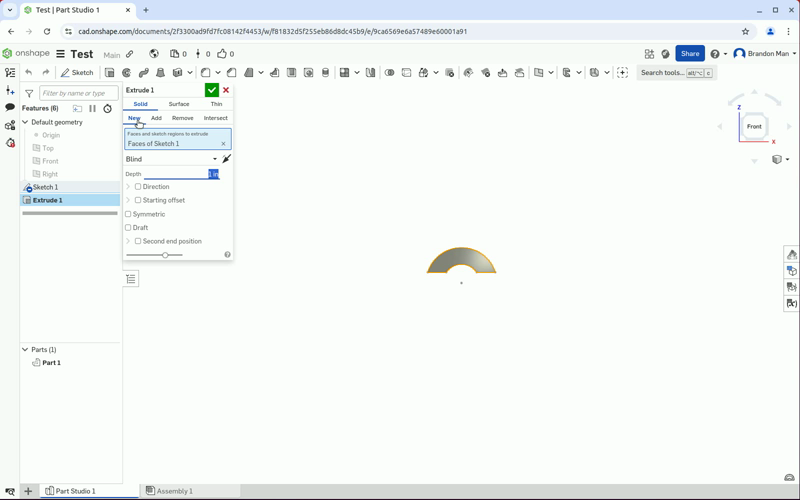
text(7.221)
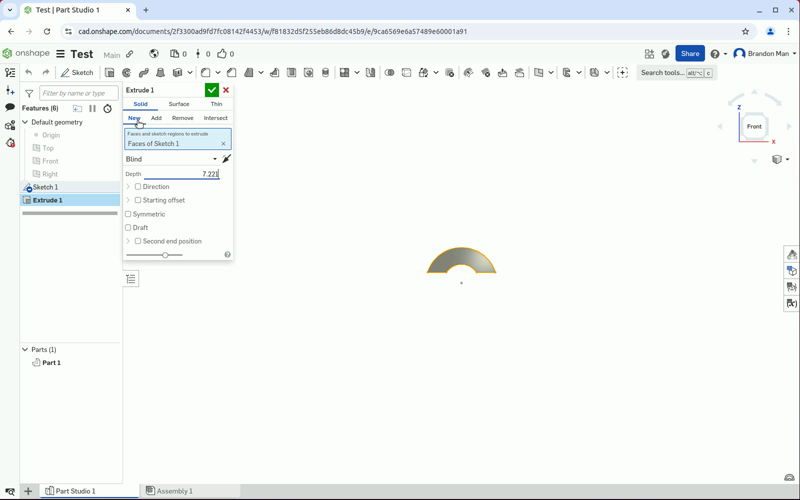
key(enter)
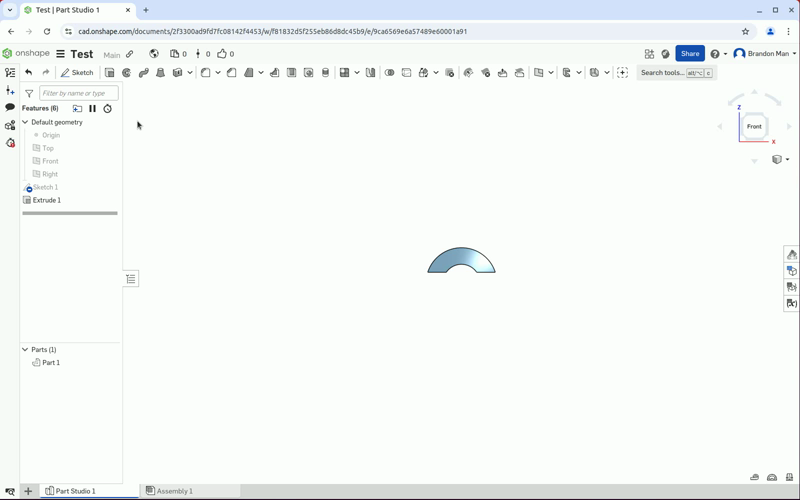
key(shift+h)
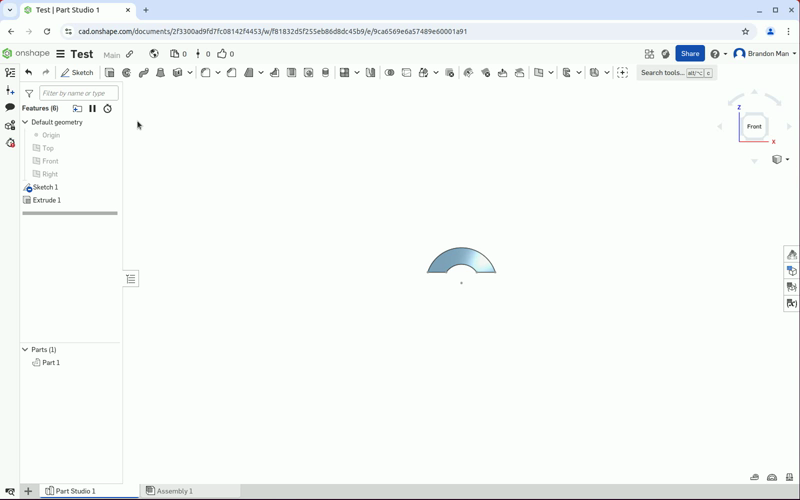
key(shift+h)
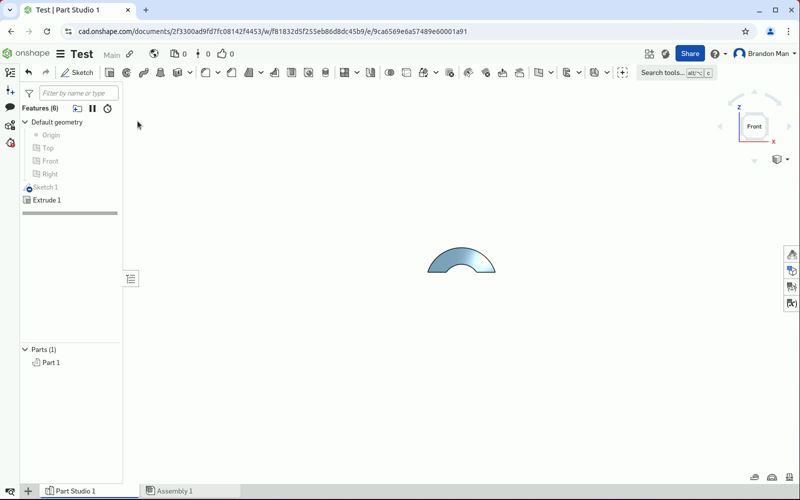
mouse_move(73, 189)
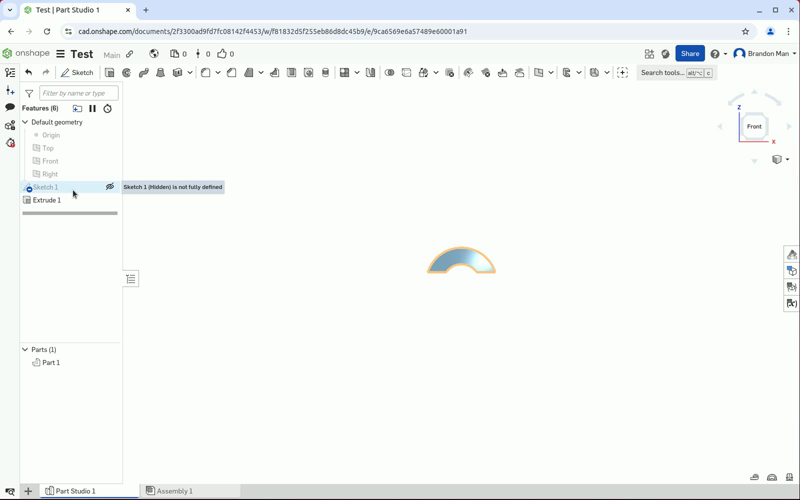
click(73, 189)
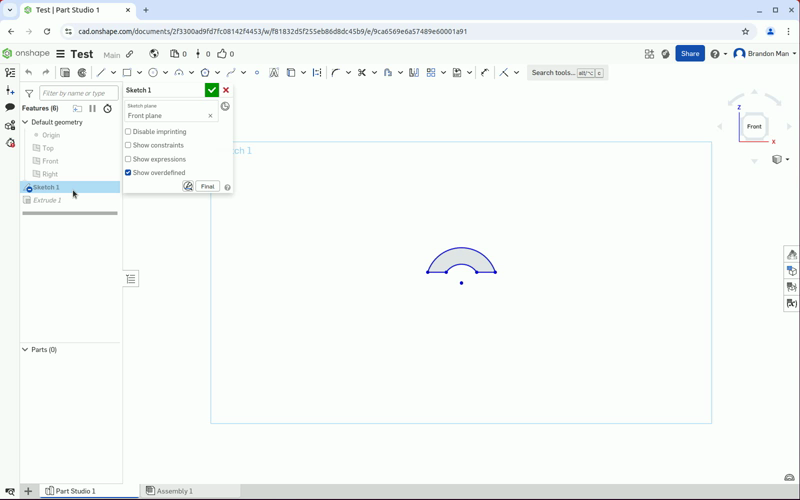
mouse_move(229, 92)
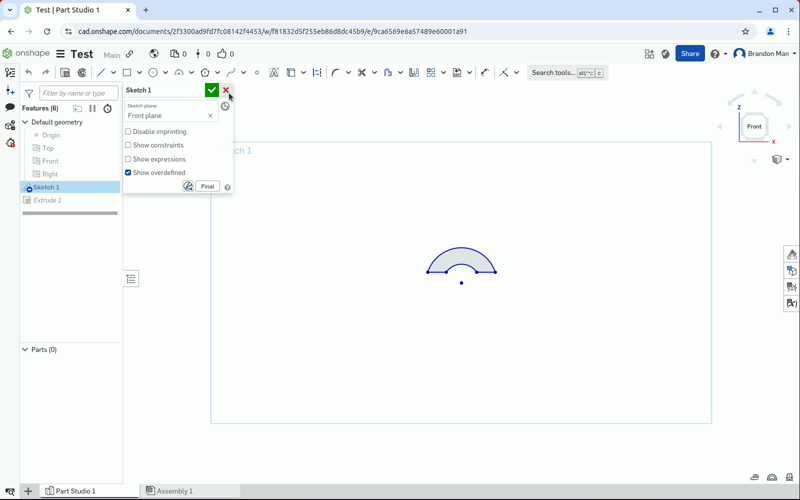
click(229, 92)
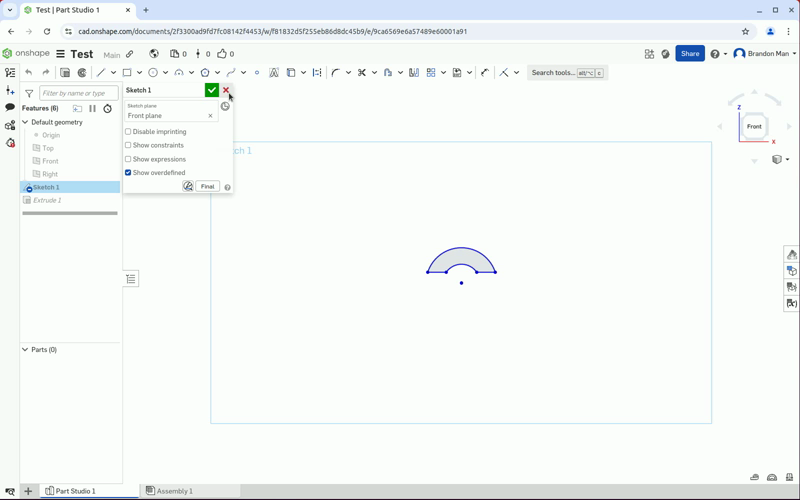
key(shift+s)
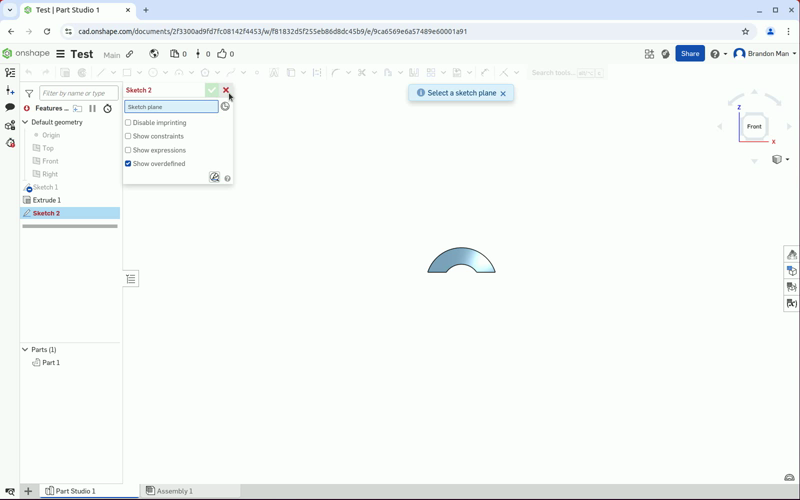
mouse_move(73, 163)
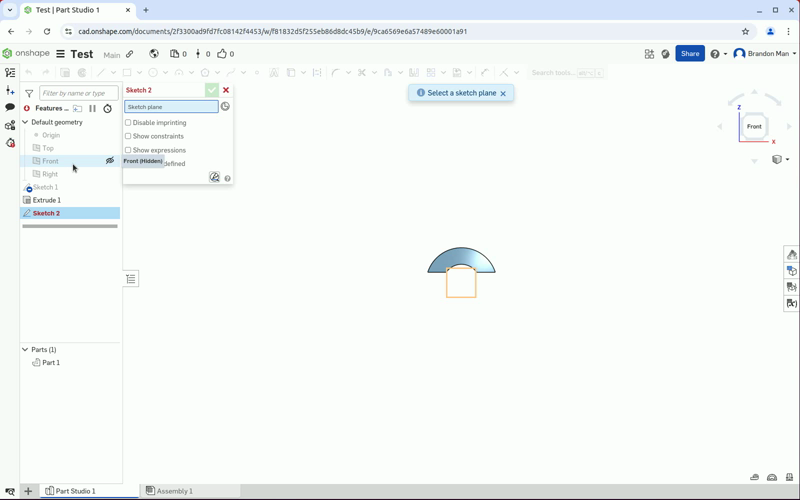
click(73, 163)
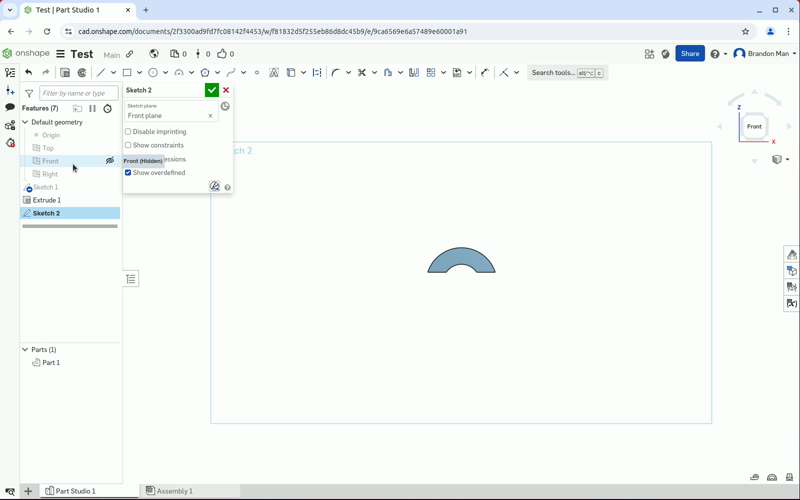
mouse_move(73, 352)
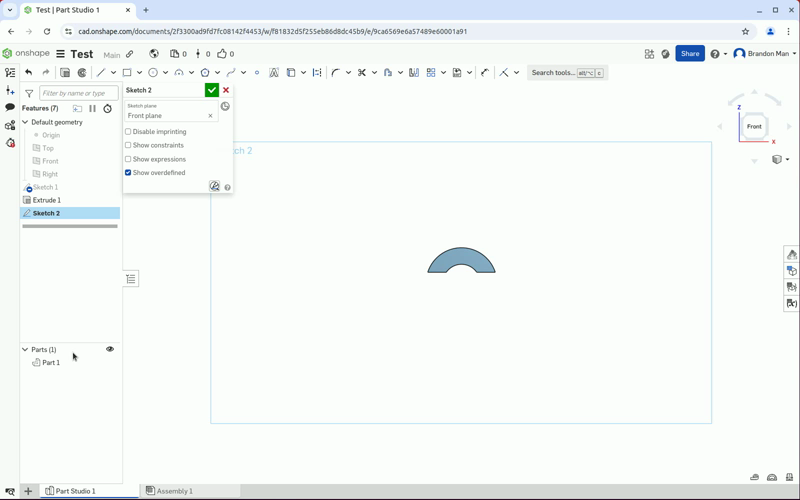
key(y)
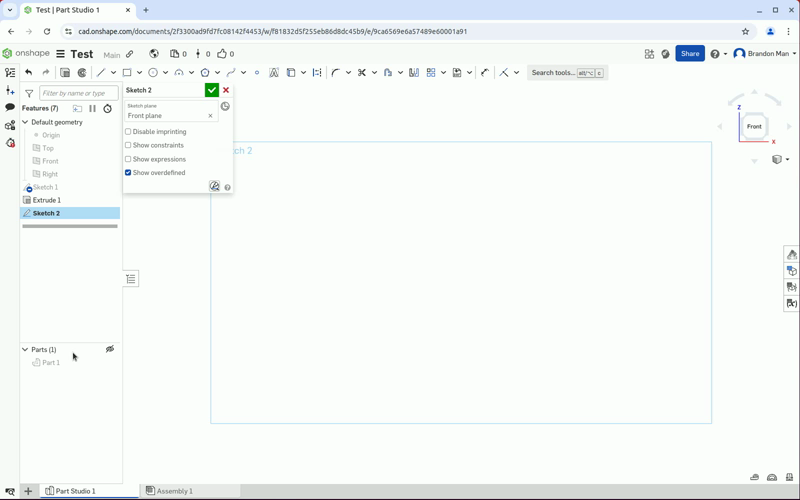
key(a)
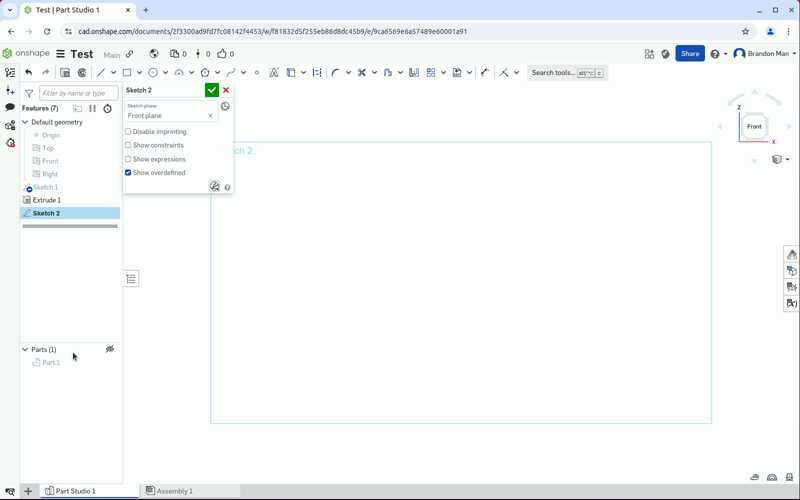
key_down(shift)
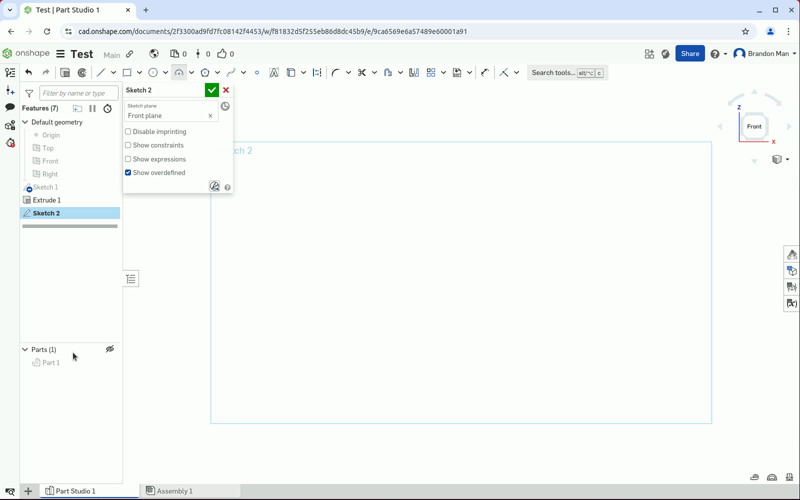
mouse_move(427, 293)
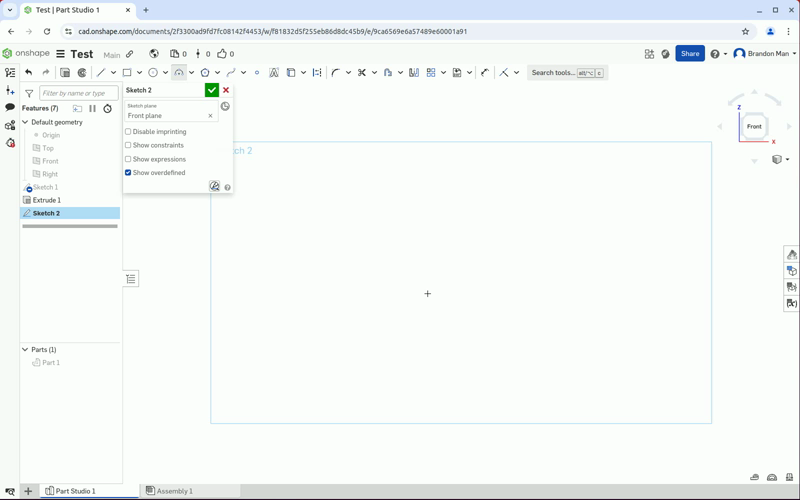
click(427, 293)
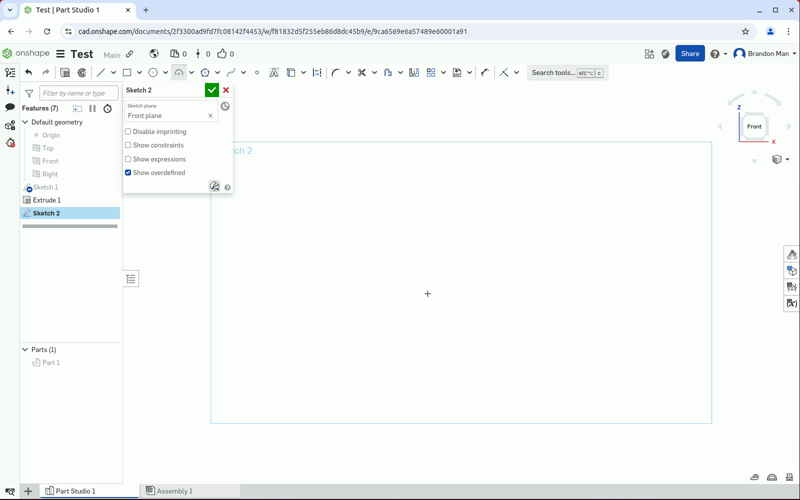
key_up(shift)
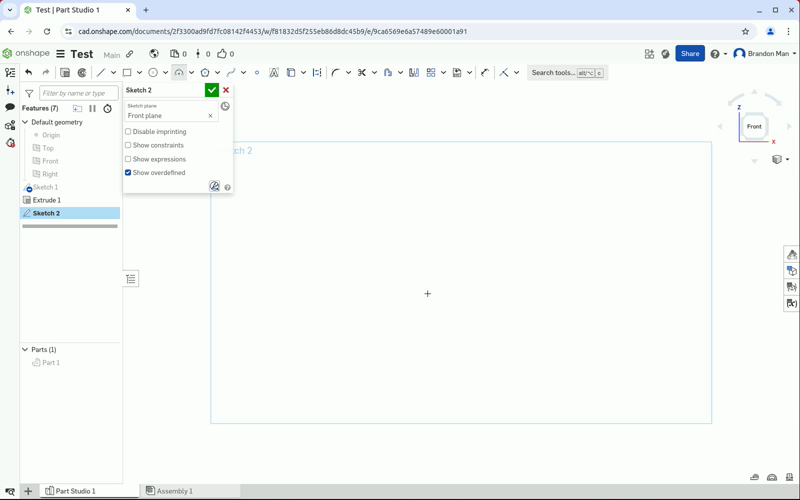
key_down(shift)
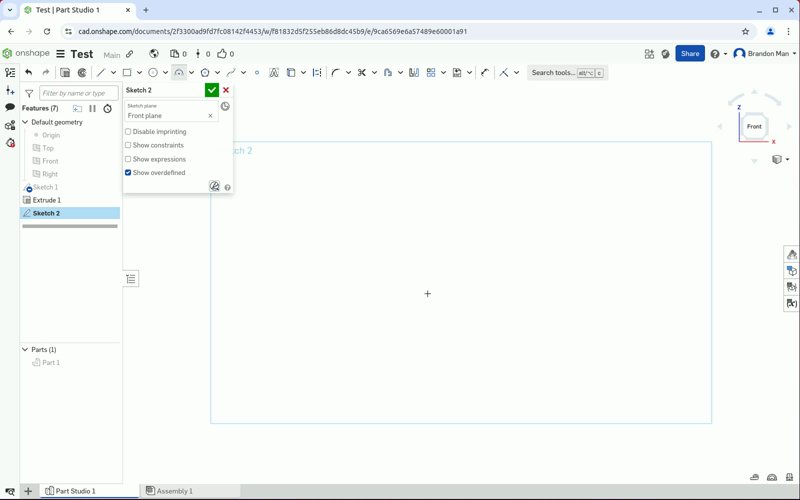
mouse_move(495, 293)
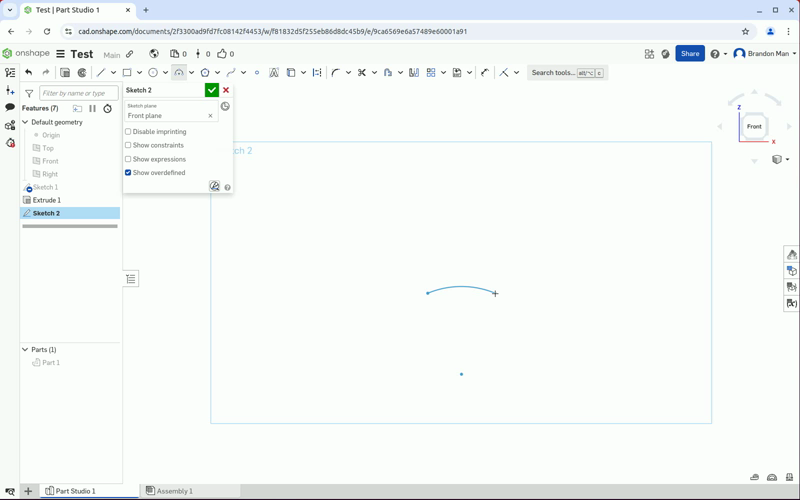
click(495, 293)
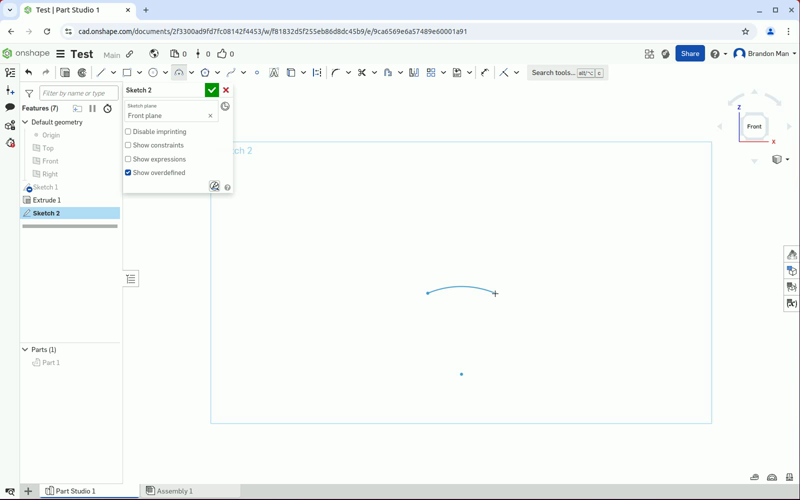
mouse_move(461, 318)
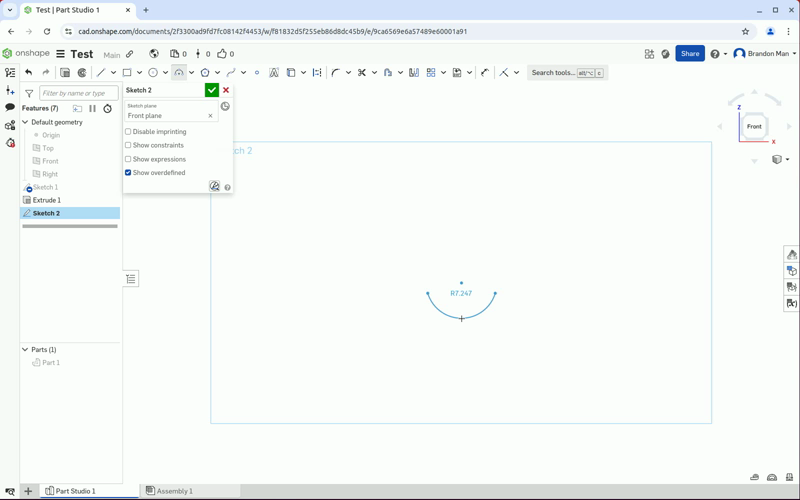
click(461, 318)
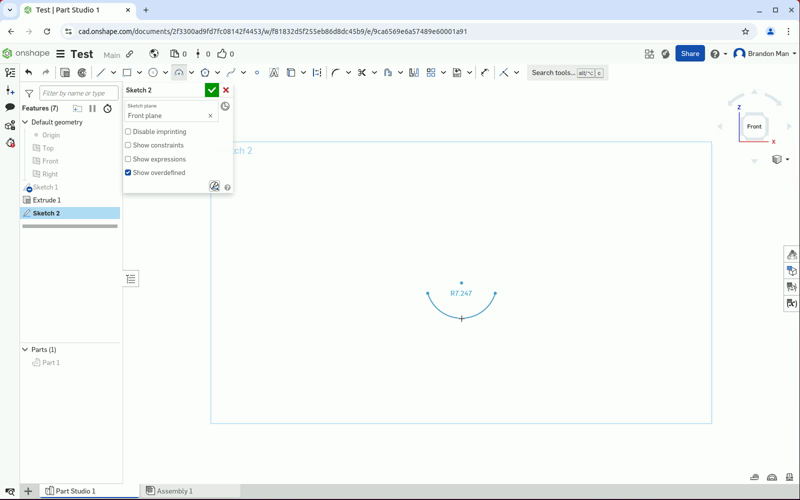
key_up(shift)
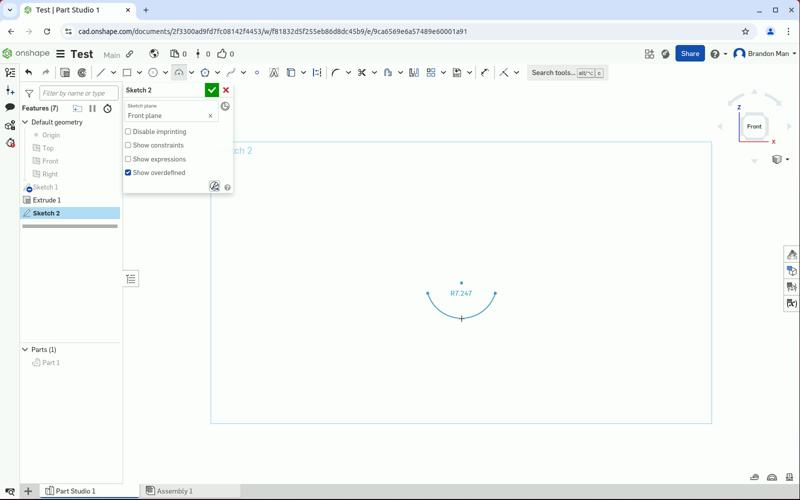
key(esc)
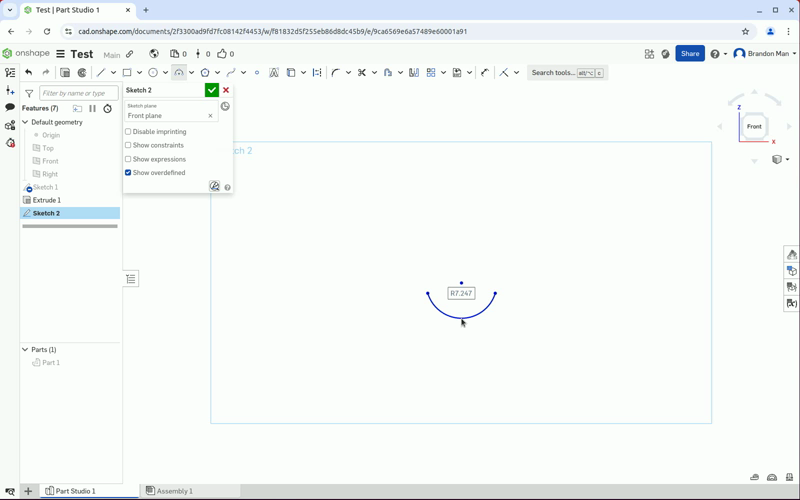
key(l)
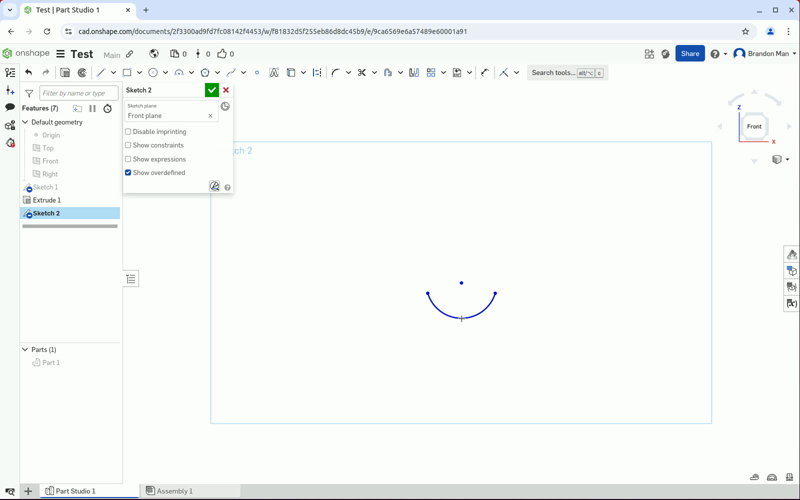
mouse_move(495, 293)
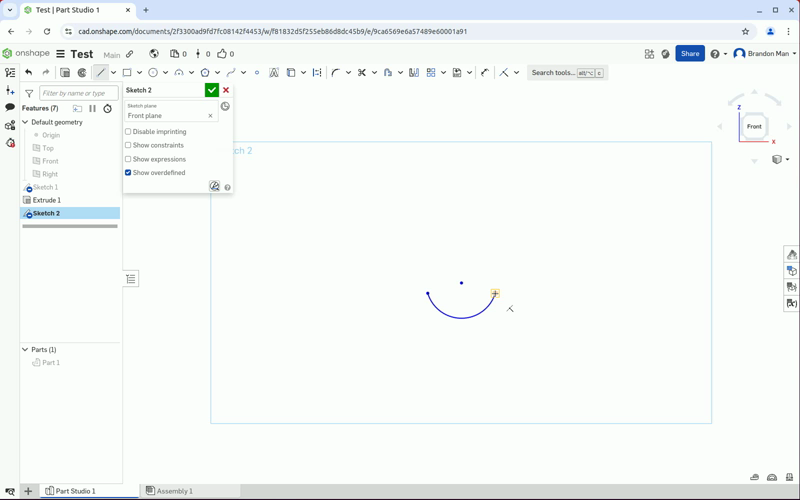
click(495, 293)
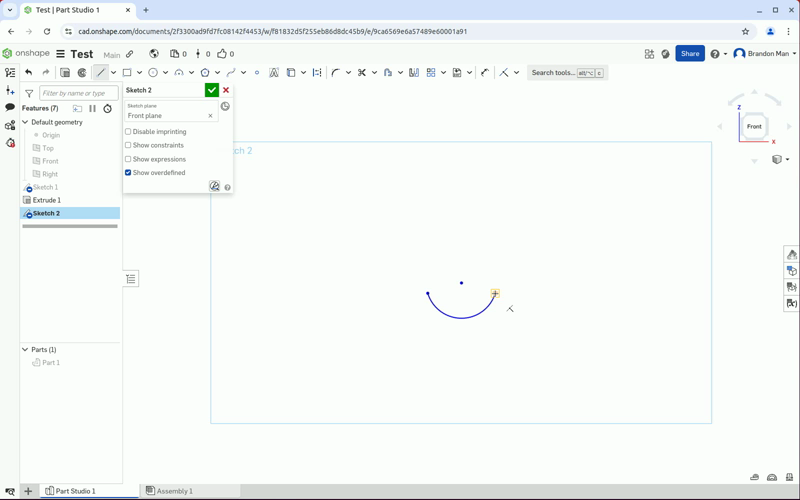
key_down(shift)
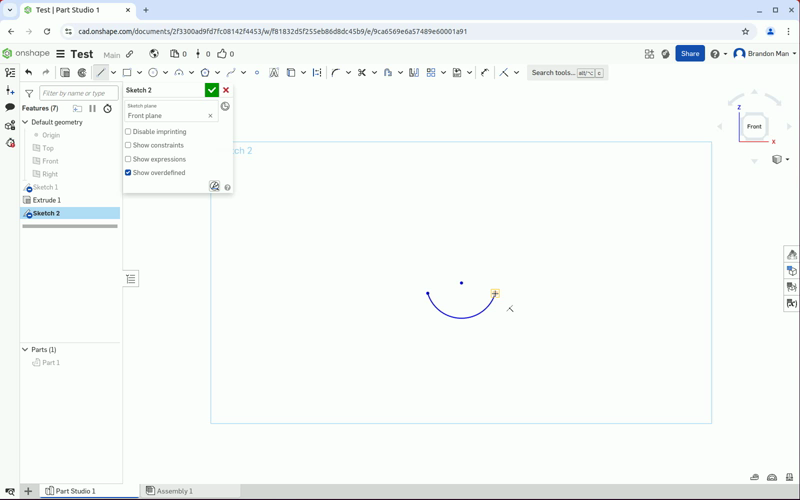
mouse_move(525, 293)
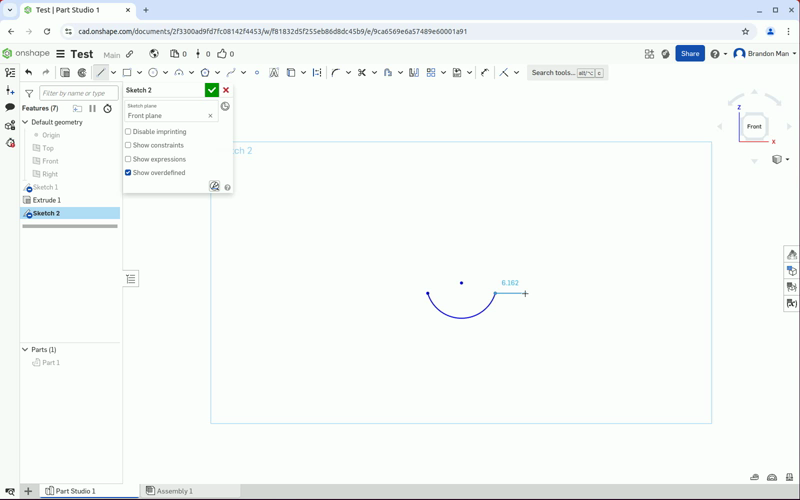
mouse_move(476, 293)
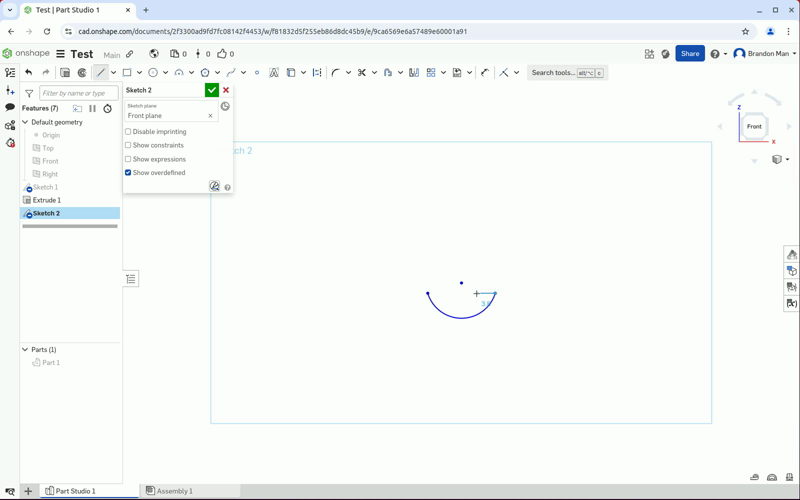
click(476, 293)
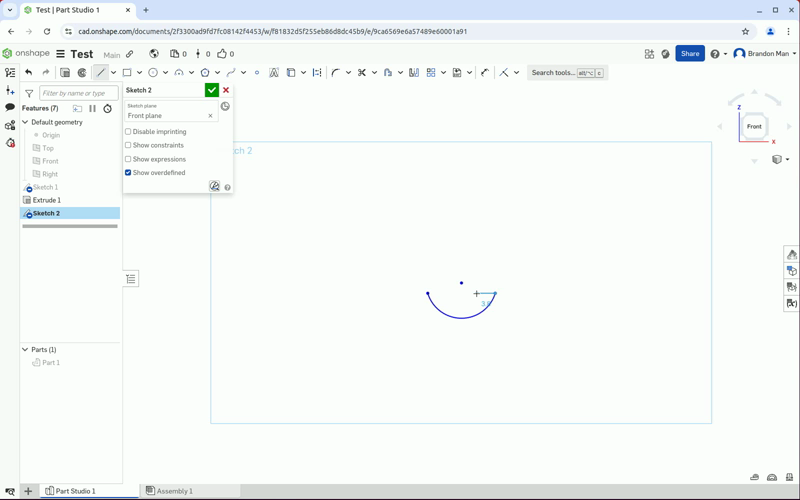
key_up(shift)
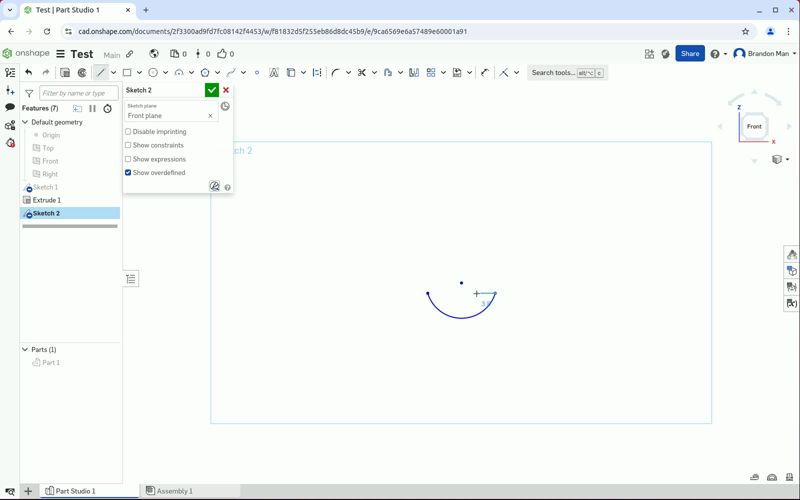
key(esc)
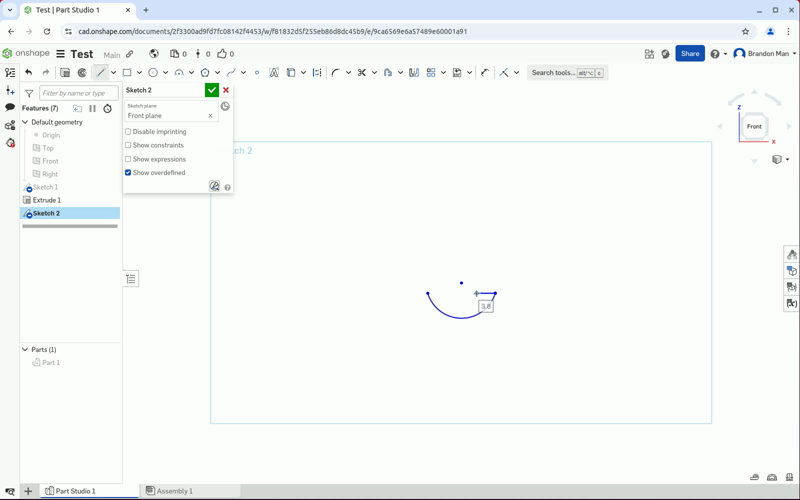
key(a)
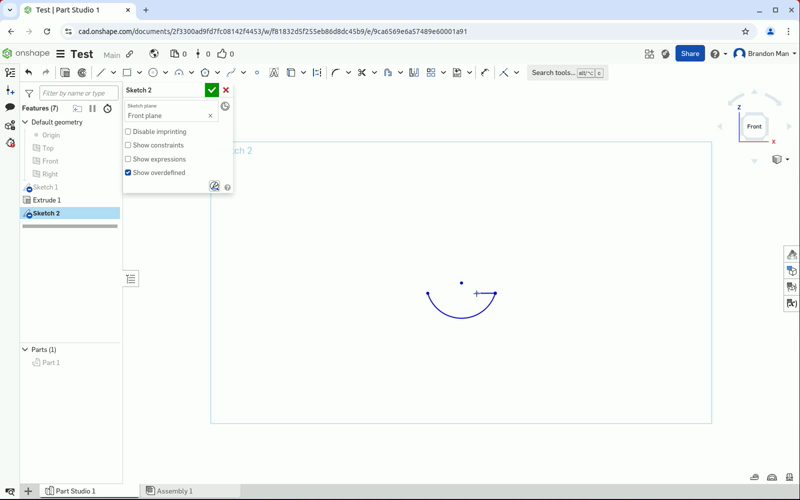
mouse_move(476, 293)
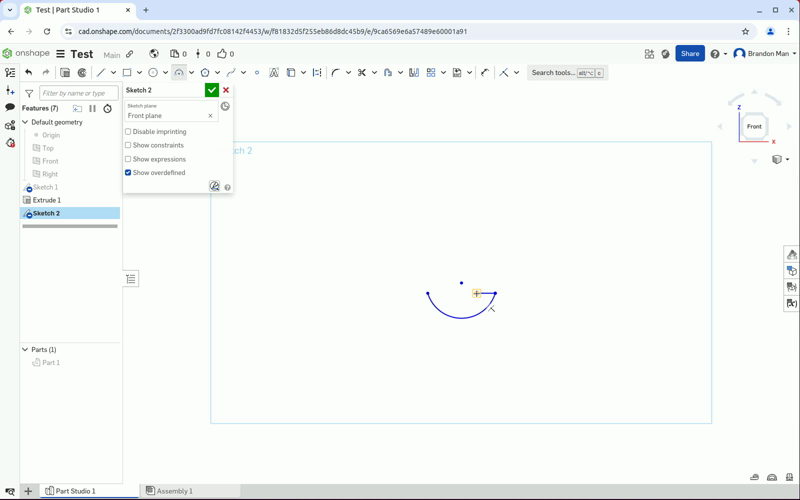
click(476, 293)
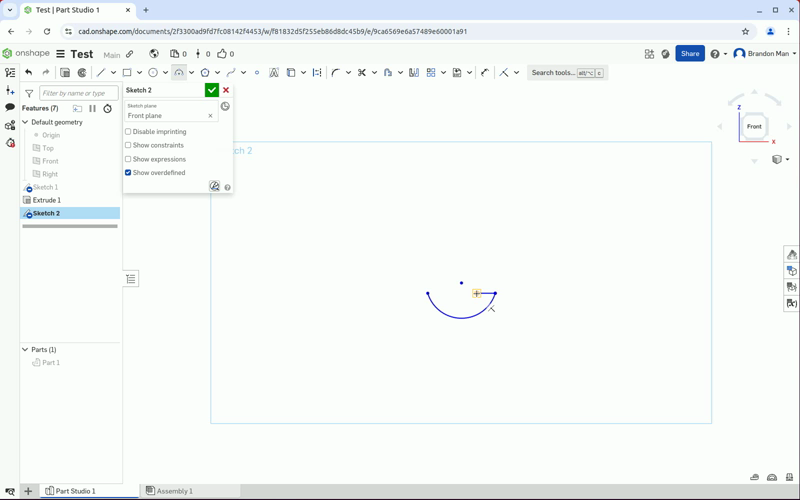
key_down(shift)
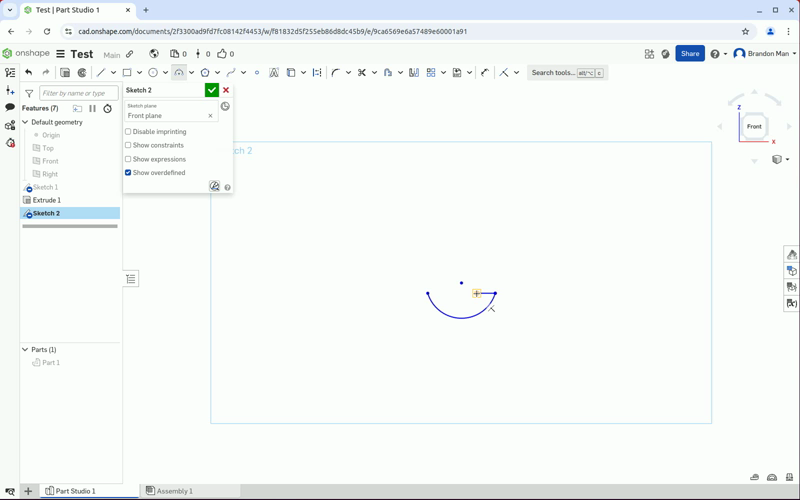
mouse_move(446, 293)
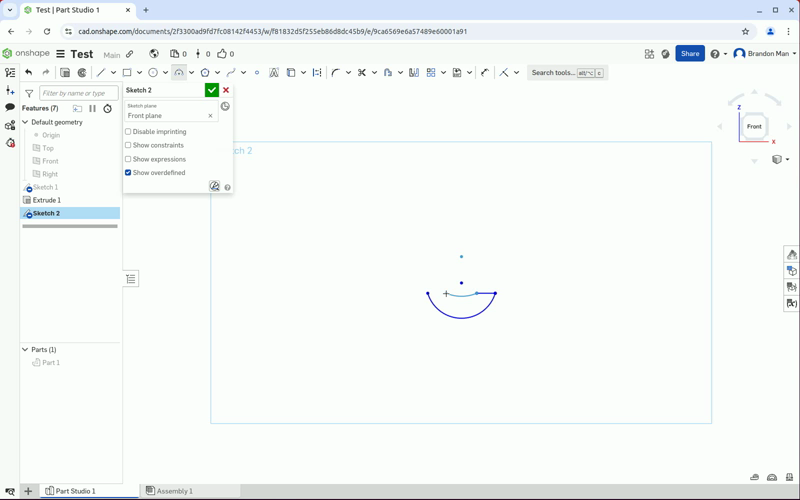
click(446, 293)
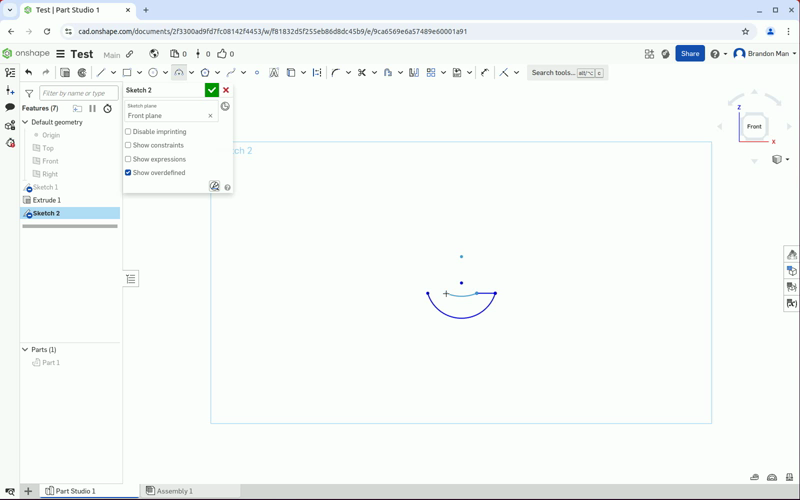
mouse_move(461, 301)
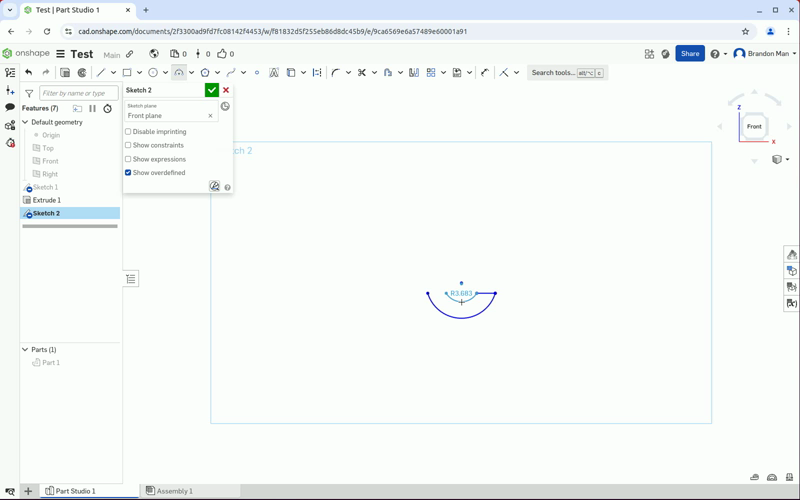
click(461, 301)
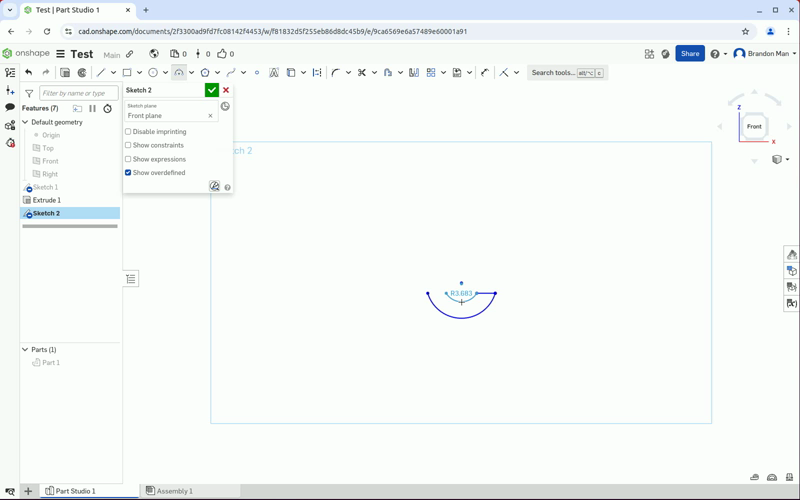
key_up(shift)
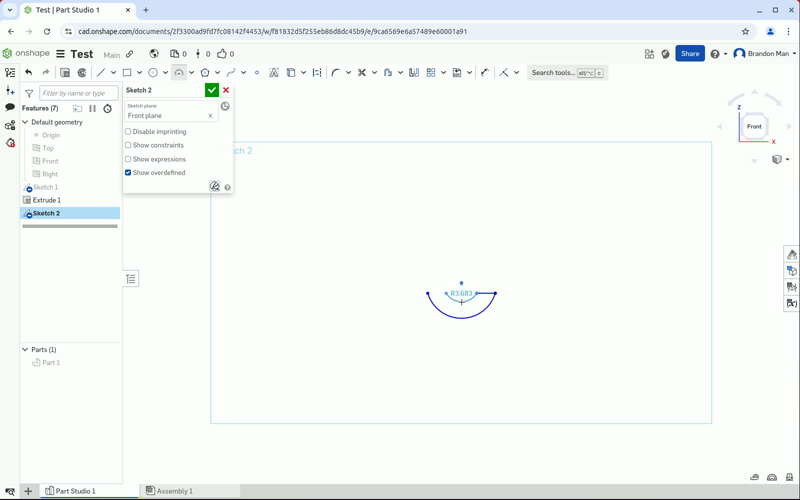
key(esc)
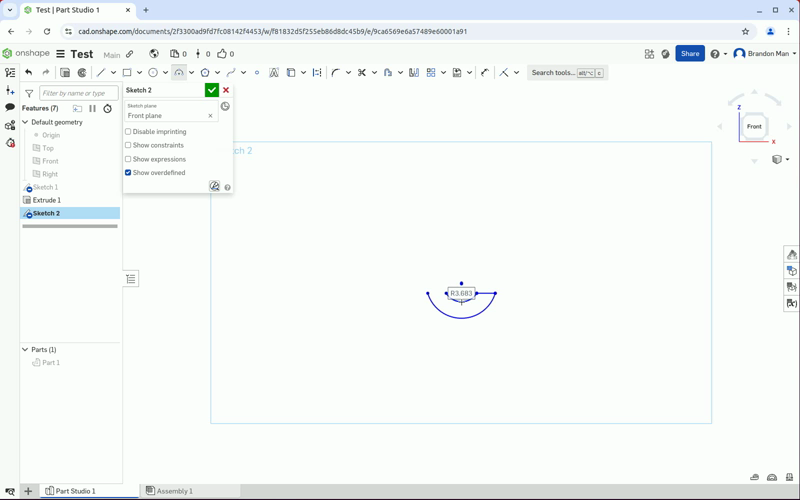
key(l)
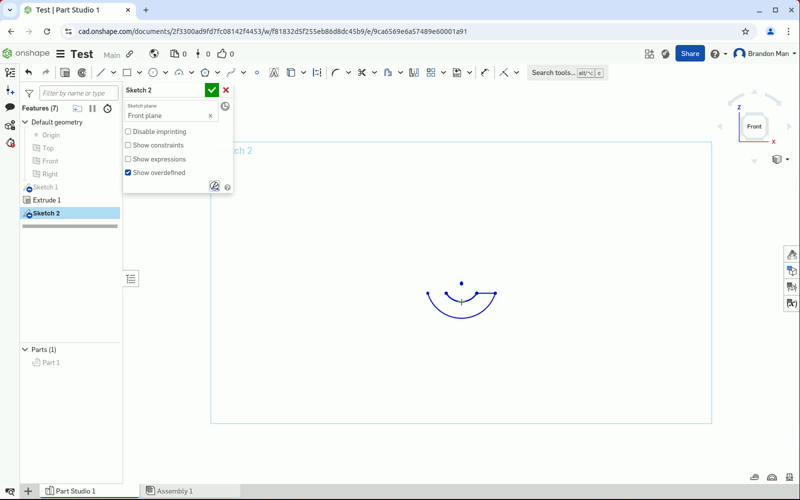
mouse_move(446, 293)
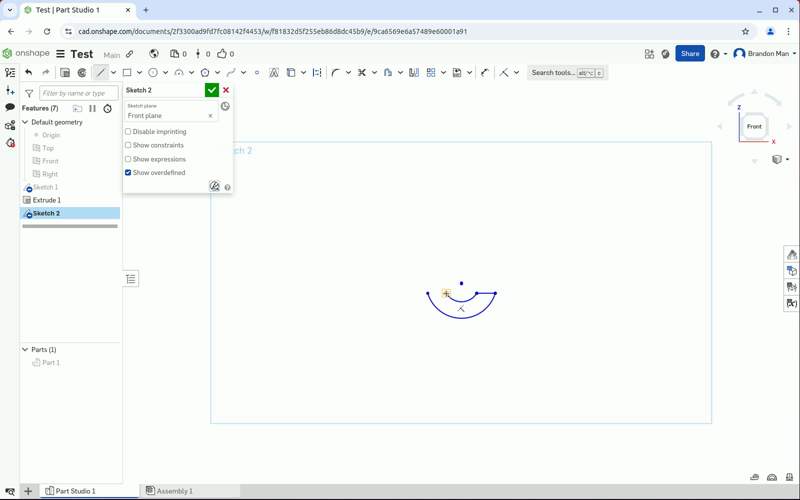
click(446, 293)
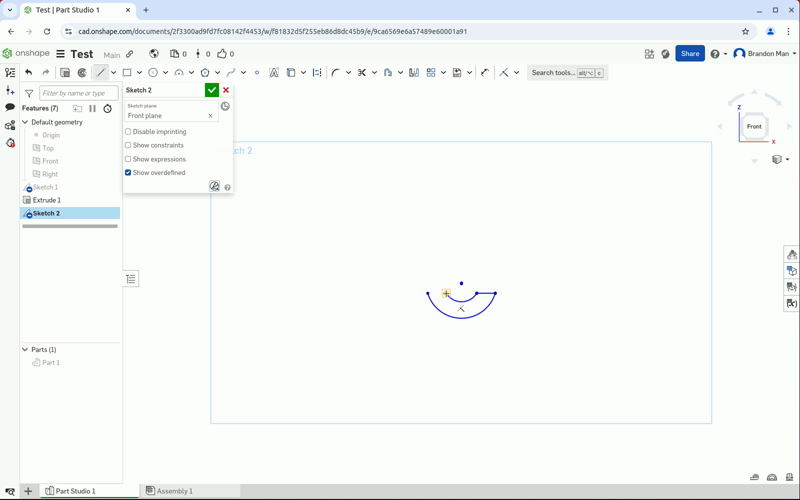
mouse_move(476, 293)
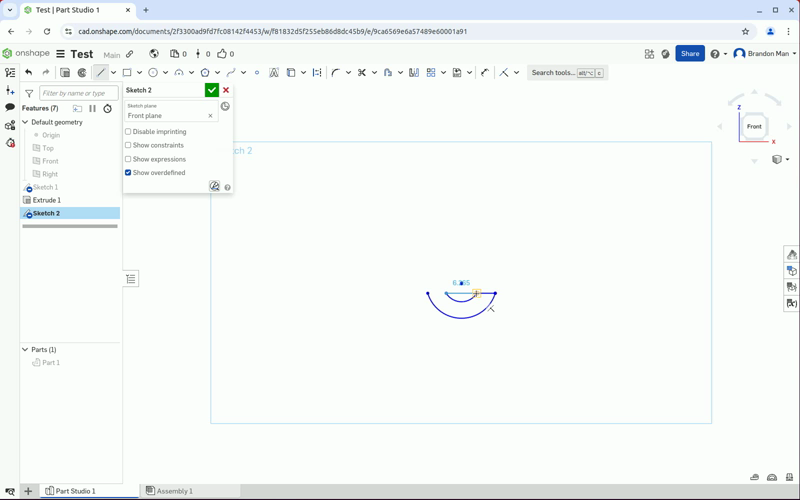
key_down(shift)
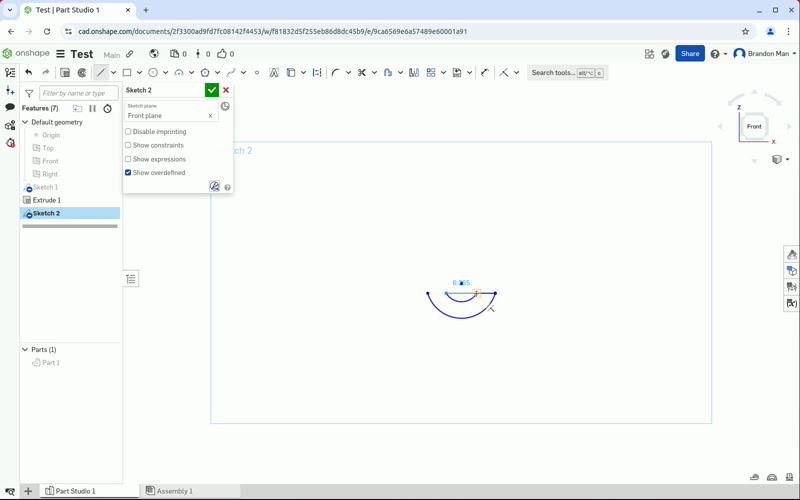
mouse_move(427, 293)
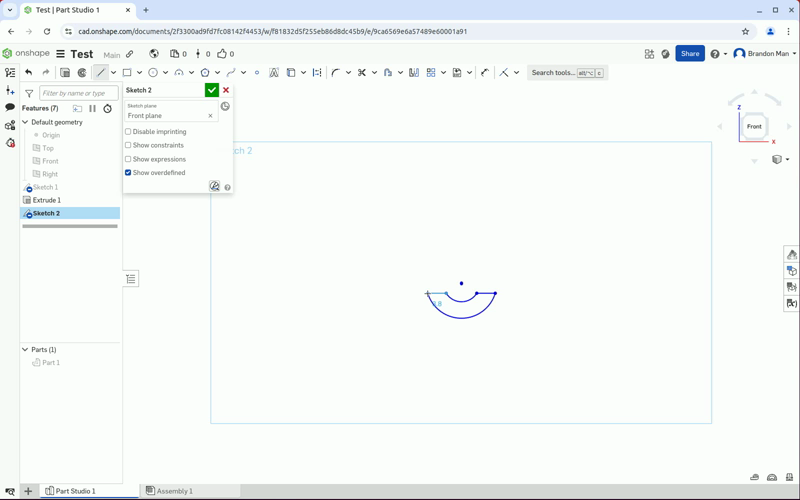
key_up(shift)
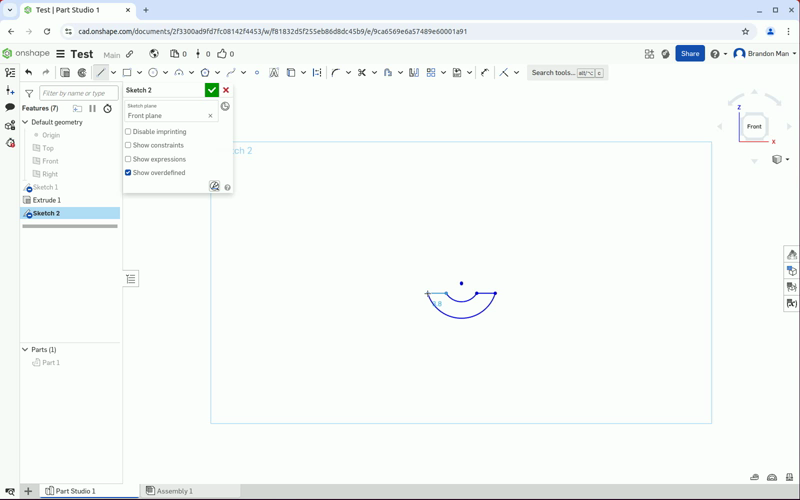
click(427, 293)
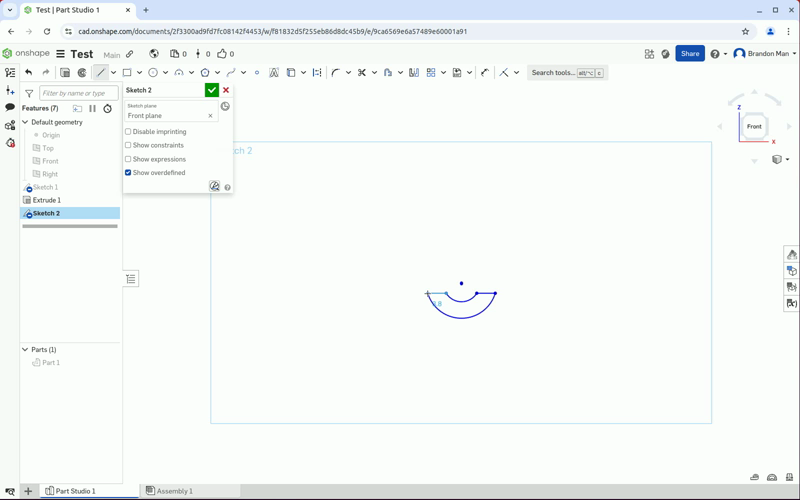
key(esc)
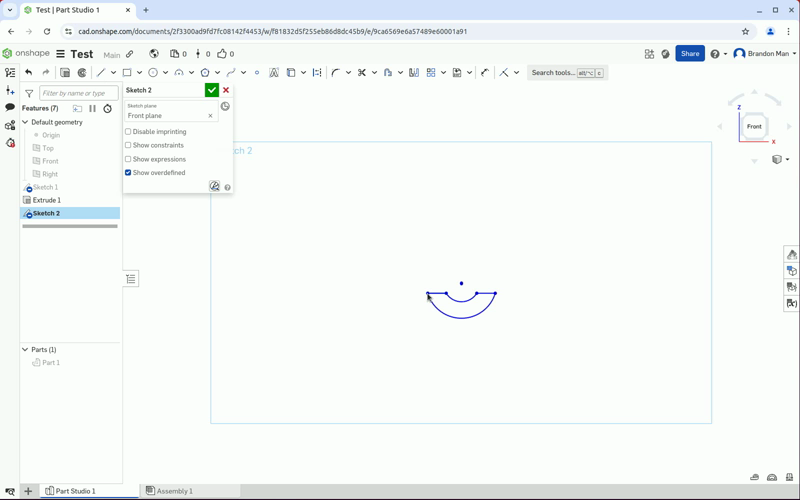
mouse_move(443, 296)
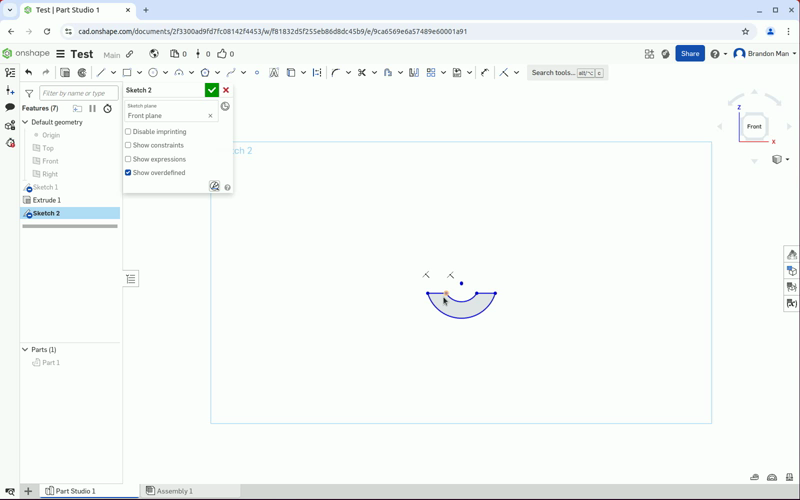
scroll(6)
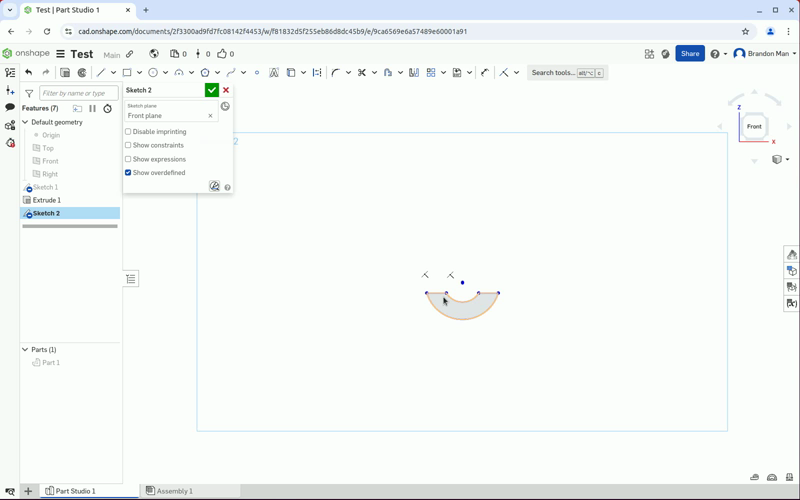
scroll(6)
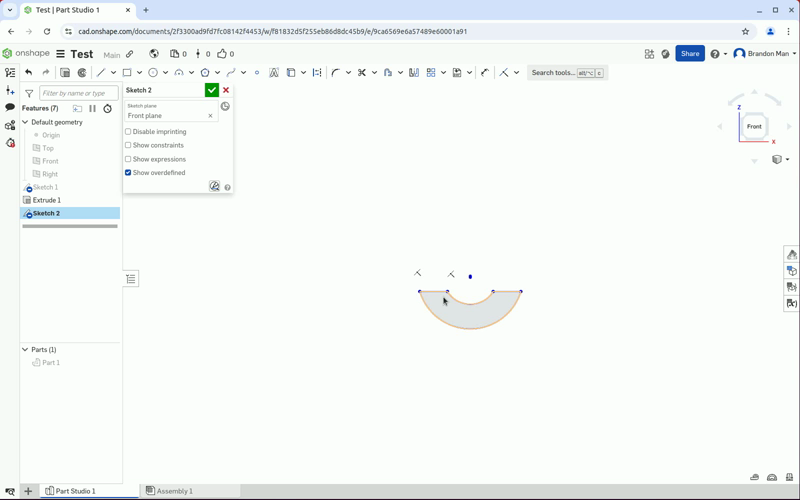
scroll(6)
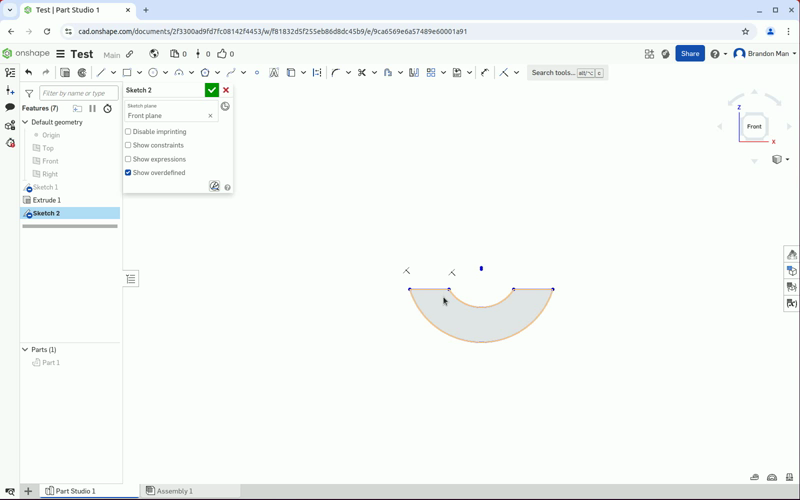
scroll(6)
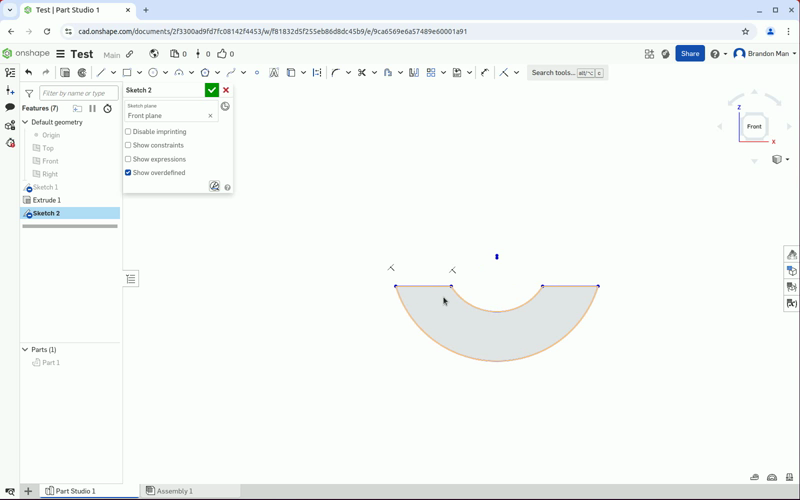
scroll(6)
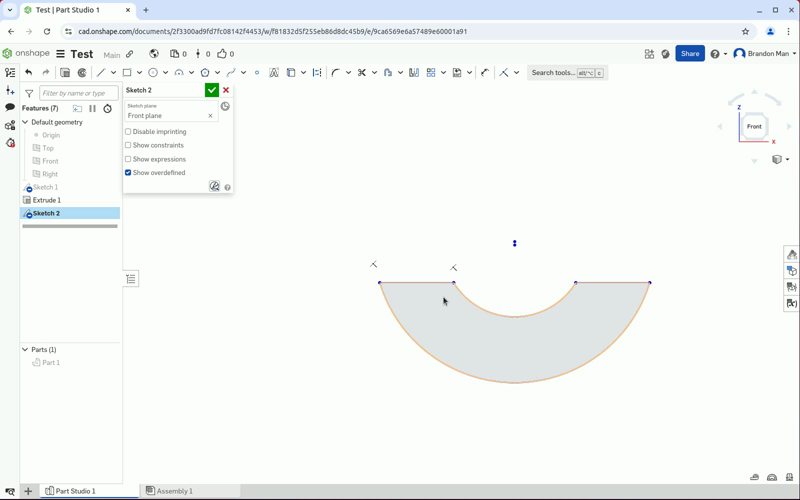
scroll(6)
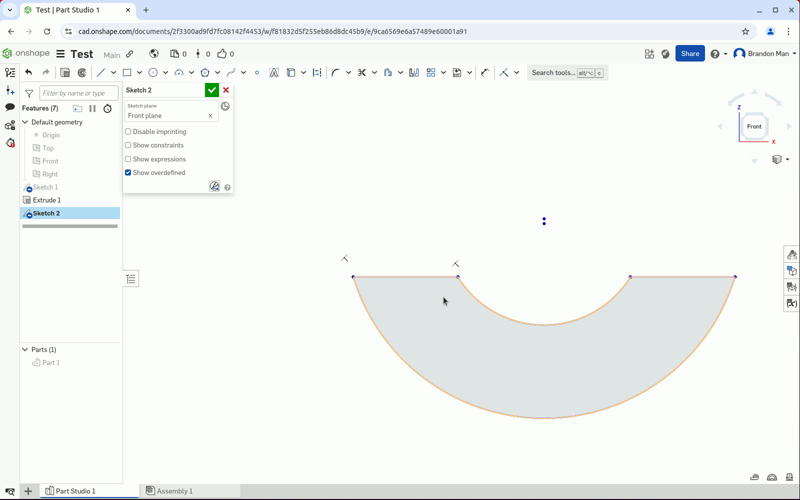
scroll(6)
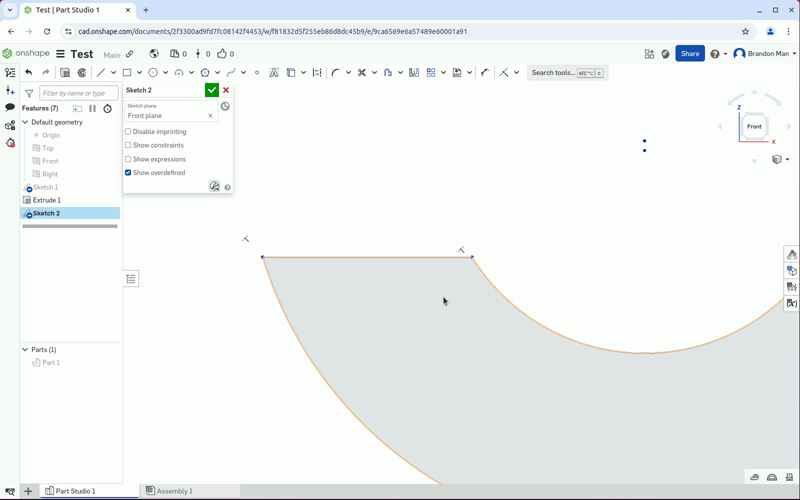
click(443, 296)
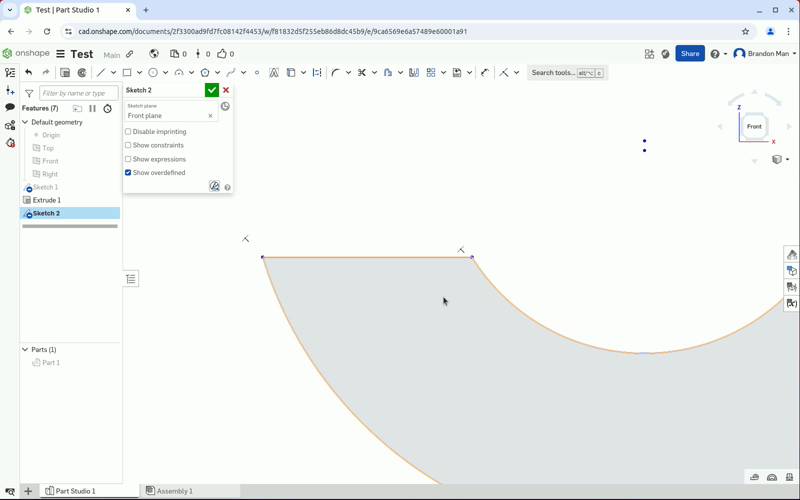
scroll(-6)
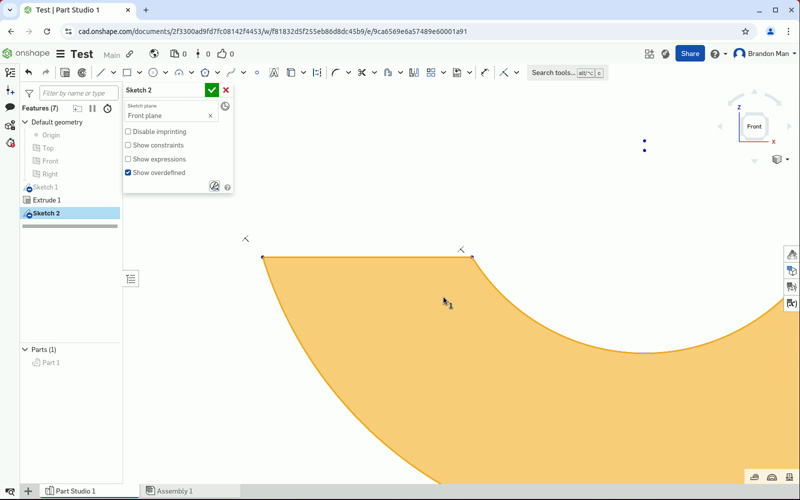
scroll(-6)
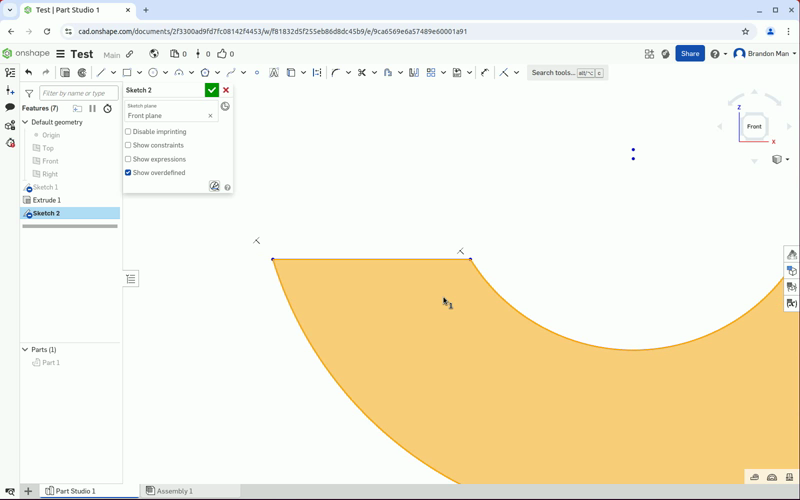
scroll(-6)
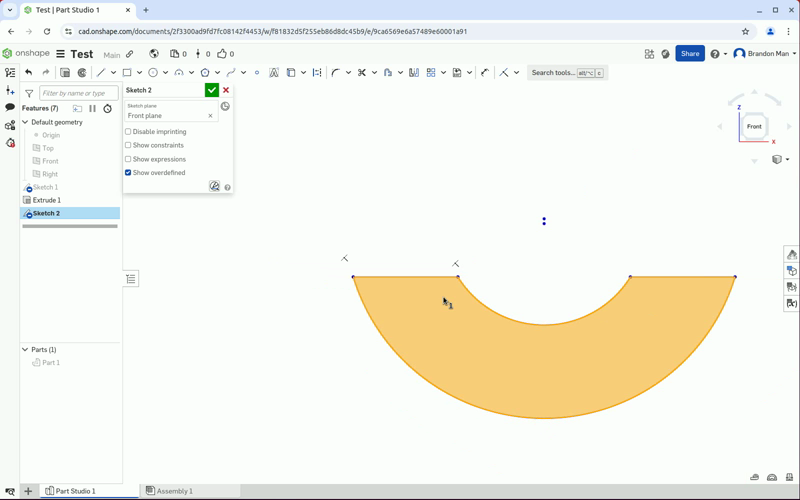
scroll(-6)
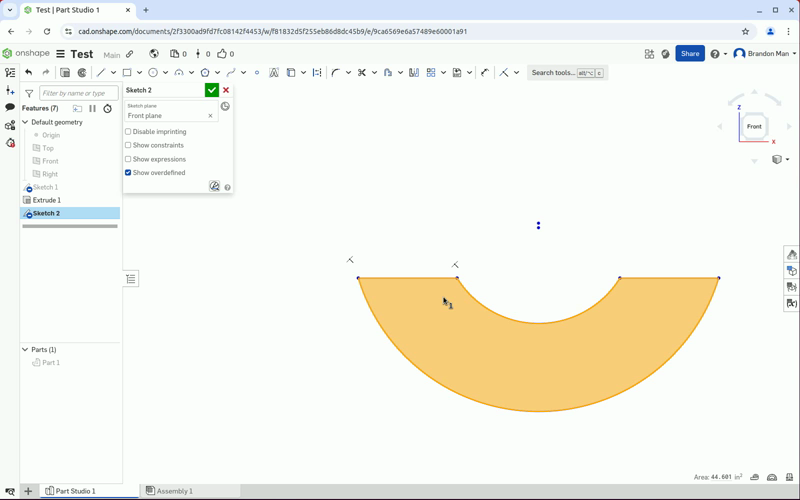
scroll(-6)
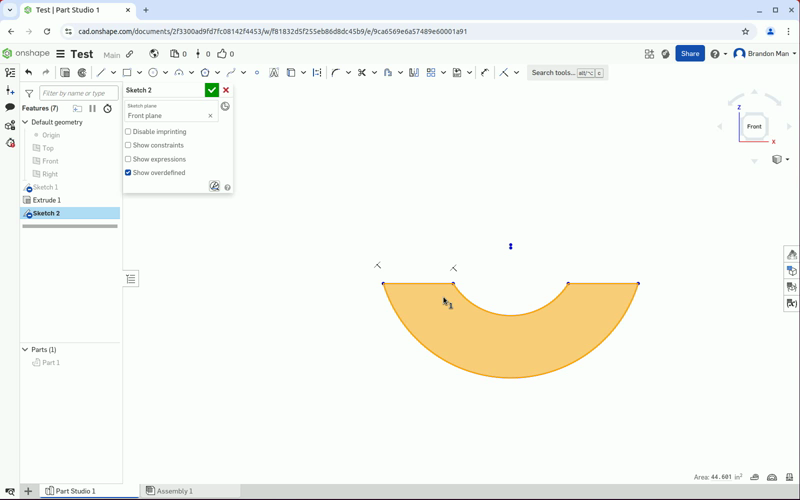
scroll(-6)
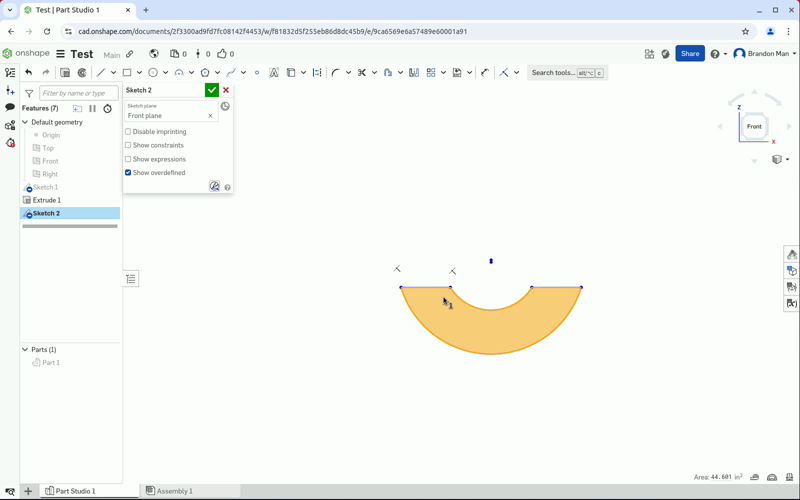
scroll(-6)
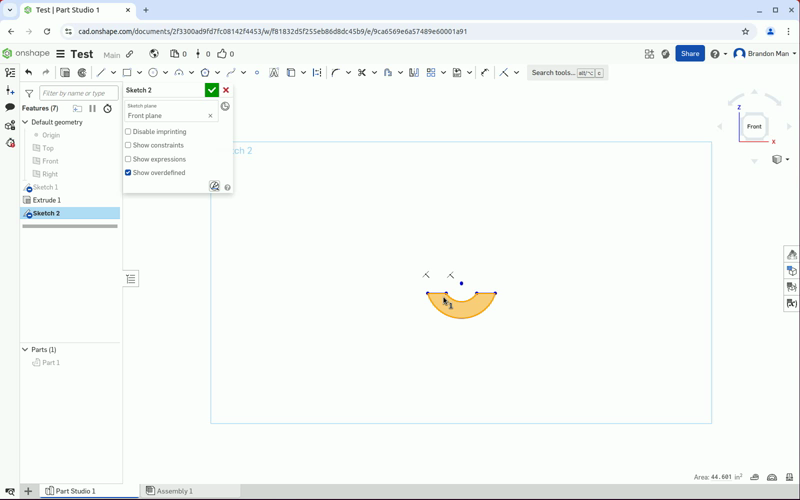
mouse_move(73, 352)
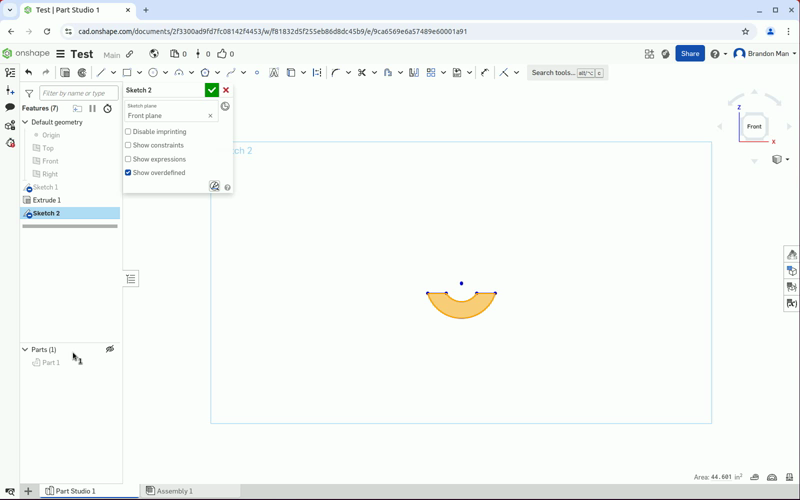
key(shift+y)
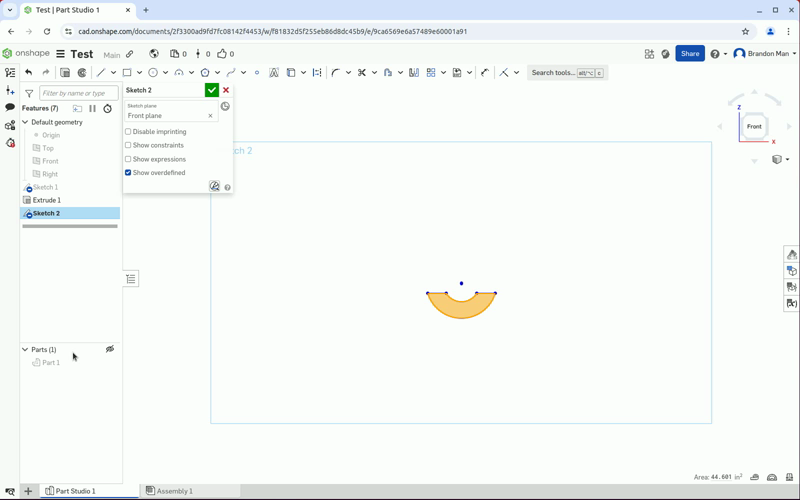
key(shift+e)
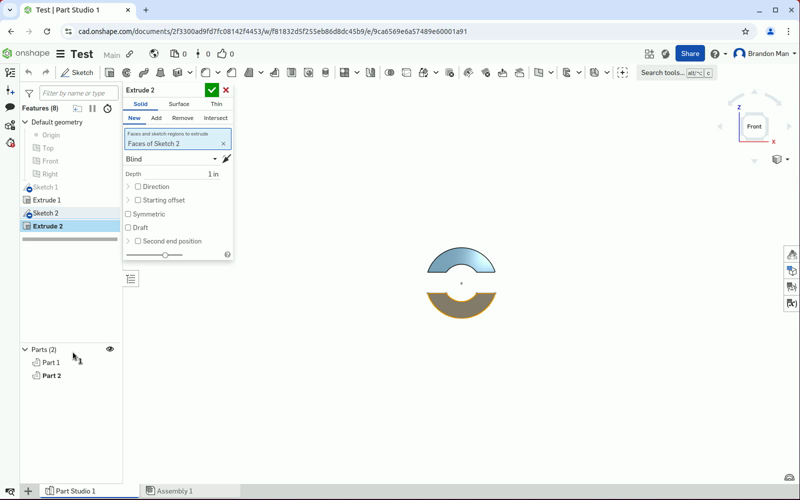
mouse_move(143, 106)
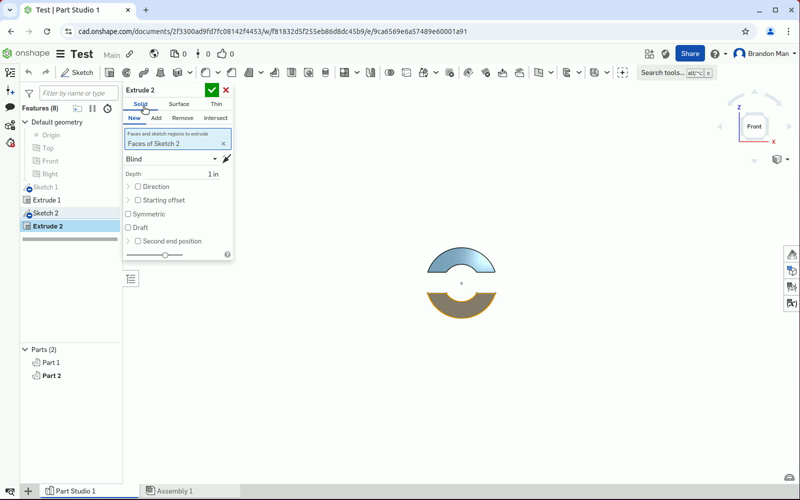
click(143, 106)
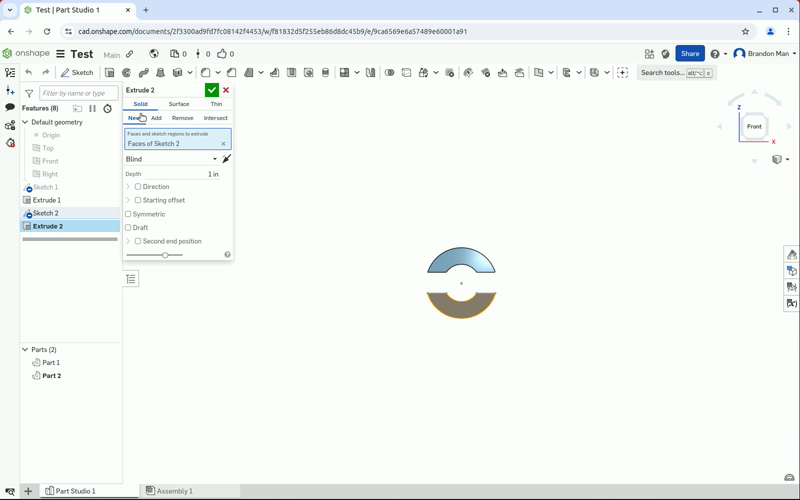
mouse_move(137, 120)
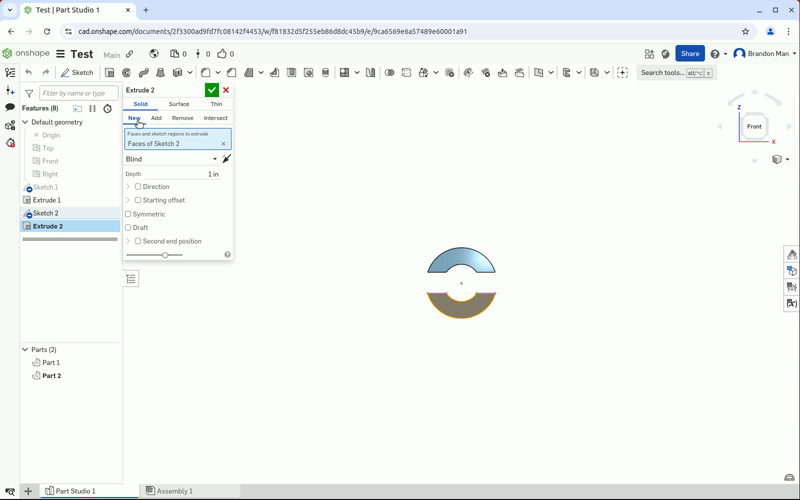
click(137, 120)
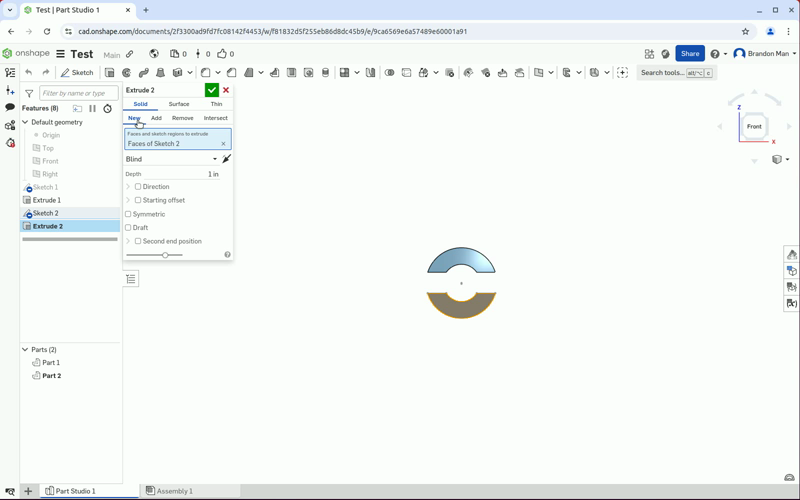
key(tab, 4)
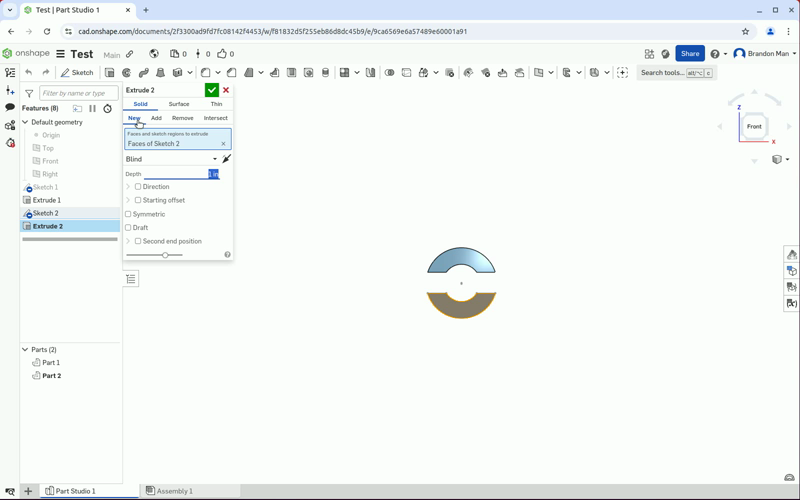
text(7.221)
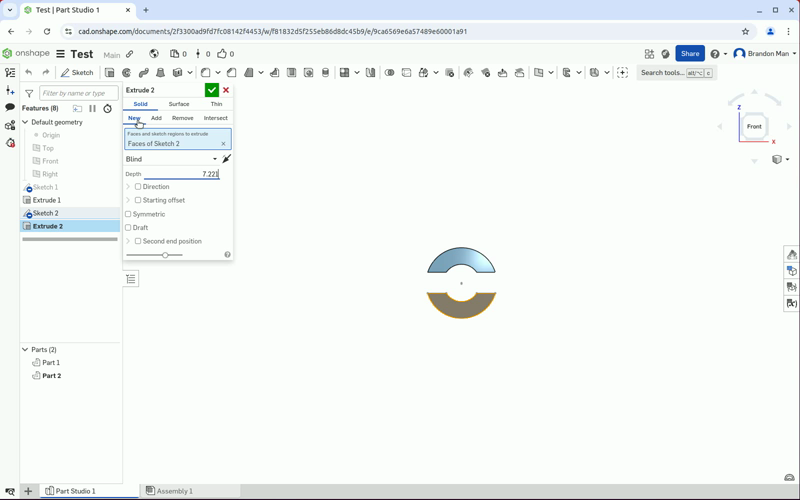
key(enter)
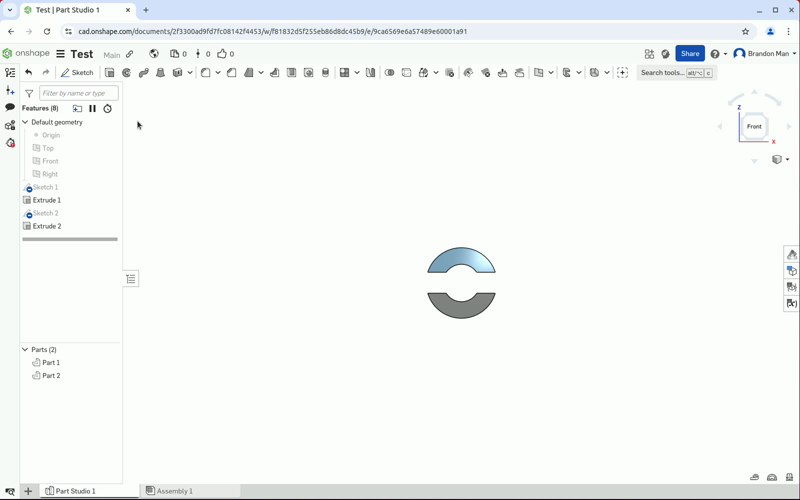
key(shift+h)
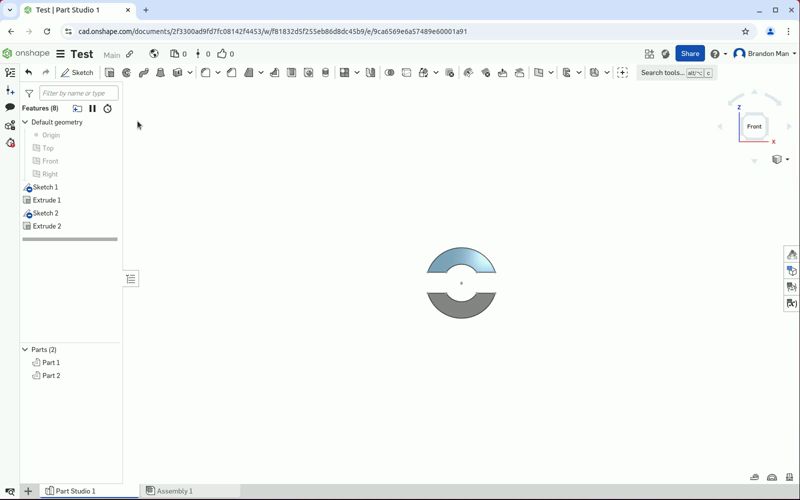
key(shift+h)
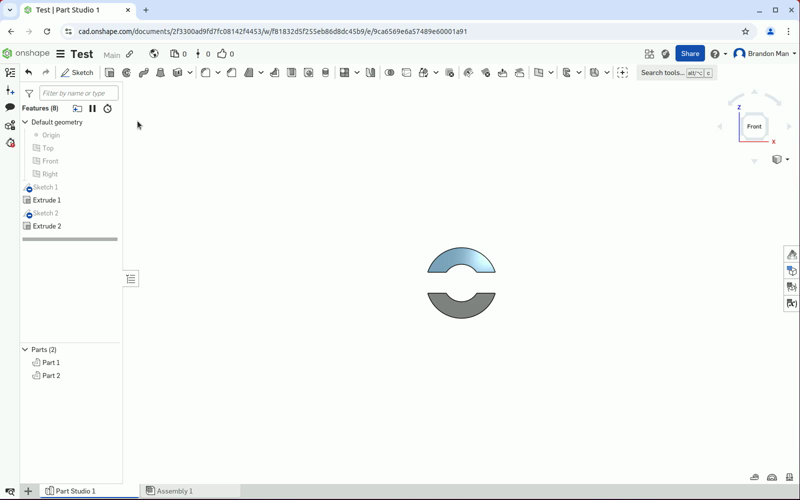
mouse_move(73, 189)
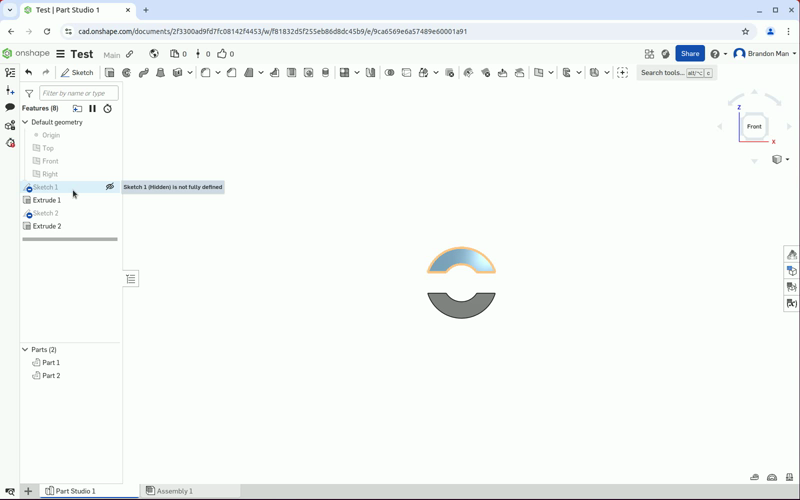
click(73, 189)
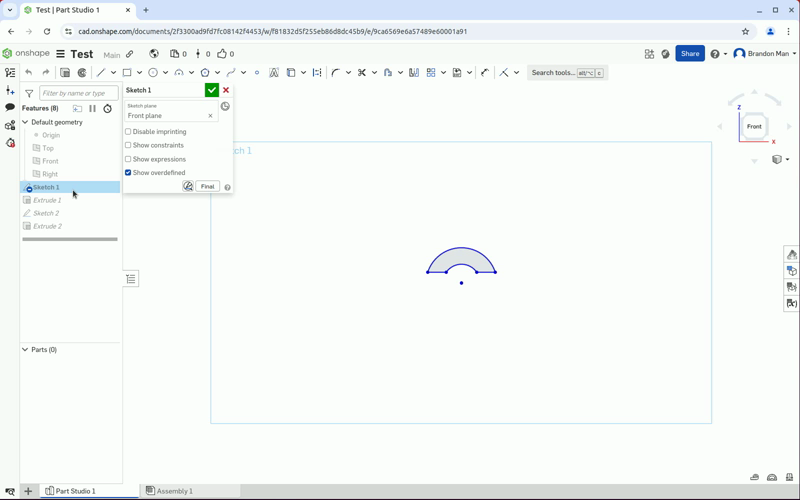
mouse_move(229, 92)
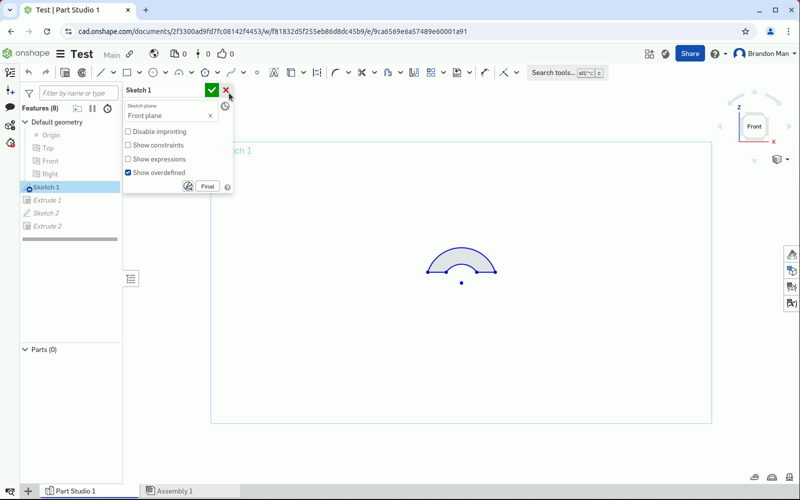
click(229, 92)
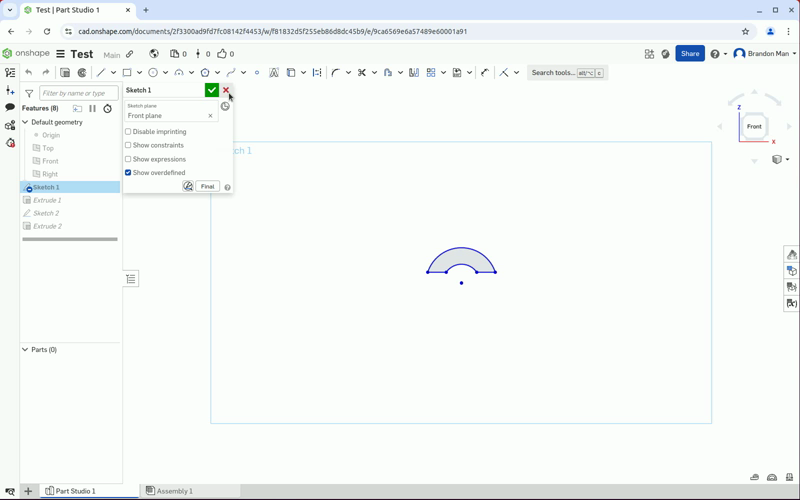
key(shift+s)
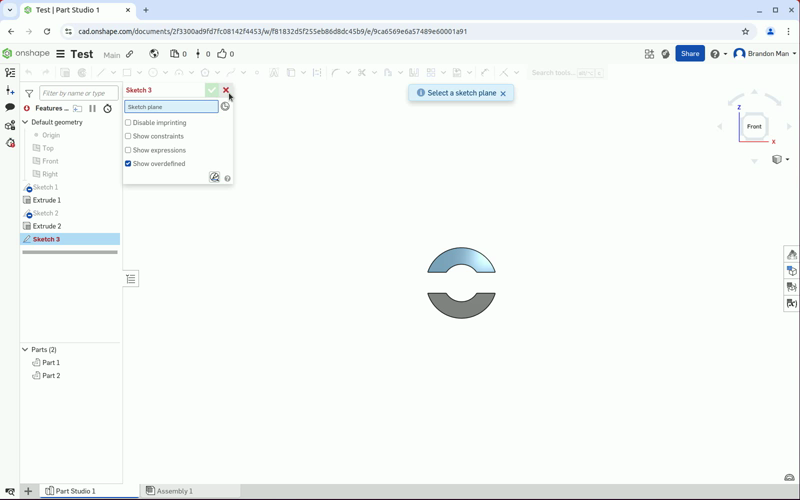
mouse_move(73, 163)
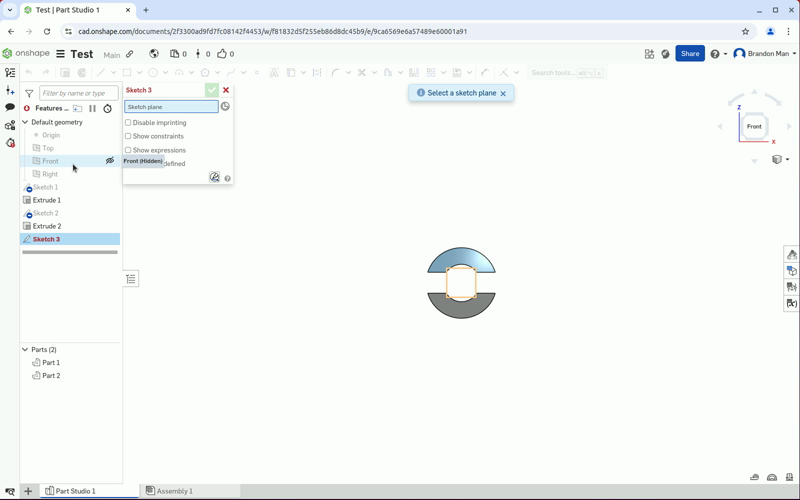
click(73, 163)
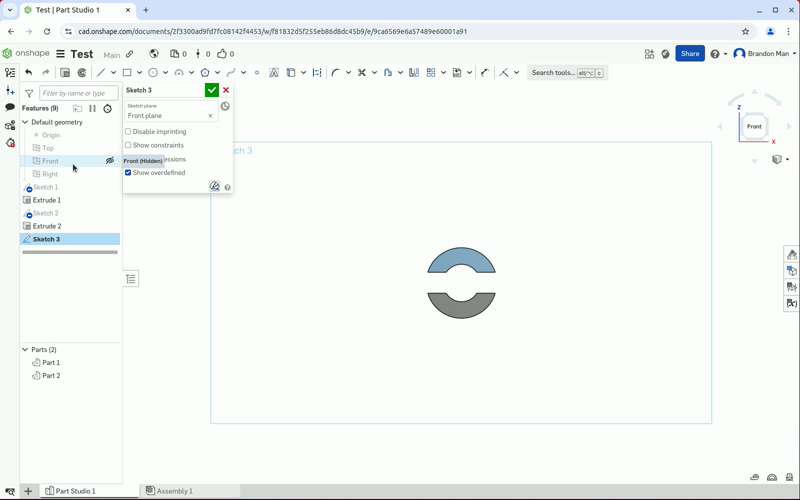
mouse_move(73, 352)
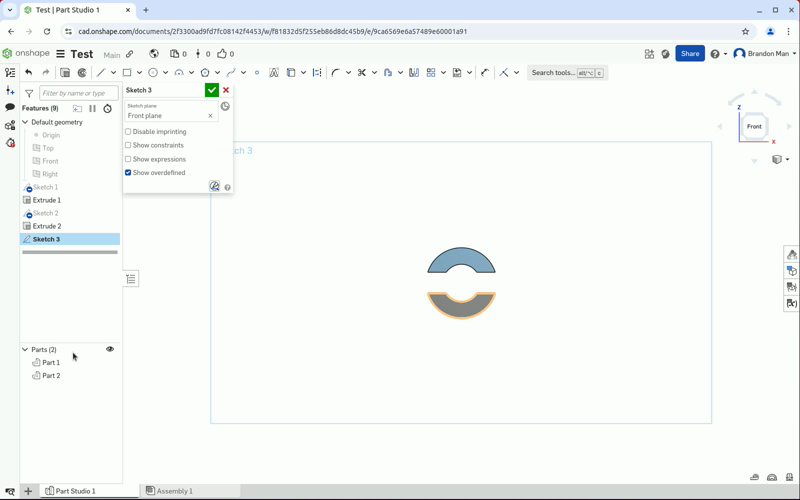
key(y)
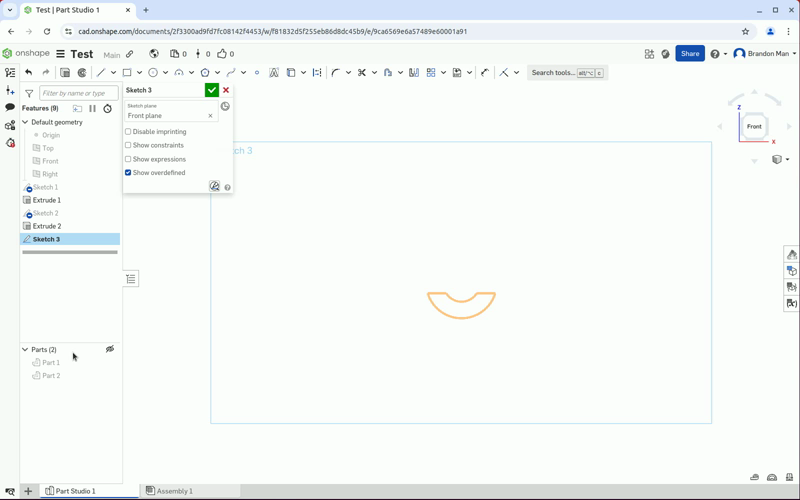
key(l)
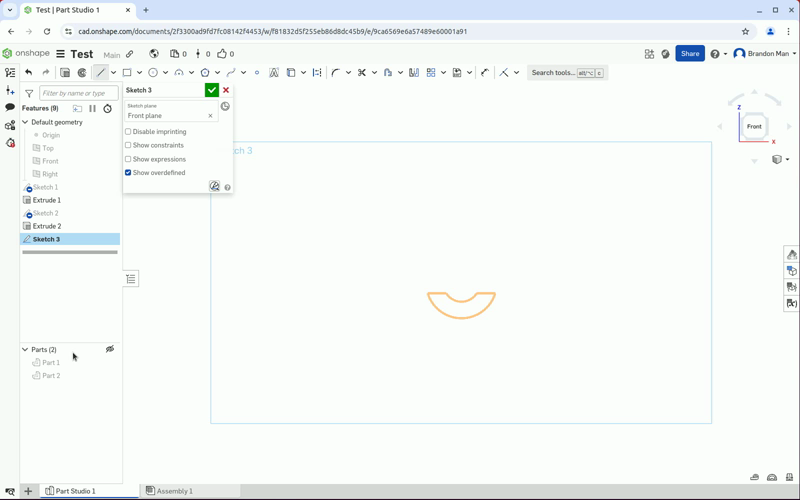
key_down(shift)
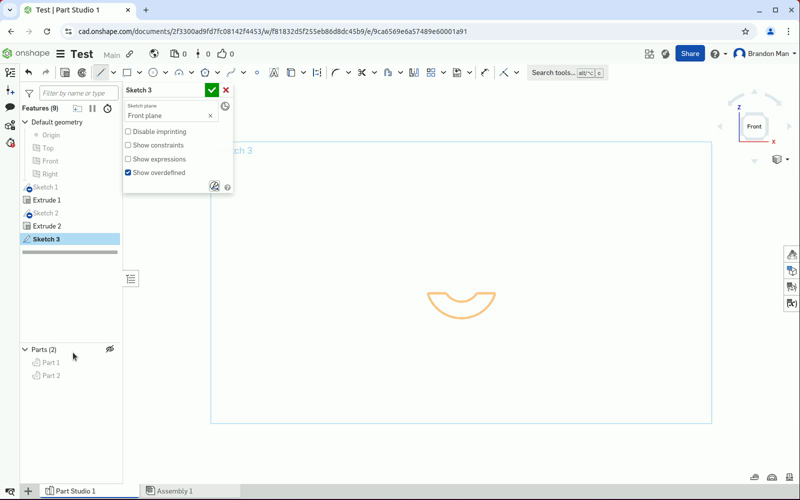
mouse_move(476, 293)
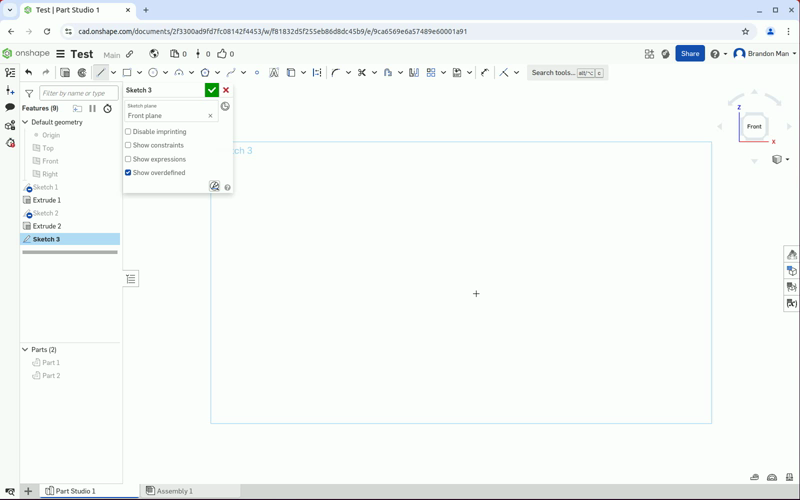
click(476, 293)
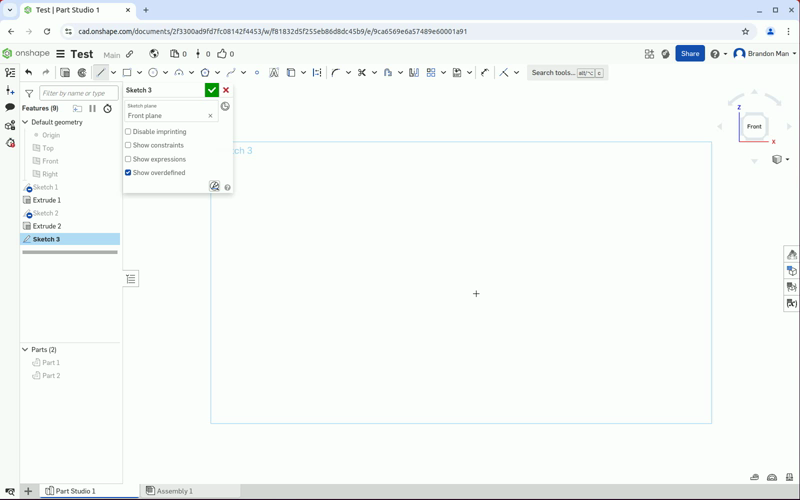
key_up(shift)
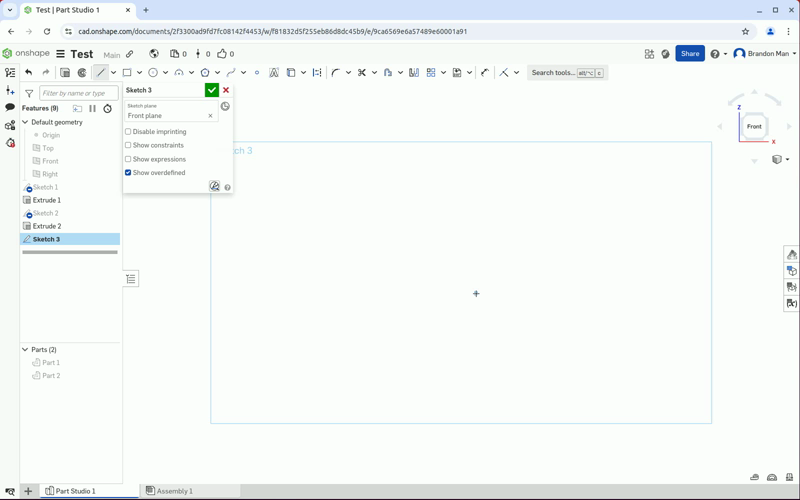
key_down(shift)
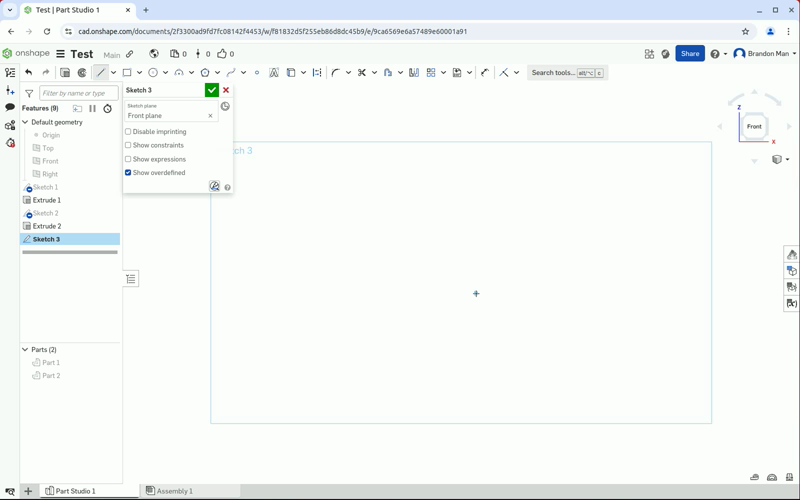
mouse_move(506, 293)
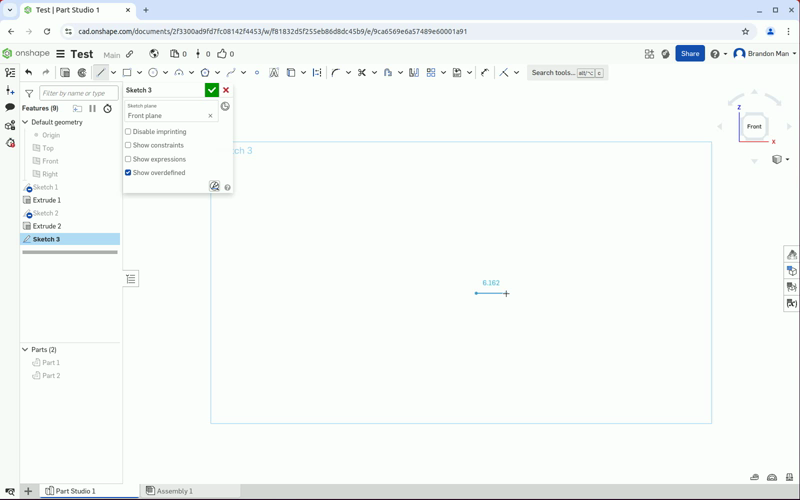
mouse_move(495, 293)
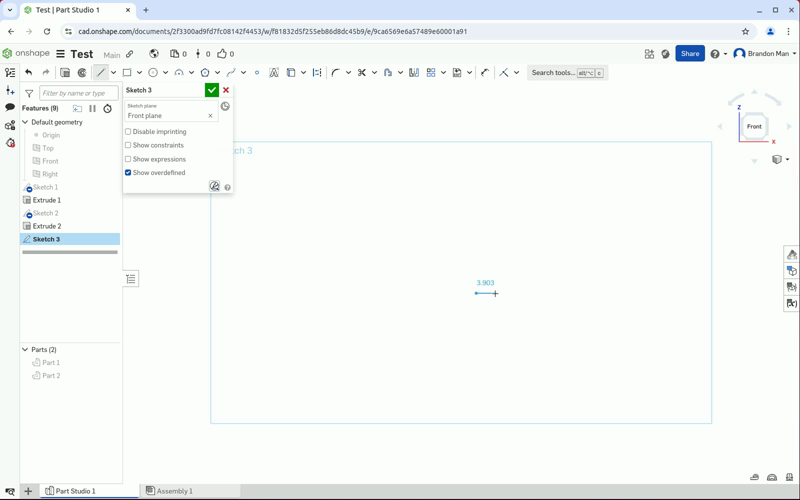
click(495, 293)
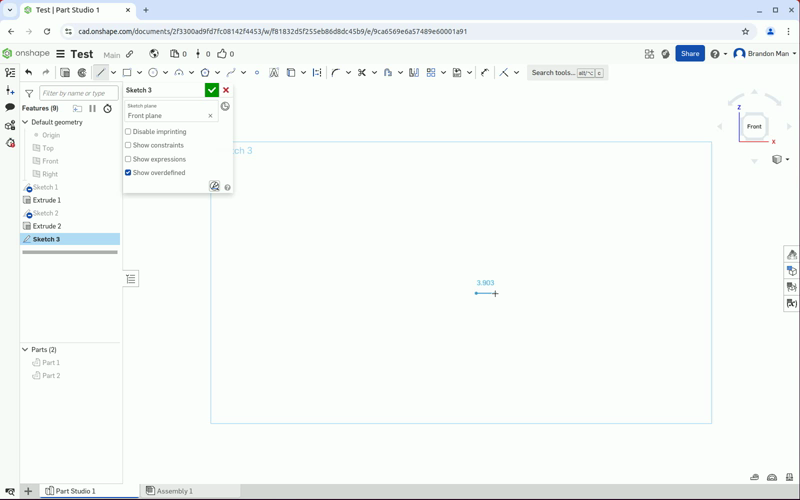
key_up(shift)
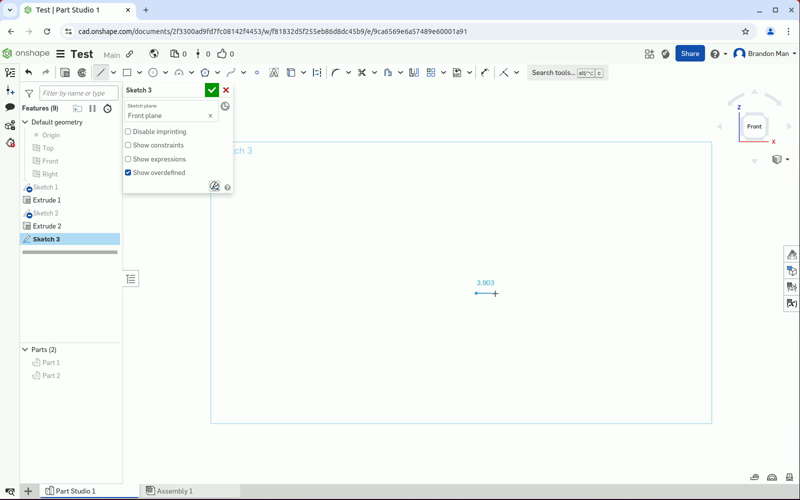
key(esc)
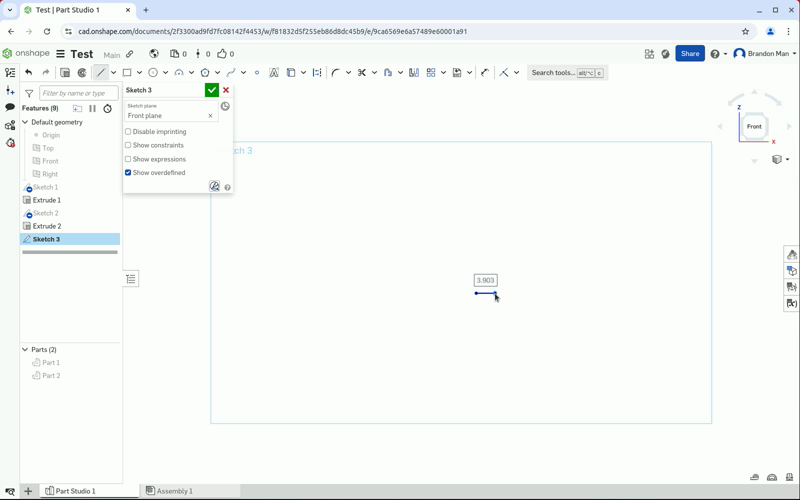
key(a)
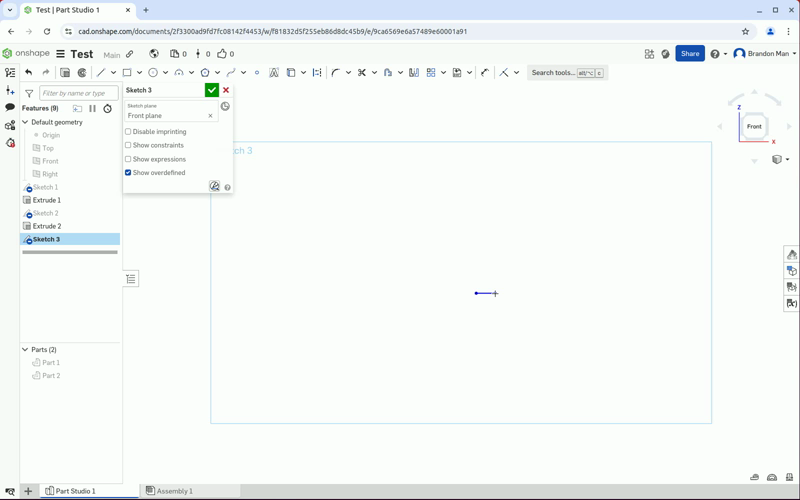
mouse_move(495, 293)
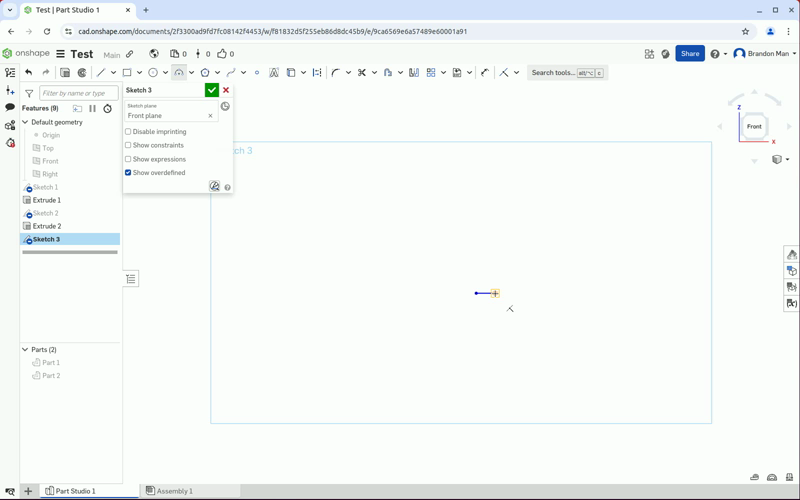
click(495, 293)
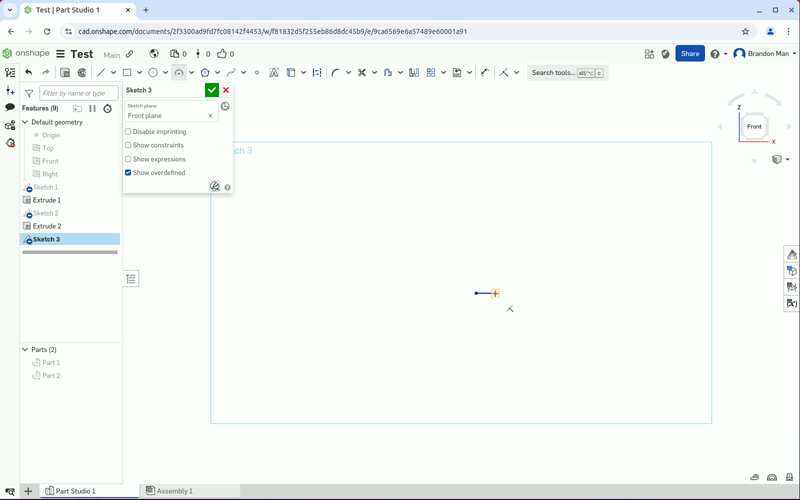
key_down(shift)
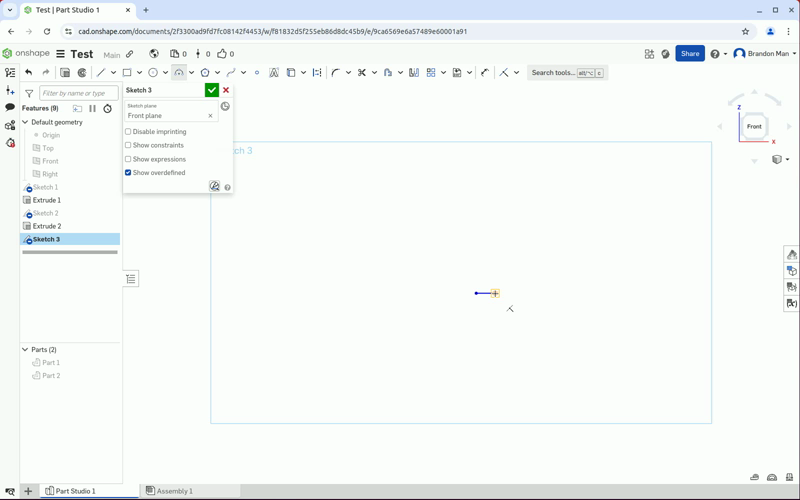
mouse_move(495, 271)
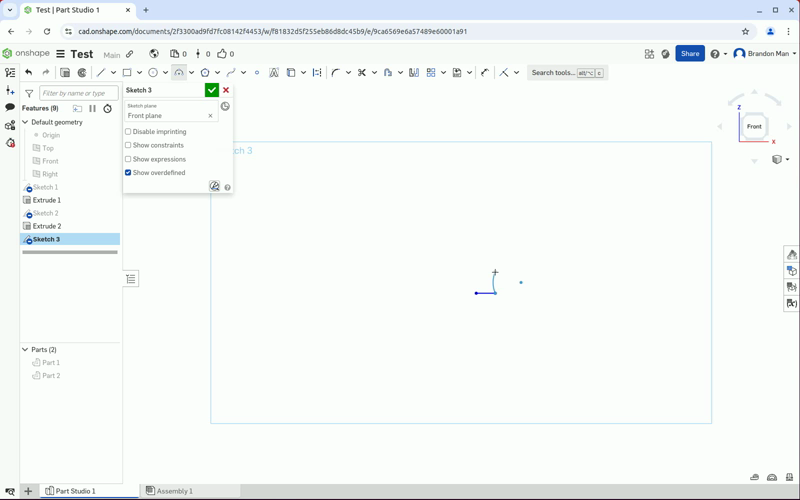
click(495, 271)
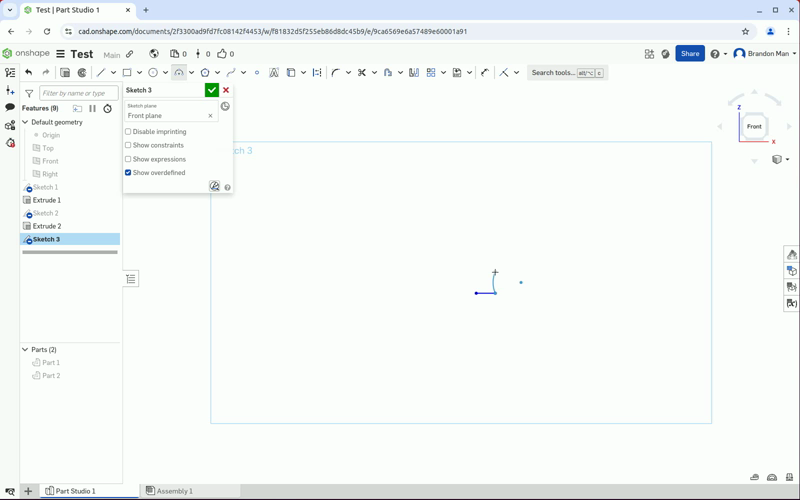
mouse_move(497, 282)
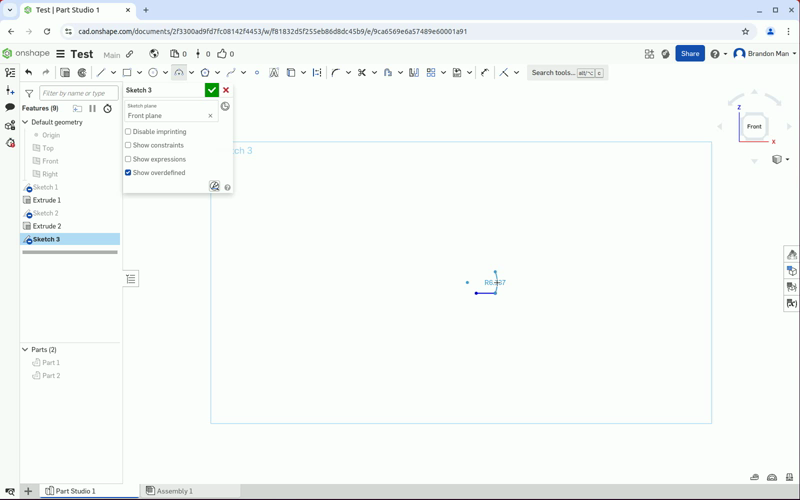
click(497, 282)
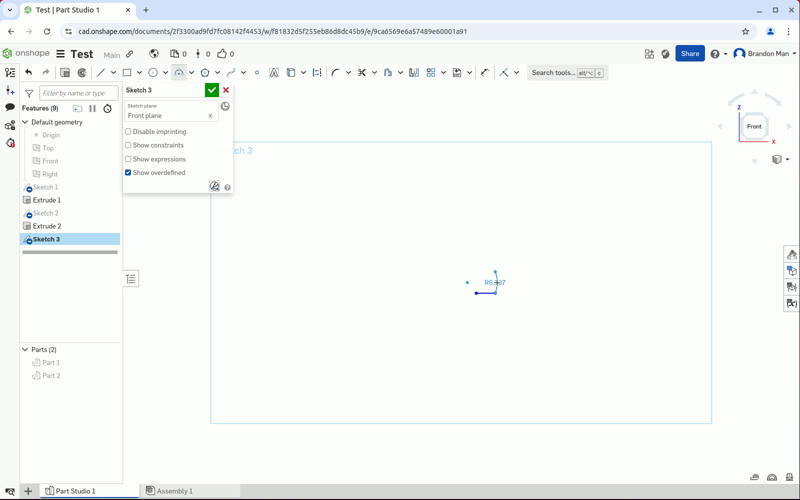
key_up(shift)
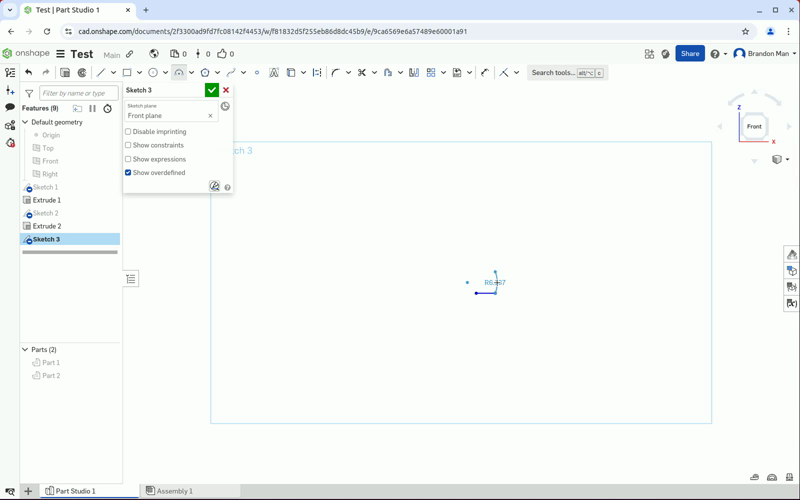
key(esc)
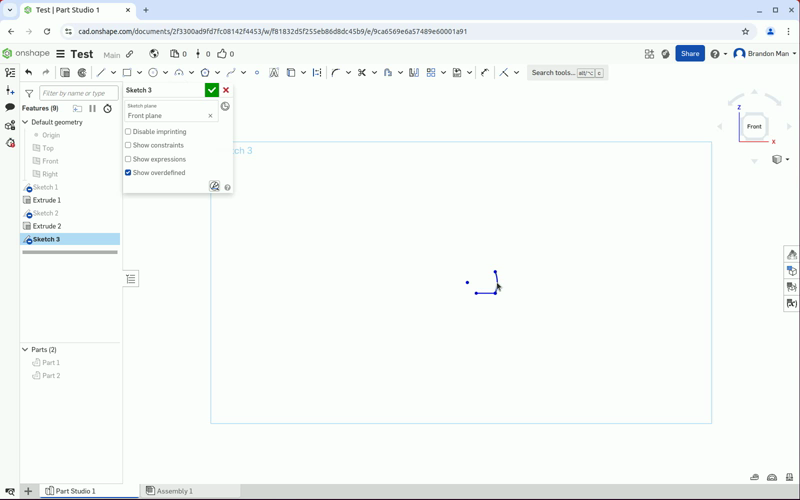
key(l)
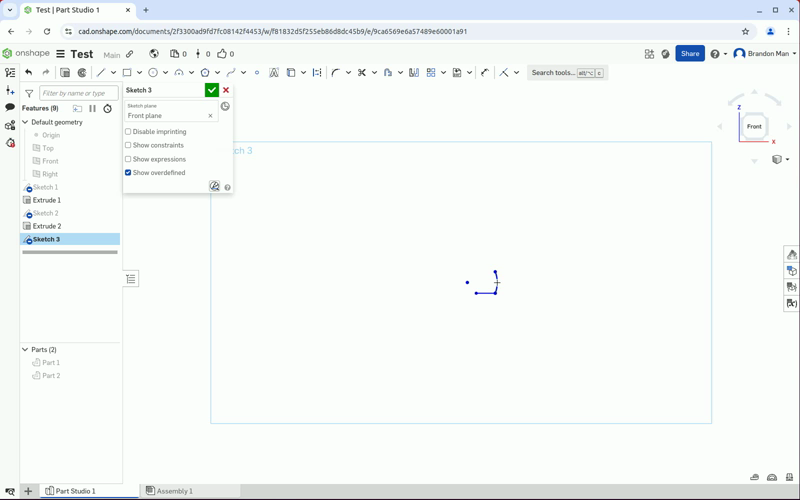
mouse_move(495, 271)
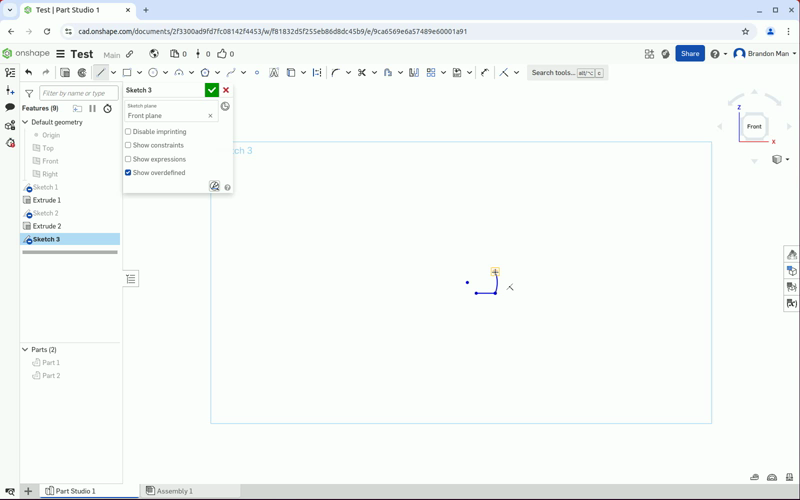
click(495, 271)
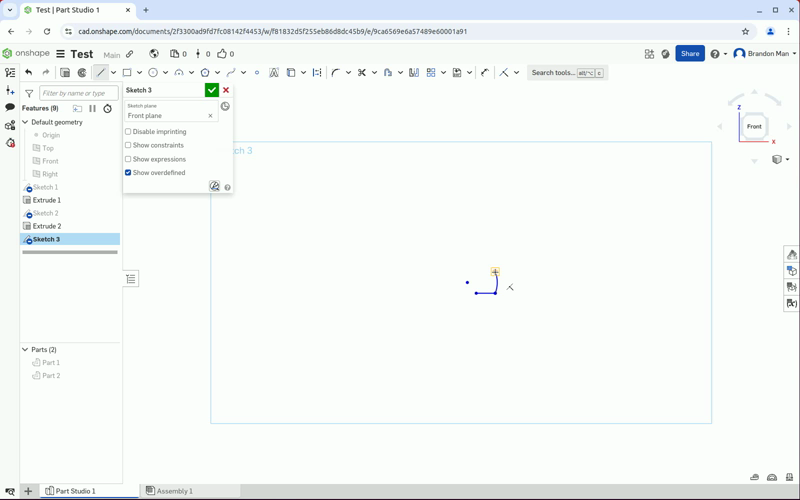
key_down(shift)
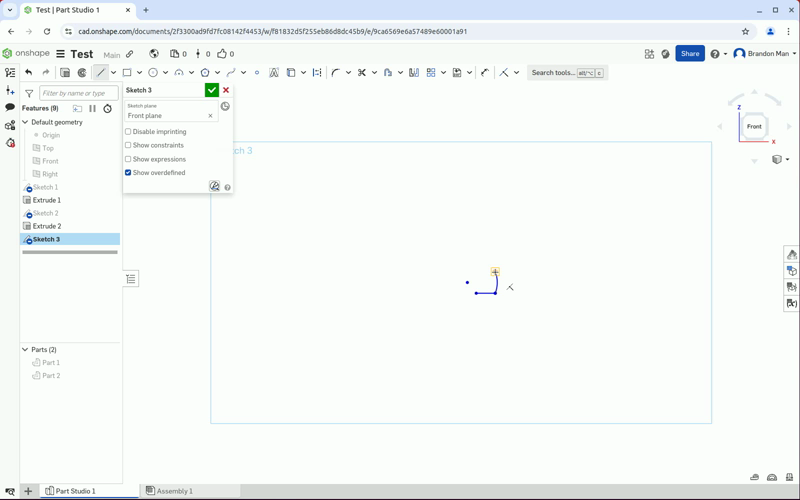
mouse_move(525, 271)
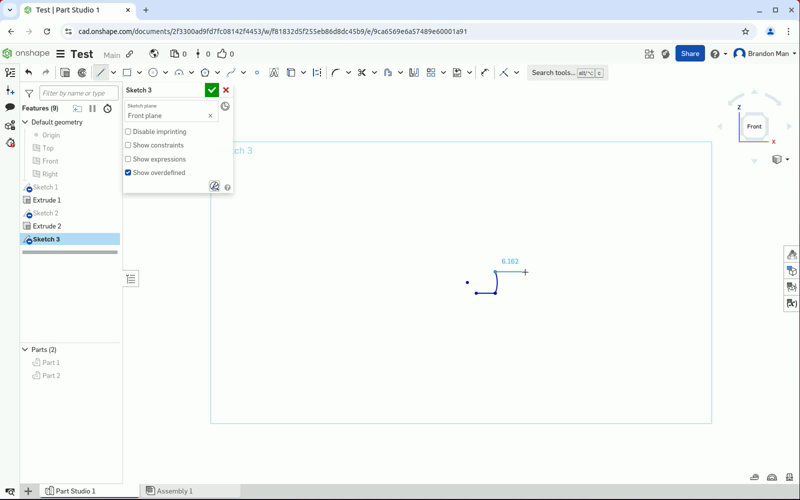
mouse_move(476, 271)
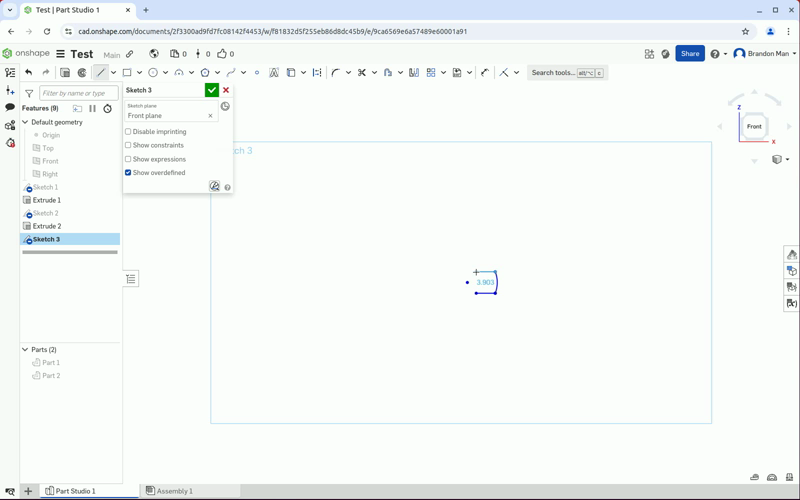
click(476, 271)
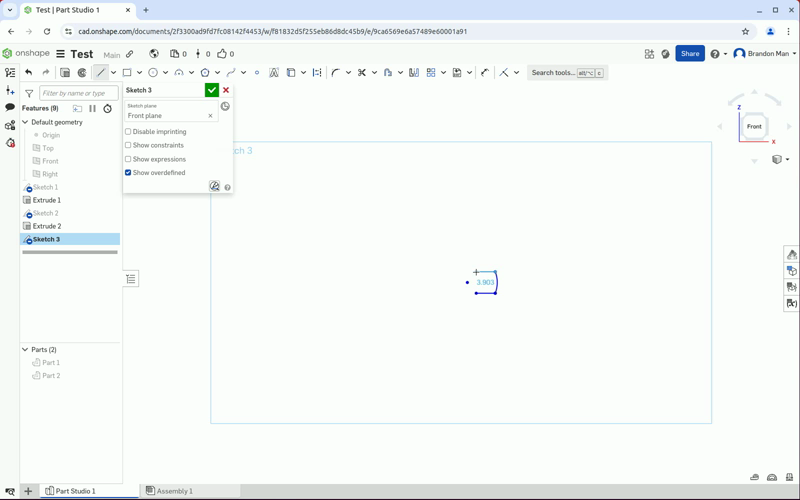
key_up(shift)
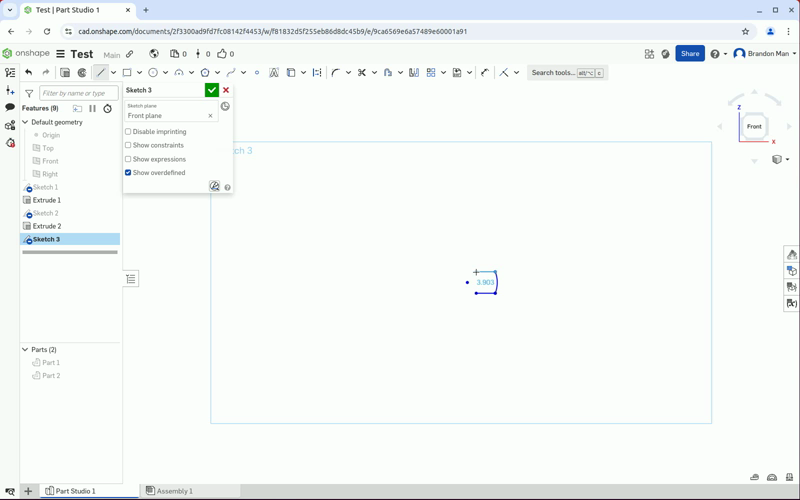
key(esc)
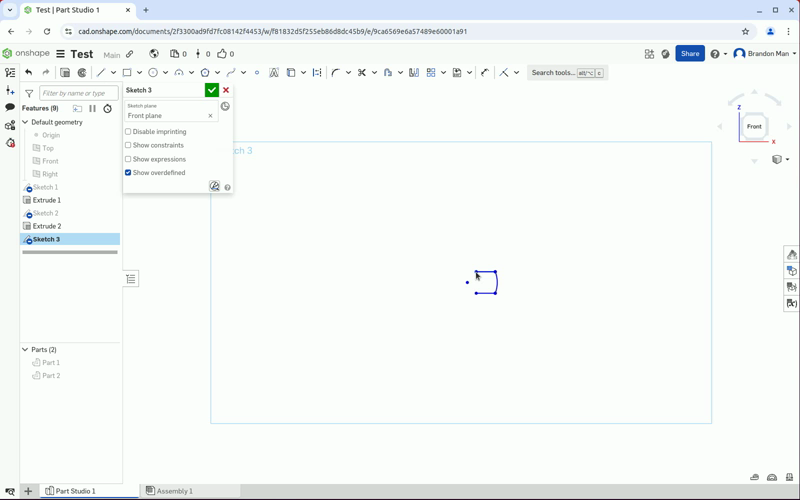
key(a)
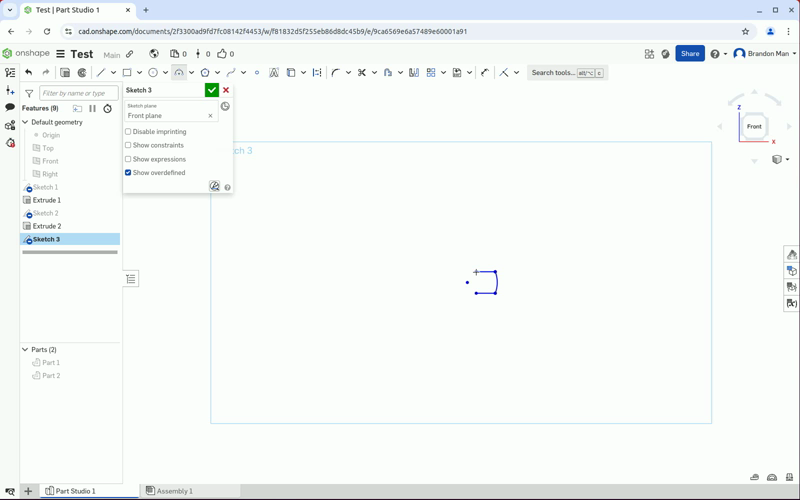
mouse_move(476, 271)
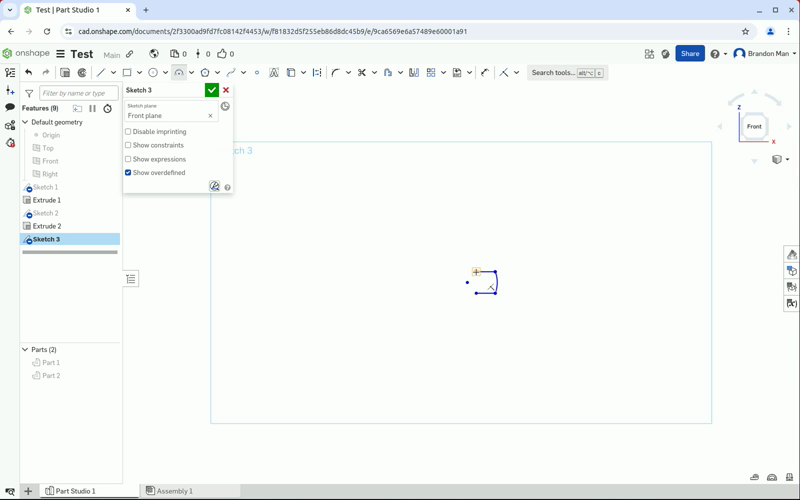
click(476, 271)
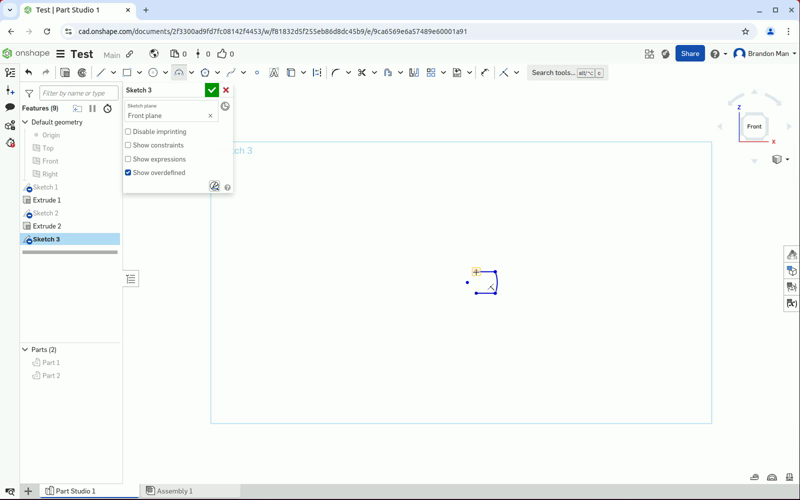
mouse_move(476, 293)
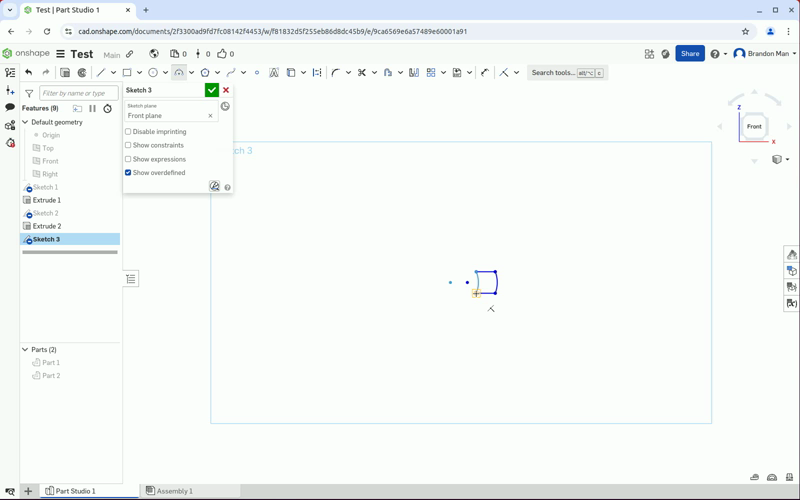
click(476, 293)
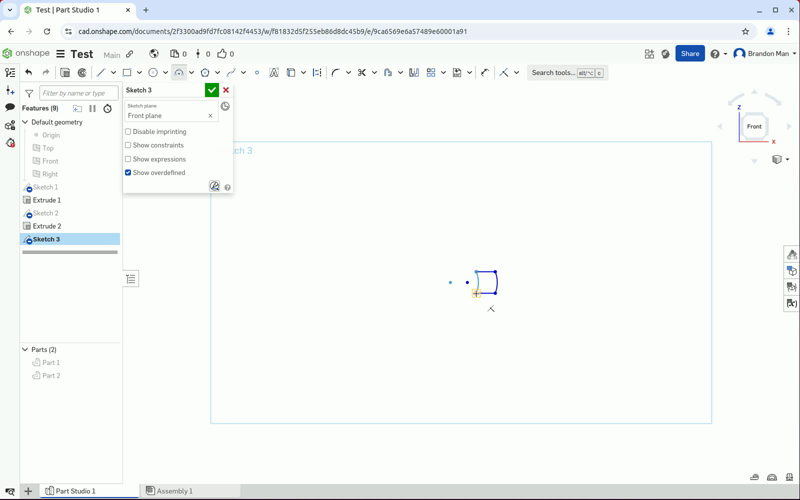
key_down(shift)
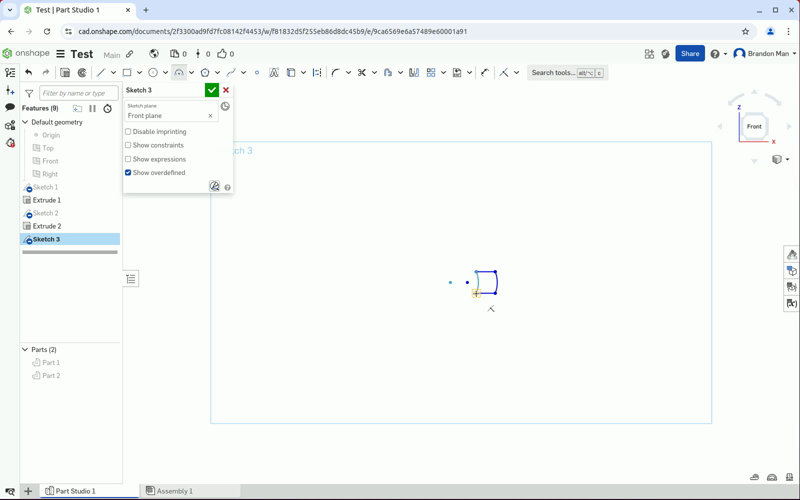
mouse_move(479, 282)
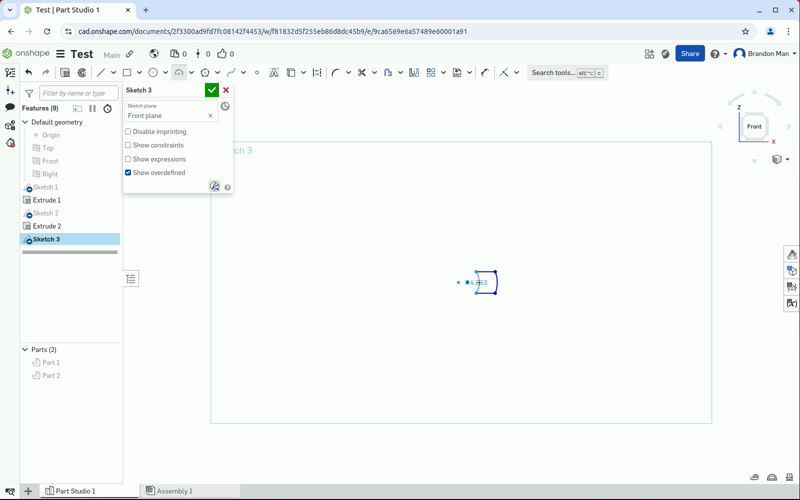
click(479, 282)
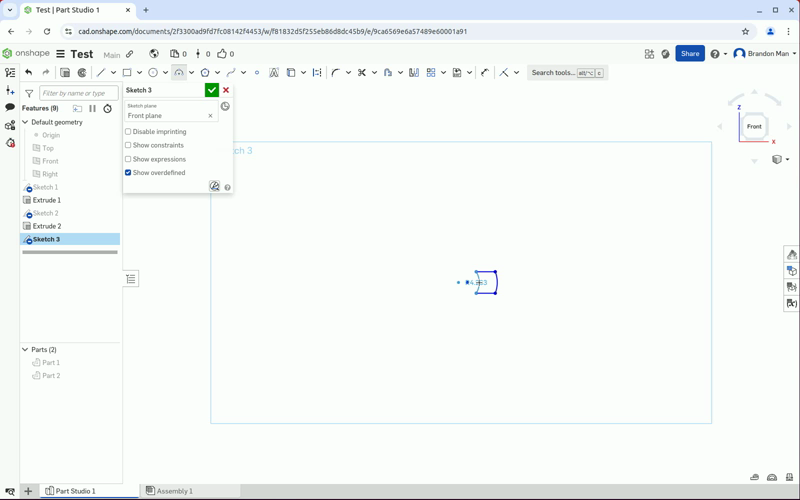
key_up(shift)
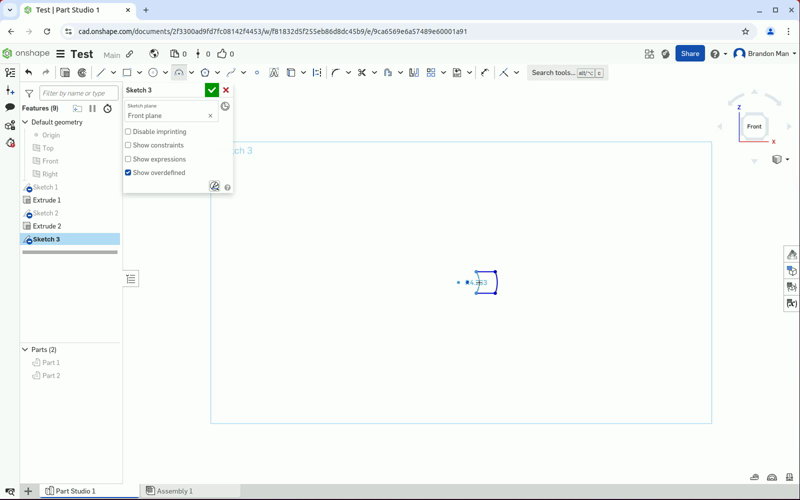
key(esc)
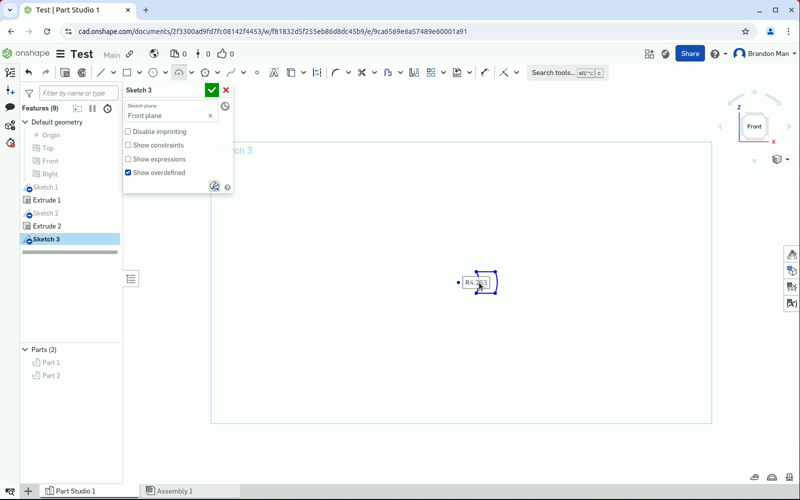
mouse_move(490, 273)
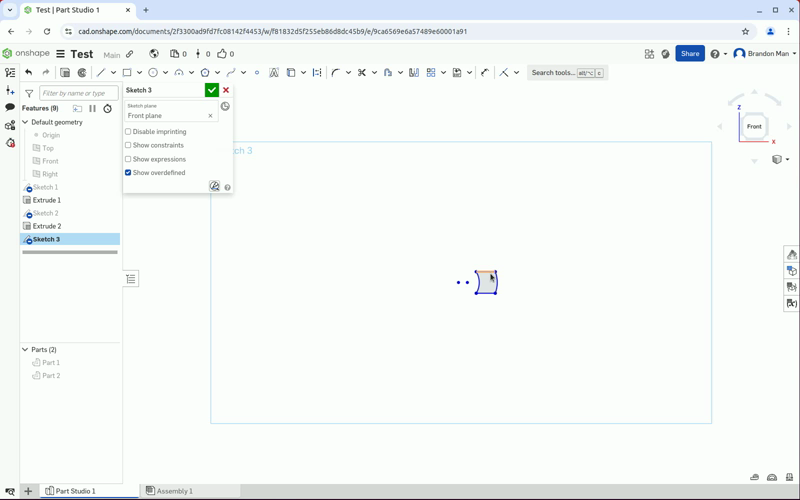
scroll(6)
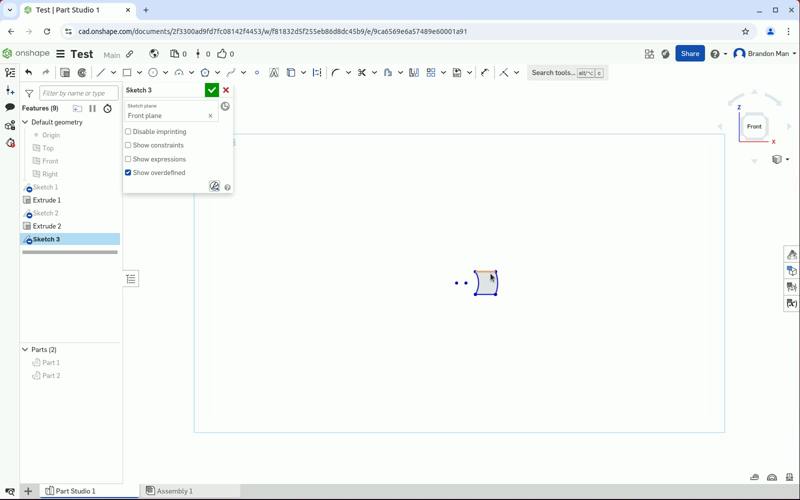
scroll(6)
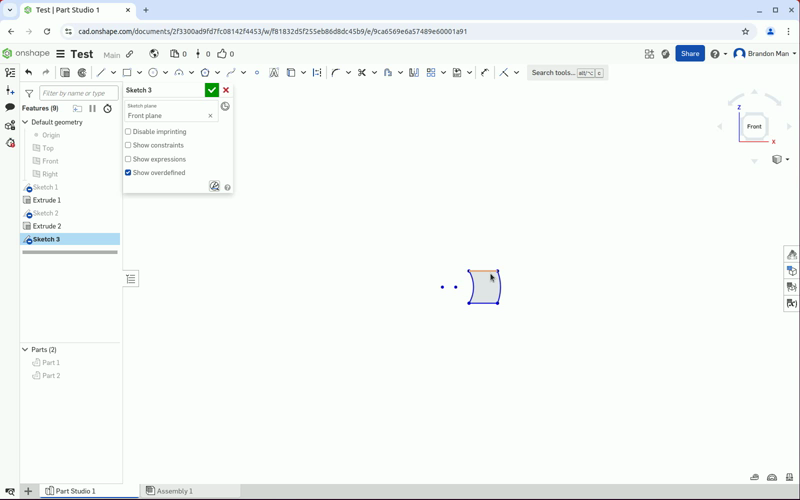
scroll(6)
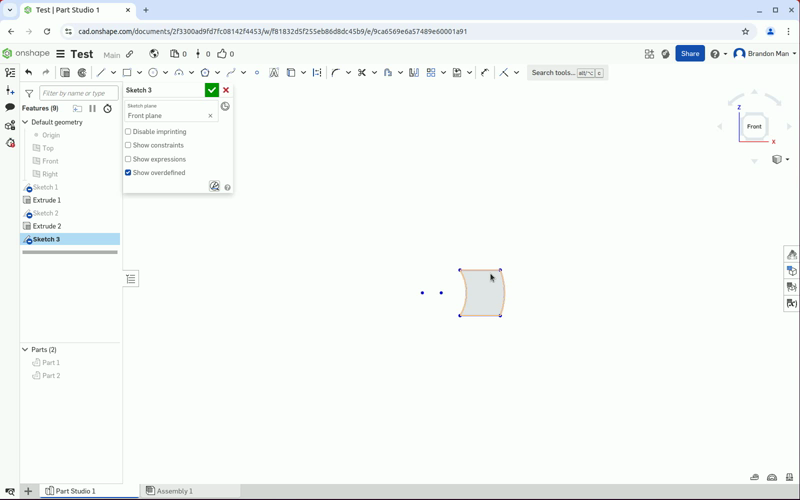
scroll(6)
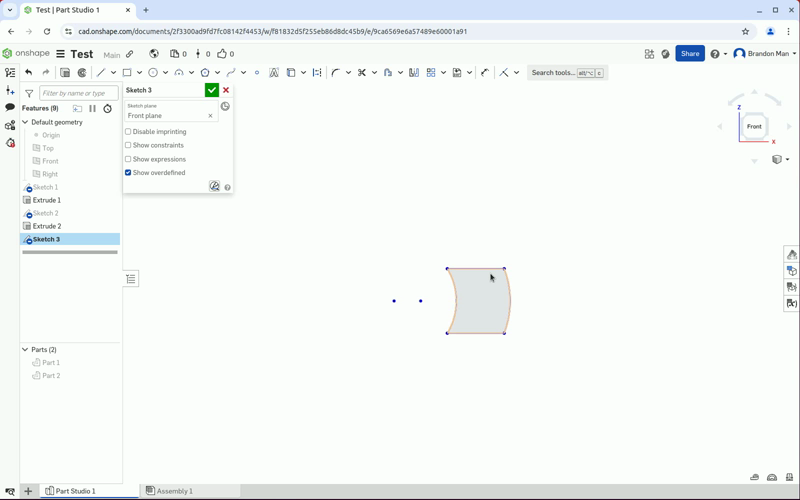
scroll(6)
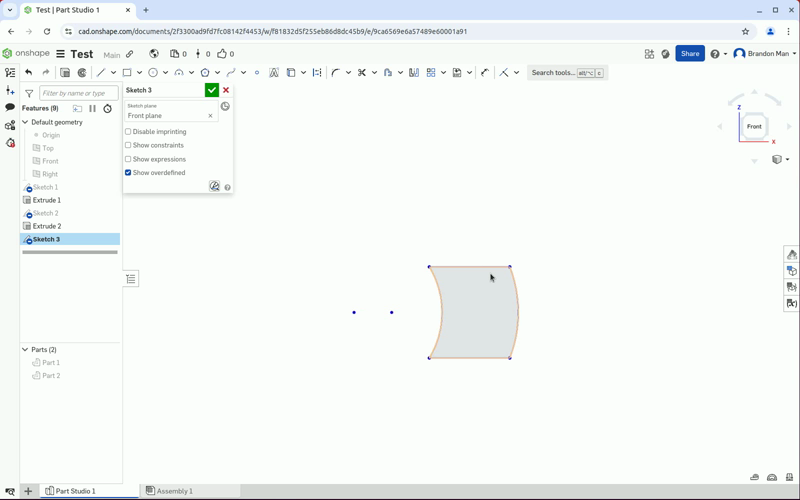
scroll(6)
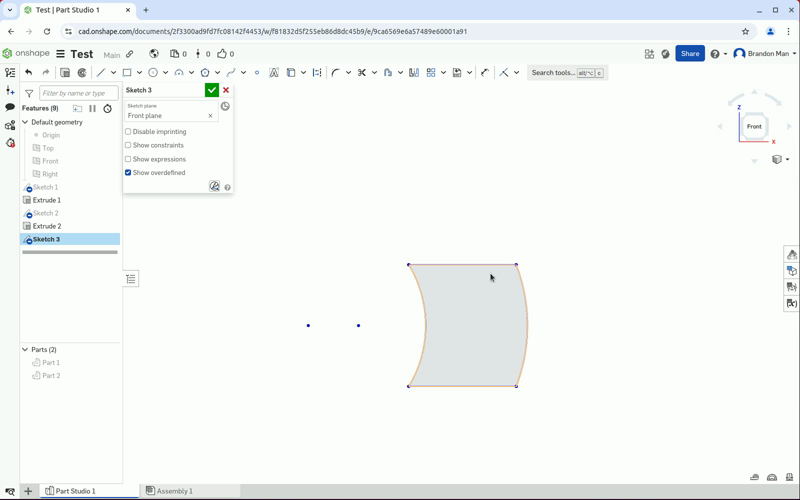
scroll(6)
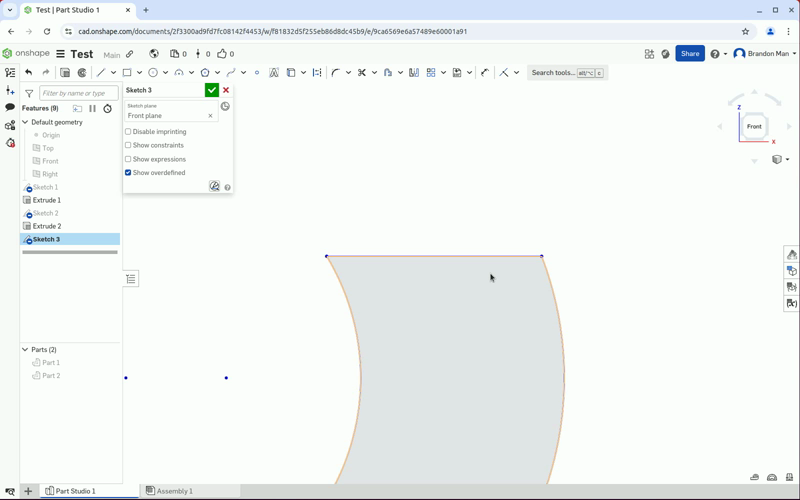
click(490, 273)
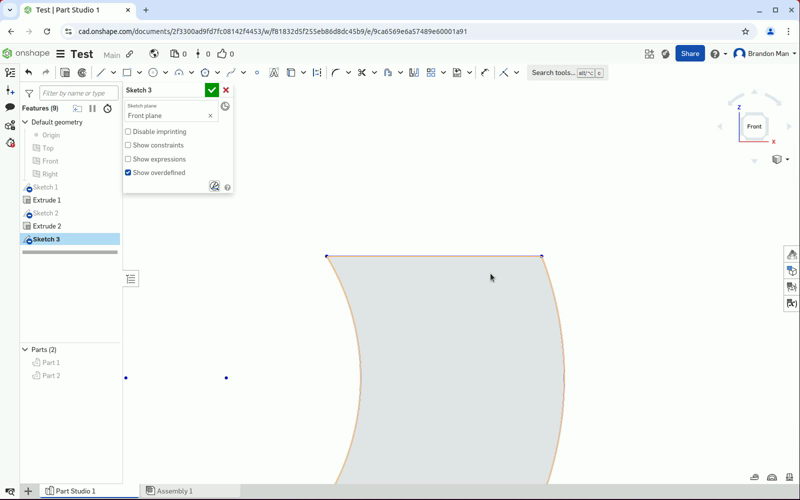
scroll(-6)
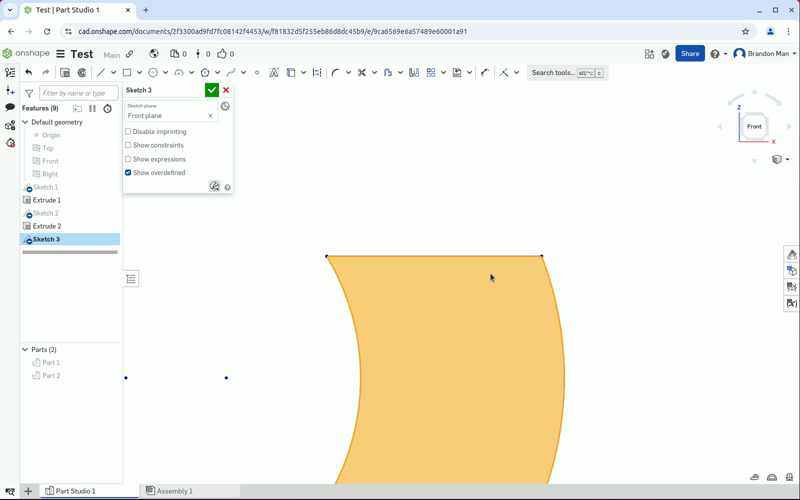
scroll(-6)
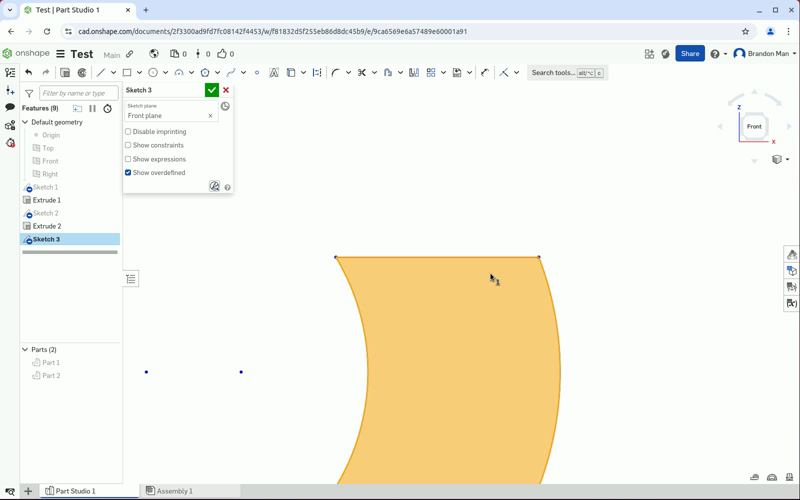
scroll(-6)
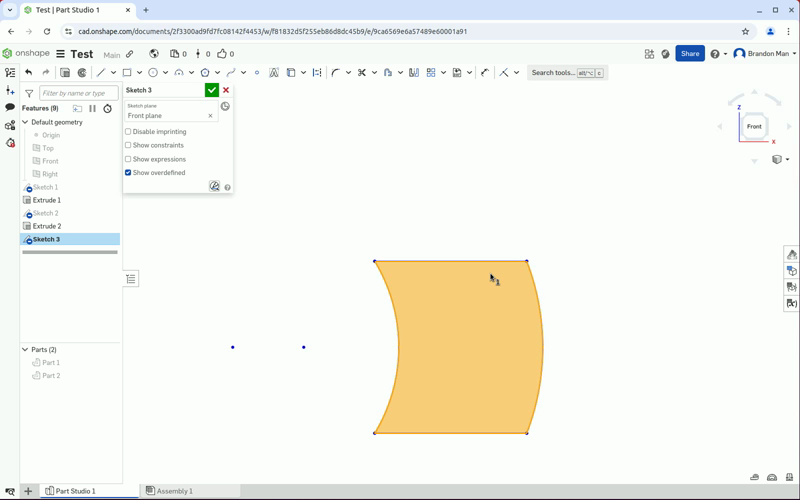
scroll(-6)
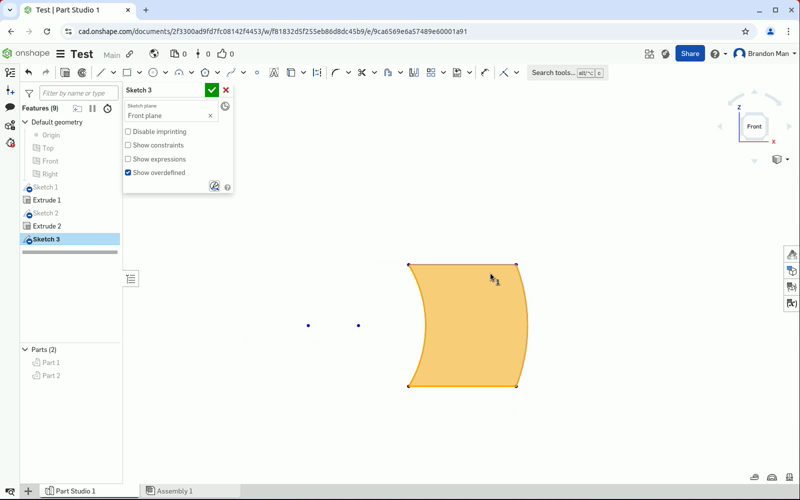
scroll(-6)
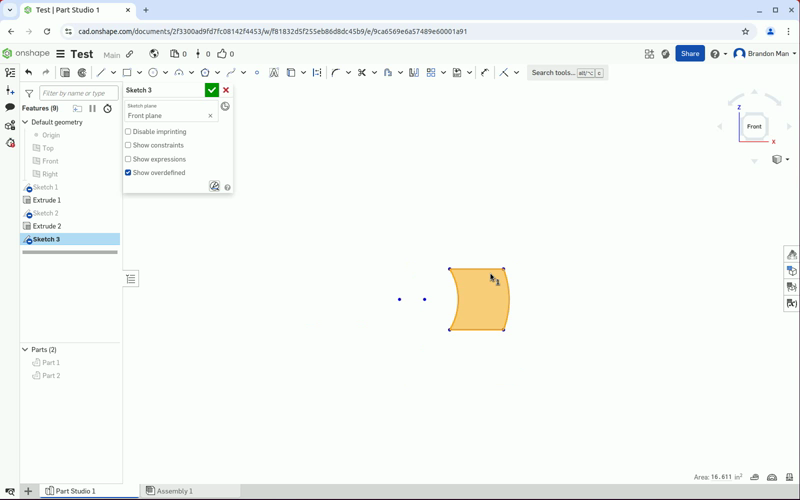
scroll(-6)
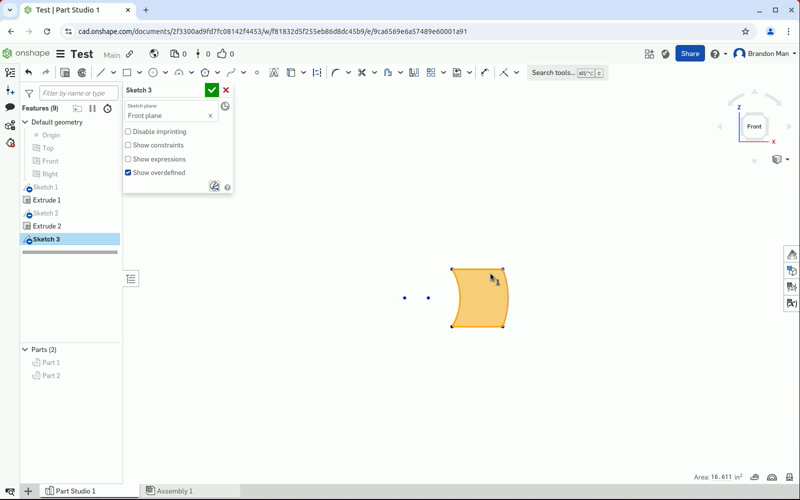
scroll(-6)
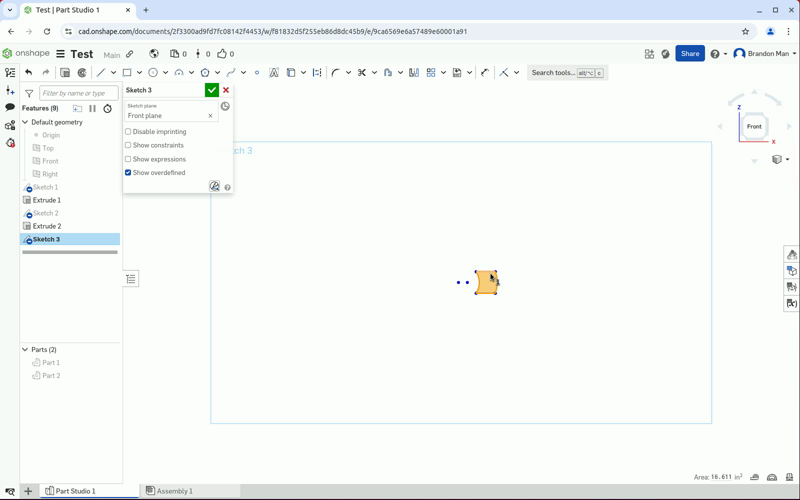
mouse_move(73, 352)
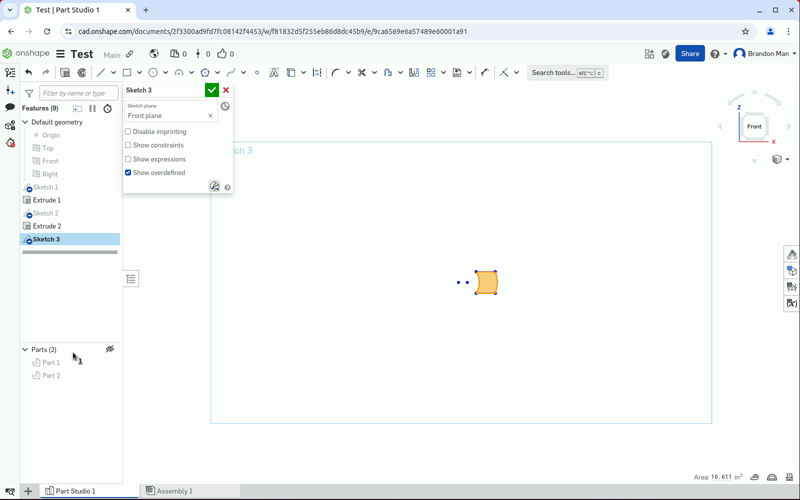
key(shift+y)
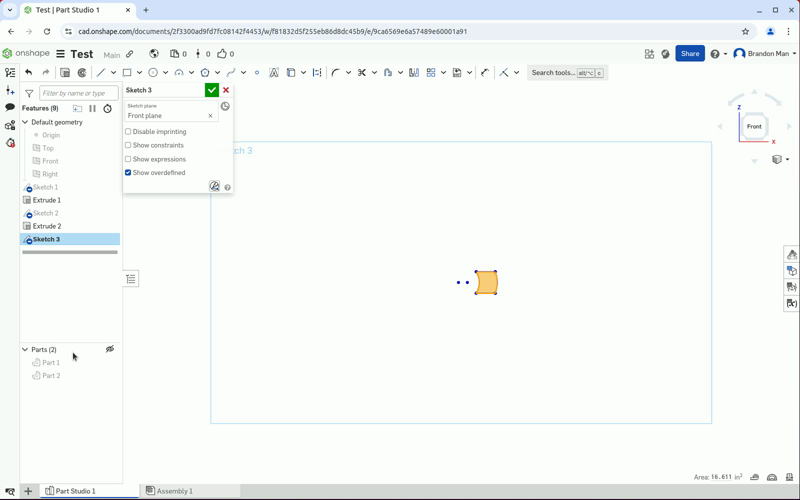
key(shift+e)
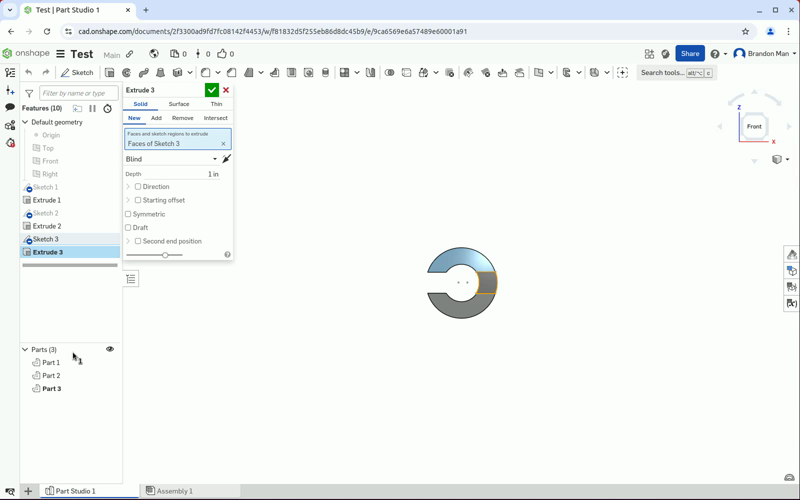
mouse_move(143, 106)
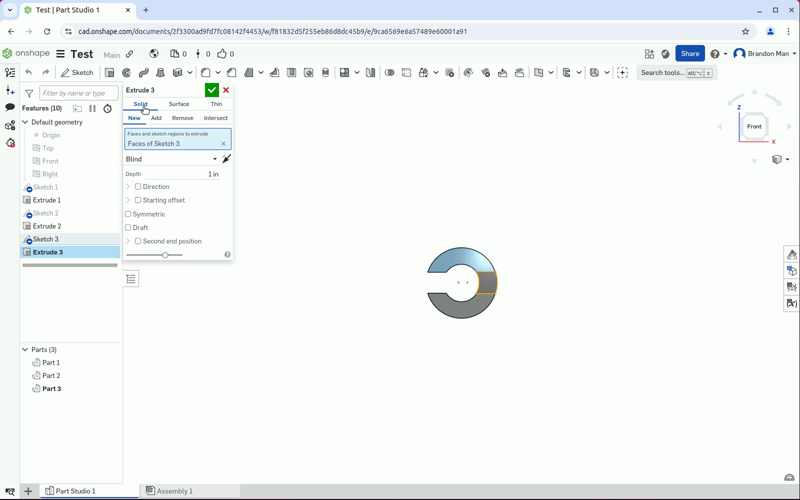
click(143, 106)
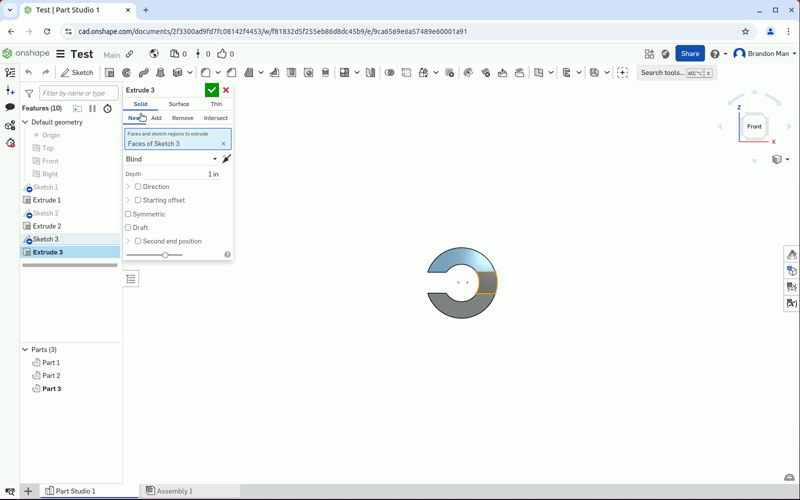
mouse_move(137, 120)
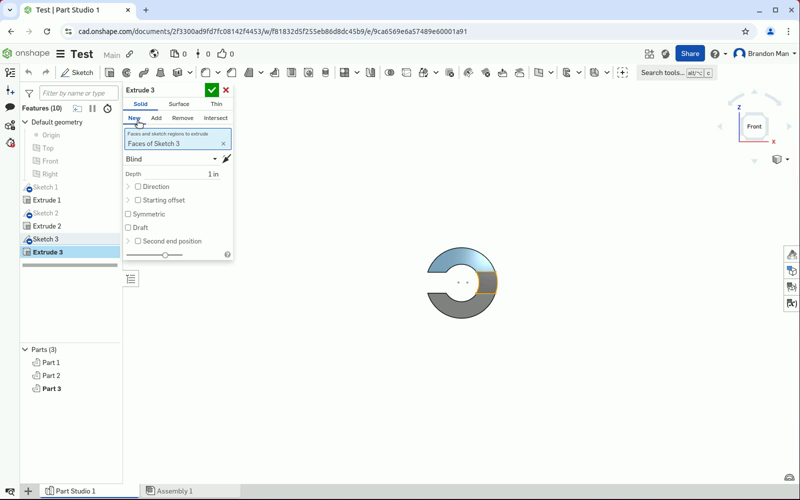
click(137, 120)
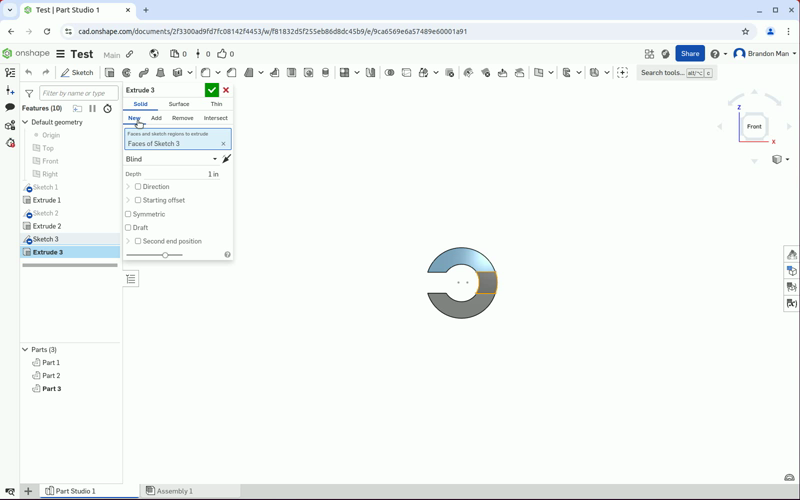
key(tab, 4)
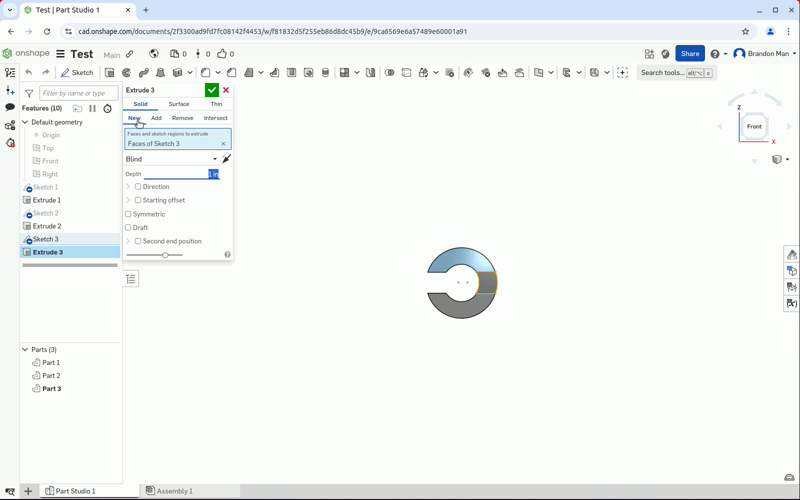
text(7.221)
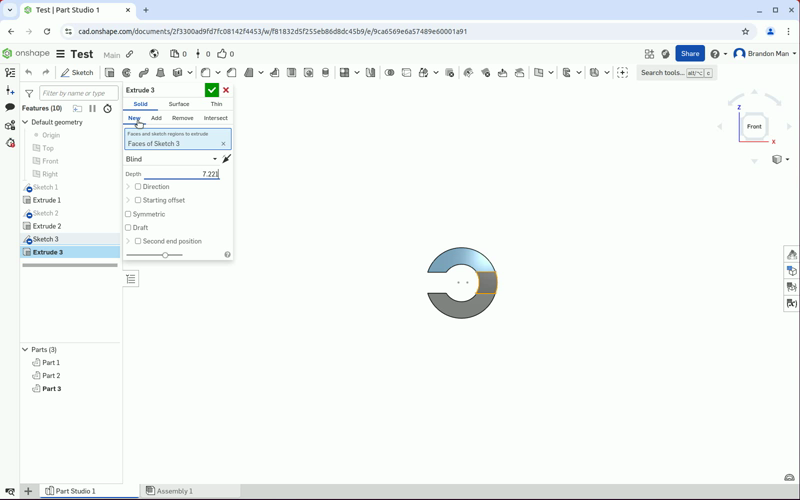
key(enter)
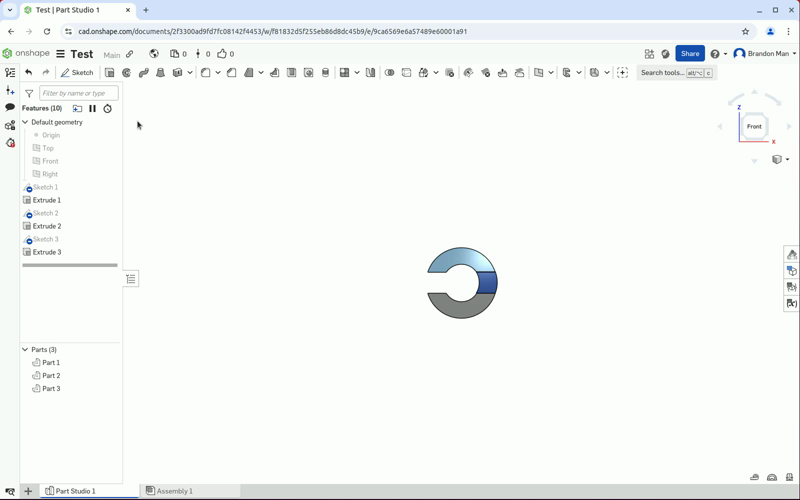
key(shift+h)
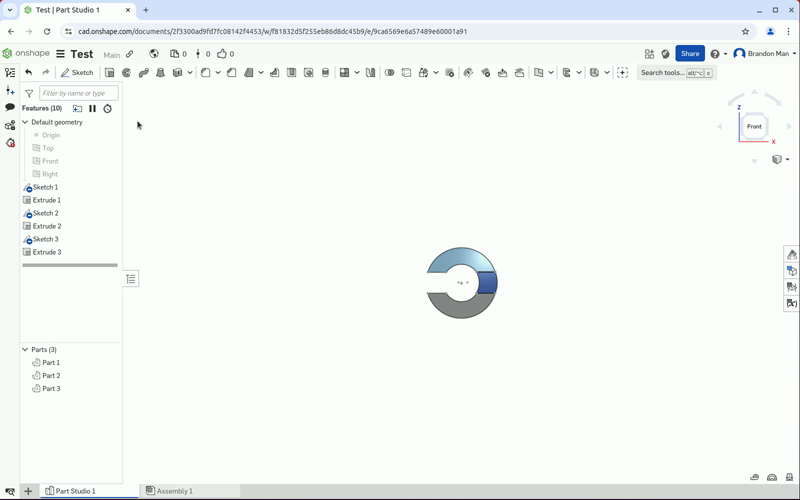
key(shift+h)
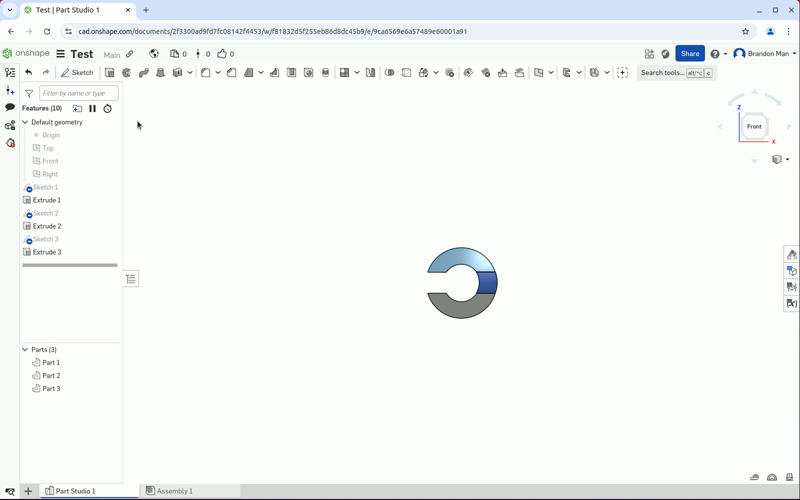
mouse_move(73, 189)
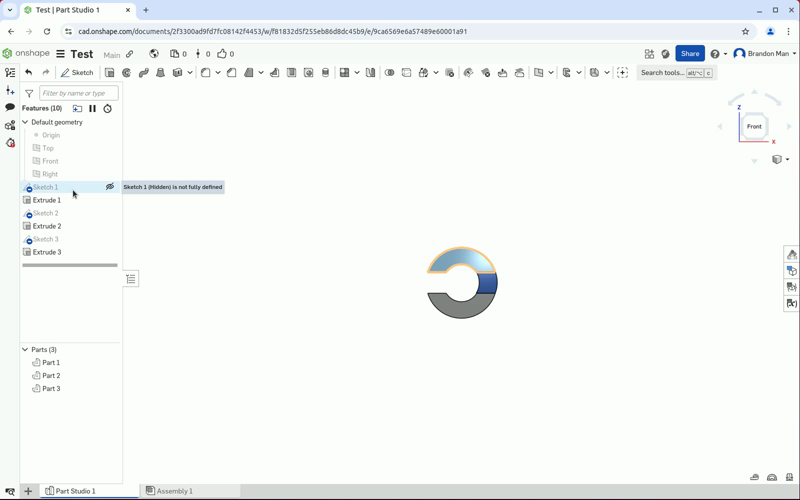
click(73, 189)
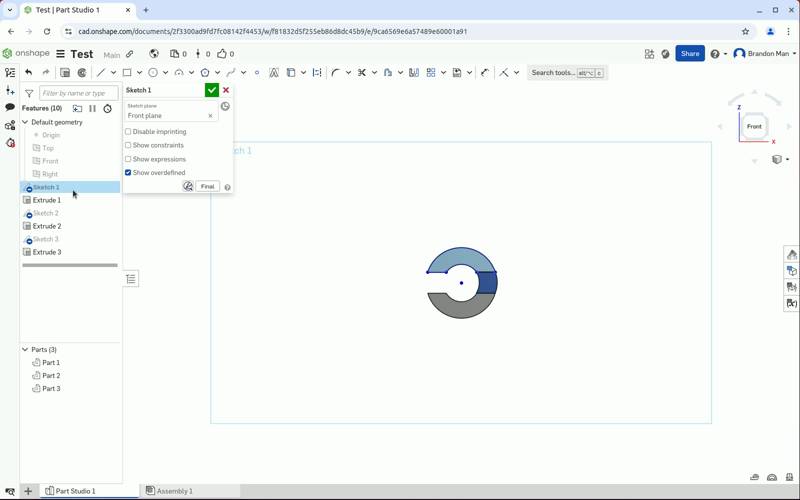
mouse_move(229, 92)
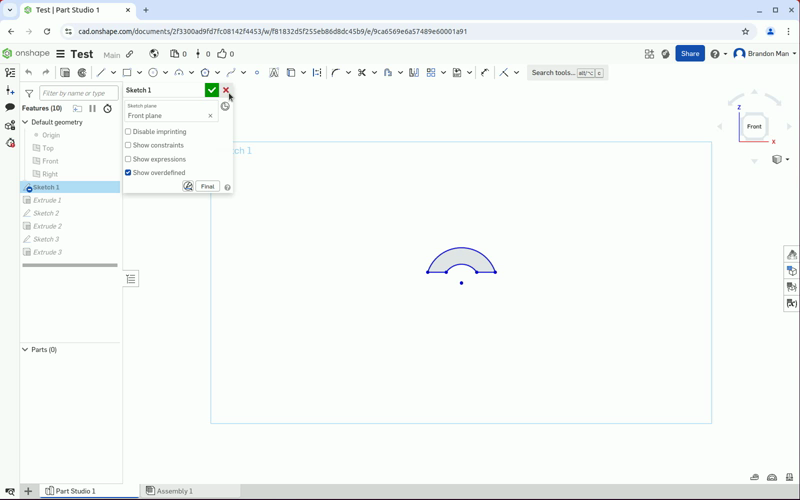
click(229, 92)
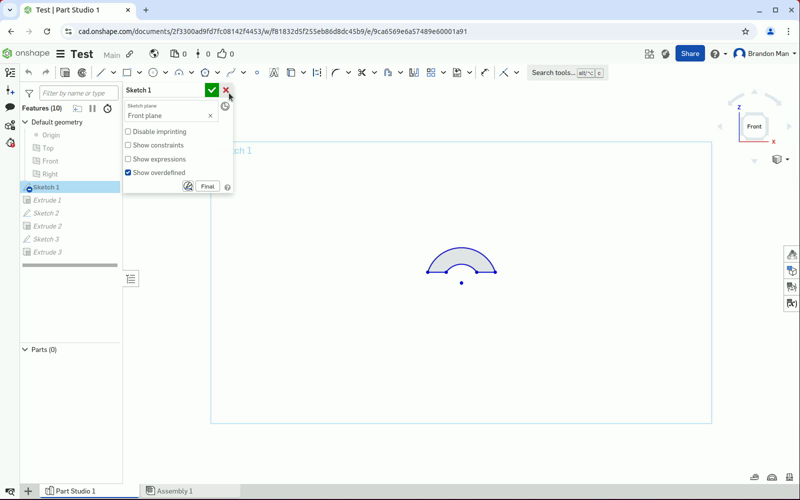
key(shift+s)
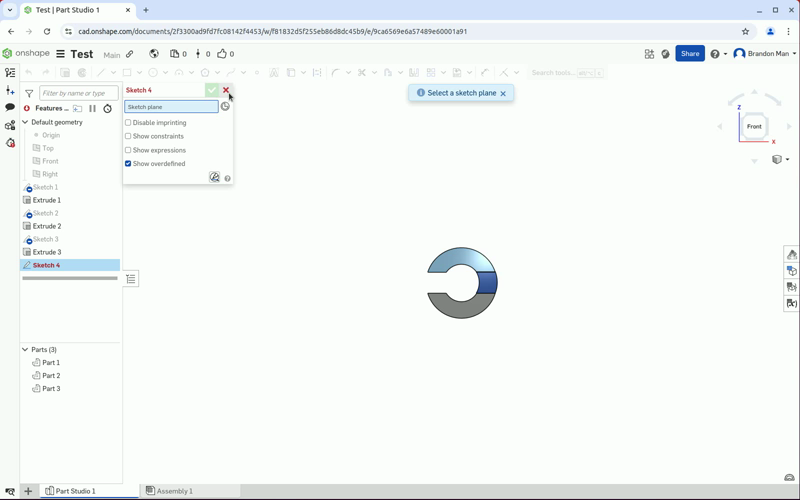
mouse_move(73, 163)
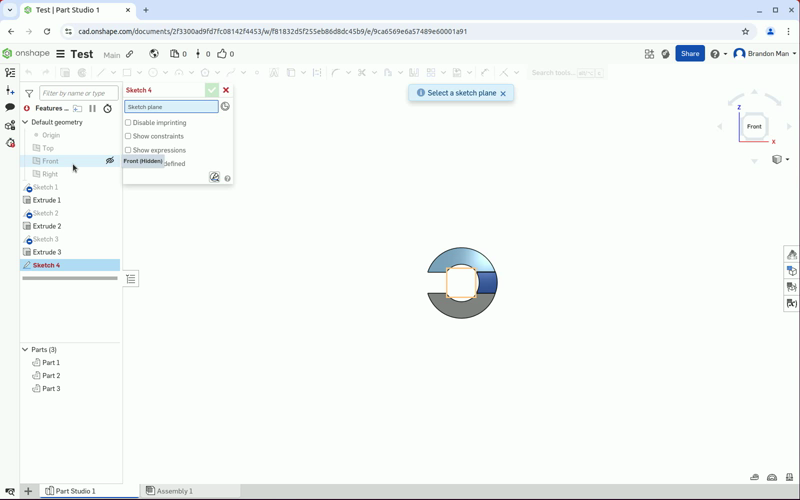
click(73, 163)
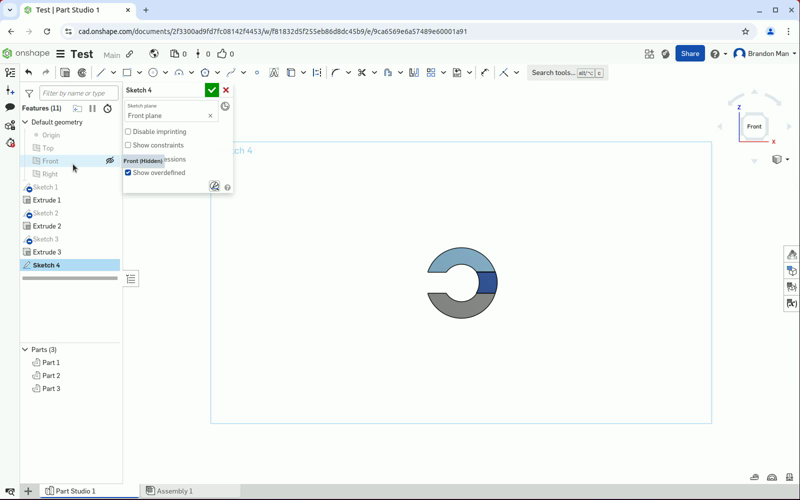
mouse_move(73, 352)
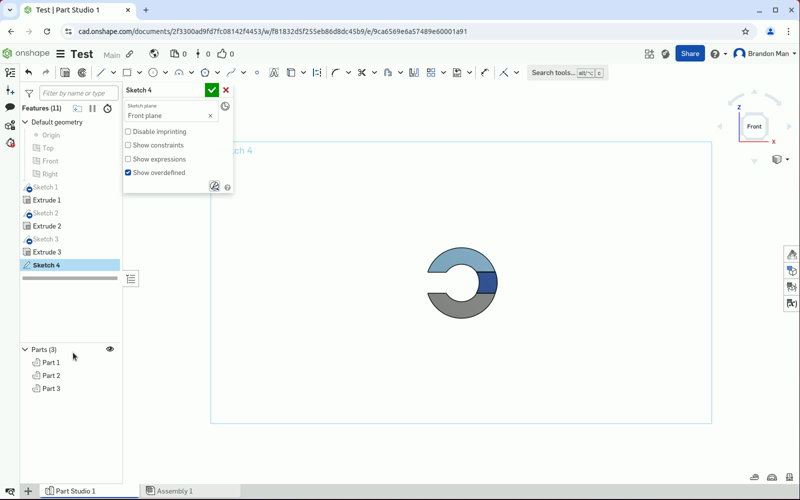
key(y)
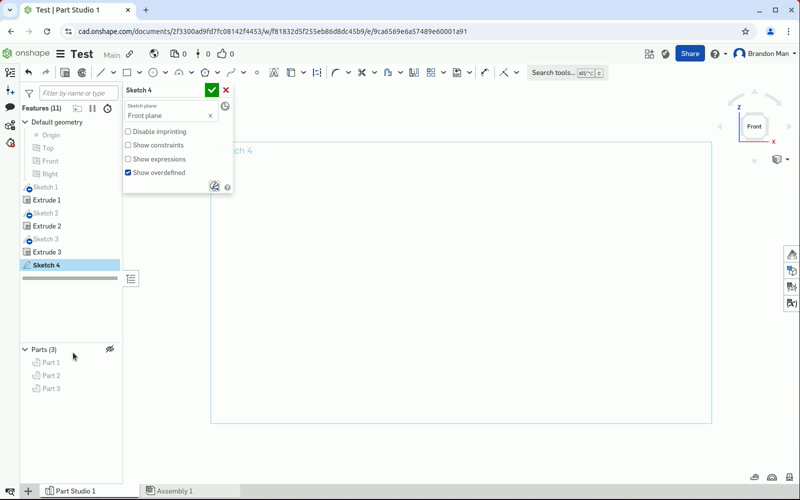
key(l)
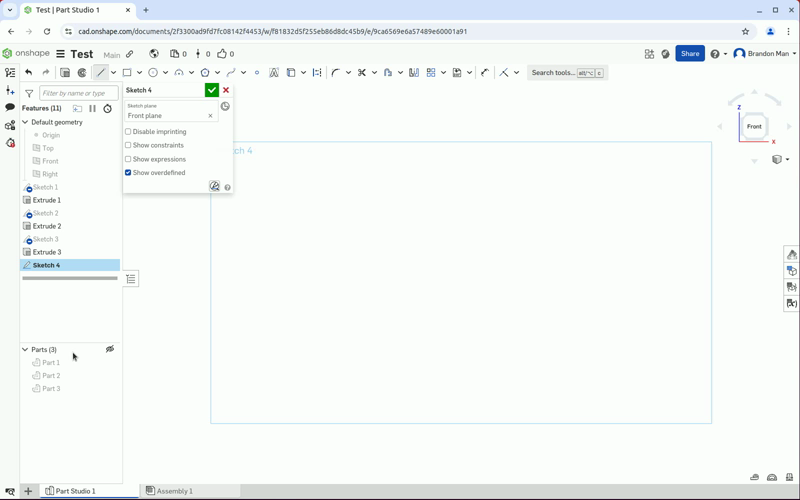
key_down(shift)
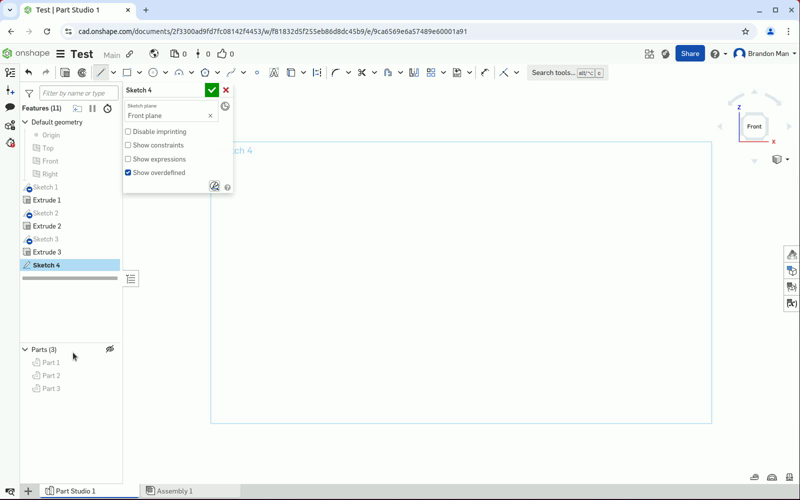
mouse_move(427, 293)
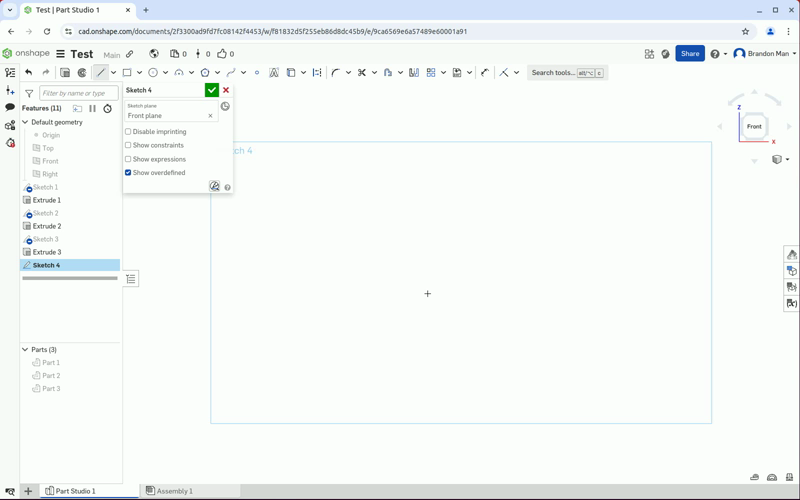
click(427, 293)
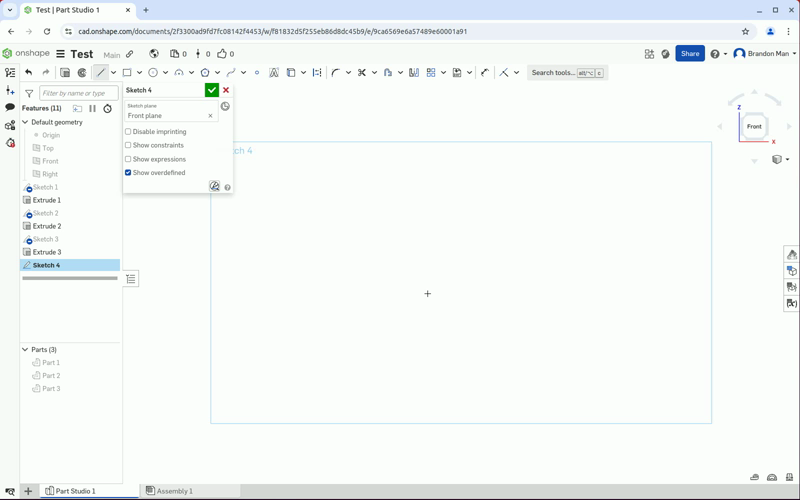
key_up(shift)
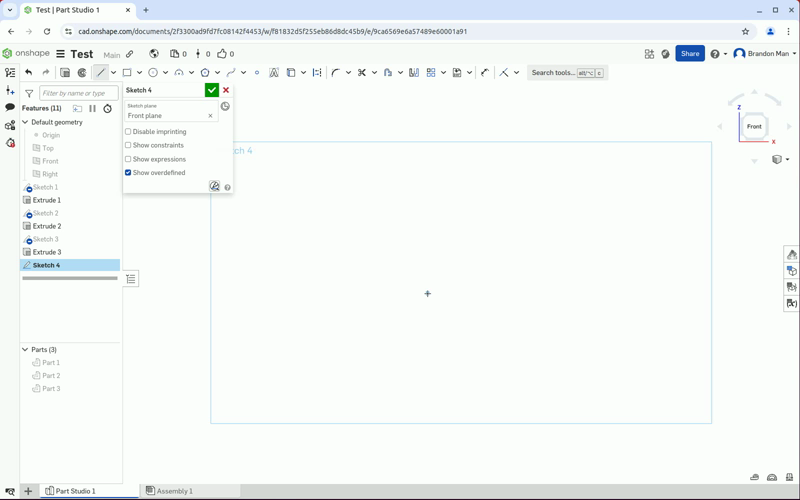
key_down(shift)
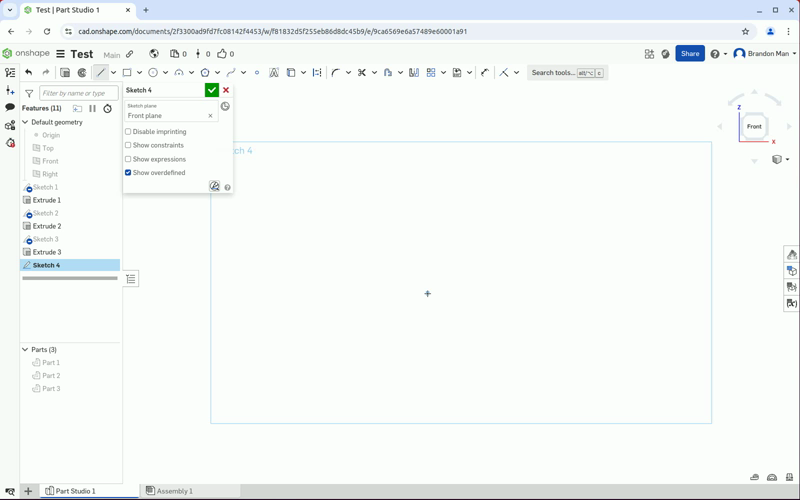
mouse_move(457, 293)
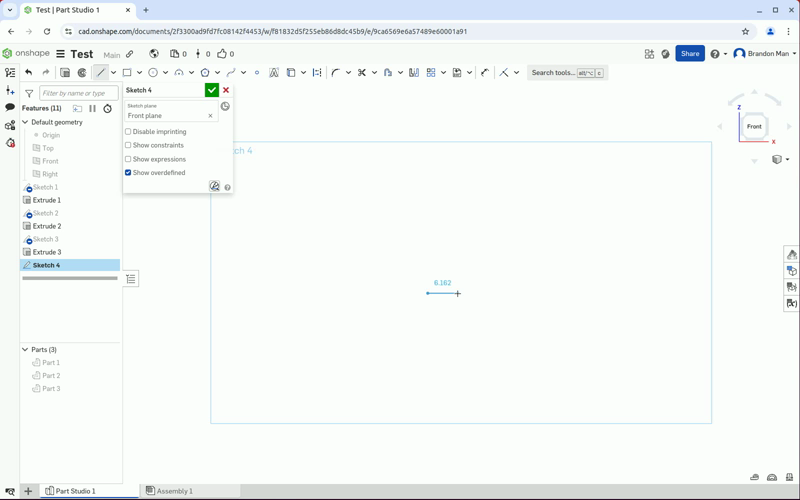
mouse_move(447, 293)
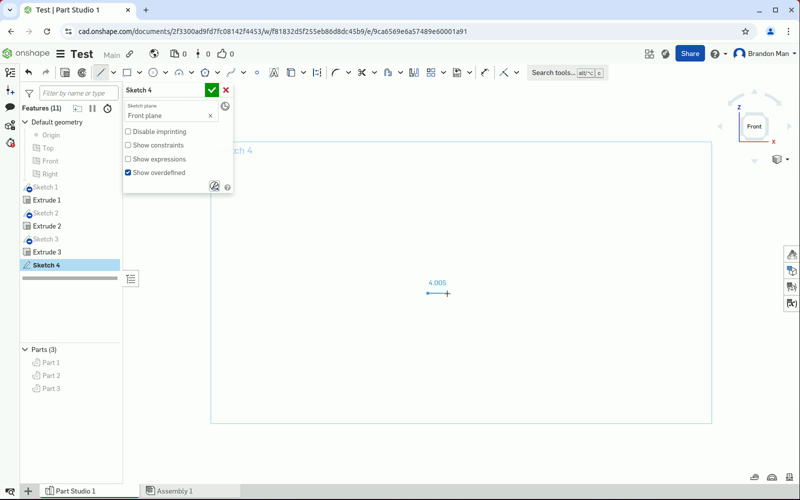
click(447, 293)
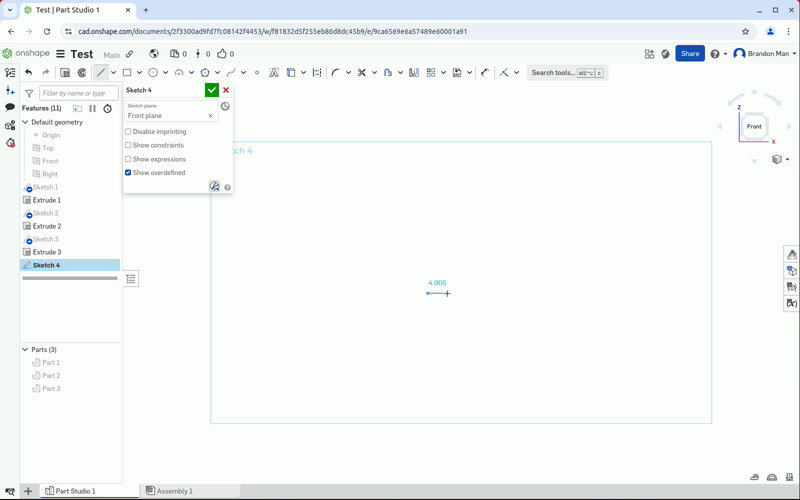
key_up(shift)
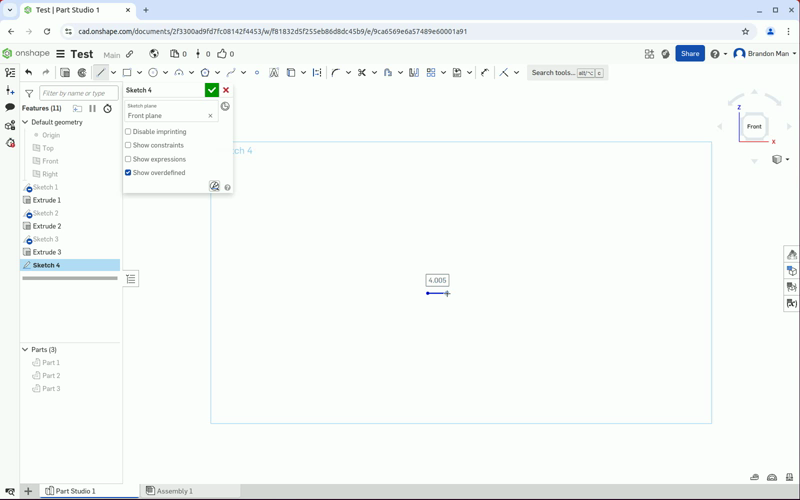
key(esc)
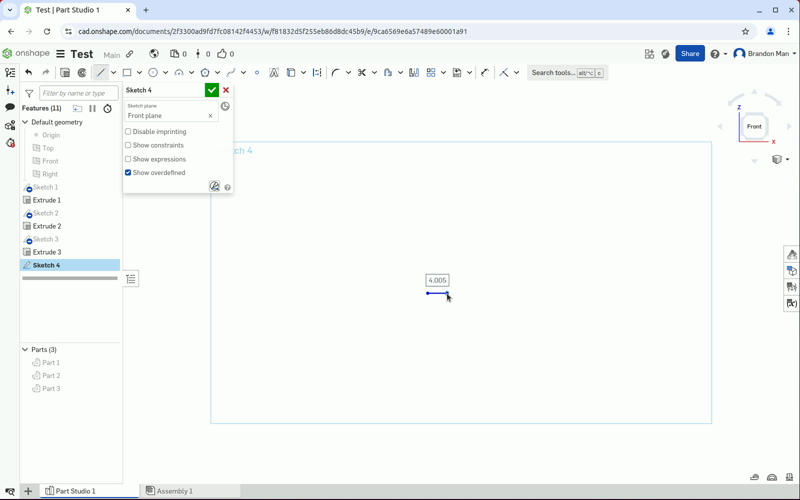
key(a)
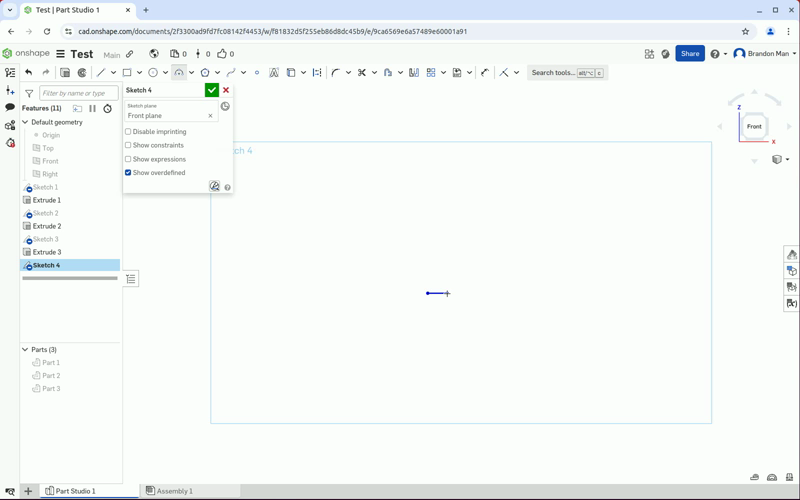
mouse_move(447, 293)
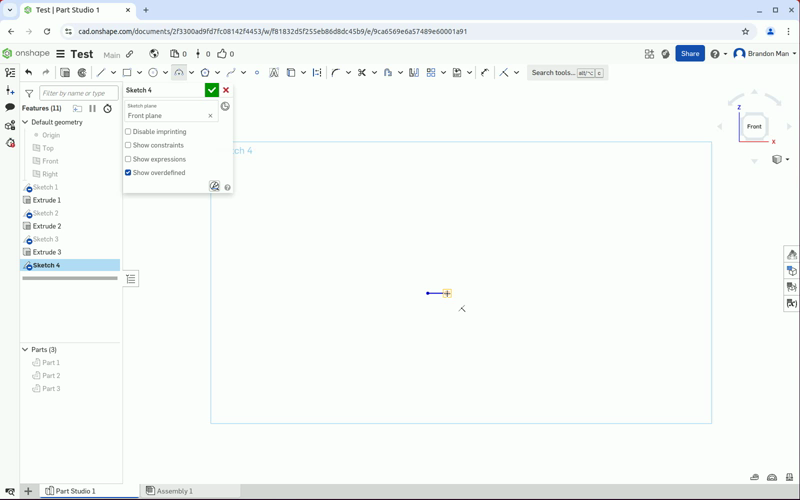
click(447, 293)
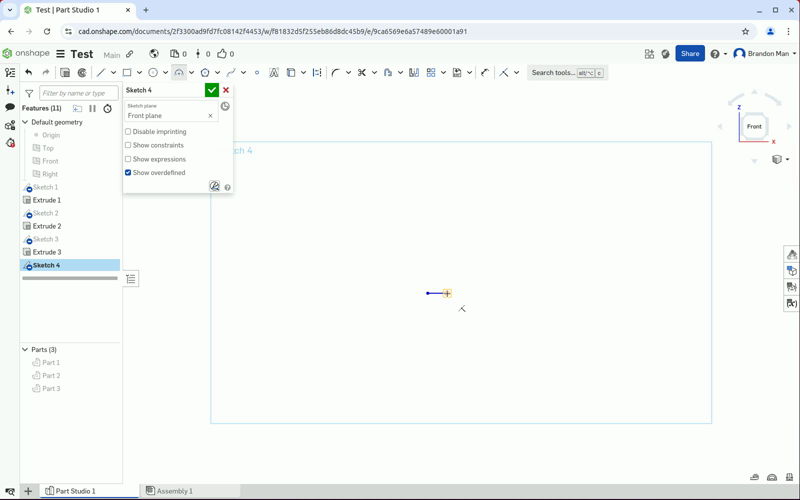
key_down(shift)
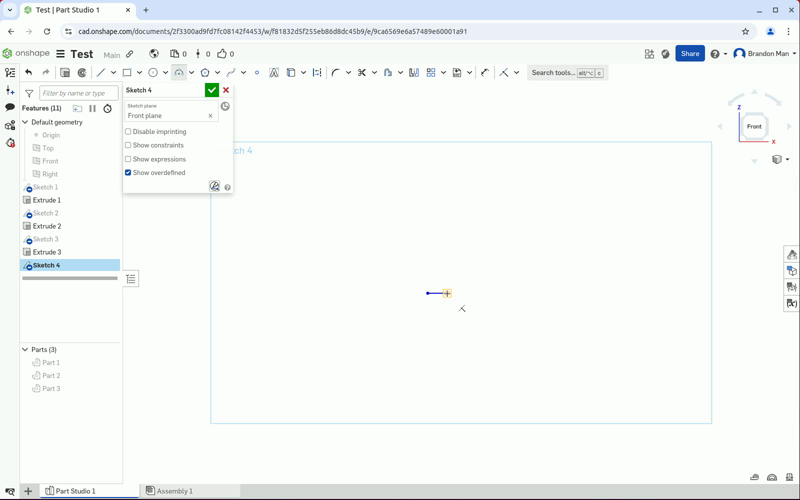
mouse_move(447, 271)
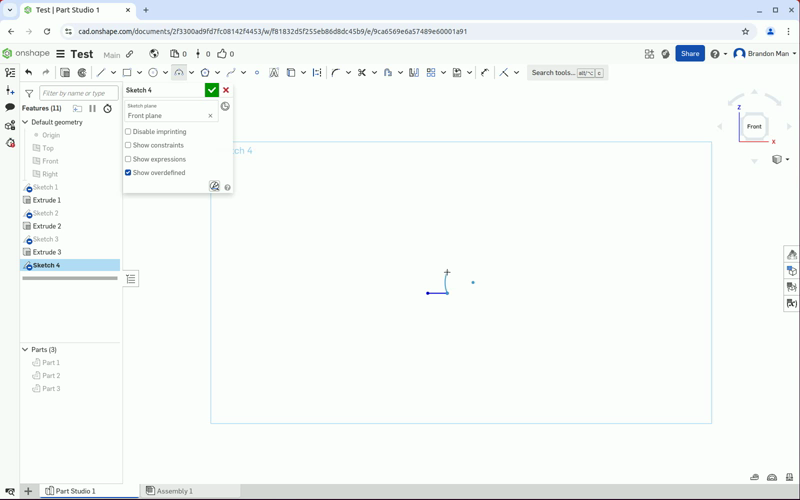
click(447, 271)
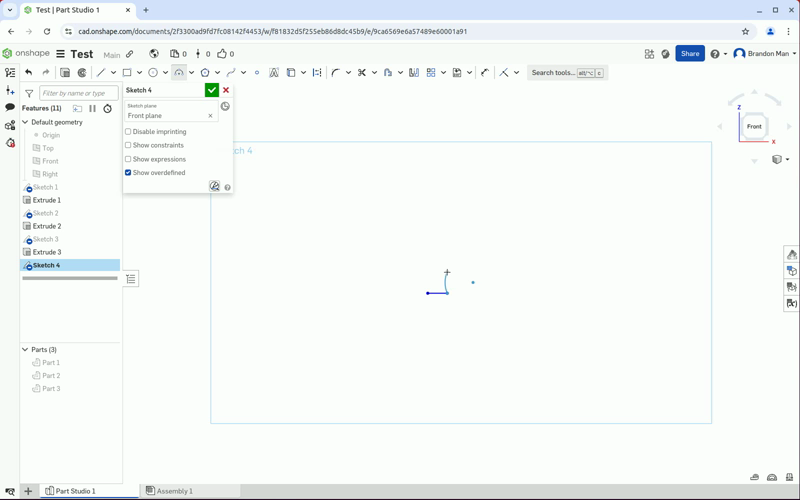
mouse_move(444, 282)
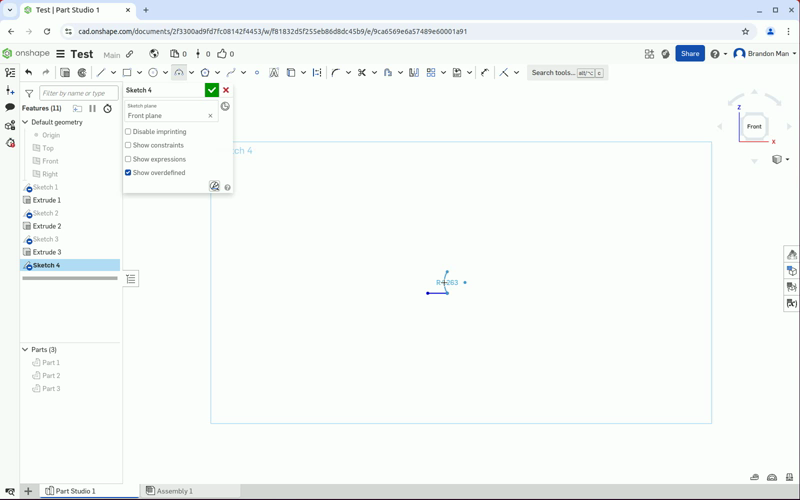
click(444, 282)
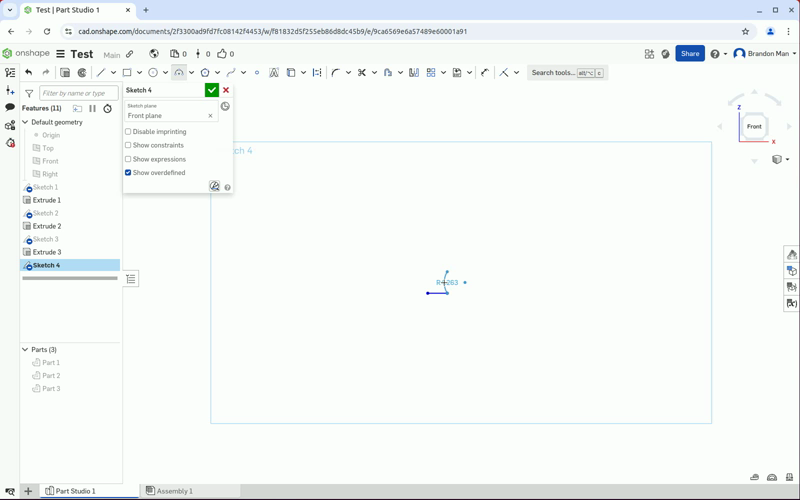
key_up(shift)
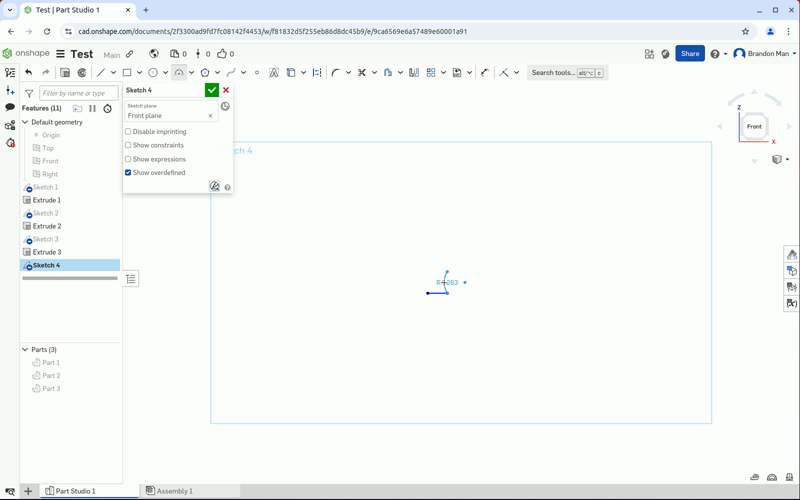
key(esc)
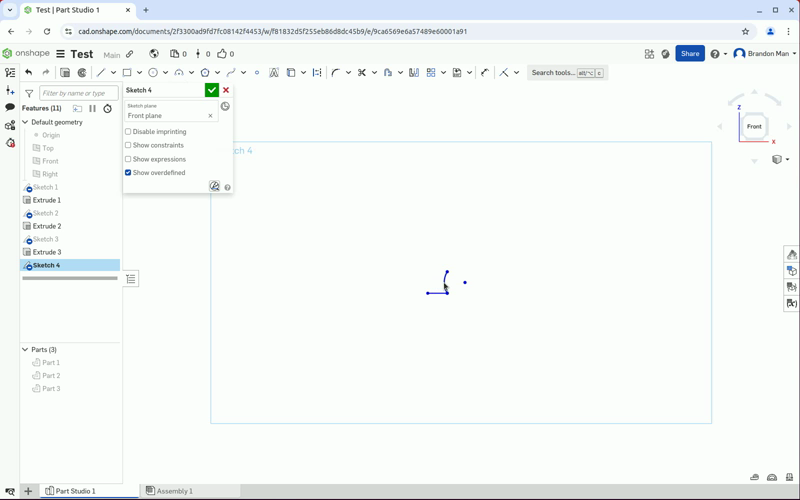
key(l)
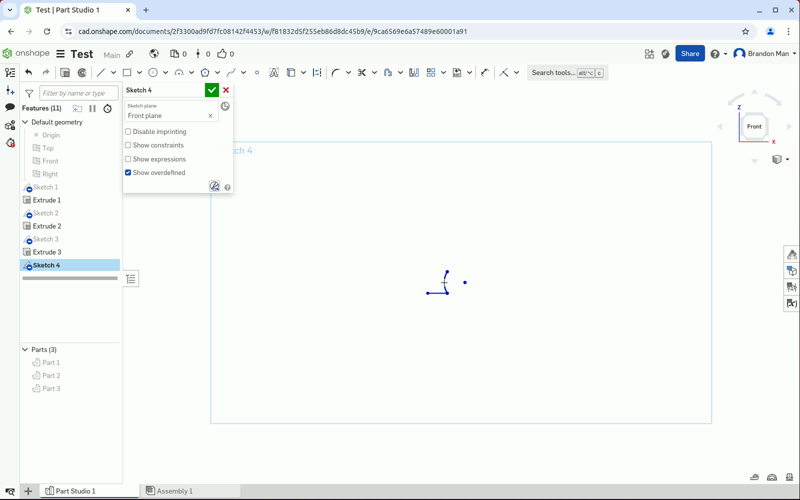
mouse_move(447, 271)
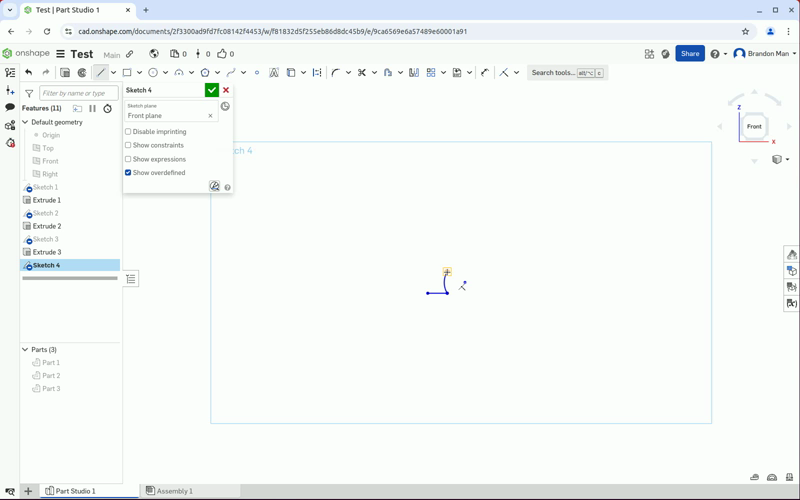
click(447, 271)
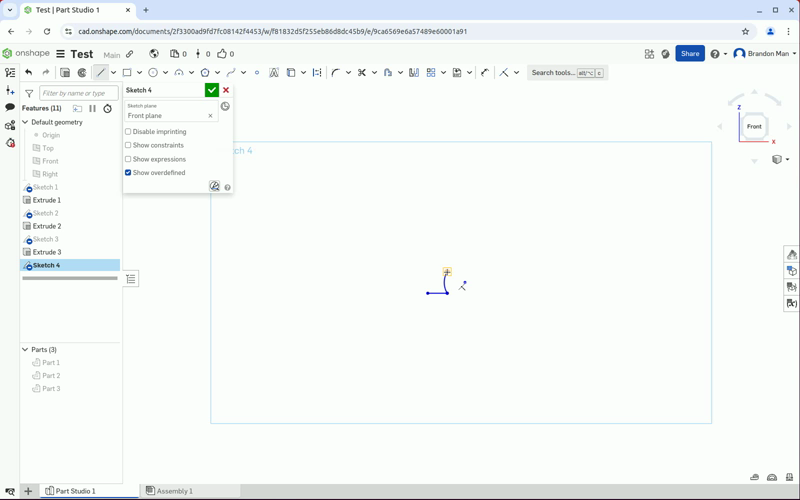
key_down(shift)
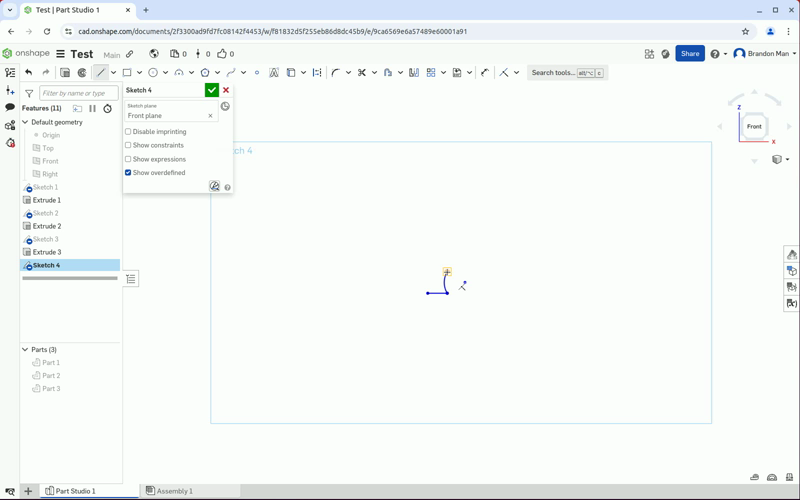
mouse_move(477, 271)
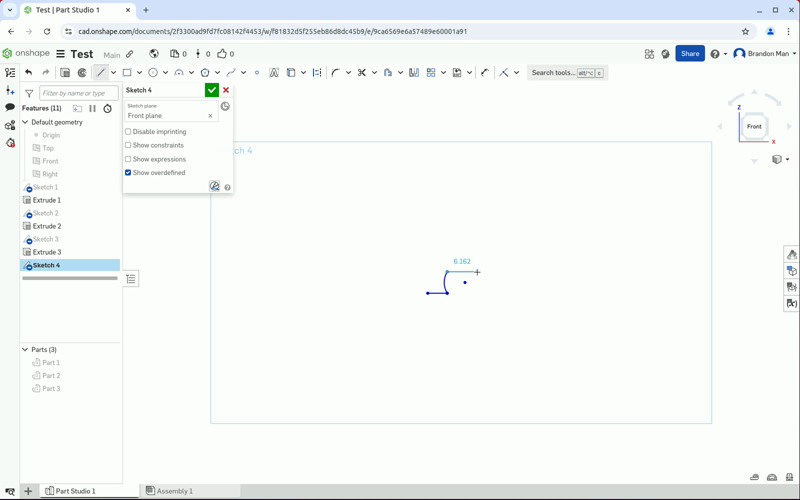
mouse_move(427, 271)
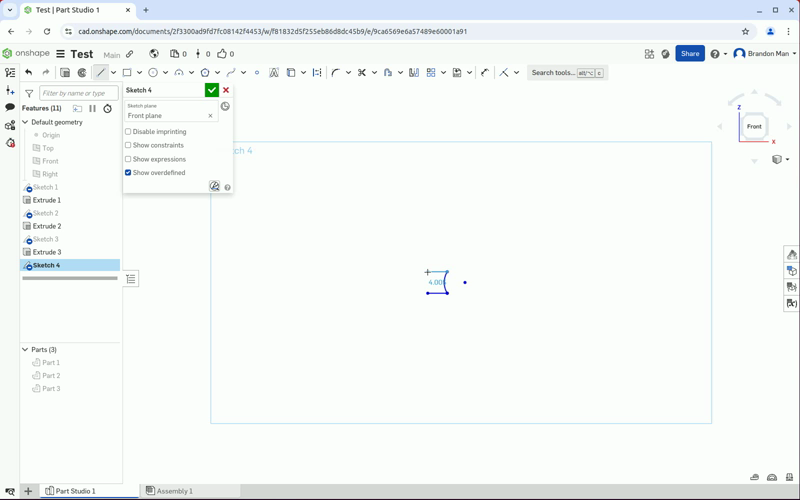
click(427, 271)
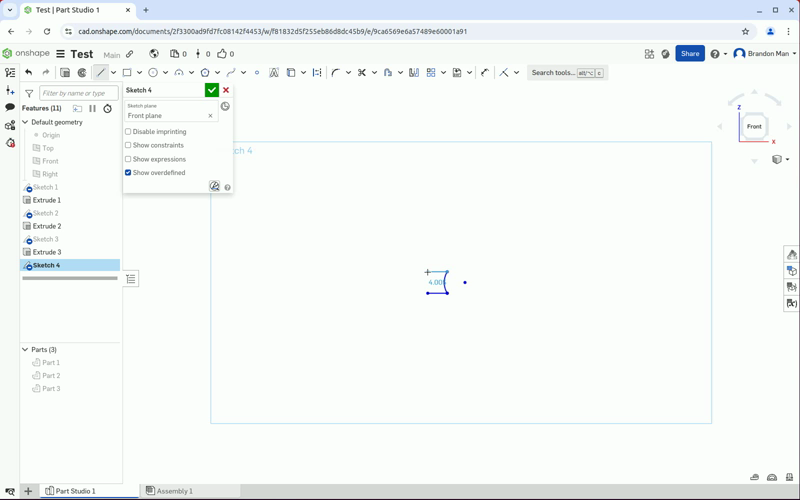
key_up(shift)
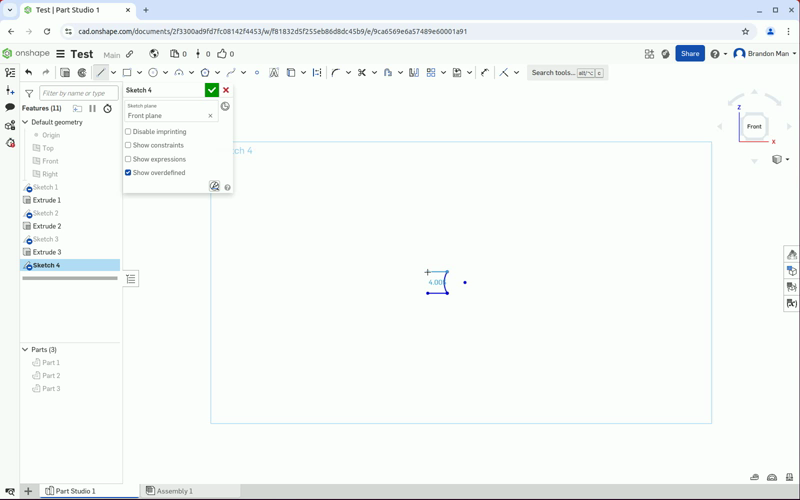
key(esc)
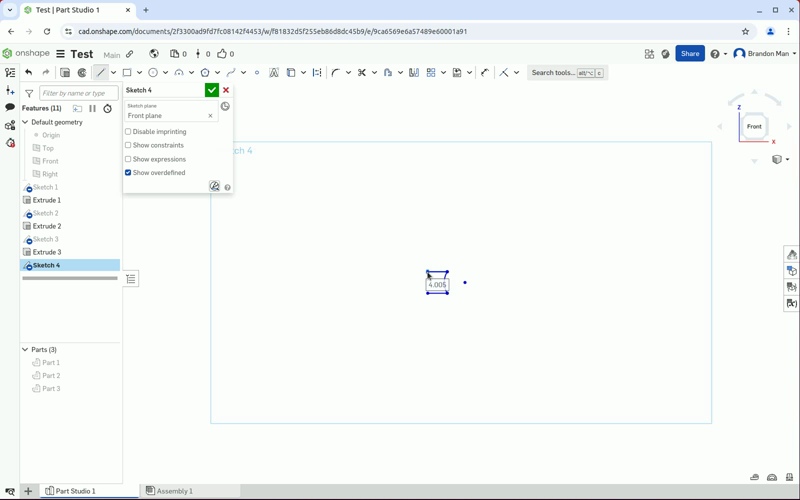
key(a)
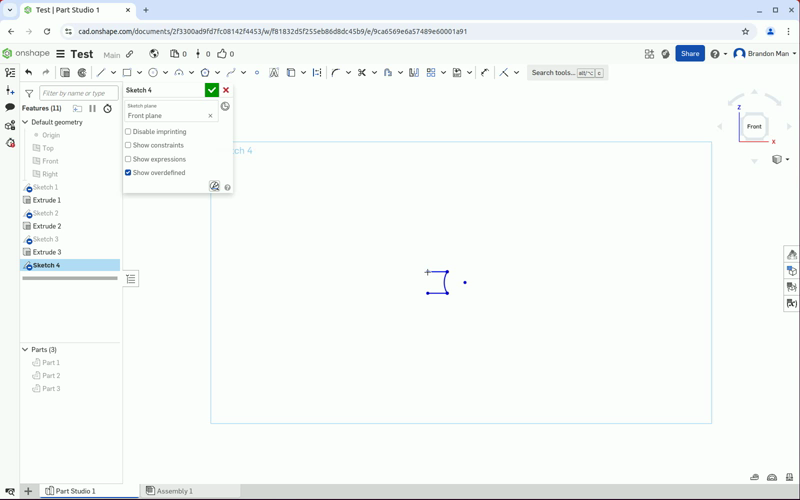
mouse_move(427, 271)
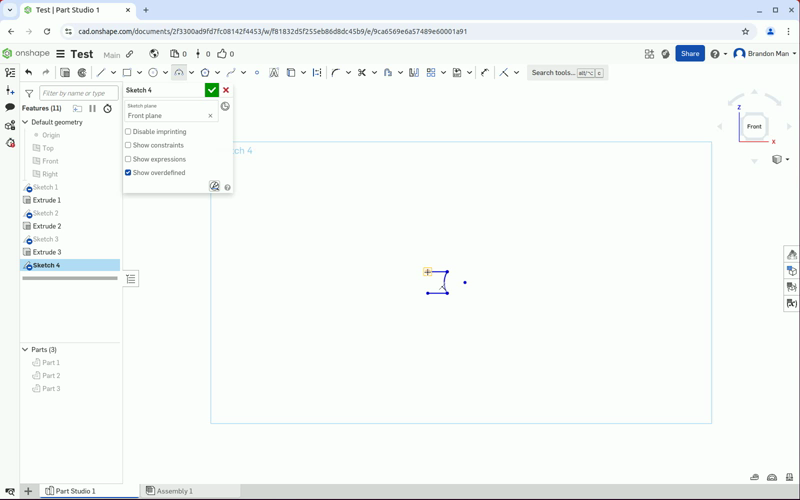
click(427, 271)
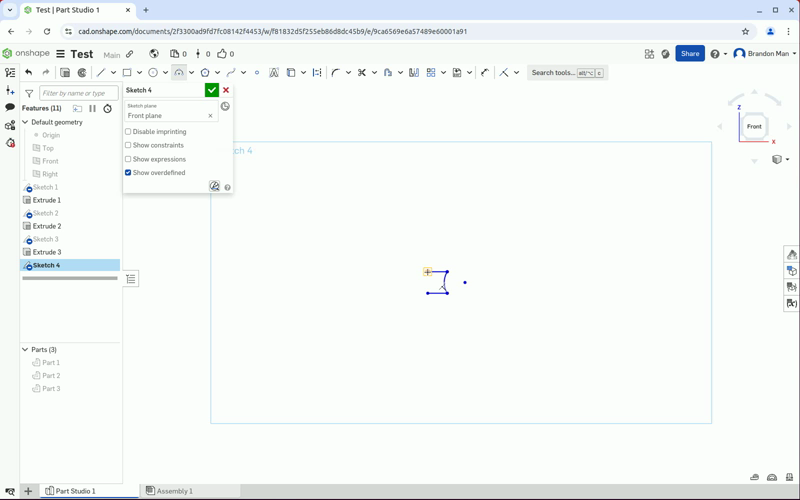
mouse_move(427, 293)
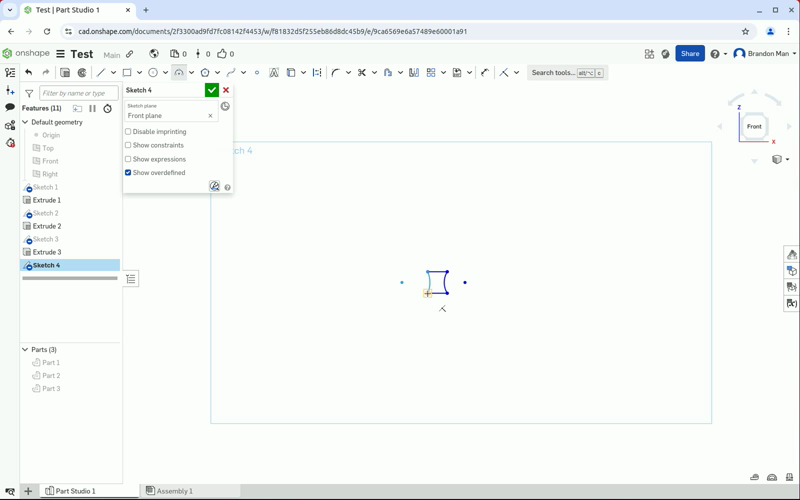
click(427, 293)
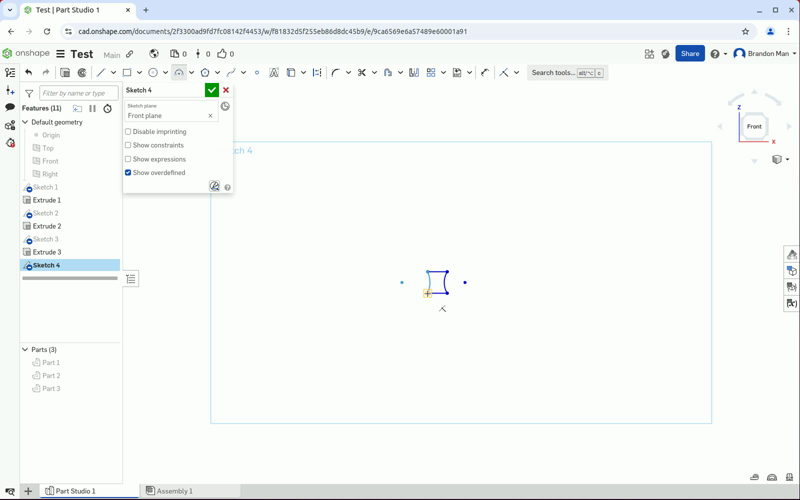
key_down(shift)
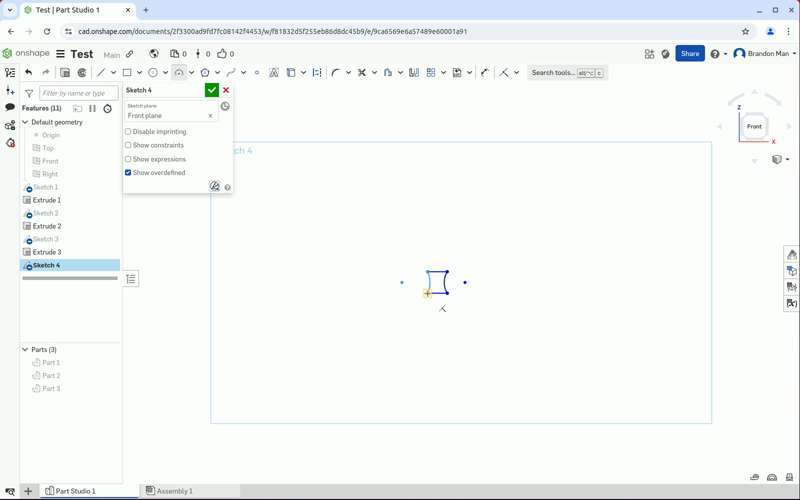
mouse_move(426, 282)
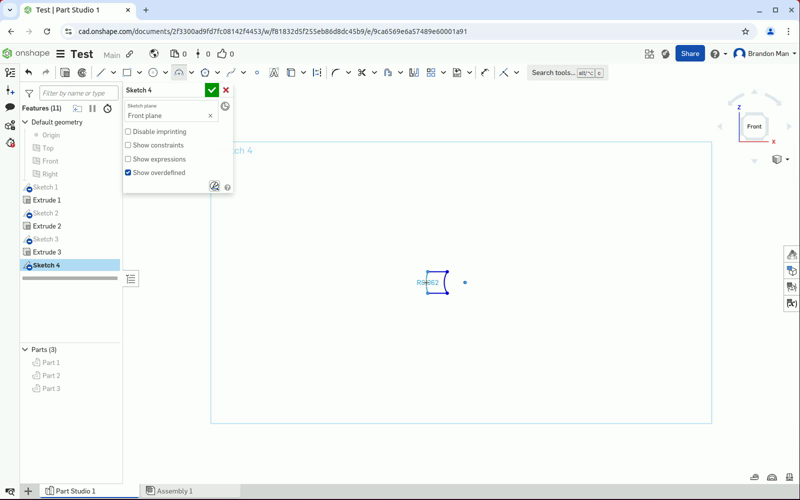
click(426, 282)
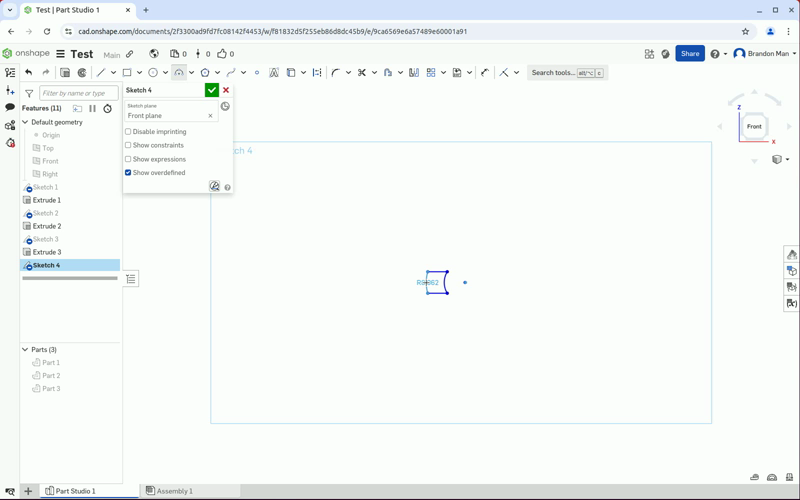
key_up(shift)
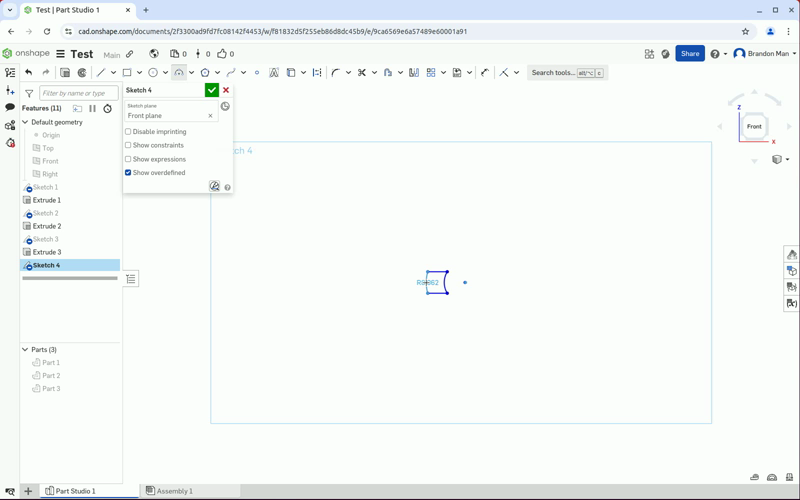
key(esc)
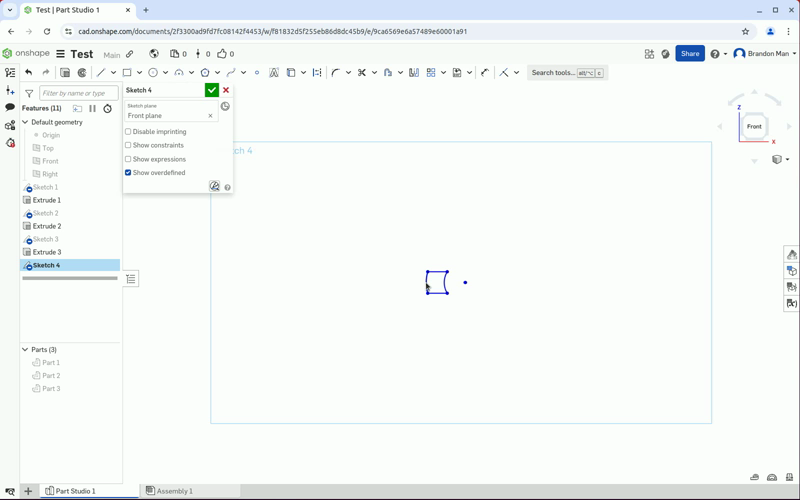
mouse_move(433, 276)
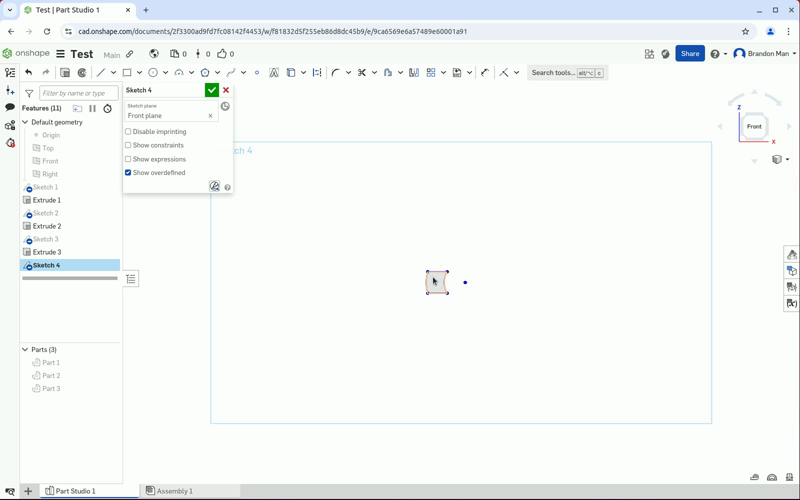
scroll(6)
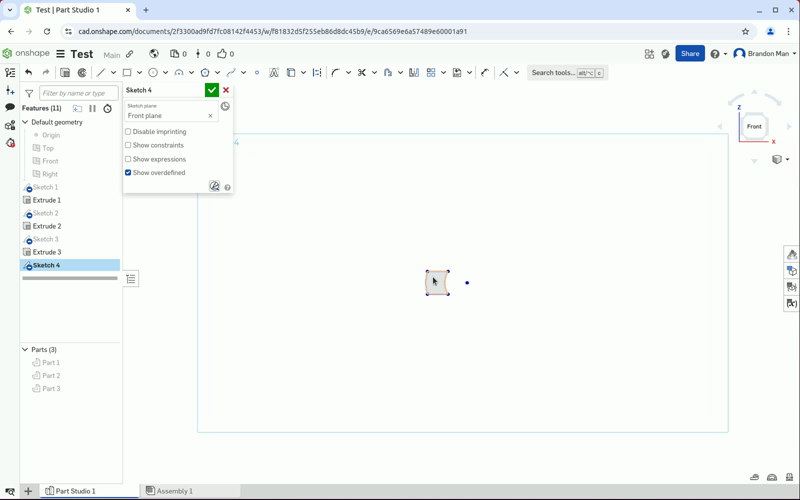
scroll(6)
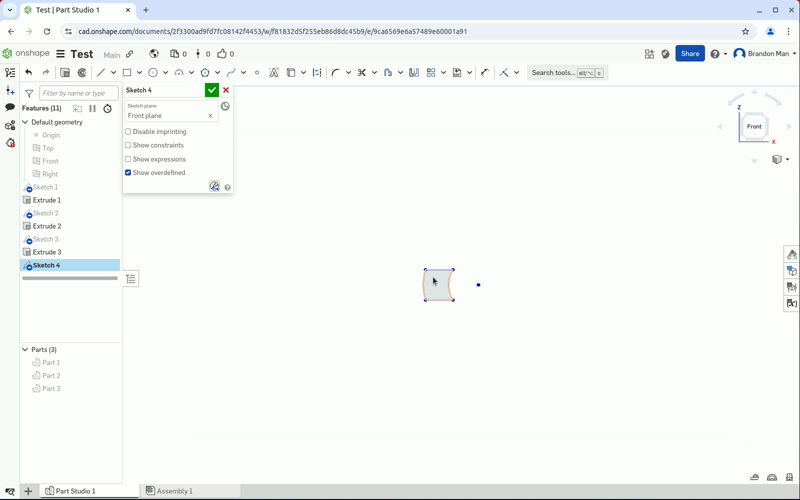
scroll(6)
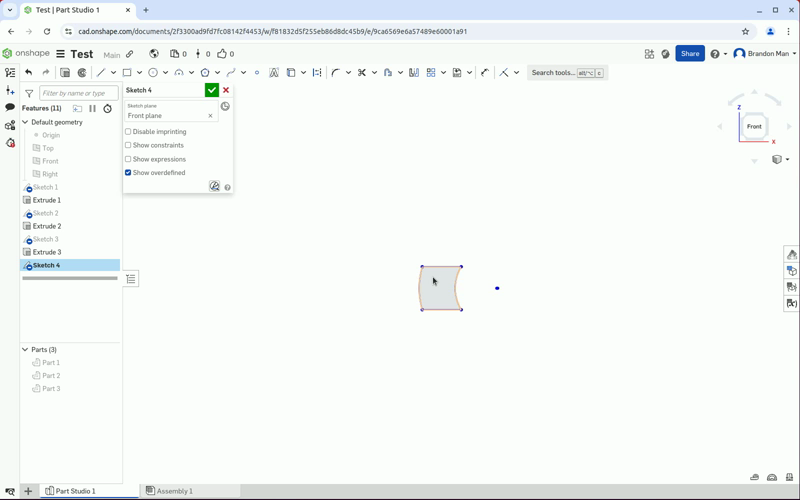
scroll(6)
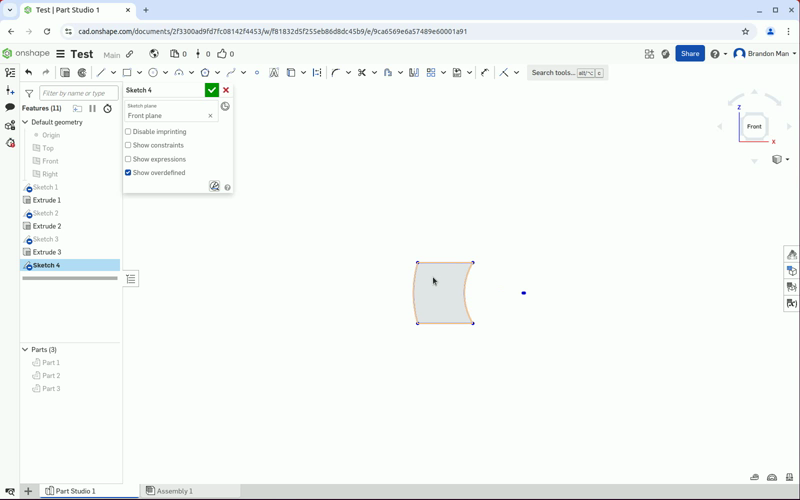
scroll(6)
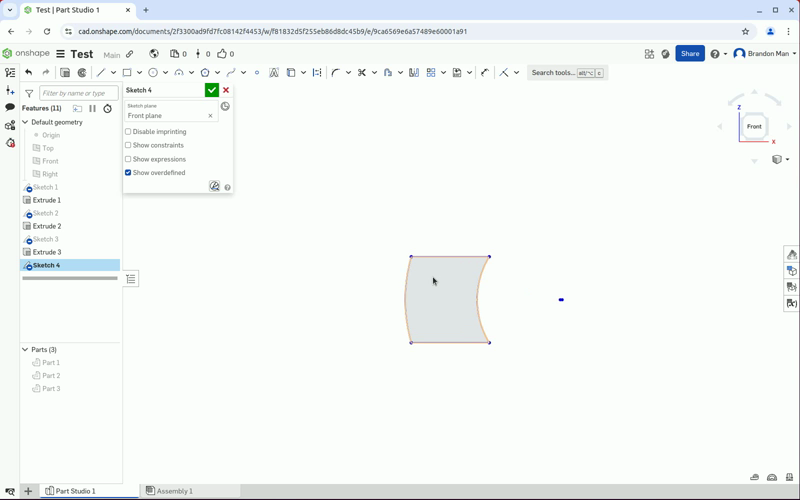
scroll(6)
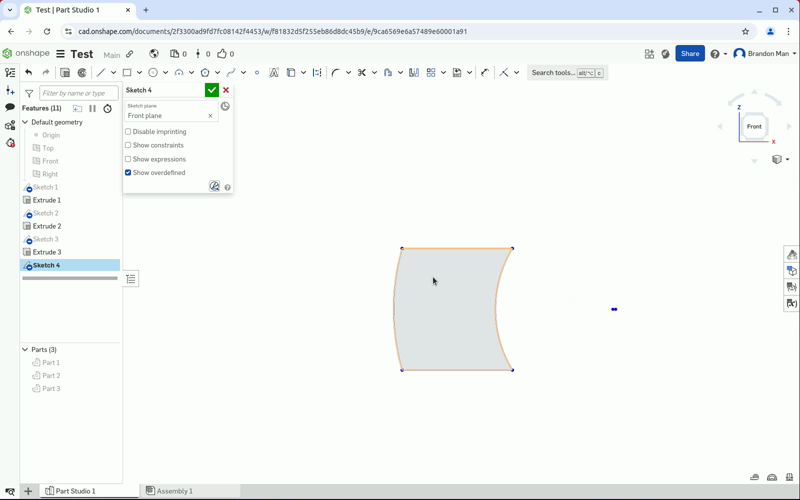
scroll(6)
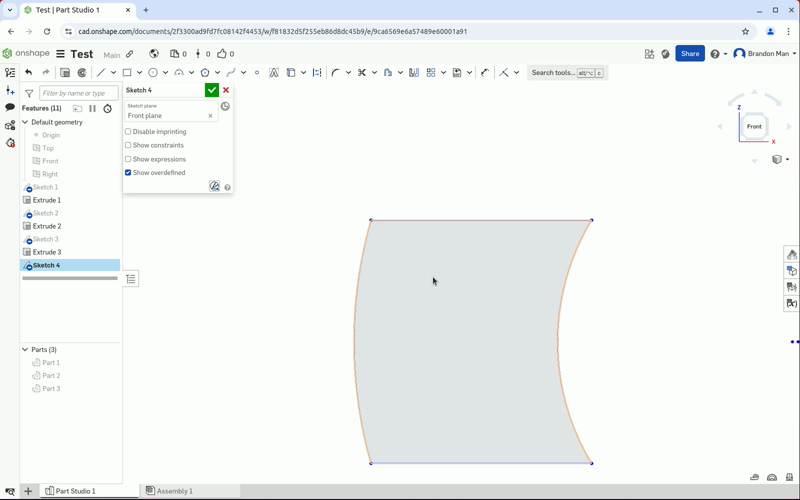
click(433, 276)
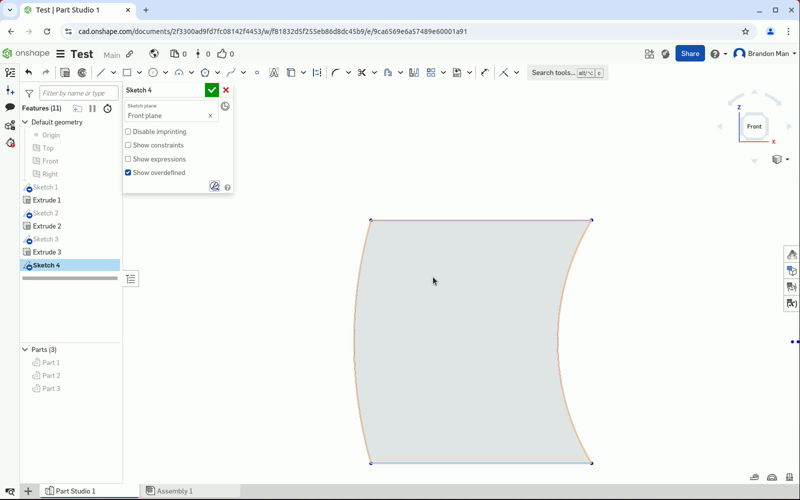
scroll(-6)
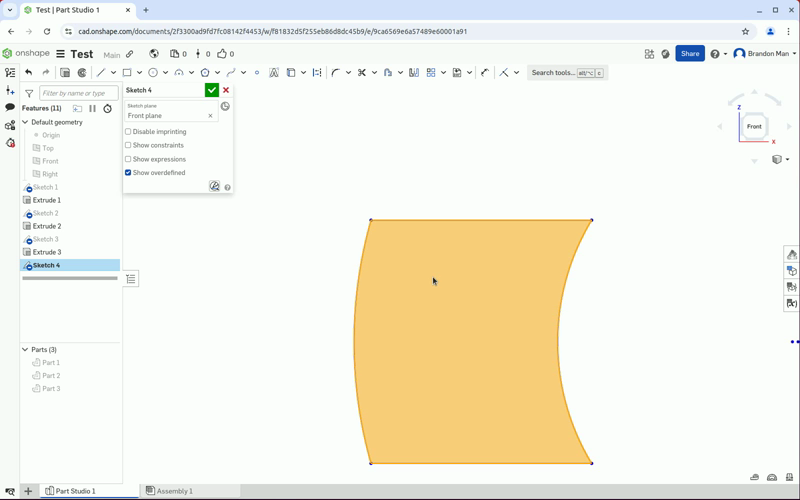
scroll(-6)
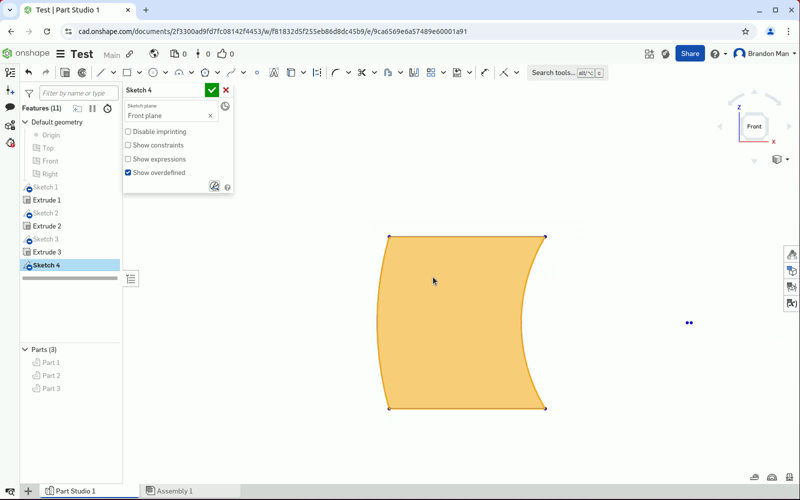
scroll(-6)
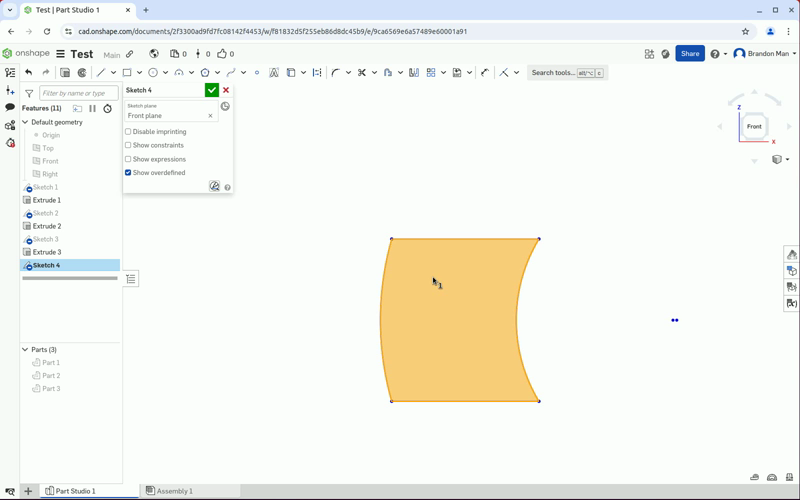
scroll(-6)
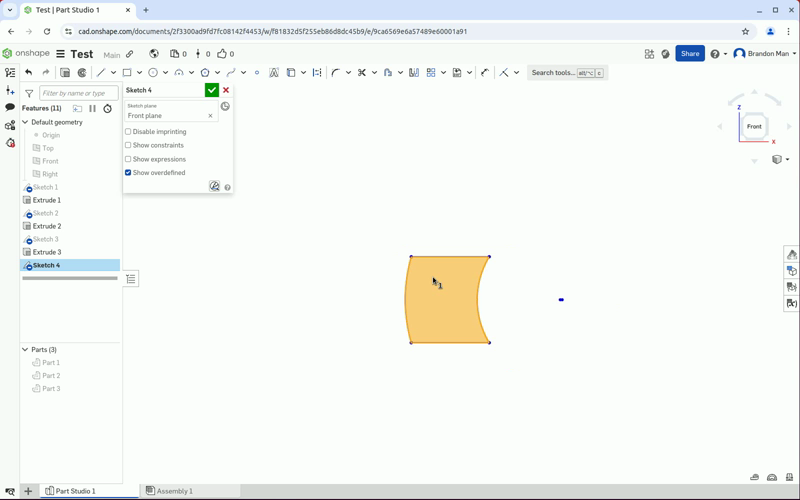
scroll(-6)
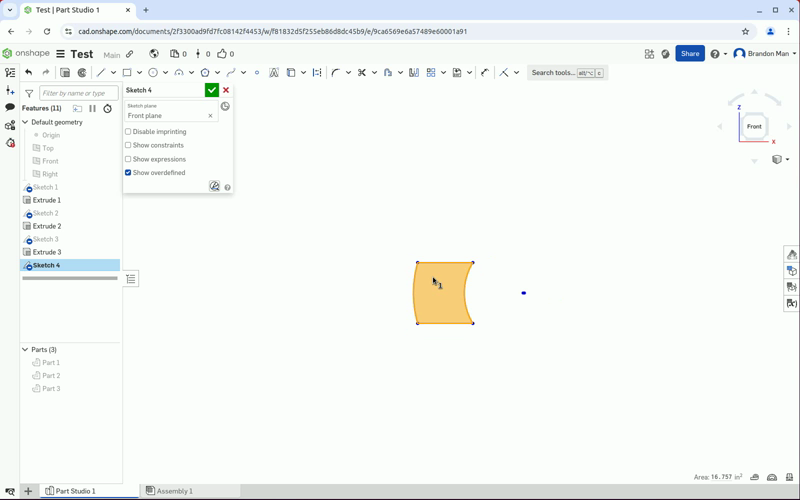
scroll(-6)
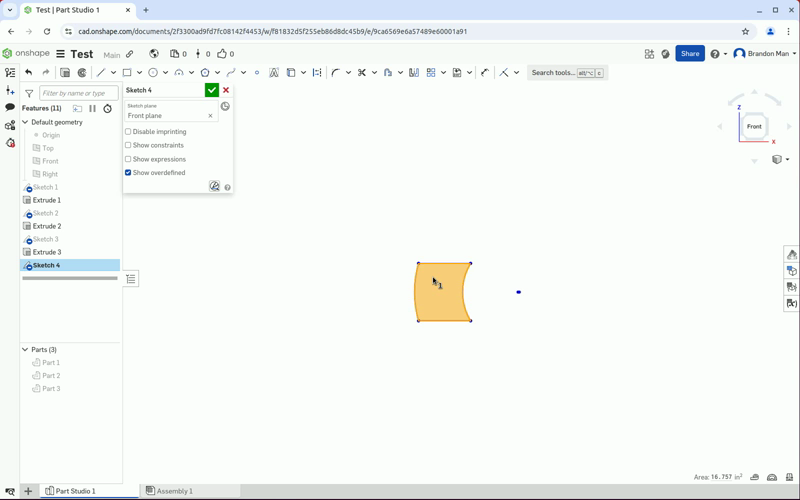
scroll(-6)
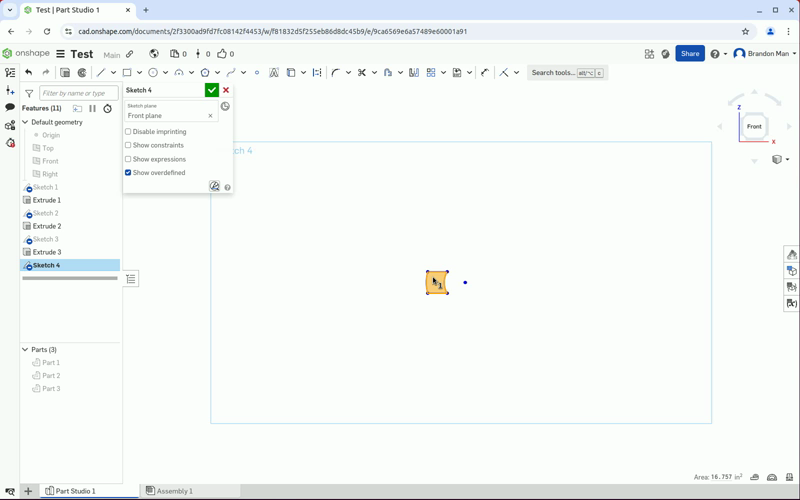
mouse_move(73, 352)
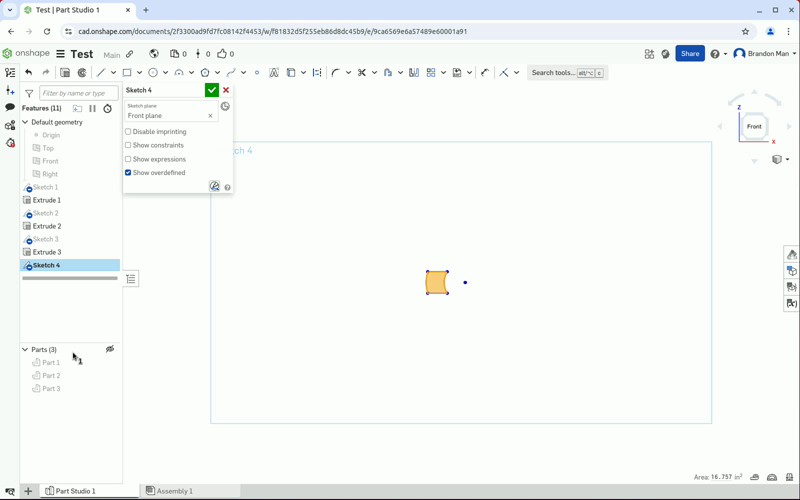
key(shift+y)
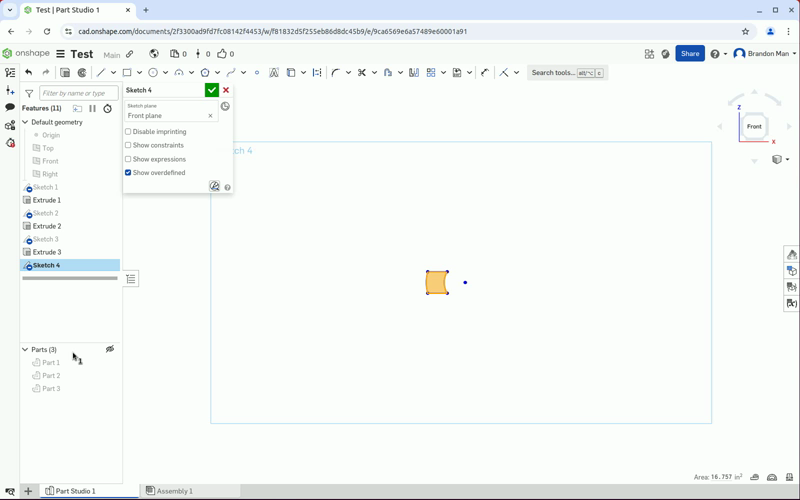
key(shift+e)
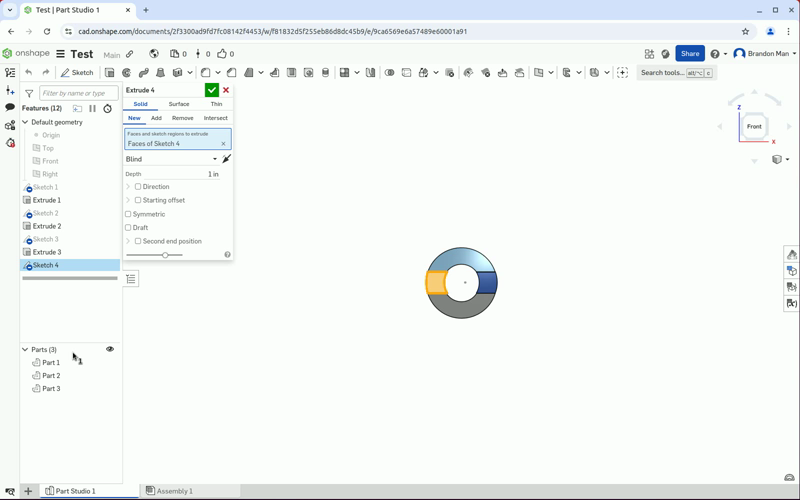
mouse_move(143, 106)
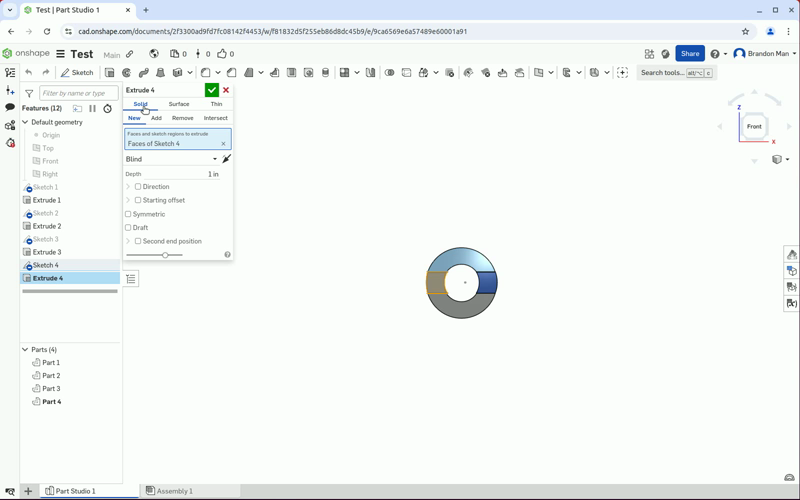
click(143, 106)
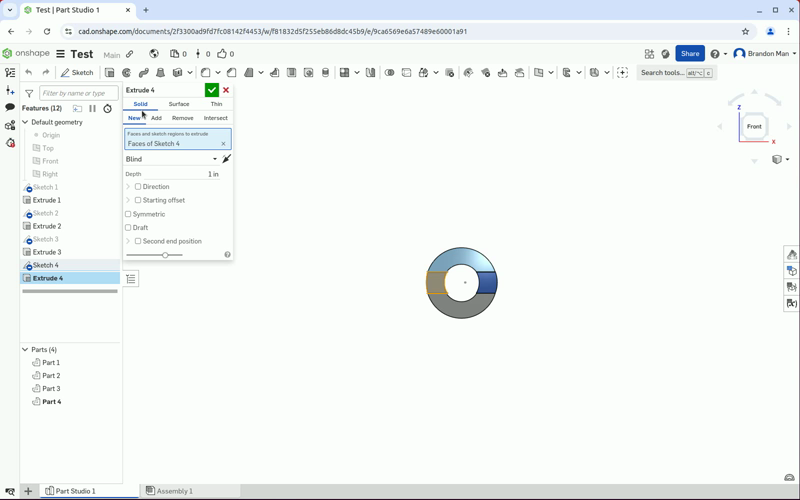
mouse_move(137, 120)
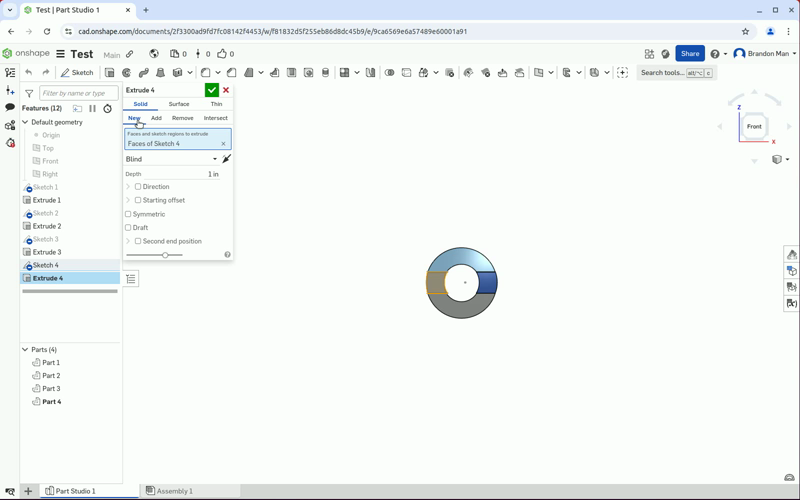
click(137, 120)
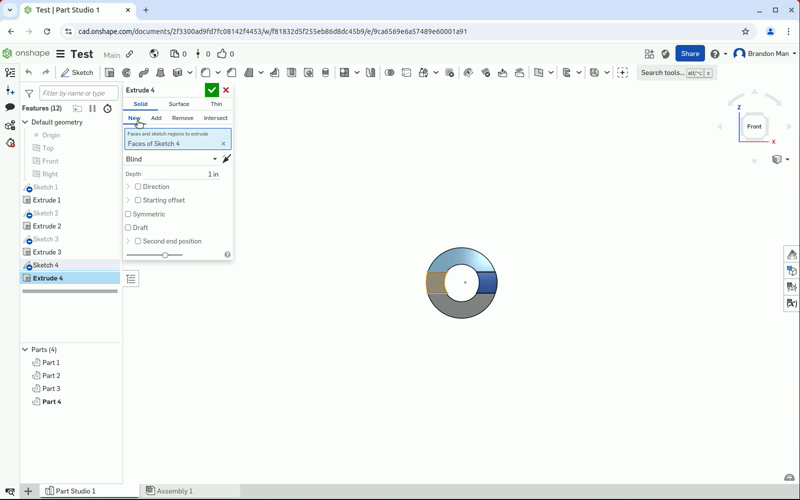
key(tab, 4)
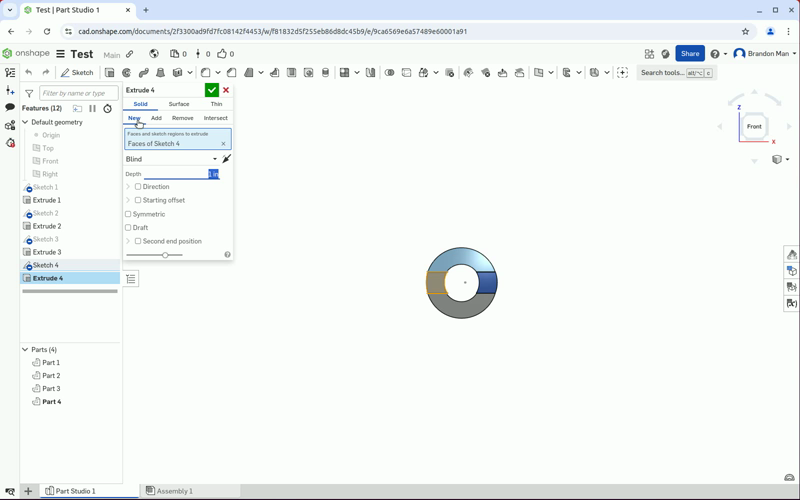
text(7.221)
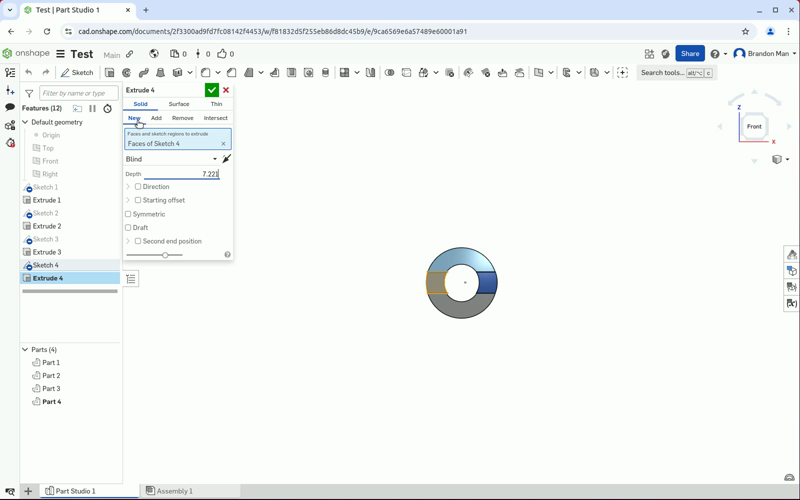
key(enter)
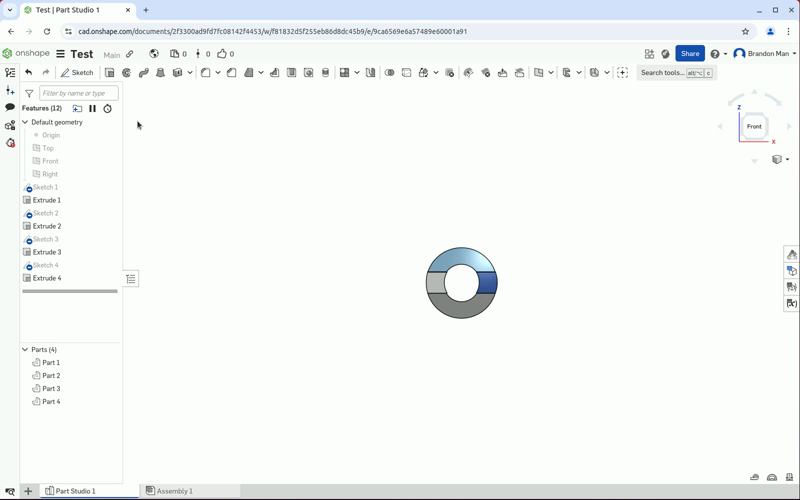
key(shift+h)
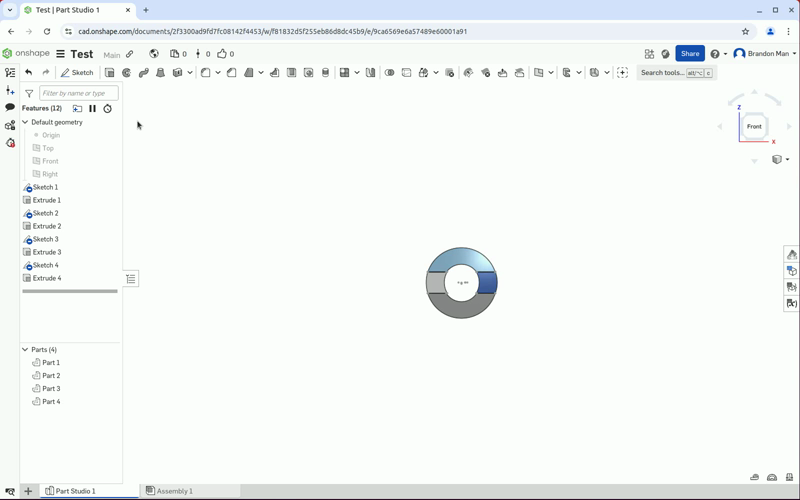
key(shift+h)
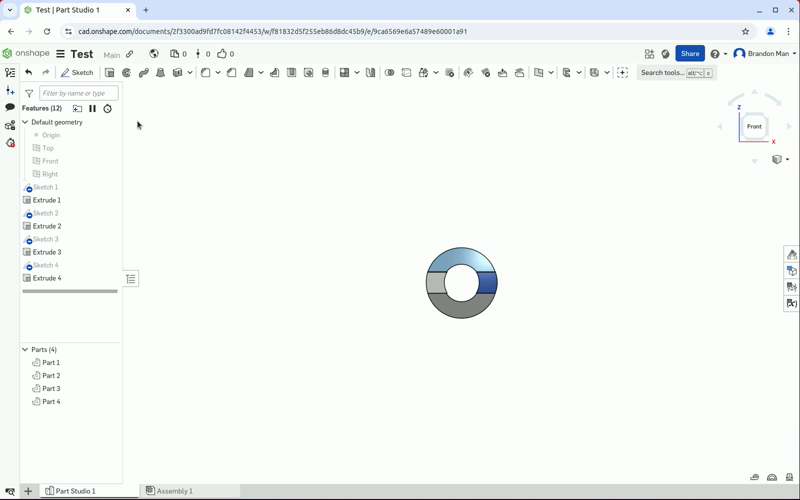
mouse_move(73, 189)
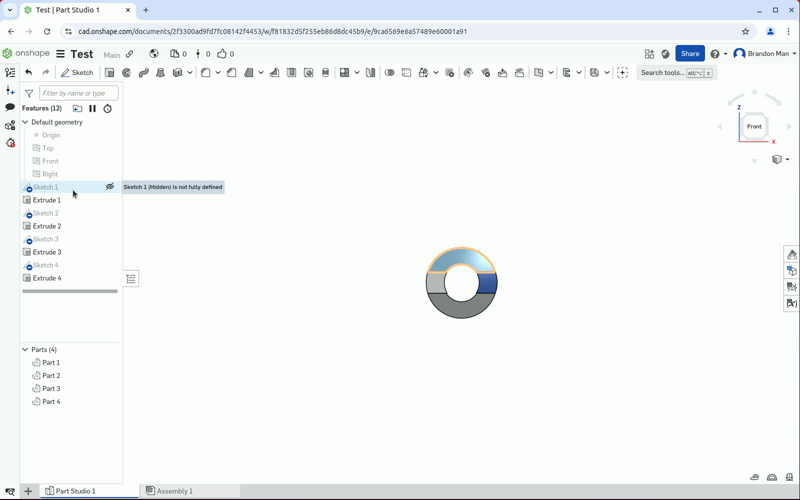
click(73, 189)
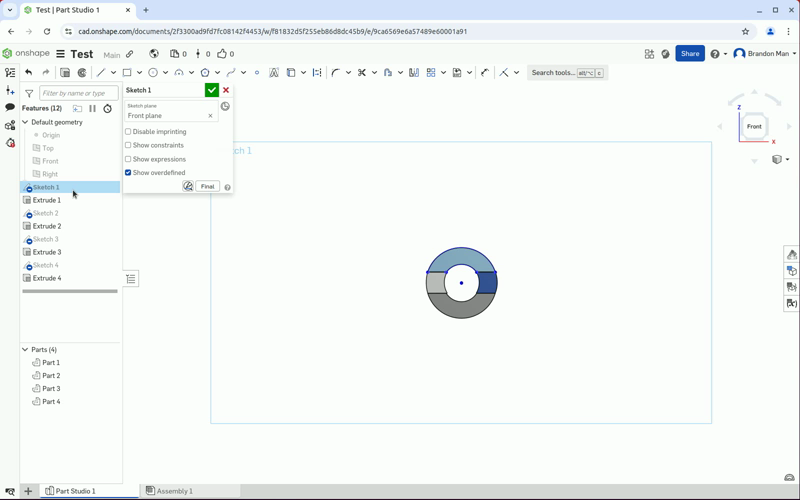
mouse_move(229, 92)
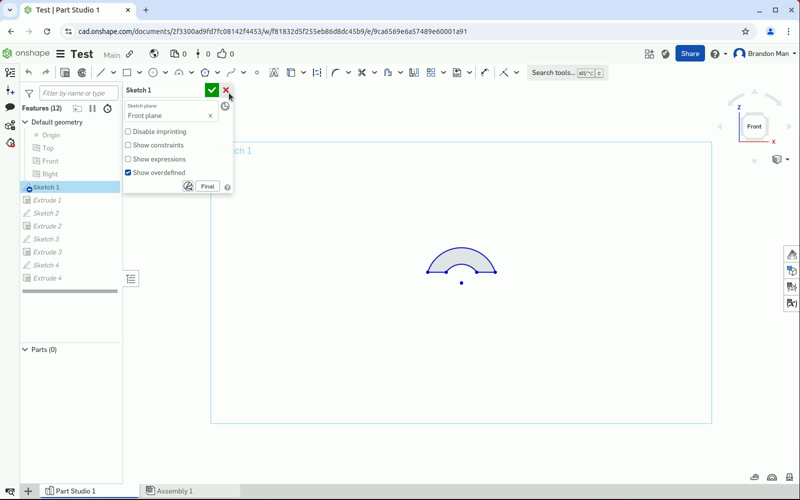
click(229, 92)
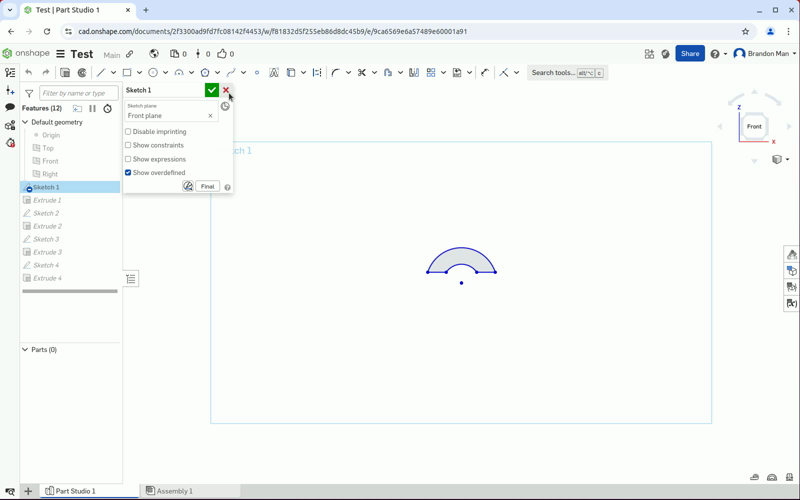
key(shift+s)
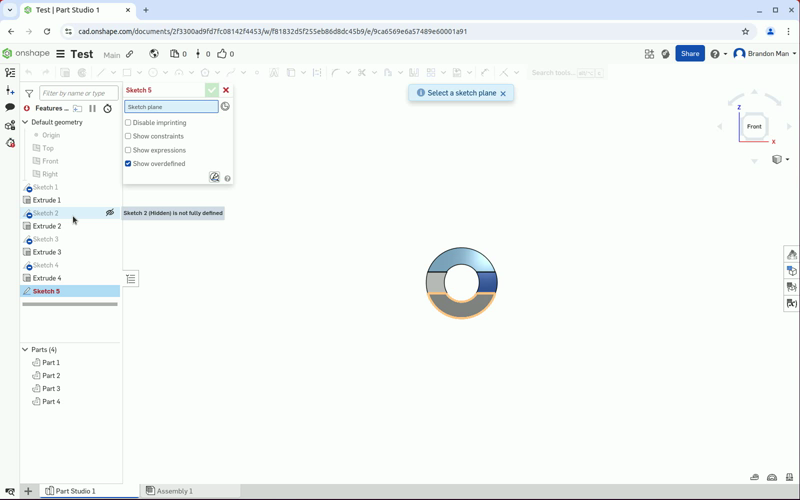
scroll(3)
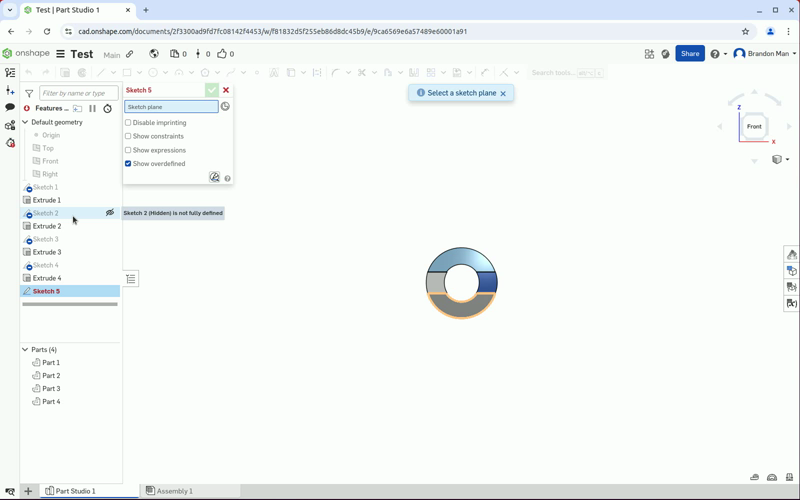
mouse_move(73, 163)
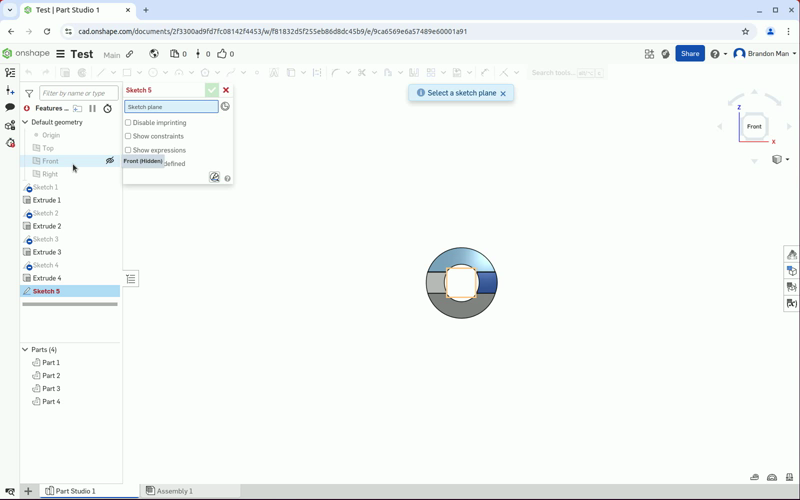
click(73, 163)
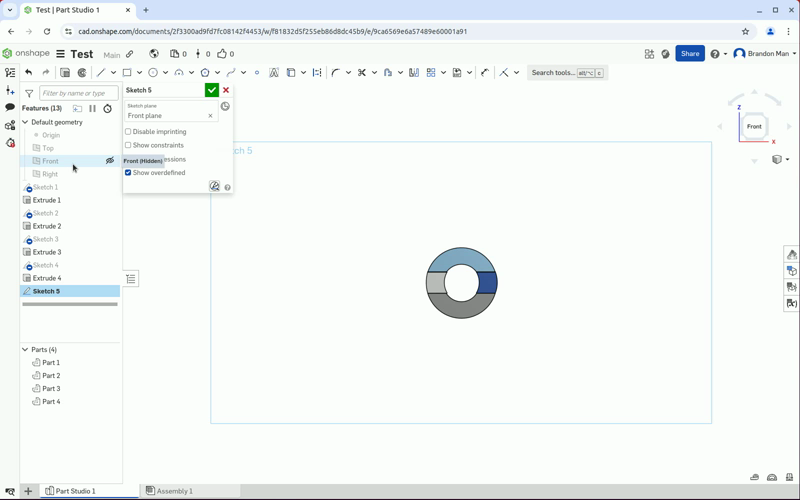
mouse_move(73, 352)
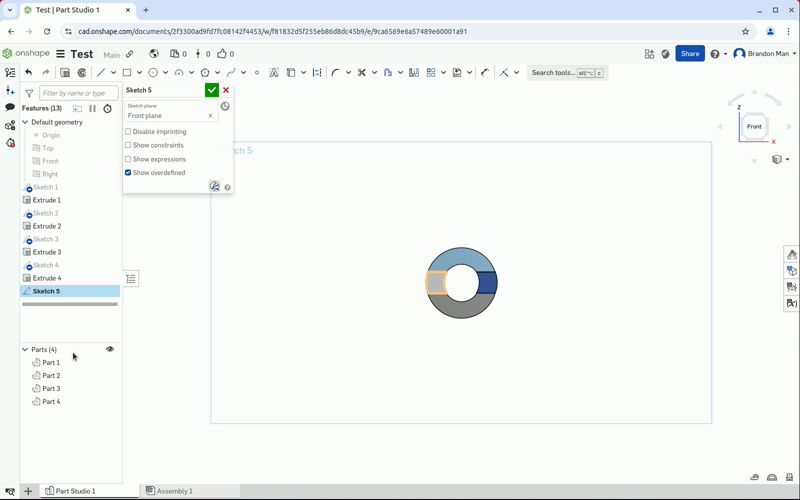
key(y)
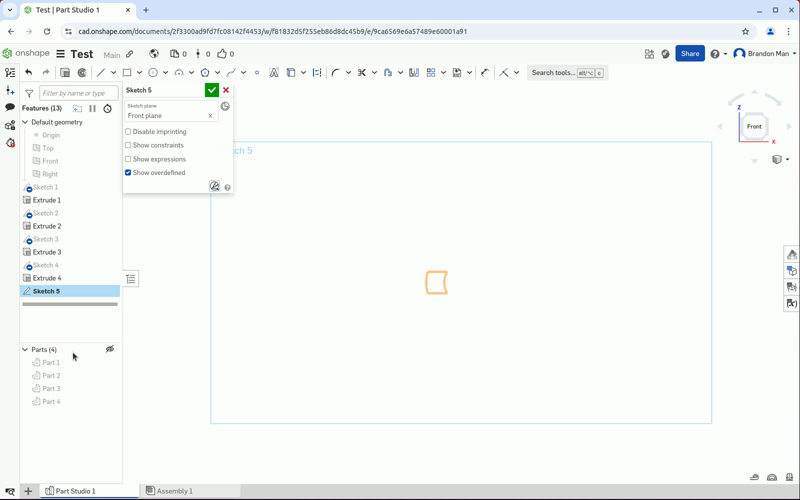
key(l)
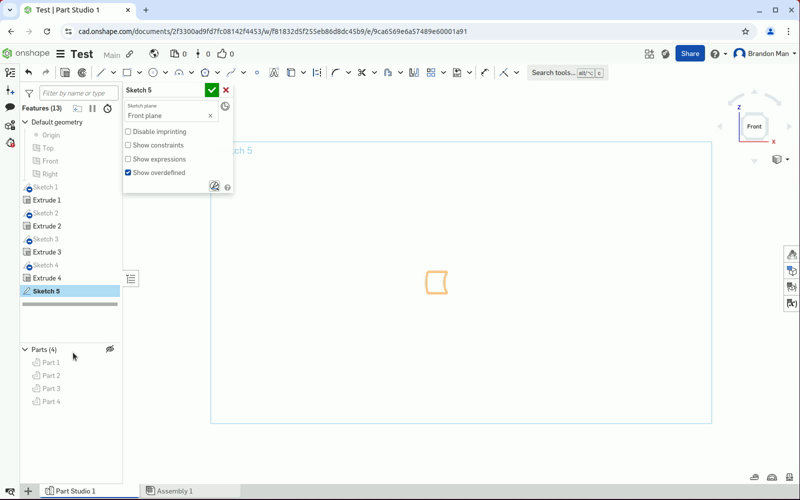
key_down(shift)
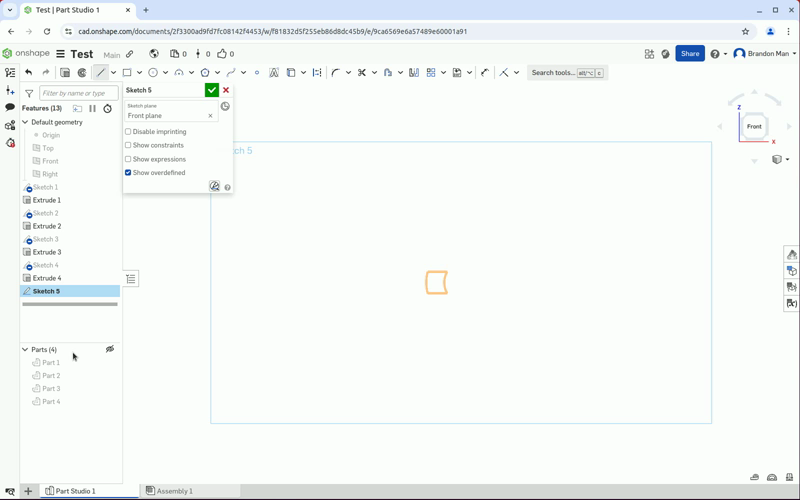
mouse_move(427, 293)
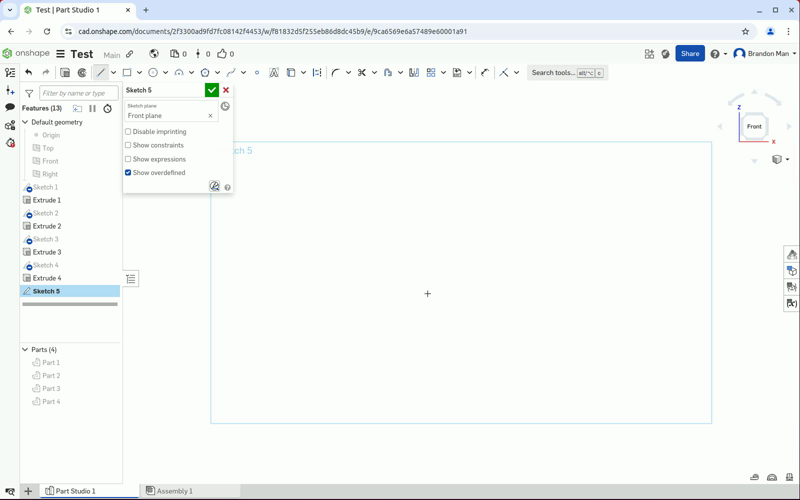
click(427, 293)
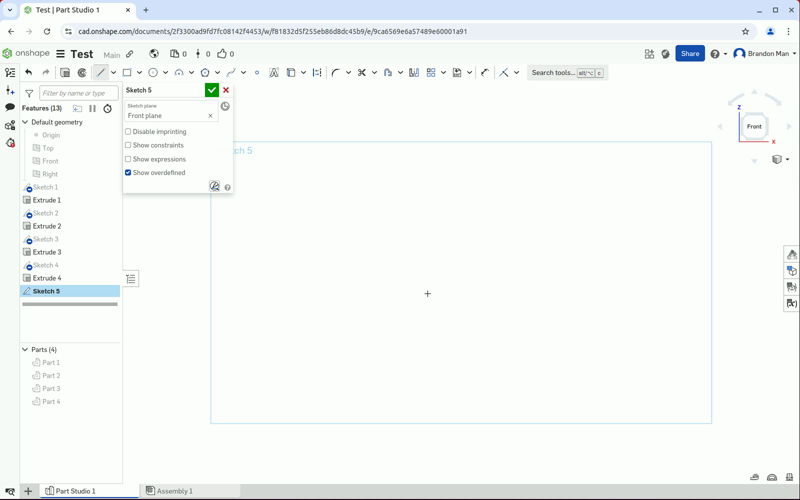
key_up(shift)
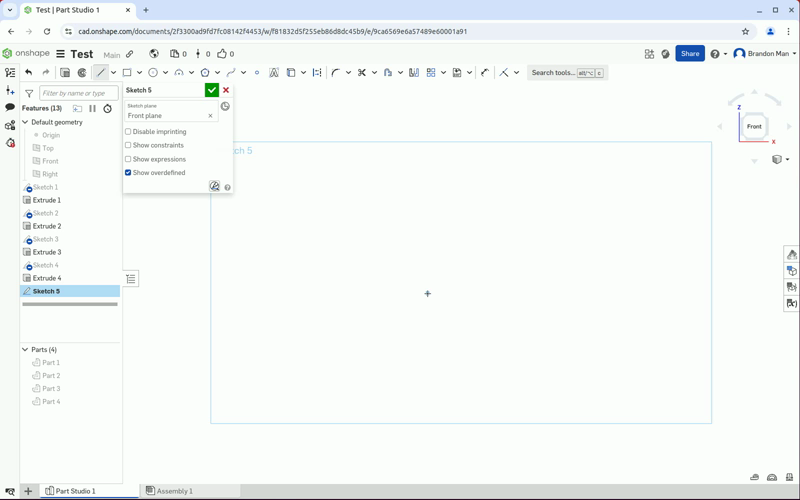
key_down(shift)
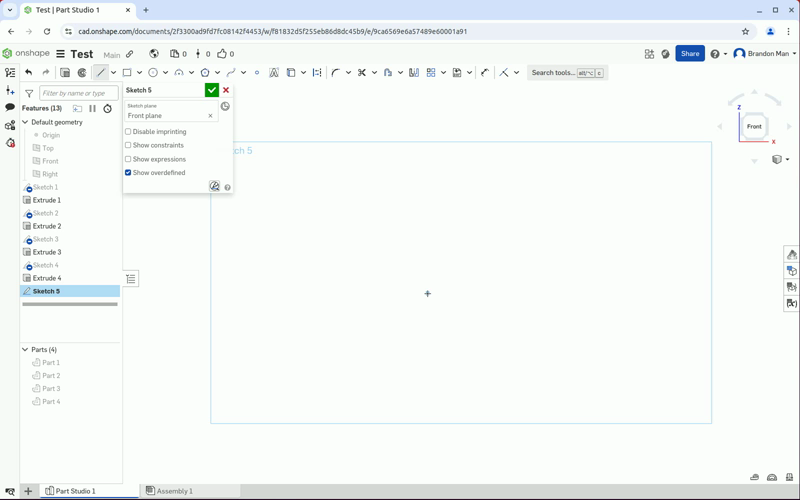
mouse_move(457, 293)
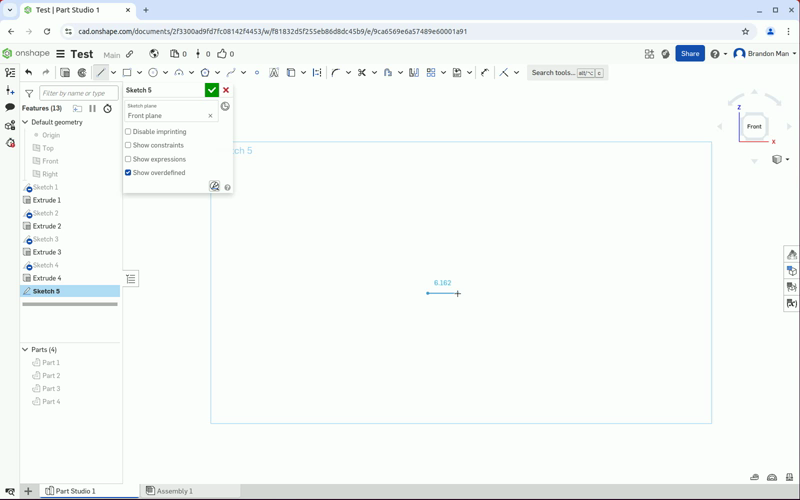
mouse_move(447, 293)
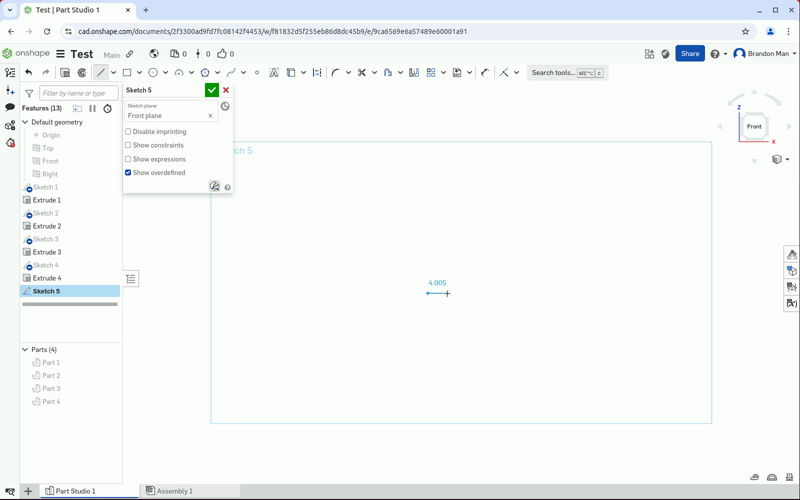
click(447, 293)
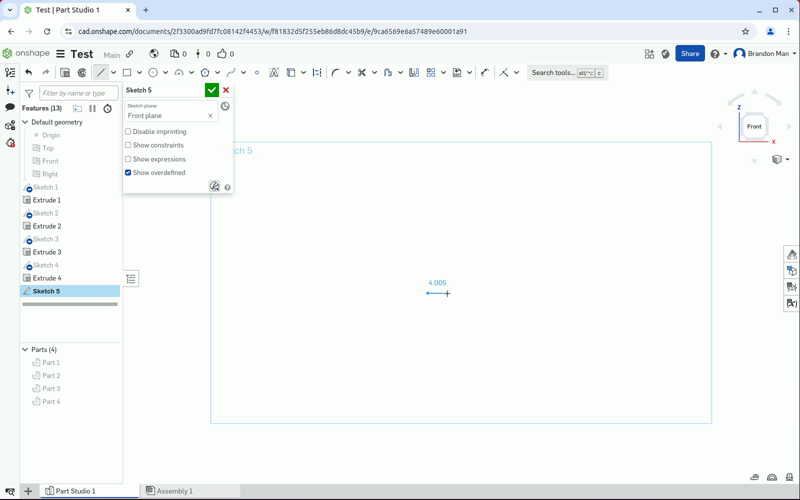
key_up(shift)
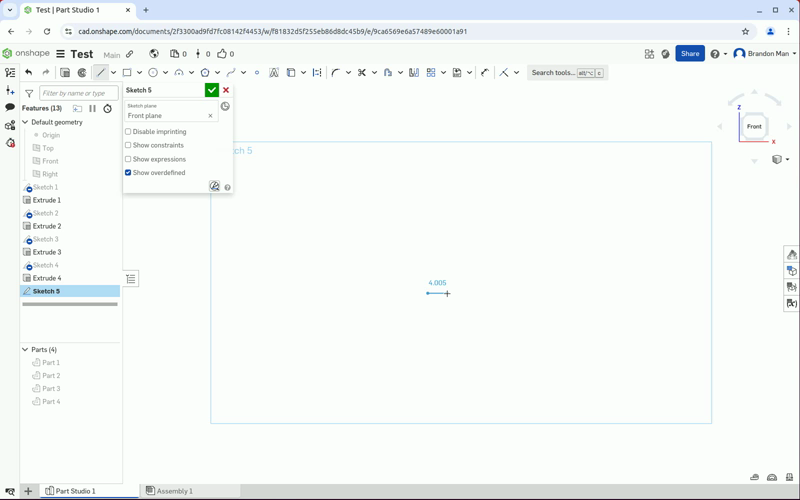
key(esc)
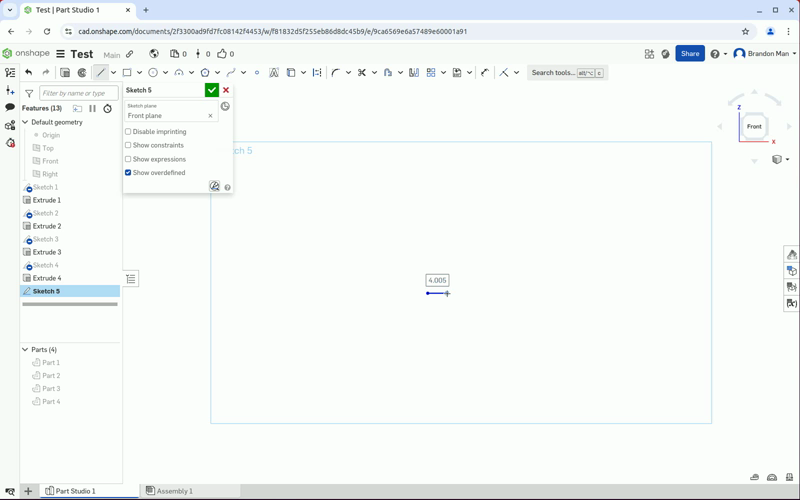
key(a)
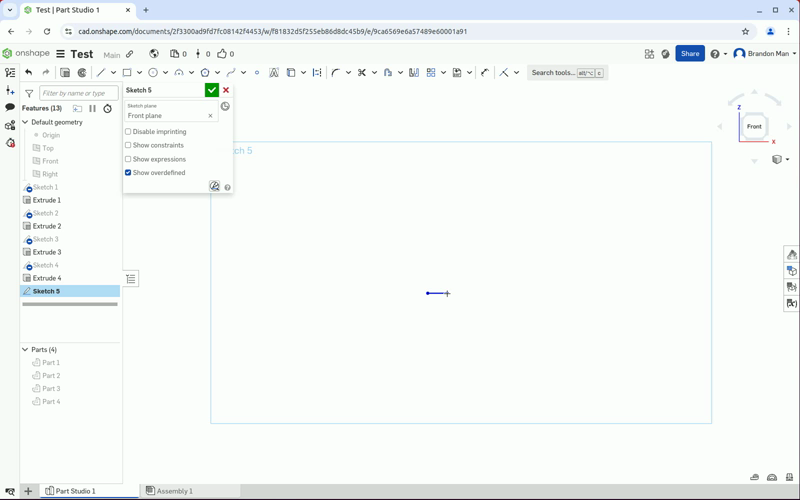
mouse_move(447, 293)
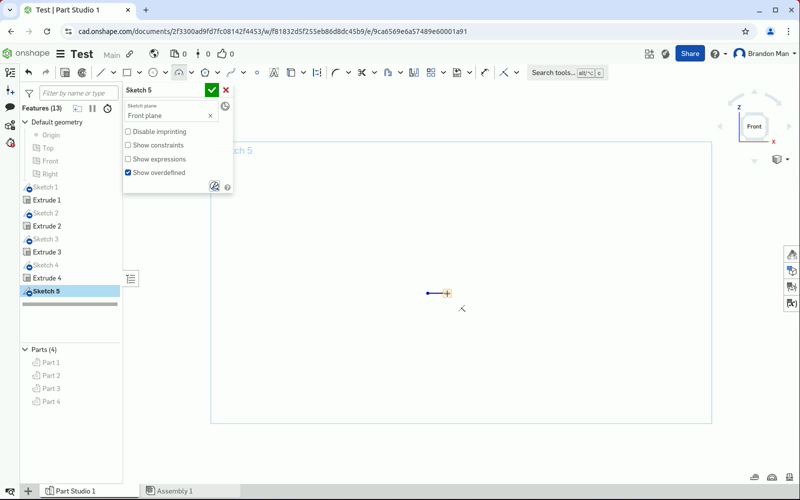
click(447, 293)
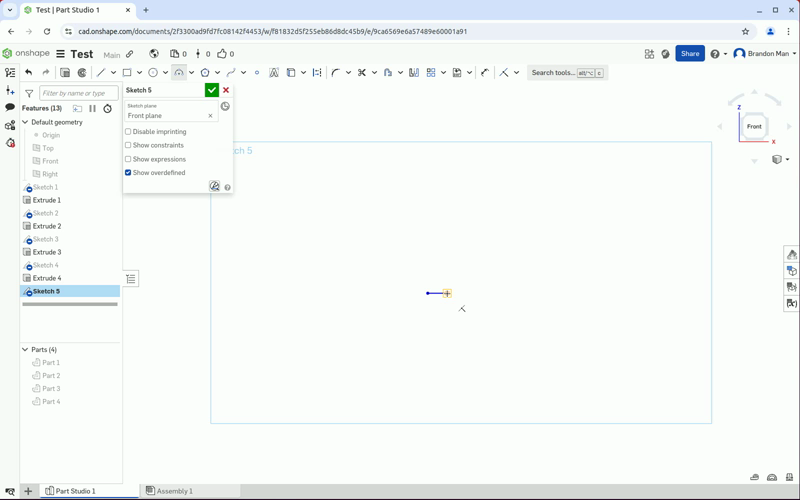
key_down(shift)
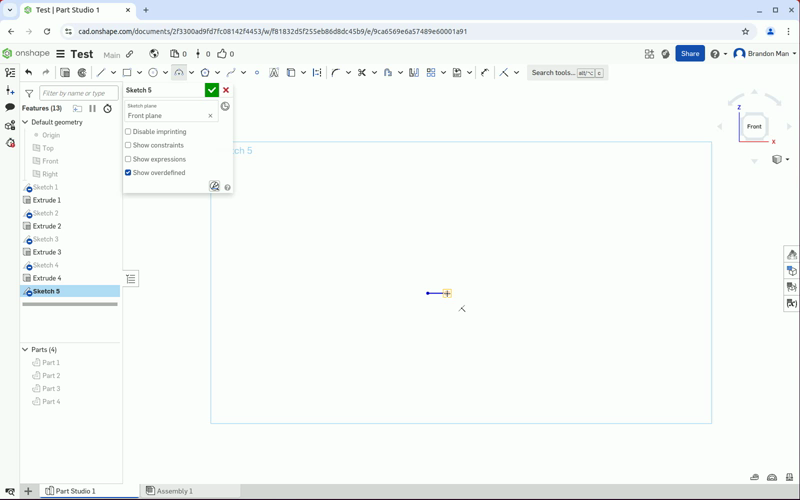
mouse_move(447, 271)
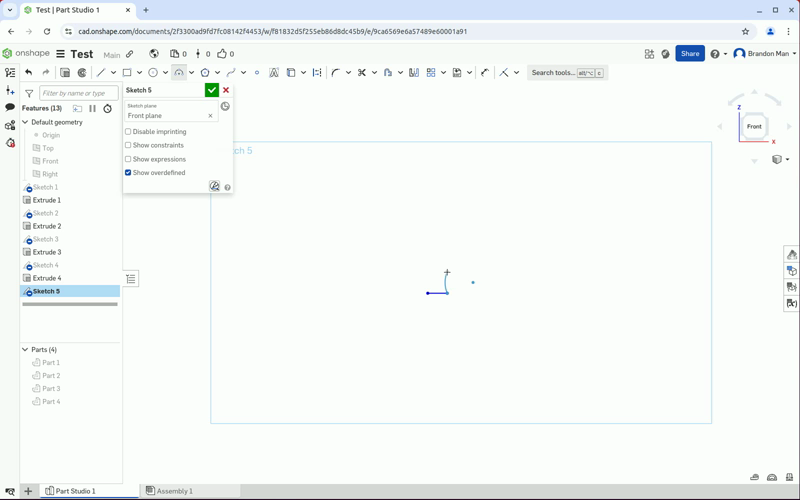
click(447, 271)
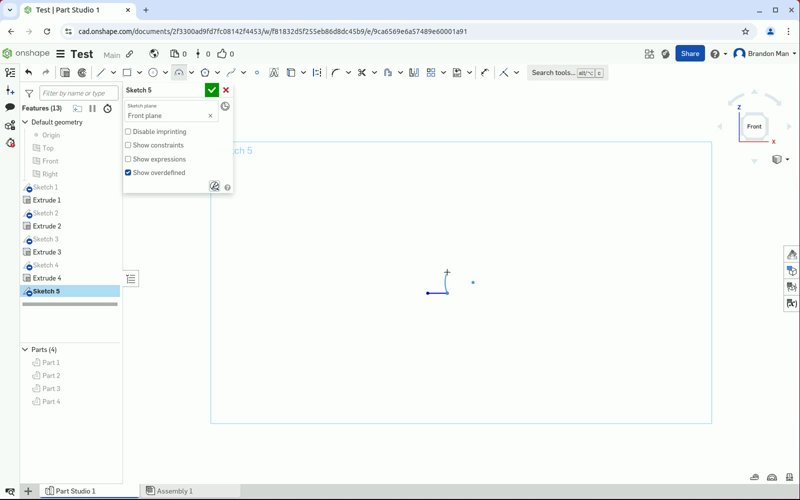
mouse_move(444, 282)
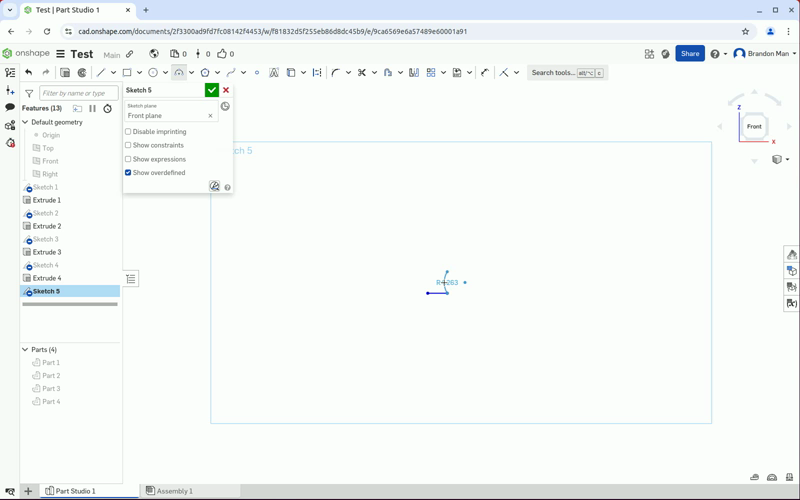
click(444, 282)
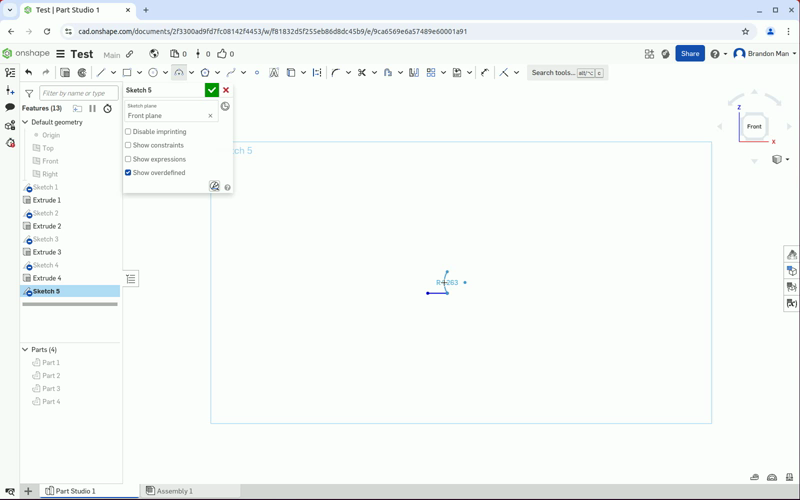
key_up(shift)
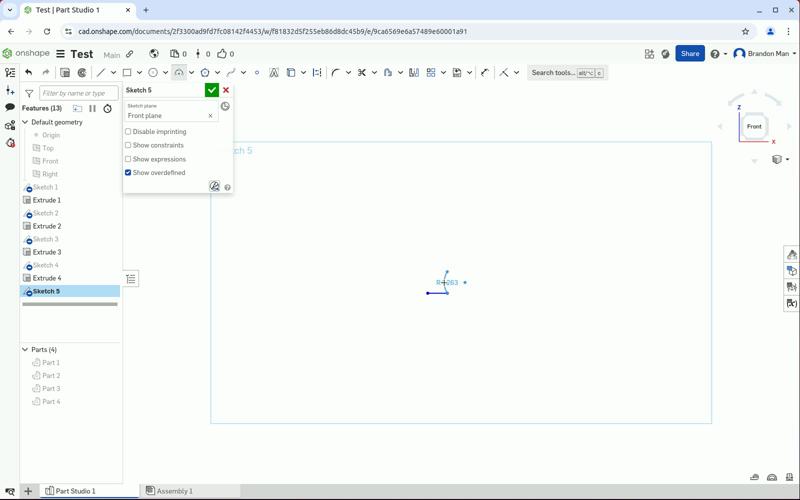
key(esc)
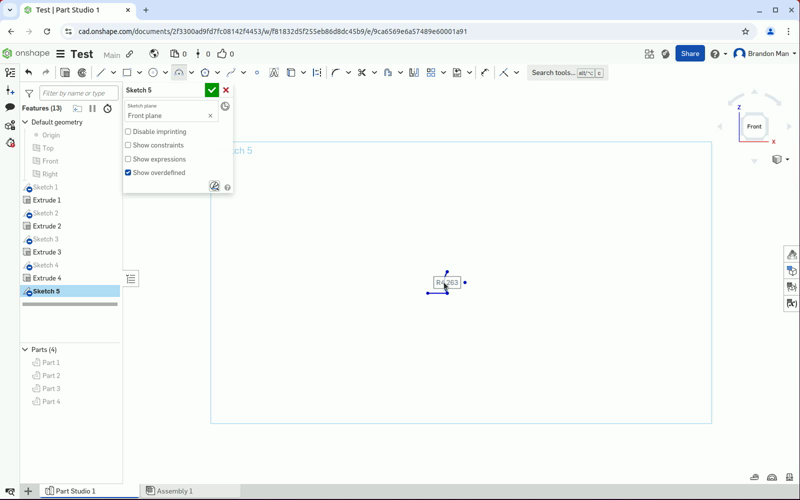
key(l)
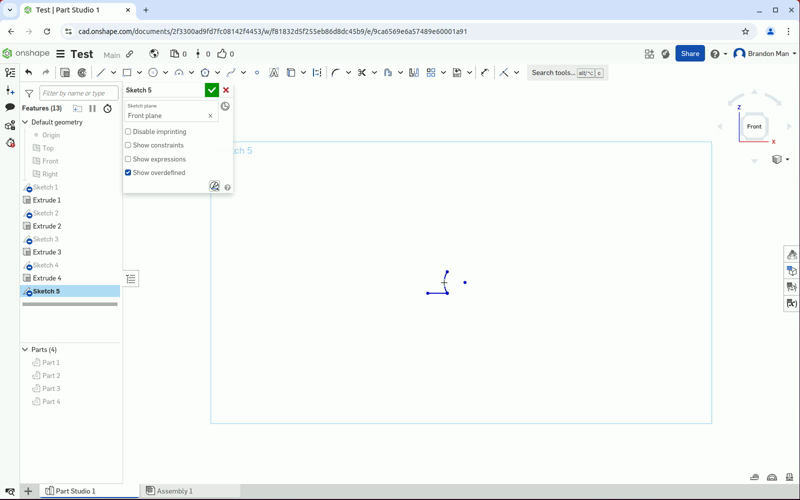
mouse_move(447, 271)
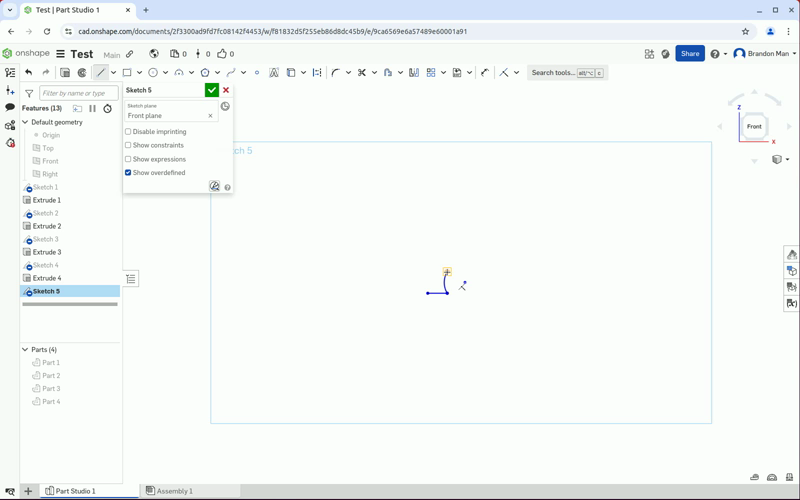
click(447, 271)
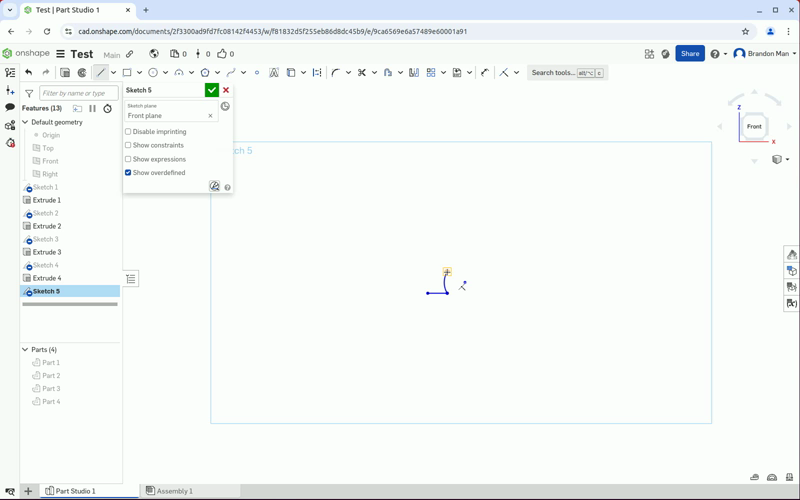
key_down(shift)
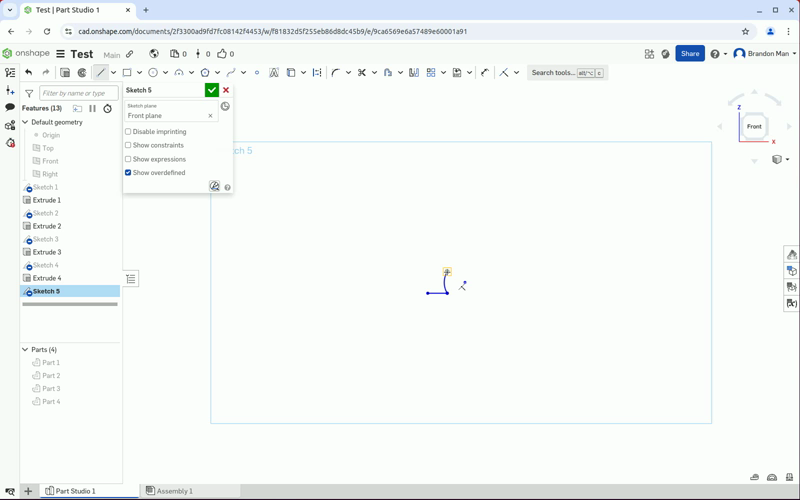
mouse_move(477, 271)
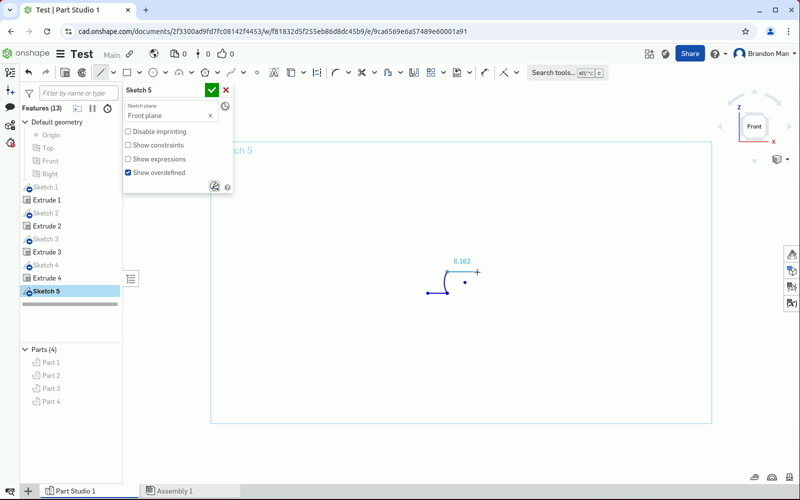
mouse_move(427, 271)
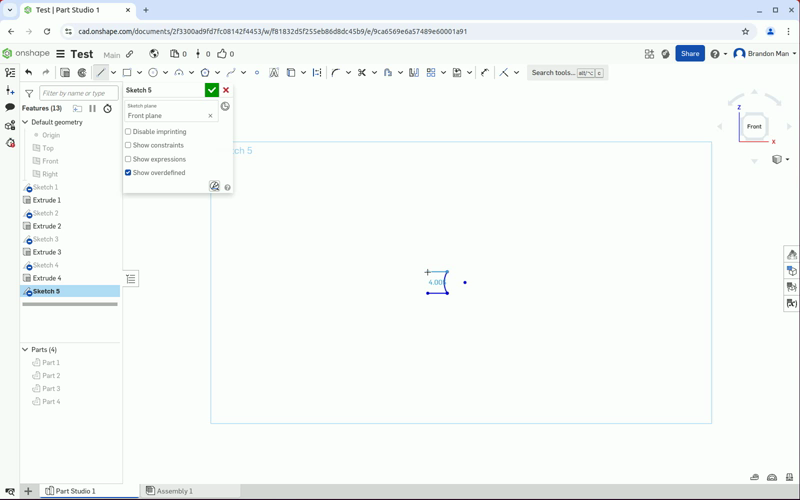
click(427, 271)
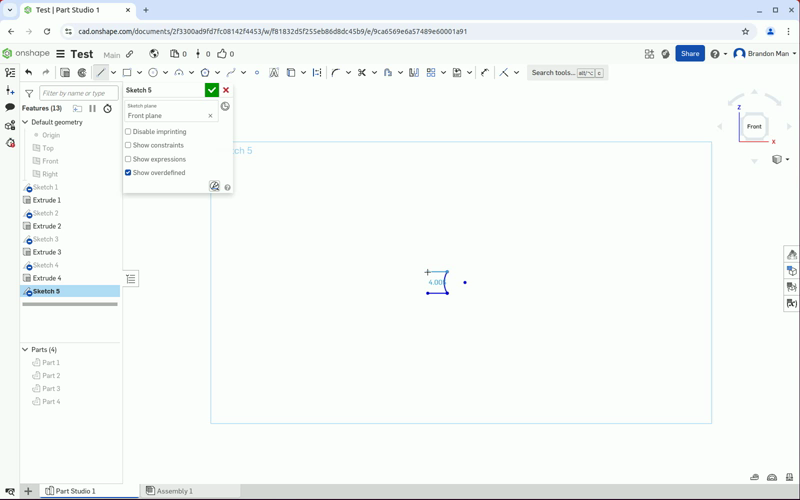
key_up(shift)
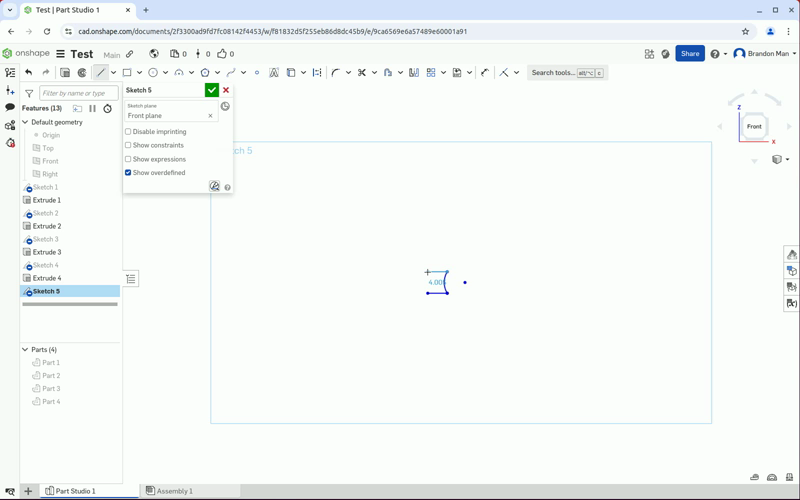
key(esc)
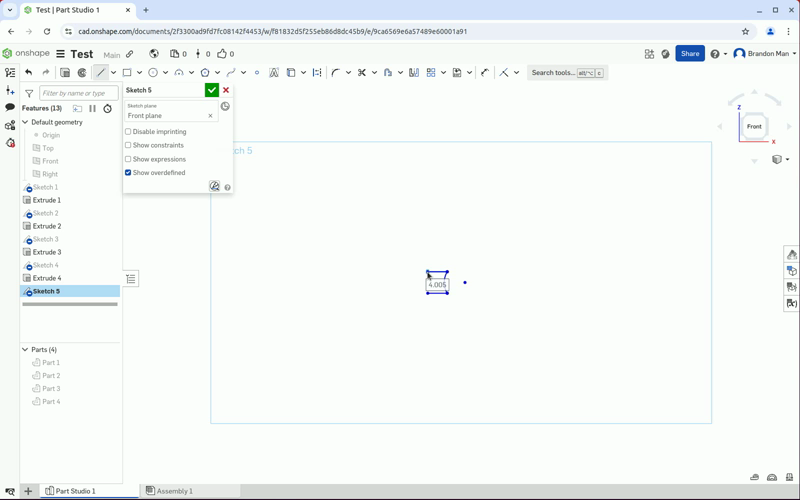
key(a)
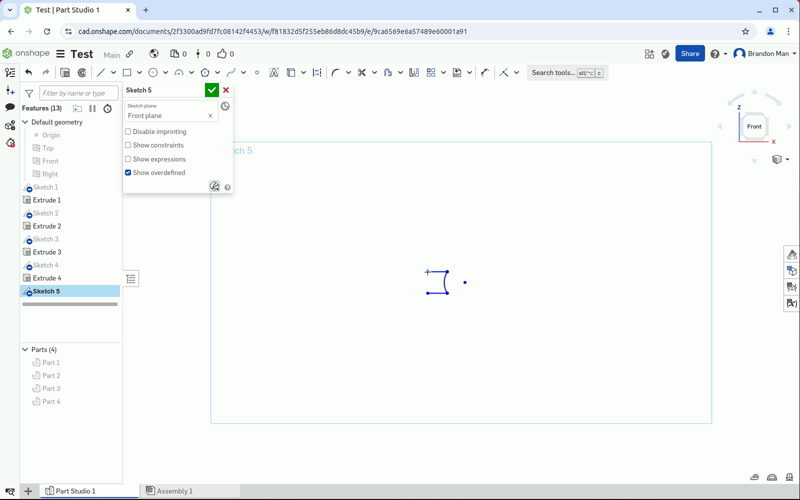
mouse_move(427, 271)
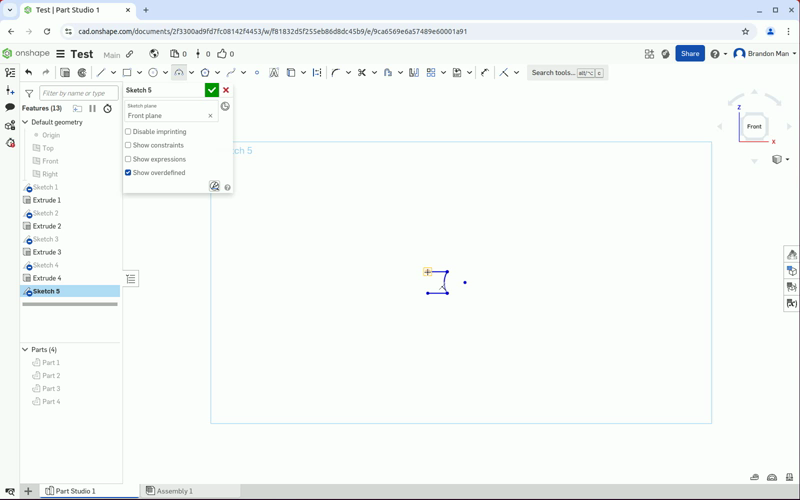
click(427, 271)
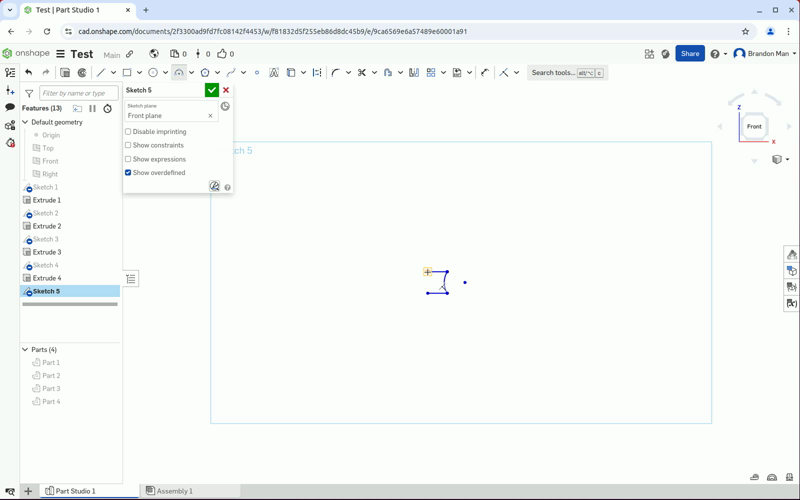
mouse_move(427, 293)
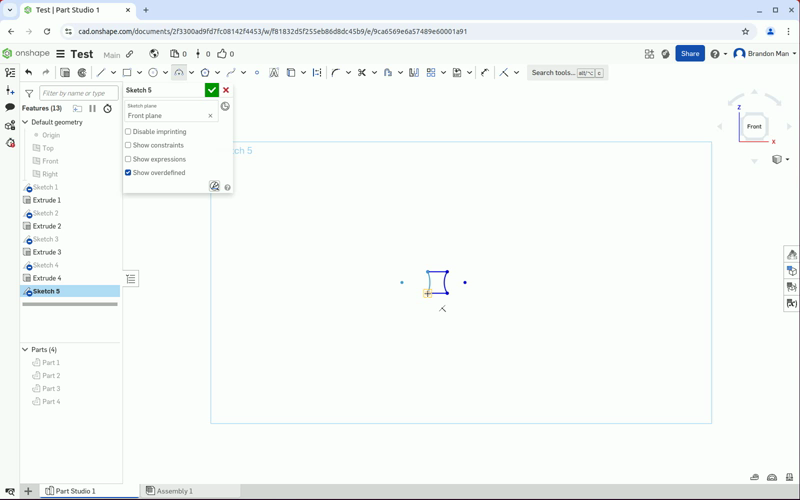
click(427, 293)
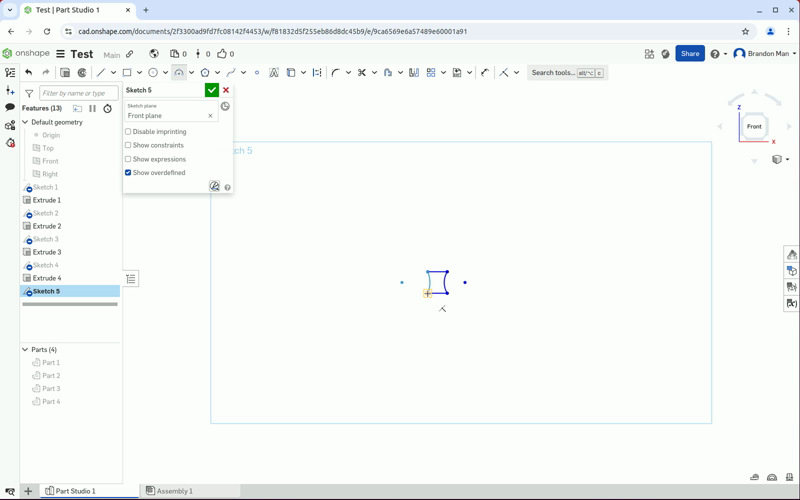
key_down(shift)
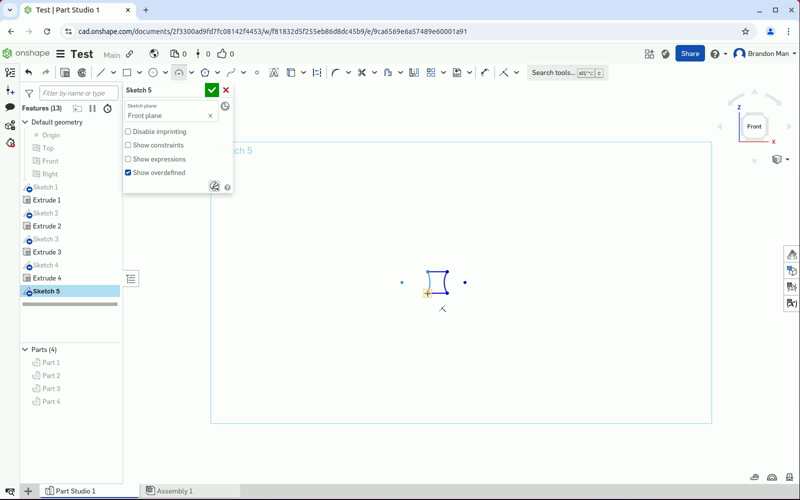
mouse_move(426, 282)
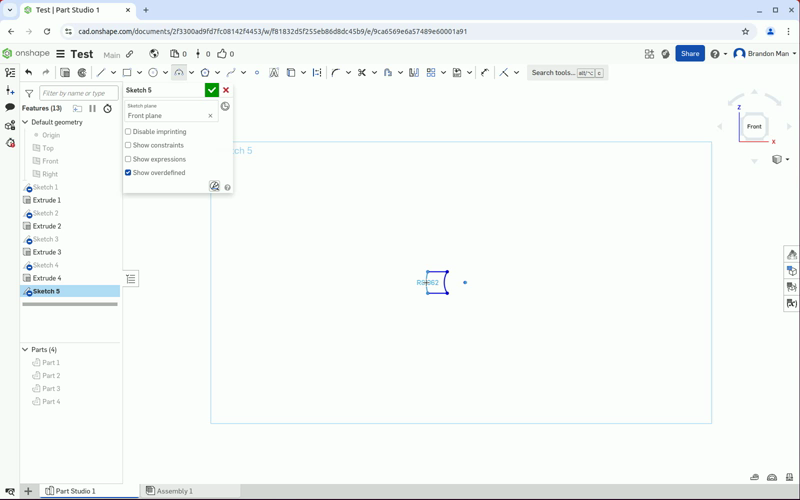
click(426, 282)
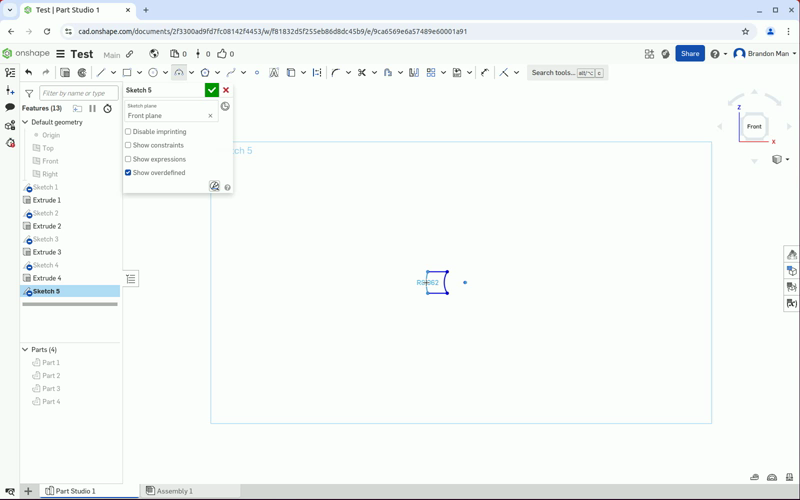
key_up(shift)
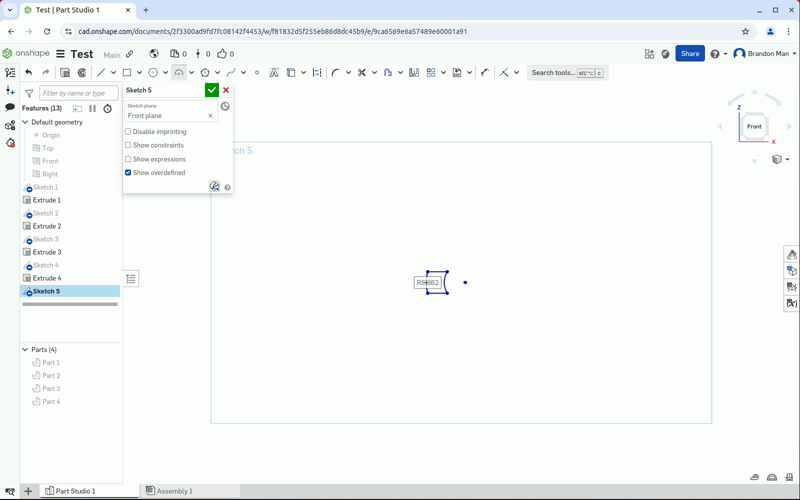
key(esc)
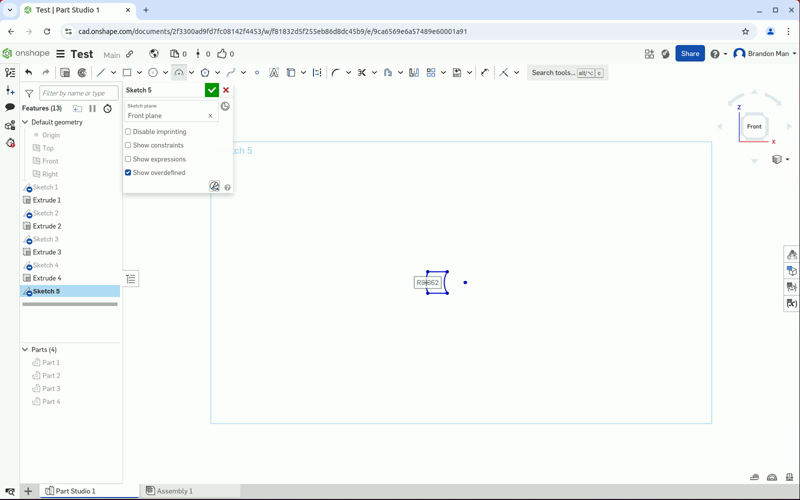
mouse_move(440, 280)
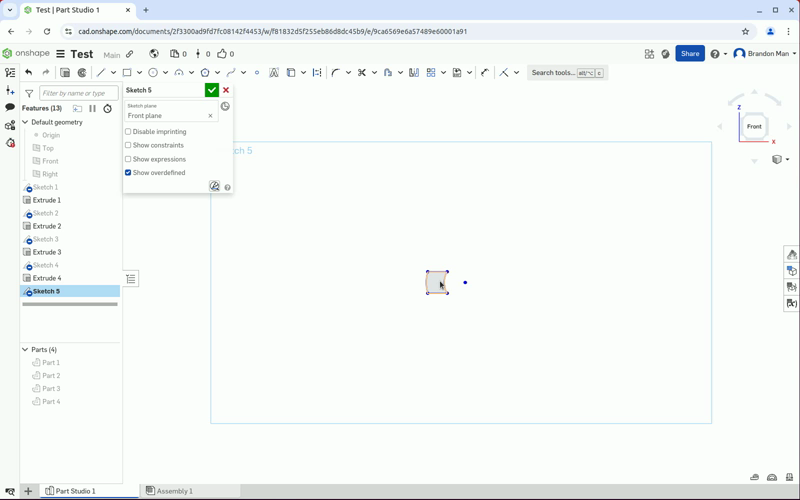
scroll(6)
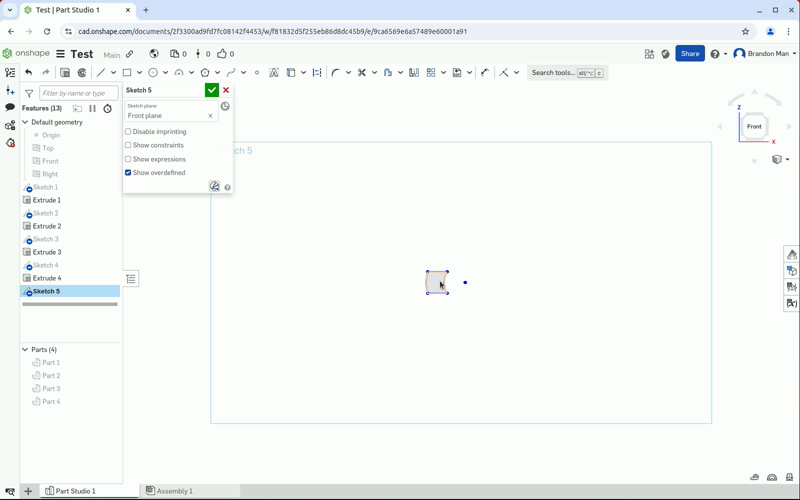
scroll(6)
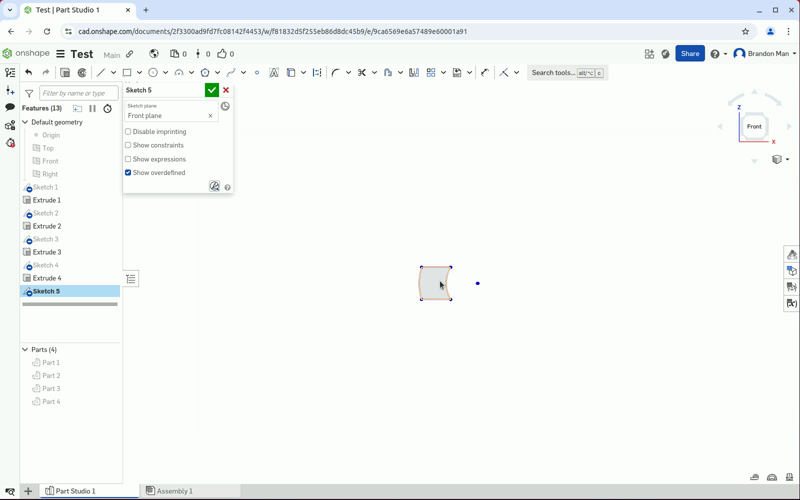
scroll(6)
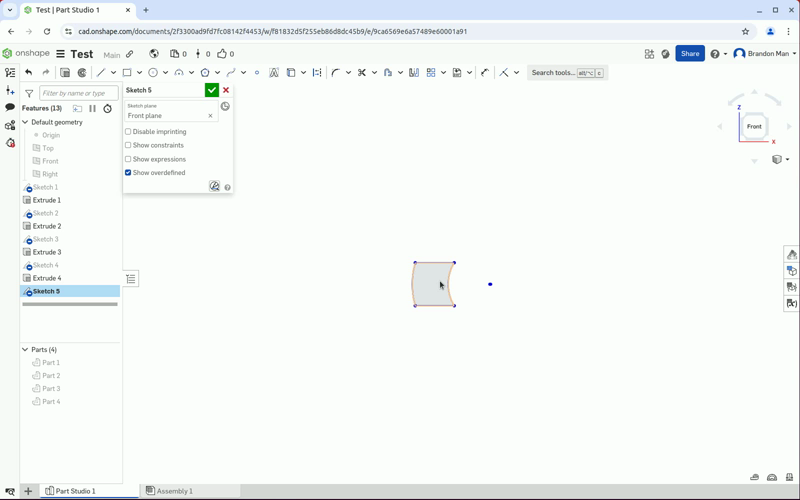
scroll(6)
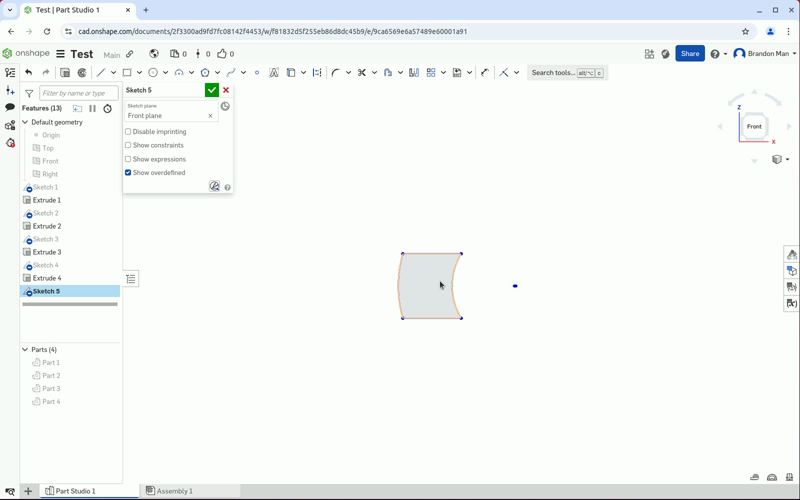
scroll(6)
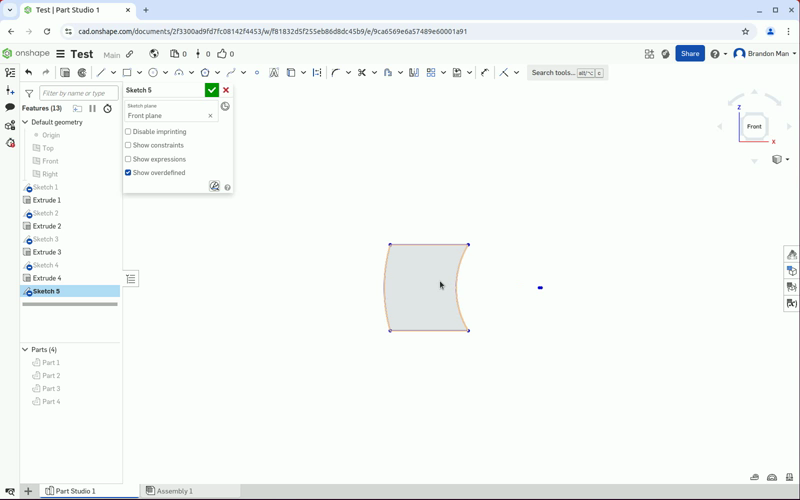
scroll(6)
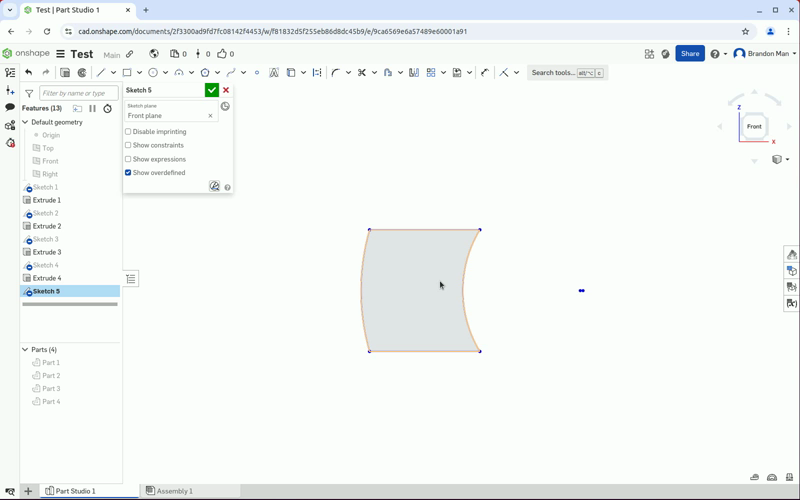
scroll(6)
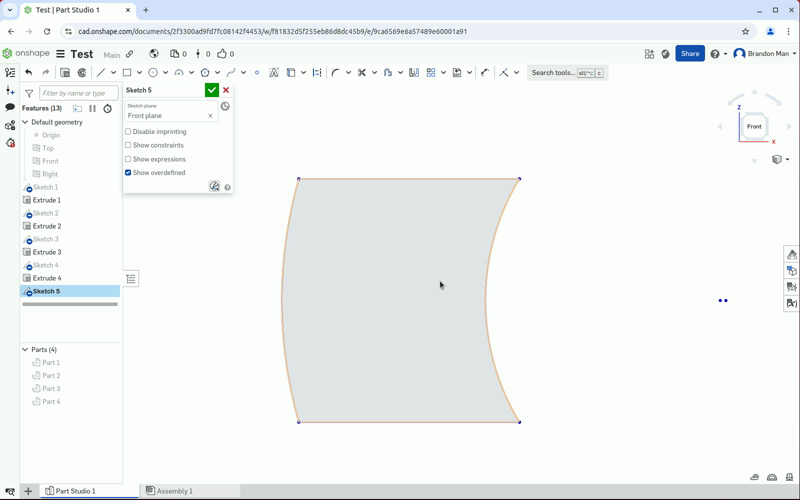
click(440, 280)
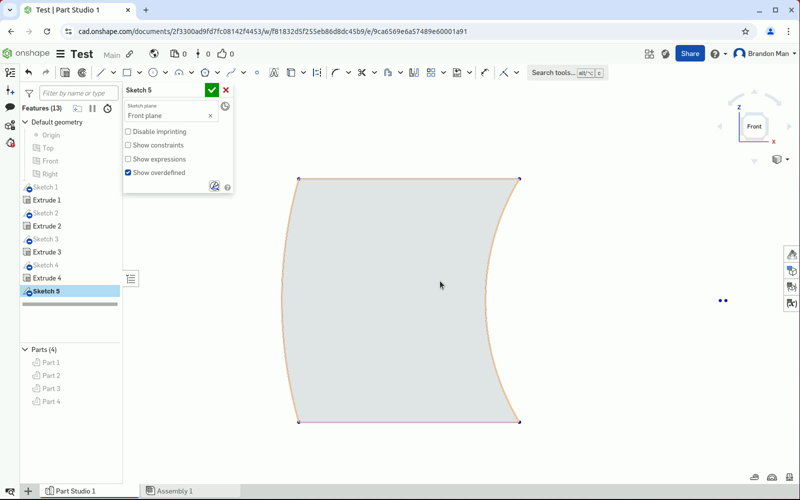
scroll(-6)
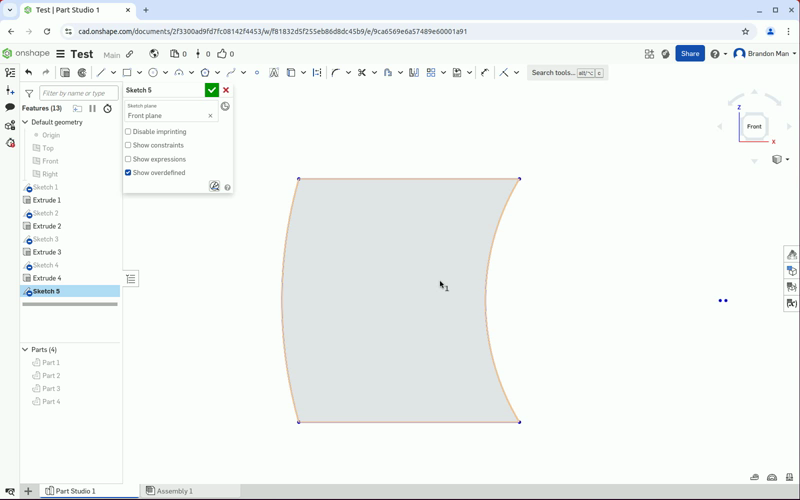
scroll(-6)
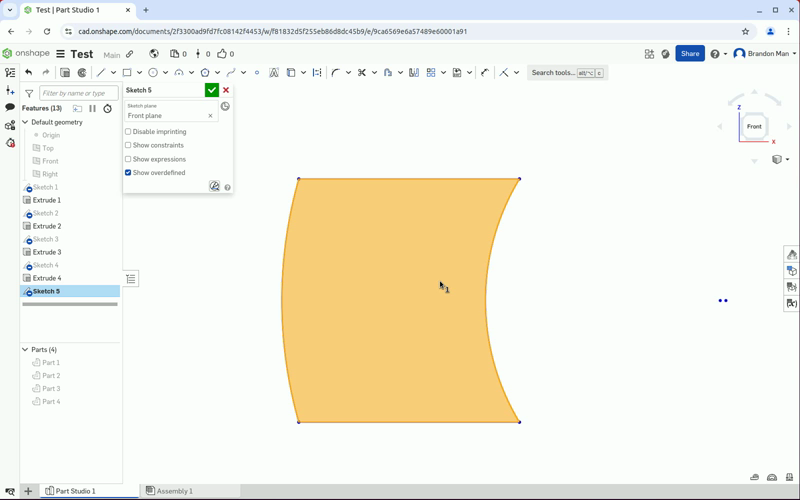
scroll(-6)
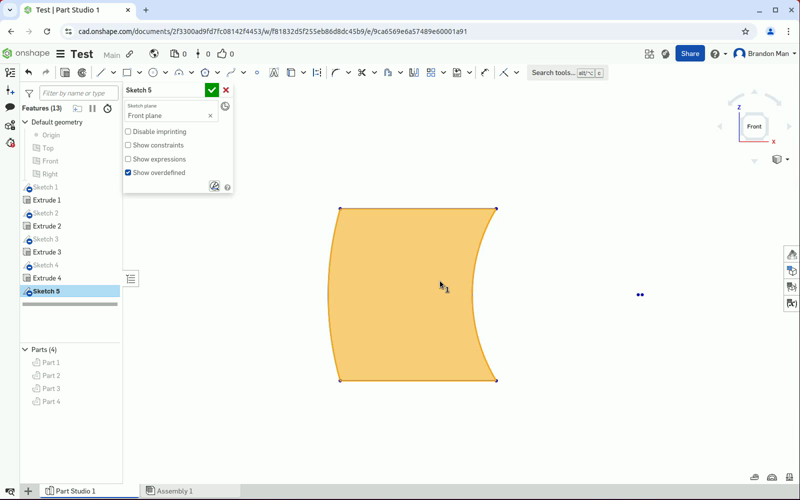
scroll(-6)
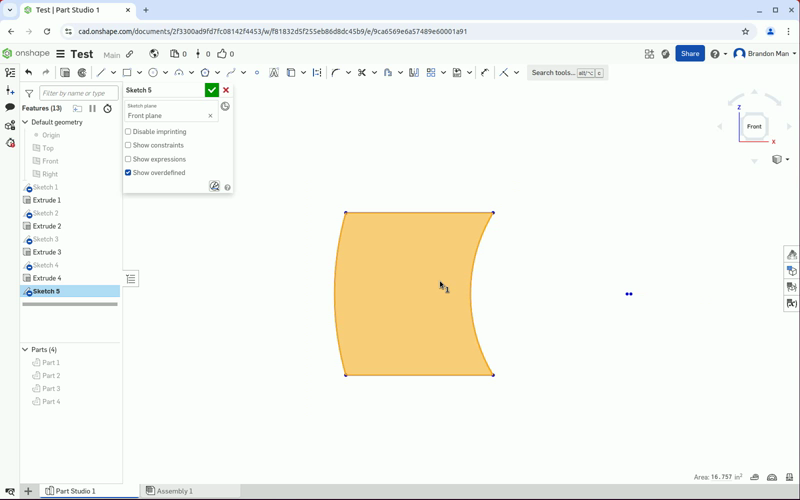
scroll(-6)
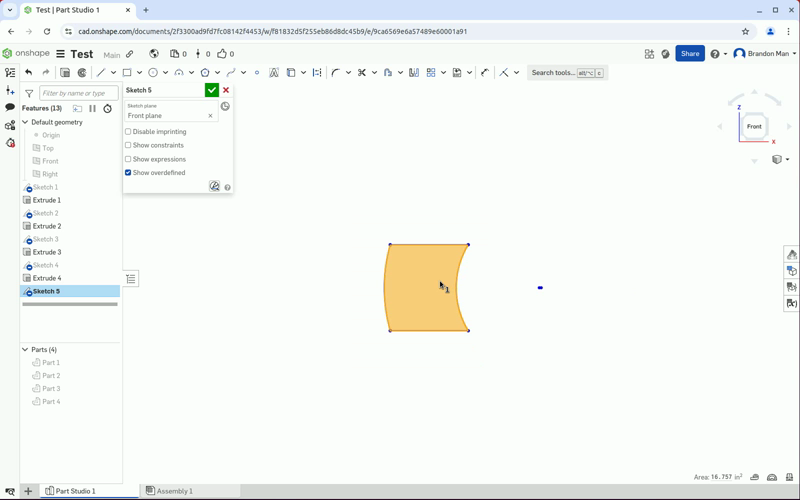
scroll(-6)
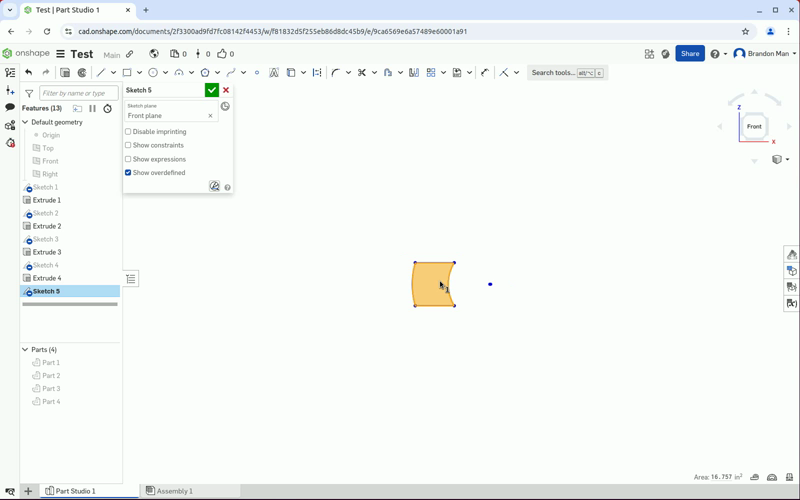
scroll(-6)
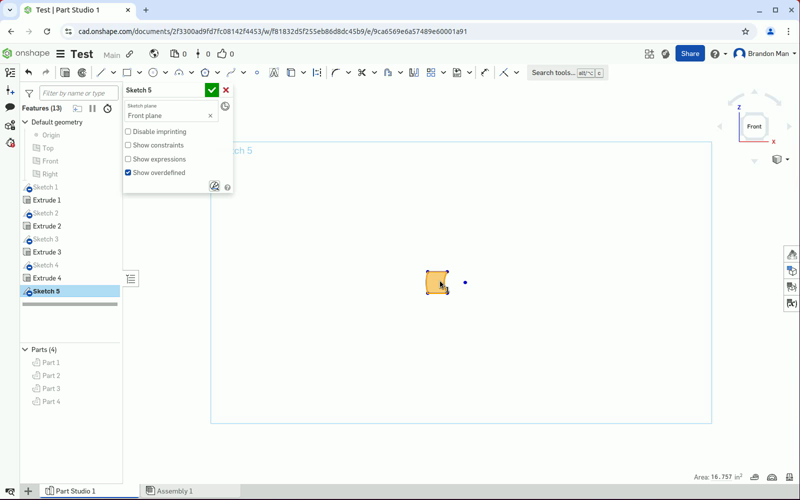
mouse_move(73, 352)
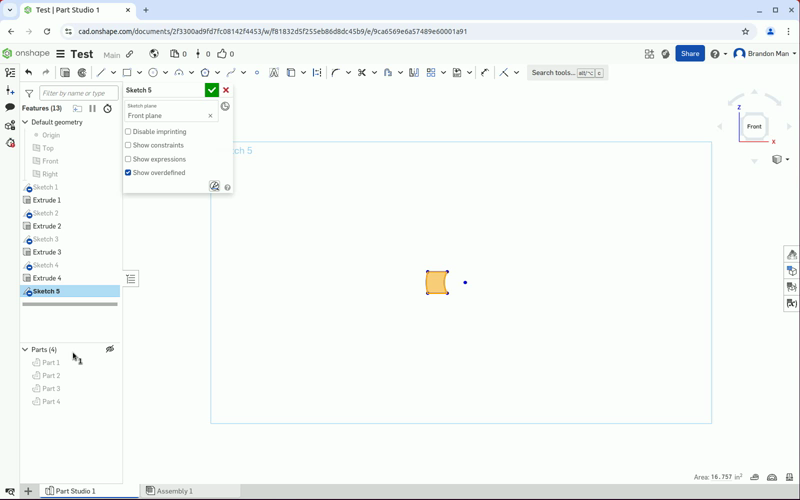
key(shift+y)
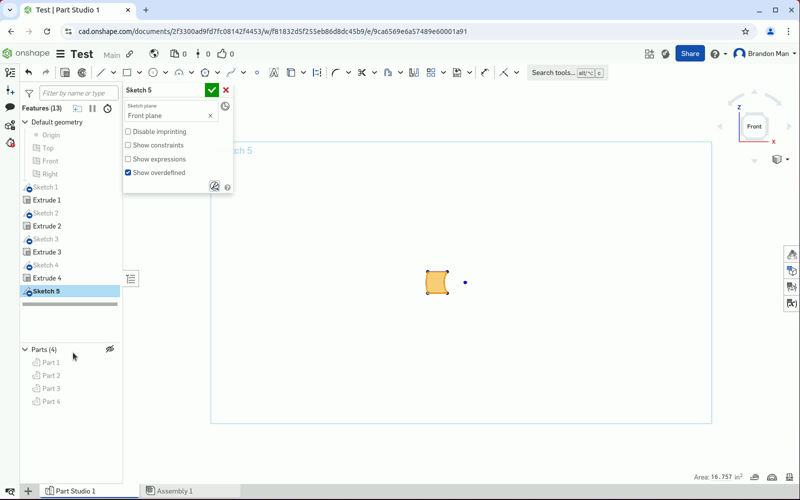
key(shift+e)
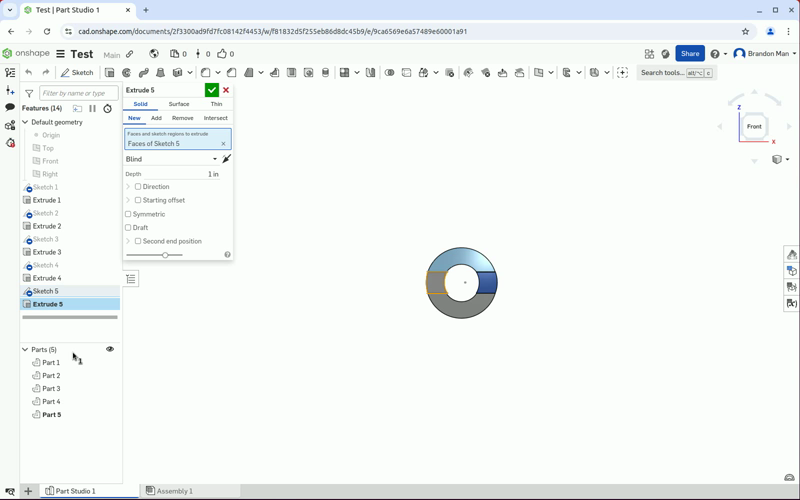
mouse_move(143, 106)
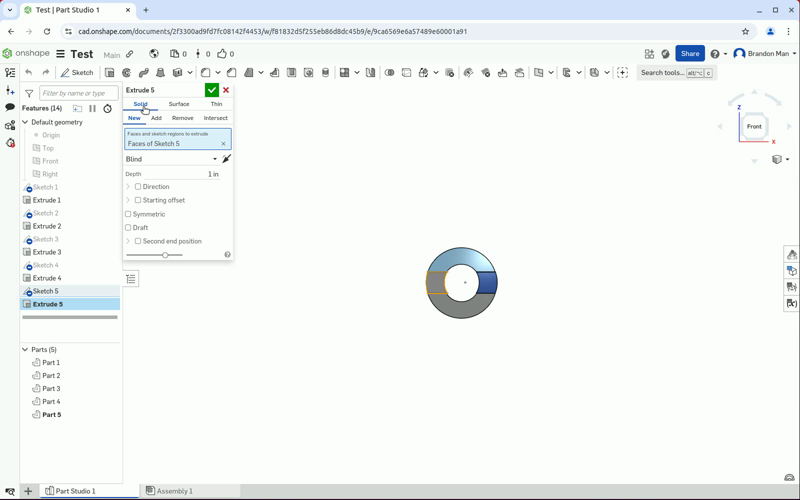
click(143, 106)
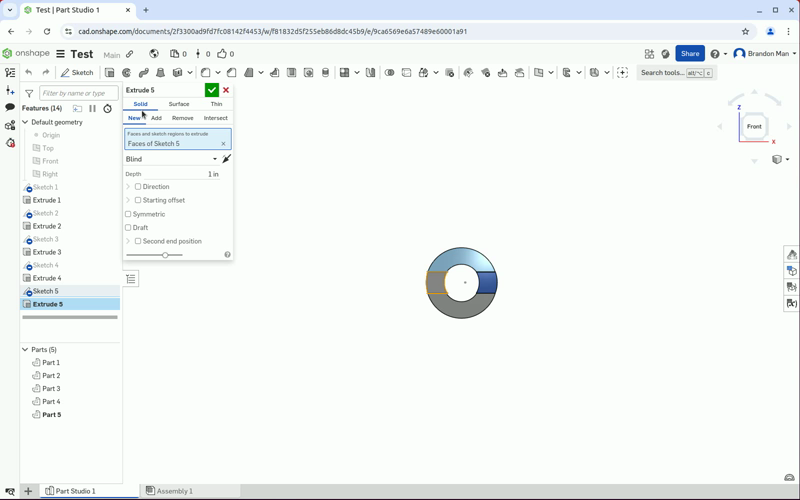
mouse_move(137, 120)
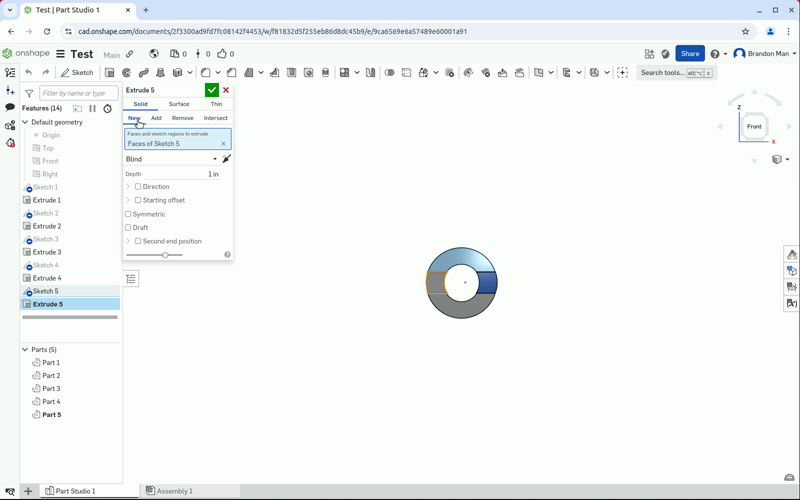
click(137, 120)
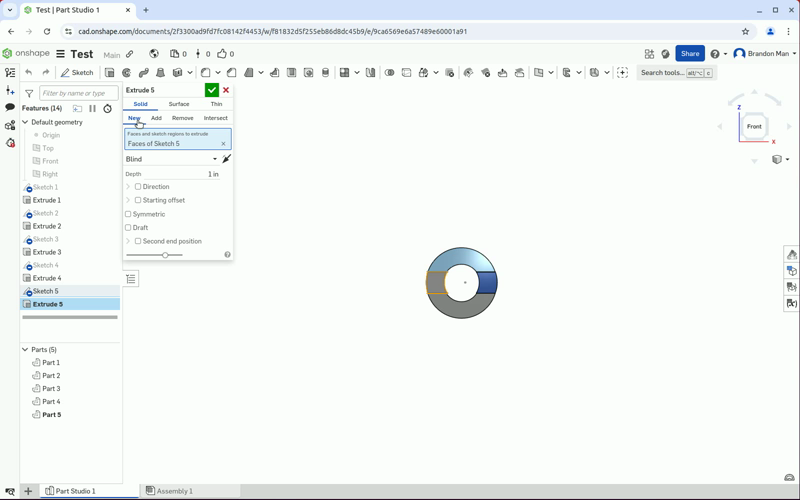
key(tab, 4)
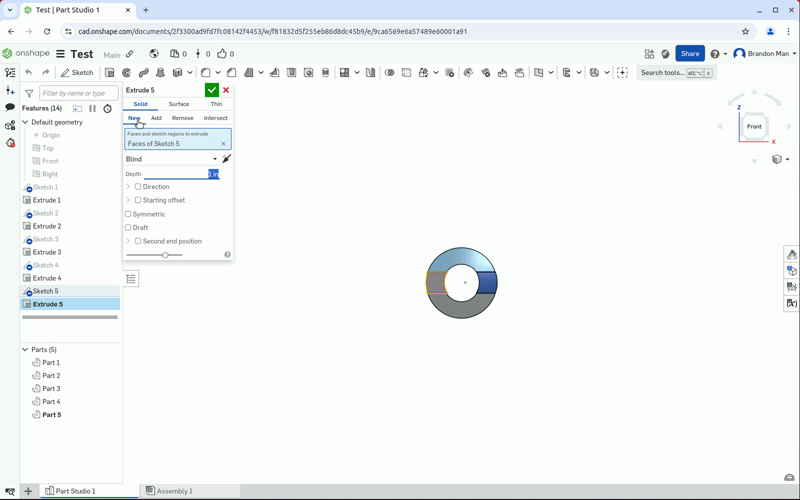
text(-1.444)
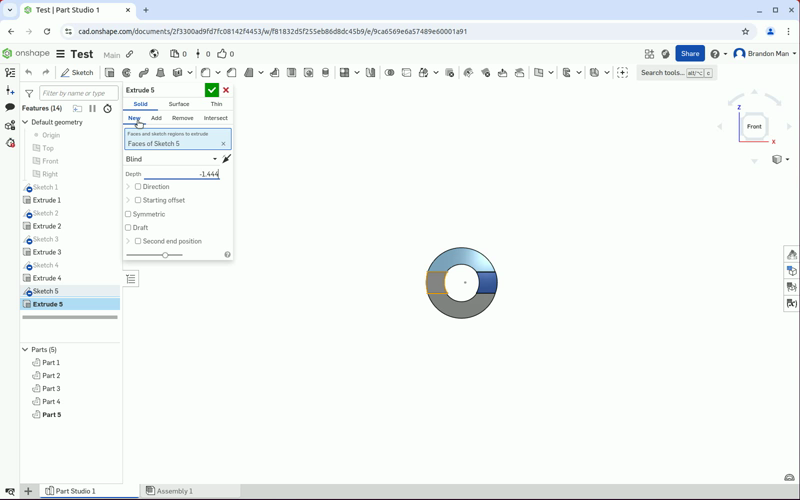
key(enter)
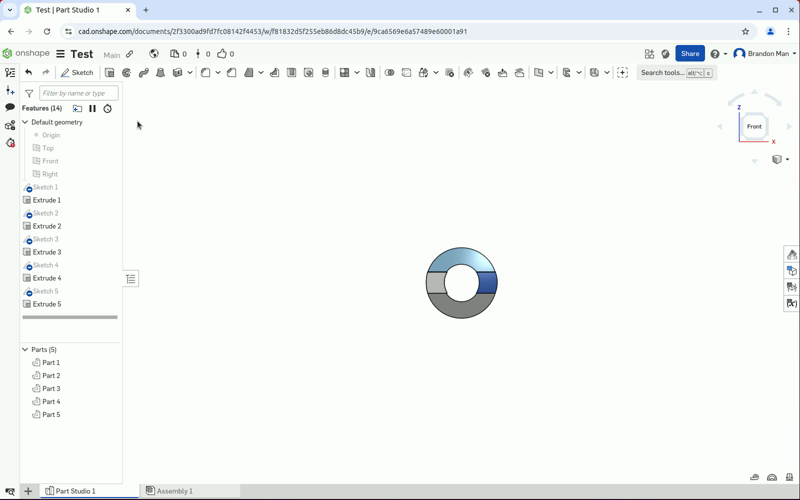
key(shift+h)
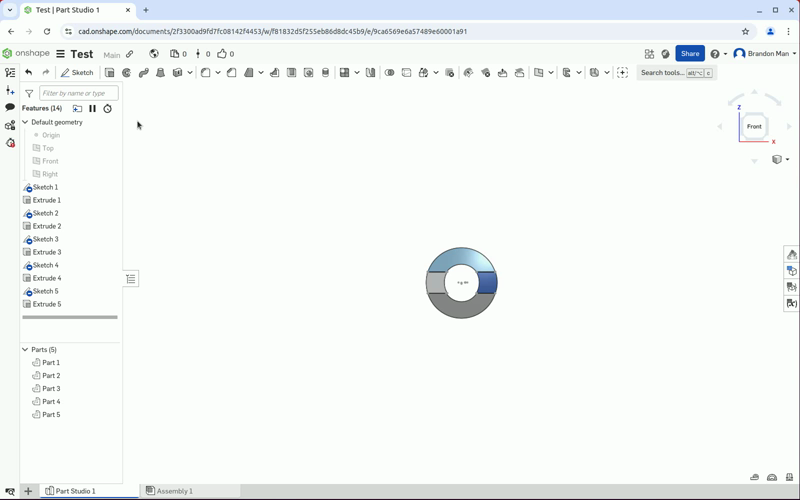
key(shift+h)
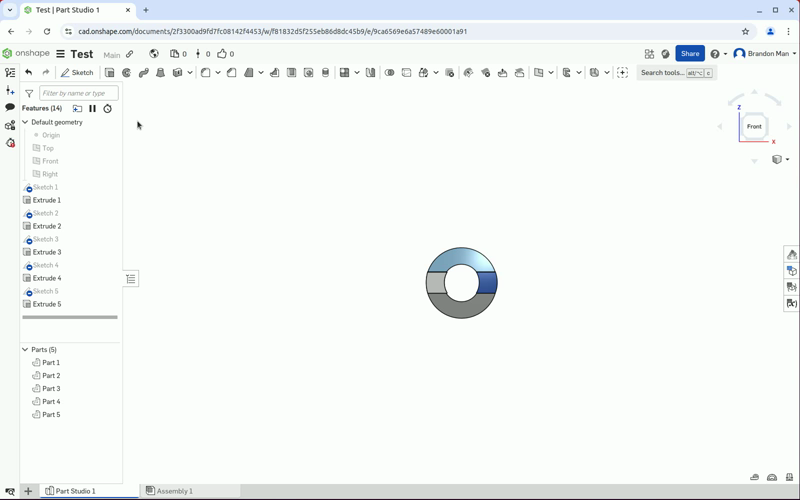
mouse_move(73, 189)
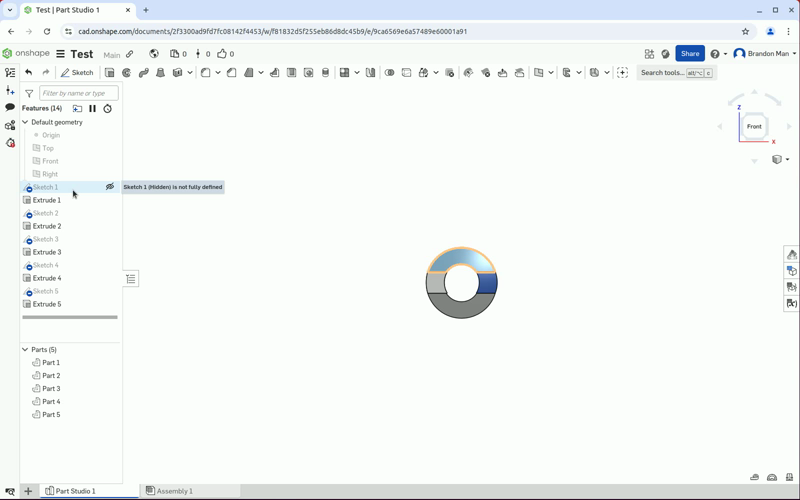
click(73, 189)
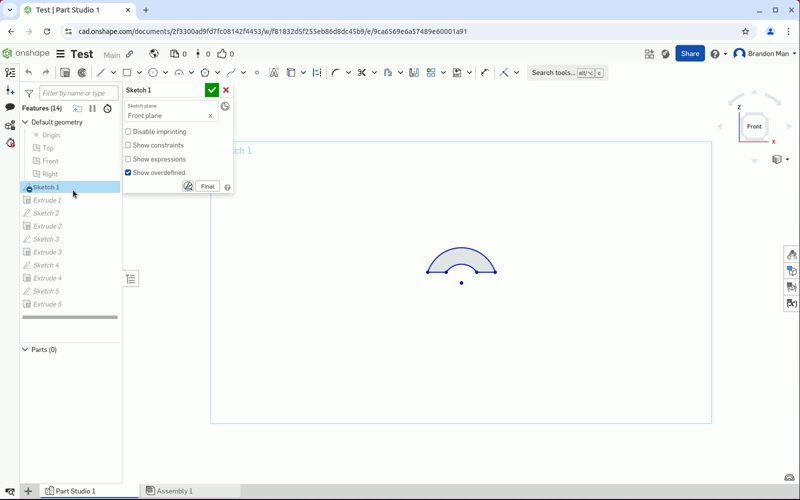
mouse_move(229, 92)
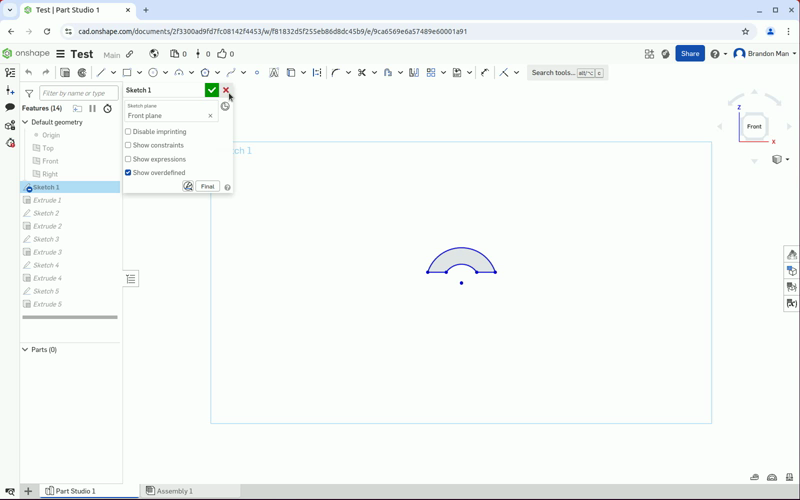
click(229, 92)
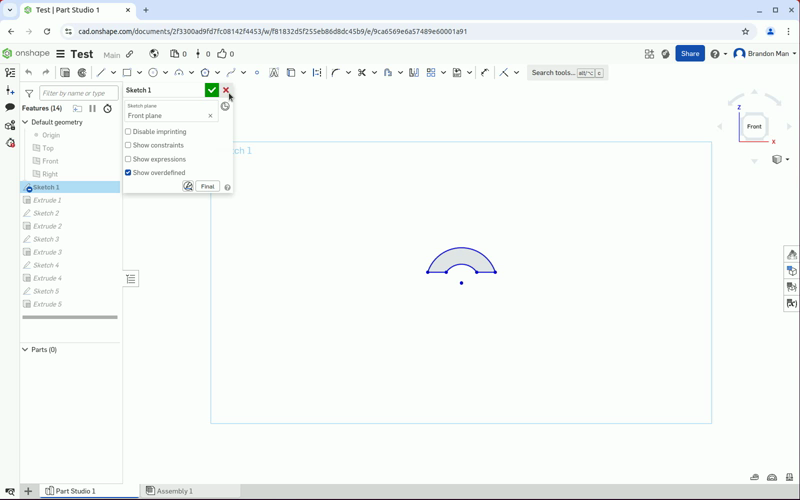
key(shift+s)
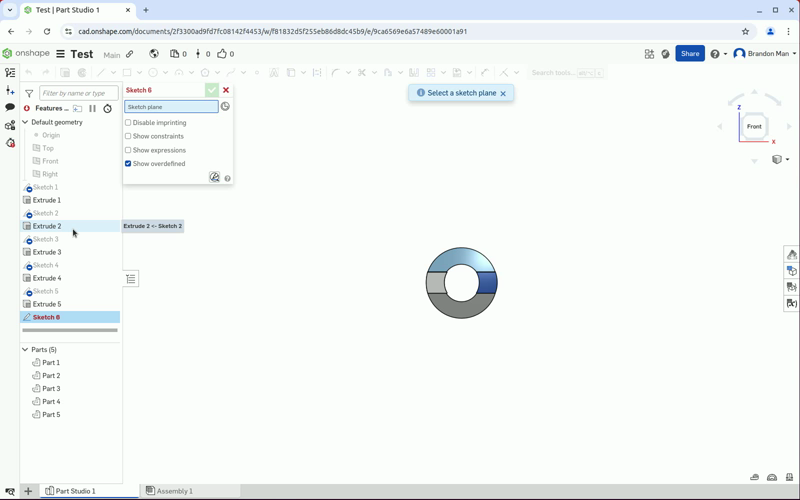
scroll(3)
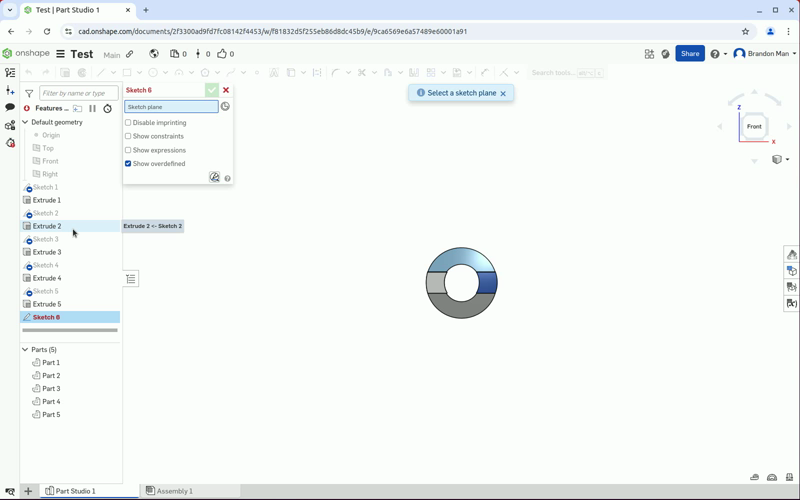
mouse_move(73, 163)
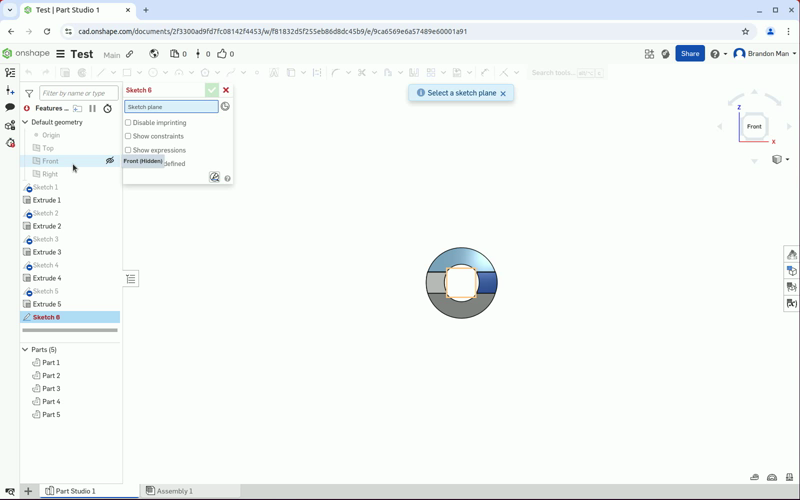
click(73, 163)
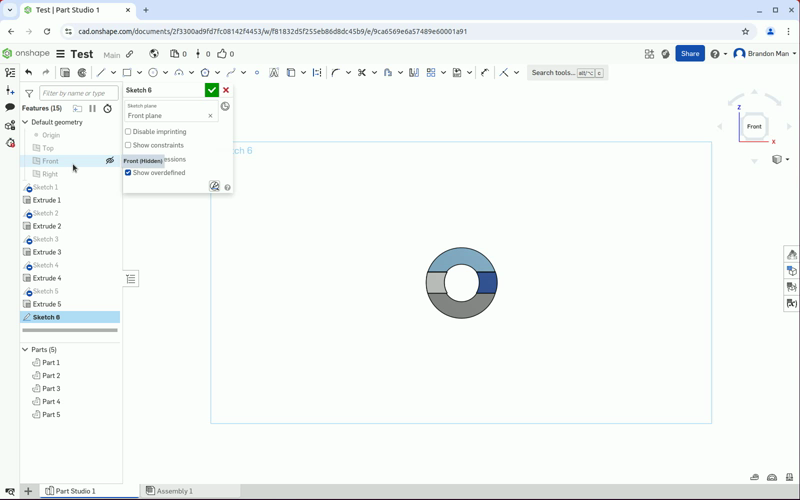
mouse_move(73, 352)
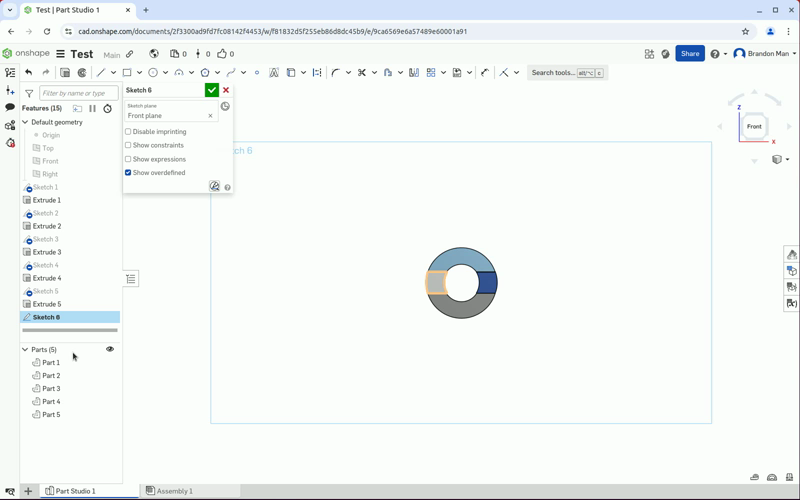
key(y)
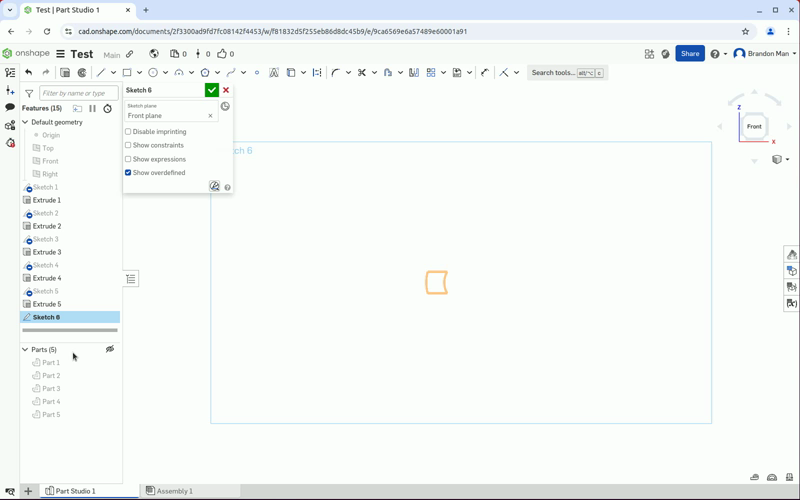
key(l)
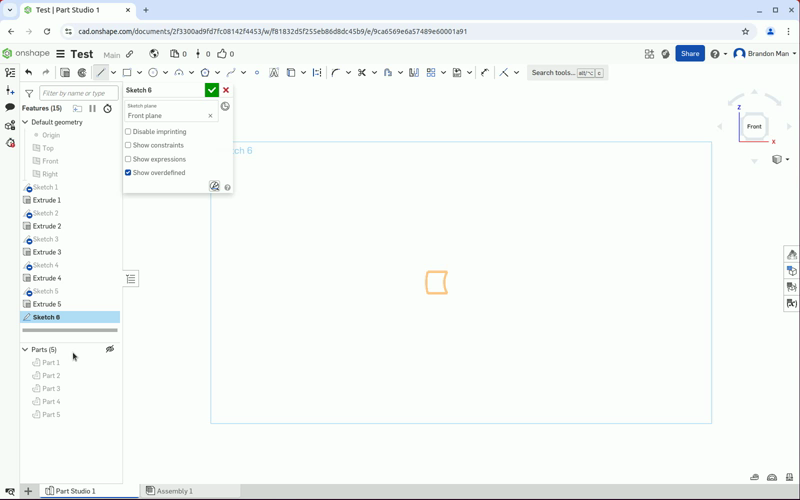
key_down(shift)
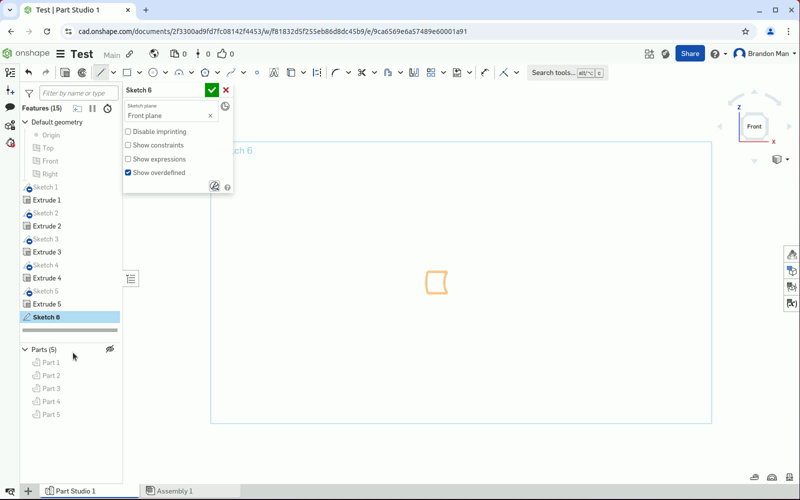
mouse_move(476, 293)
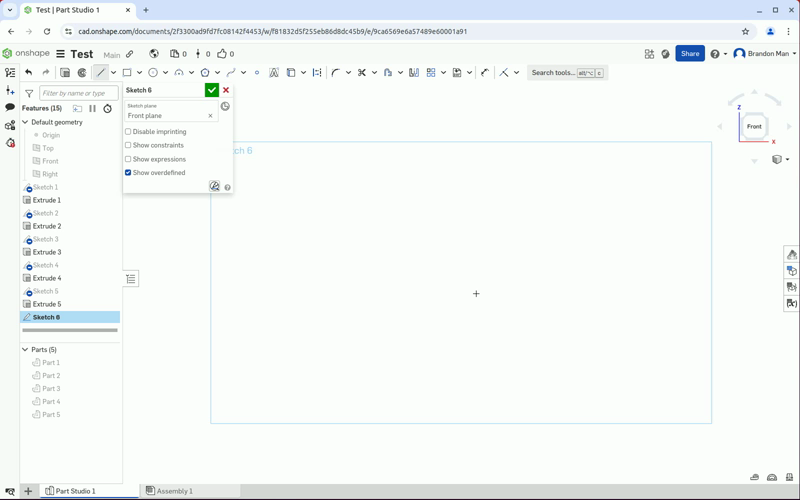
click(476, 293)
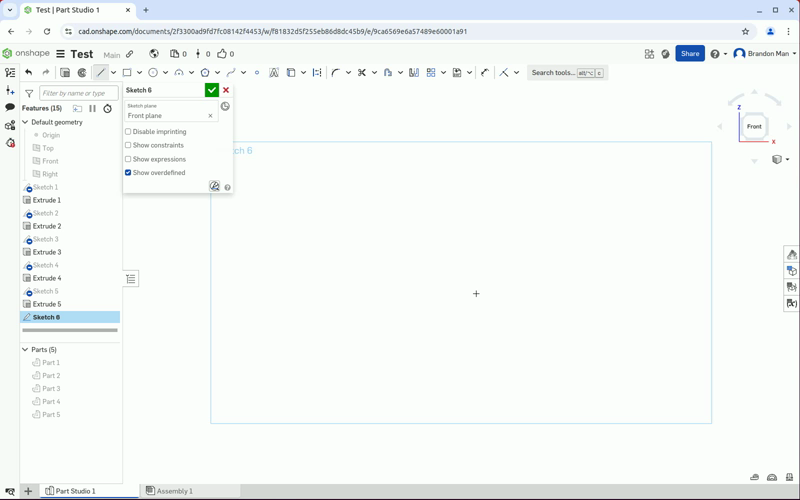
key_up(shift)
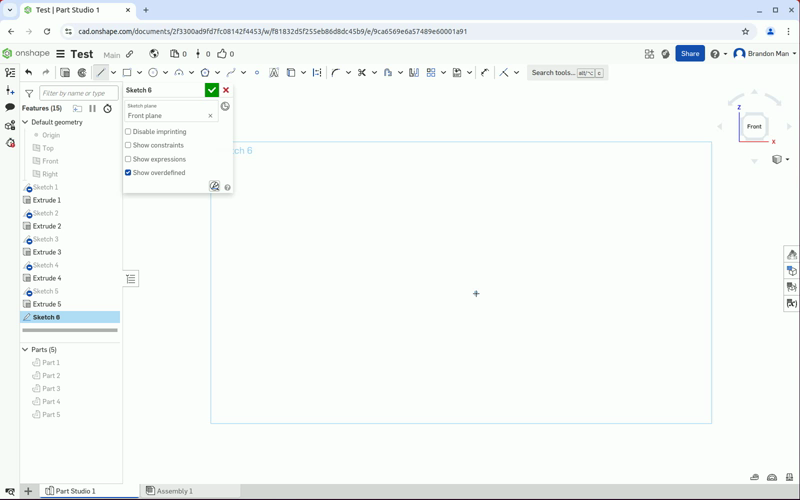
key_down(shift)
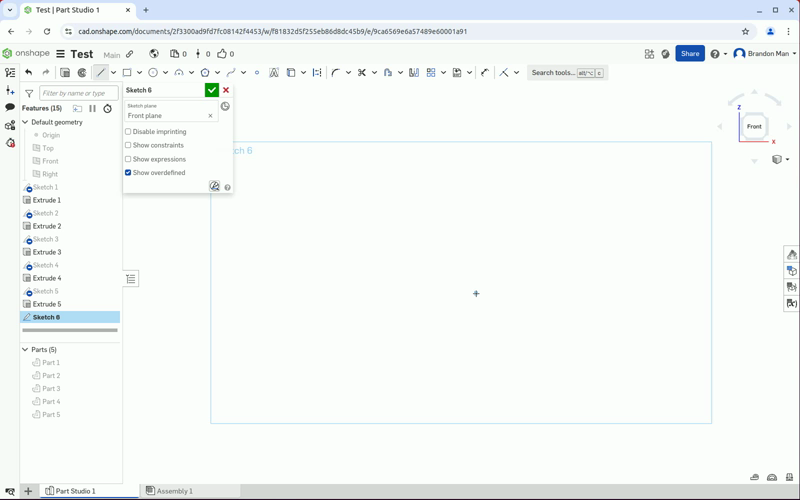
mouse_move(506, 293)
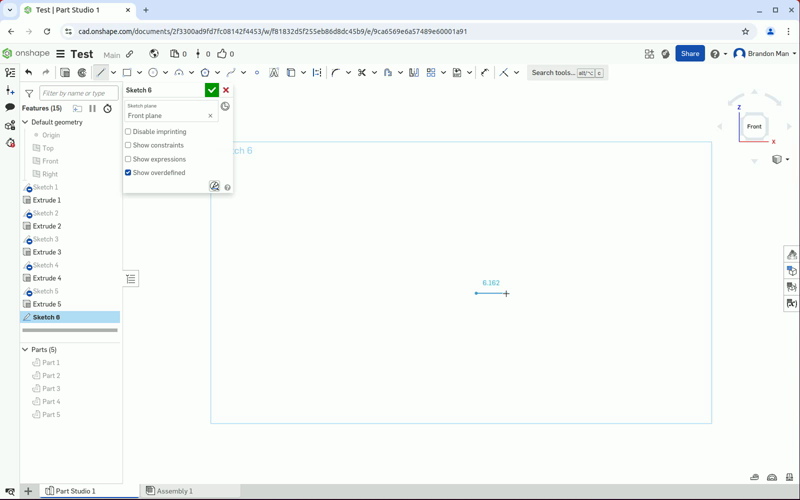
mouse_move(495, 293)
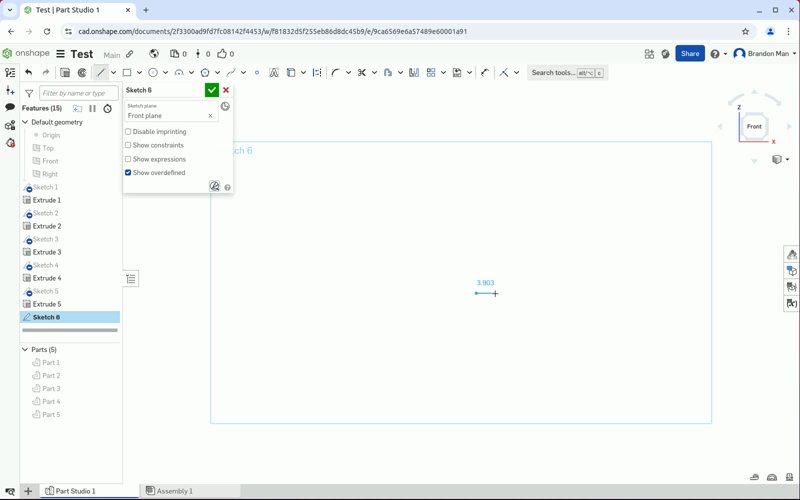
click(495, 293)
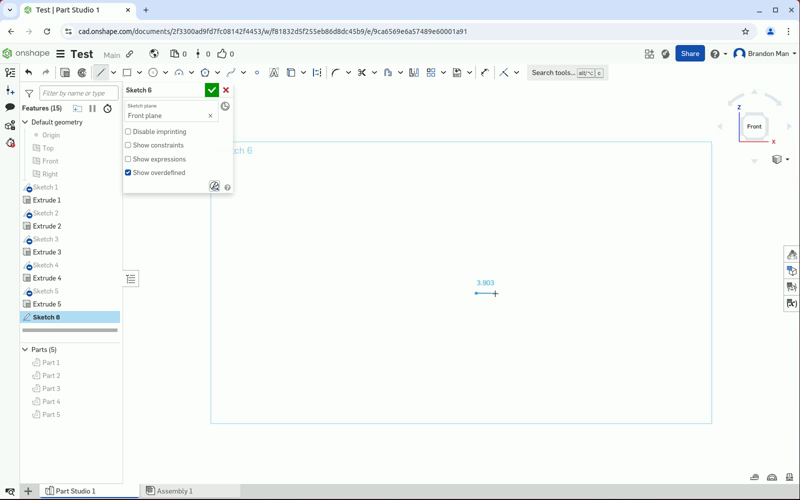
key_up(shift)
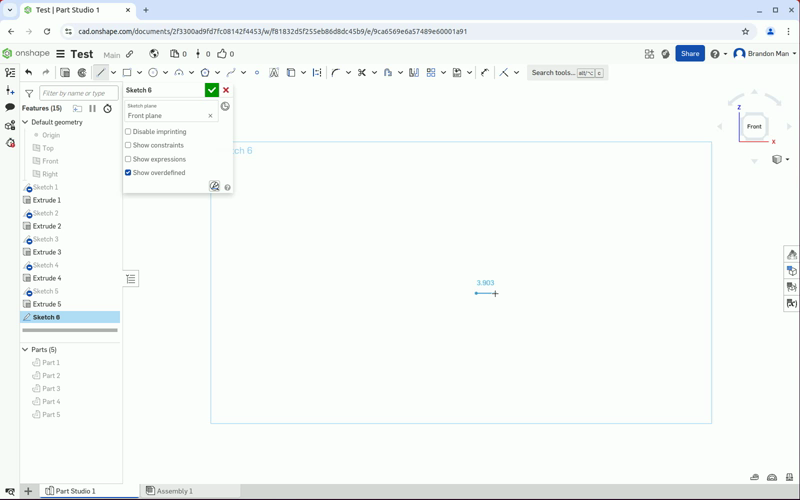
key(esc)
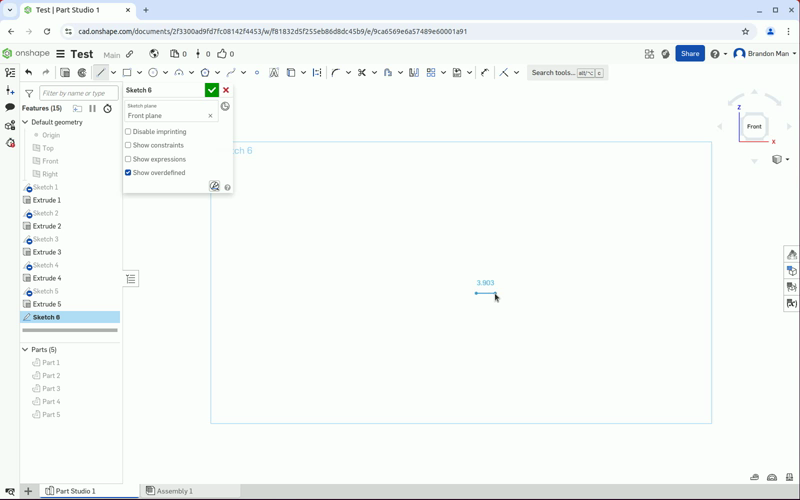
key(a)
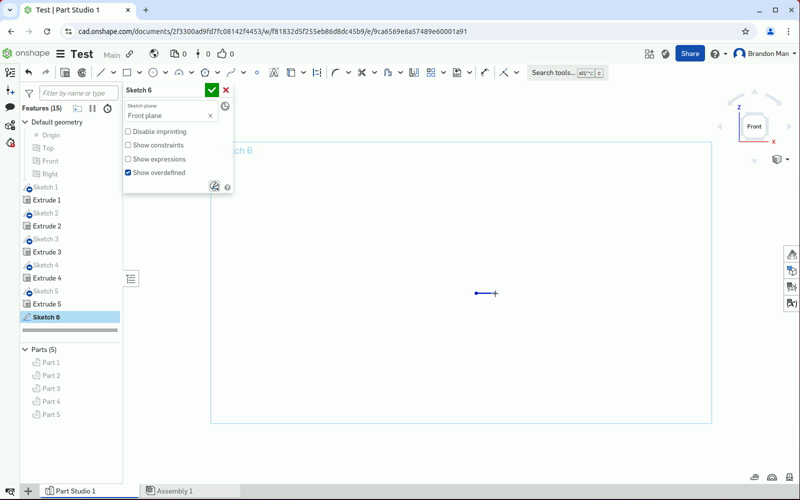
mouse_move(495, 293)
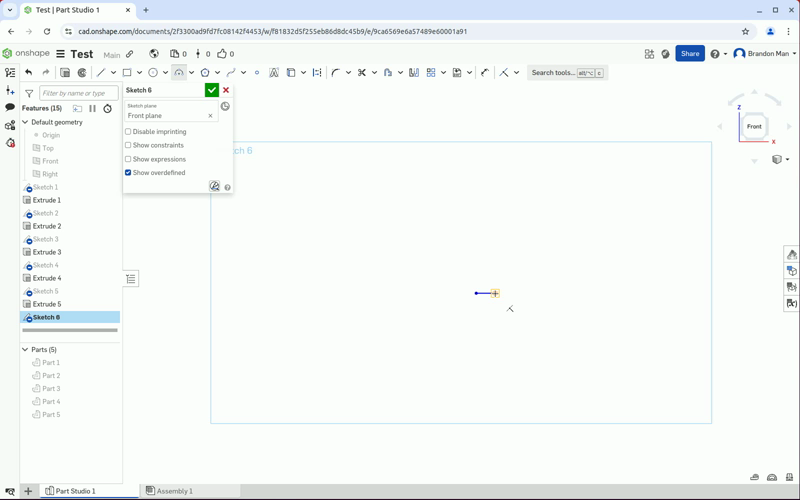
click(495, 293)
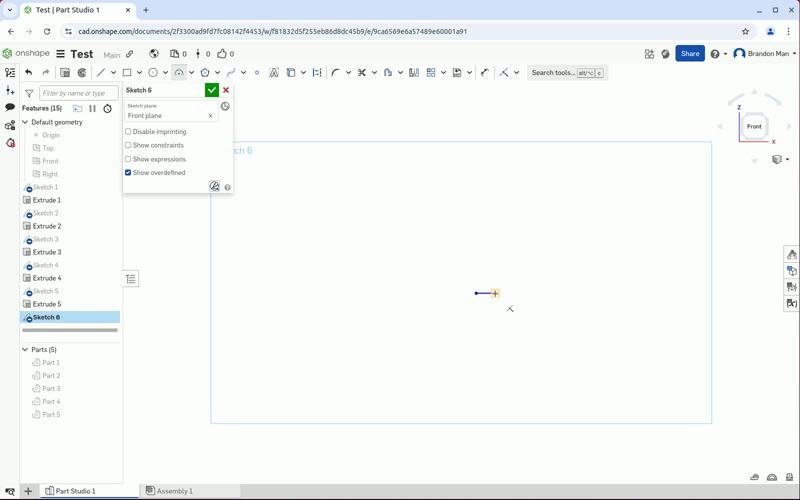
key_down(shift)
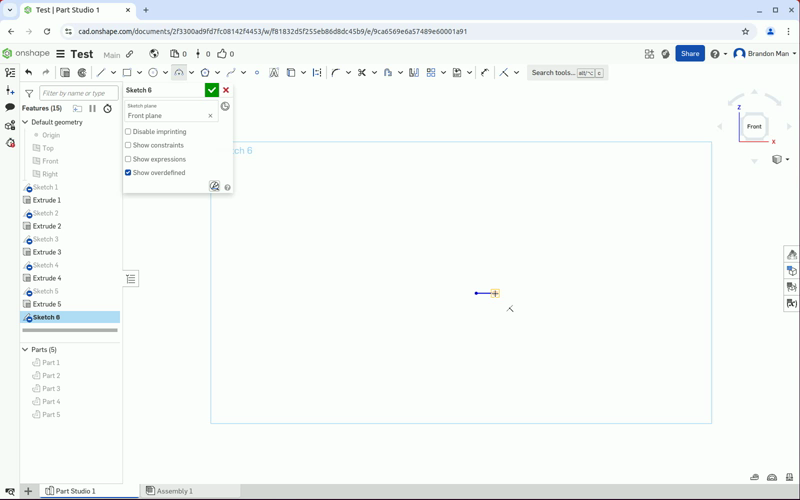
mouse_move(495, 271)
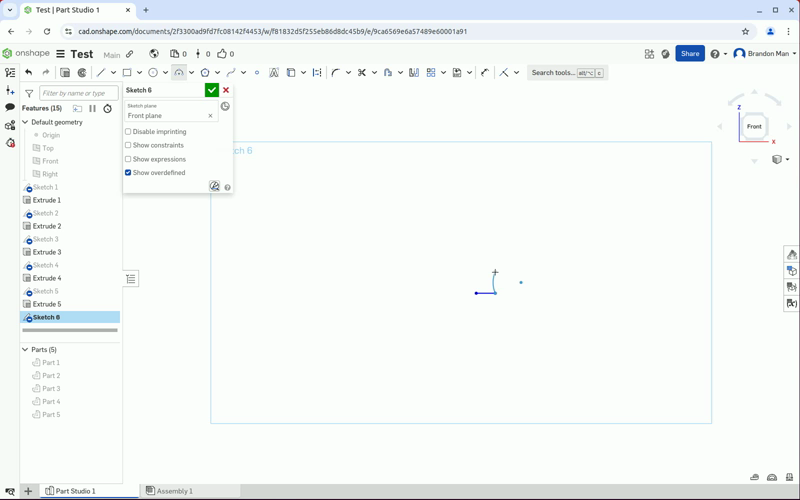
click(495, 271)
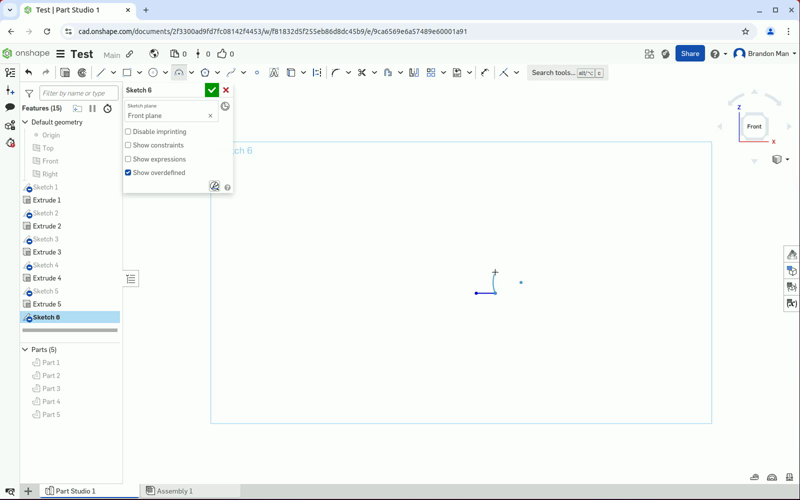
mouse_move(497, 282)
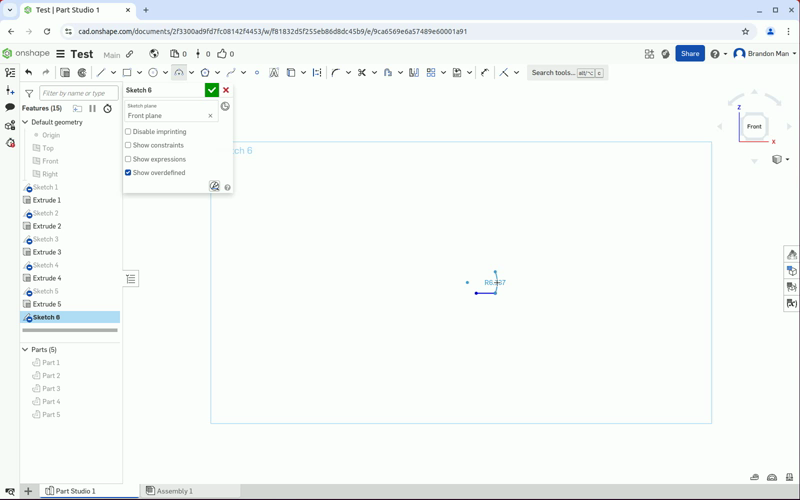
click(497, 282)
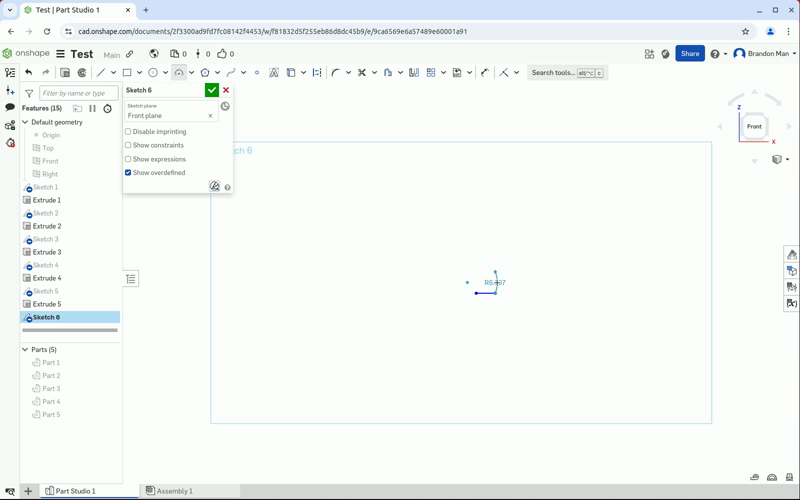
key_up(shift)
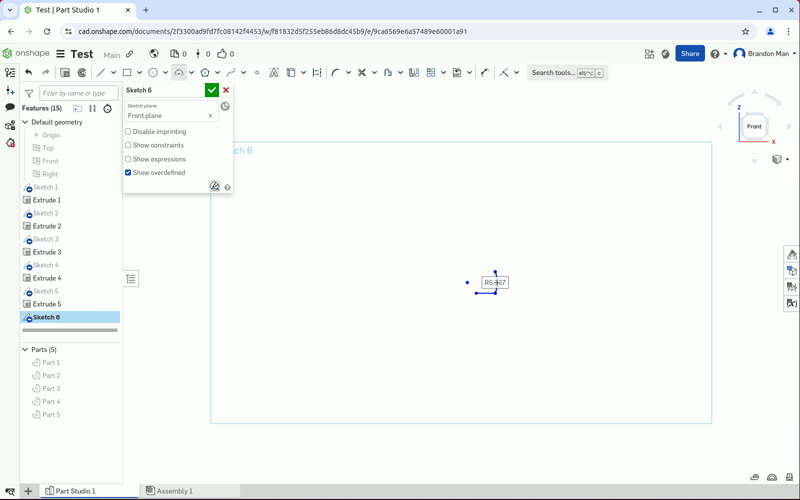
key(esc)
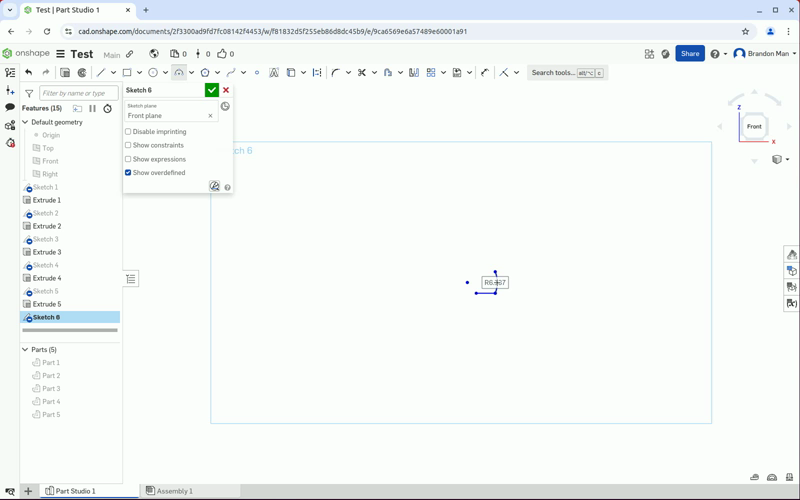
key(l)
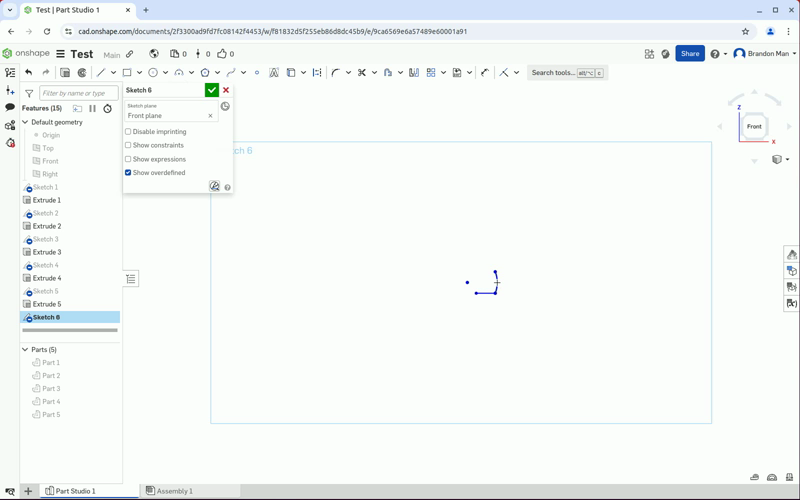
mouse_move(495, 271)
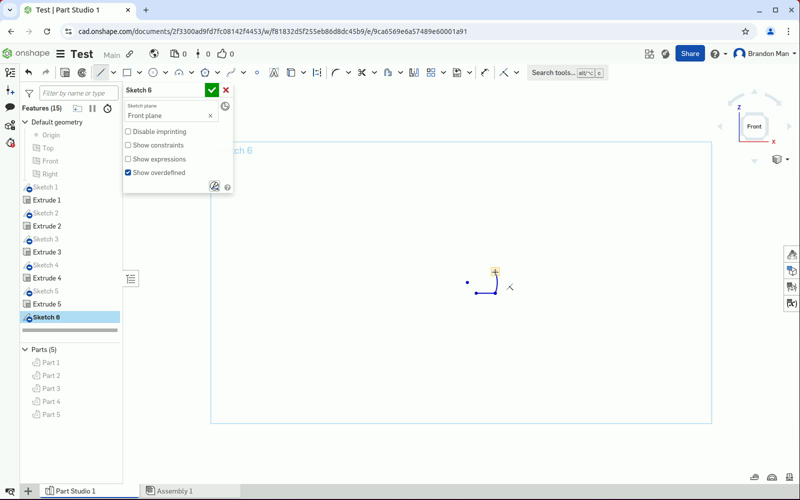
click(495, 271)
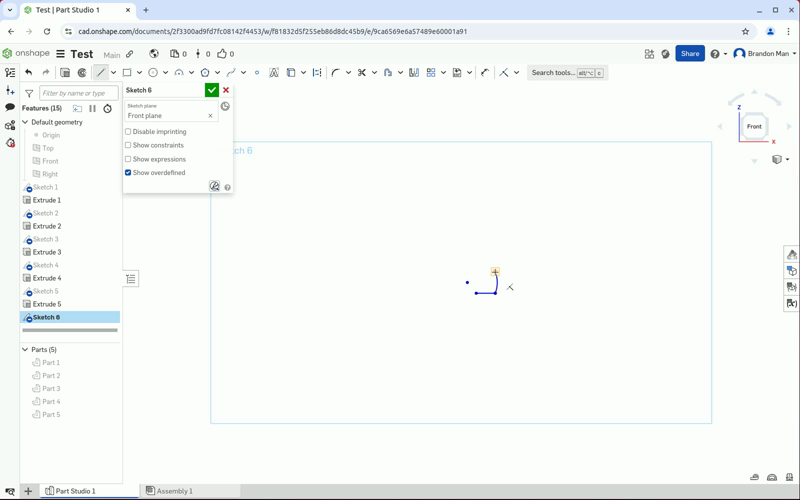
key_down(shift)
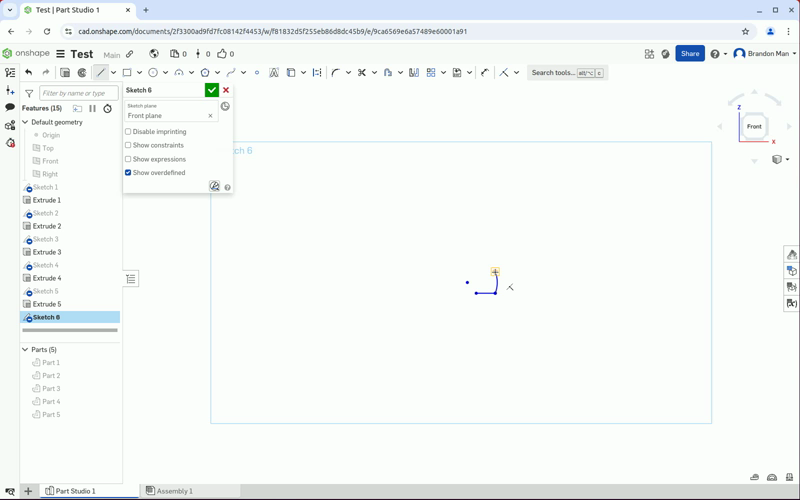
mouse_move(525, 271)
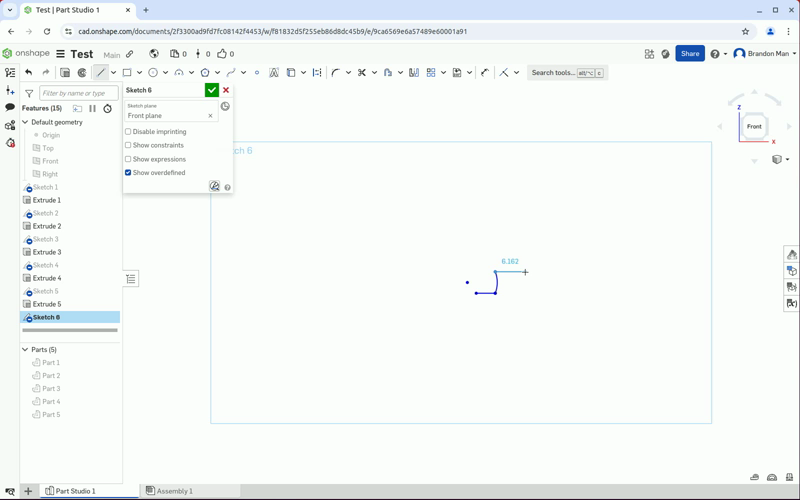
mouse_move(476, 271)
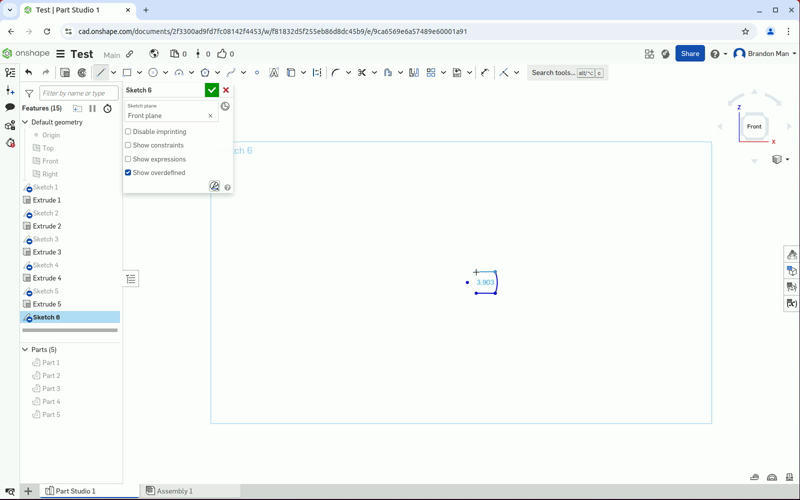
click(476, 271)
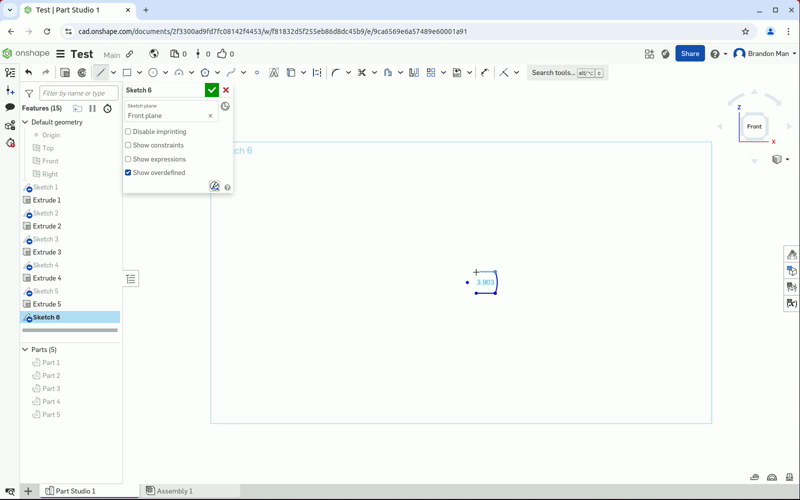
key_up(shift)
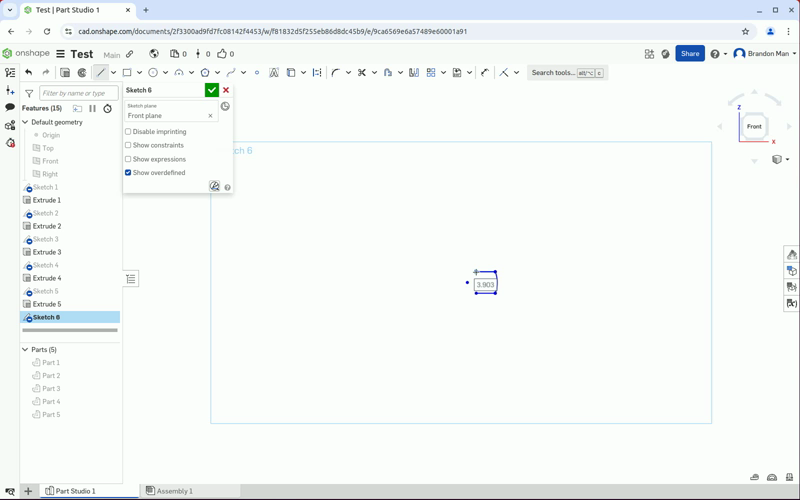
key(esc)
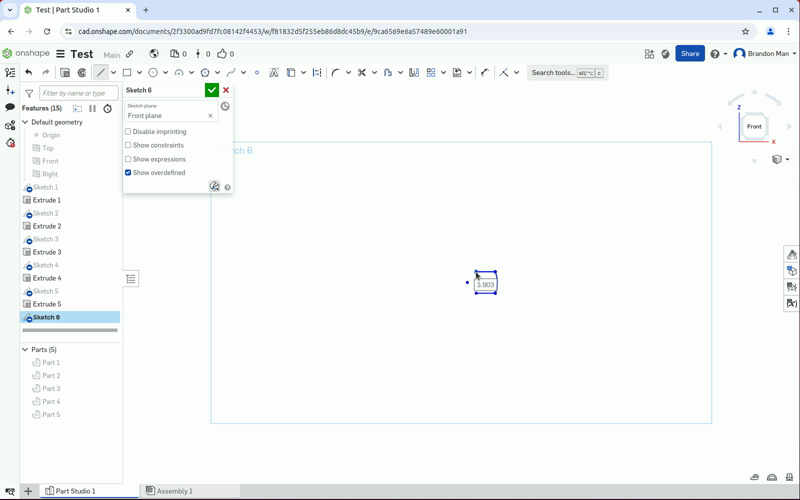
key(a)
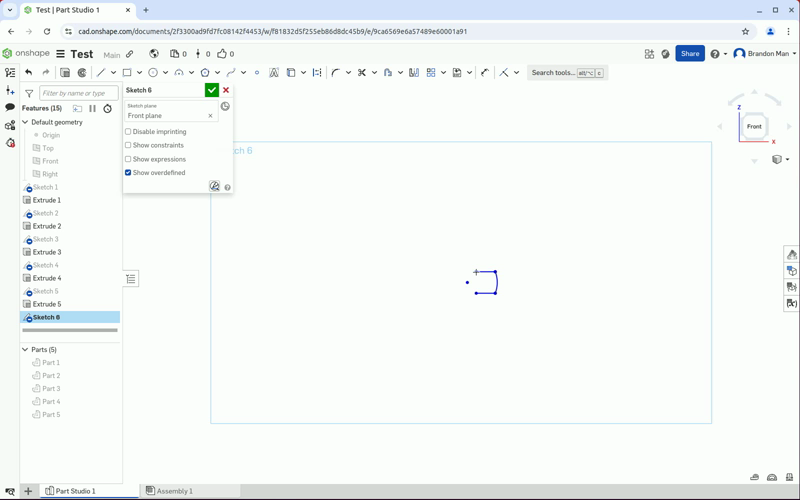
mouse_move(476, 271)
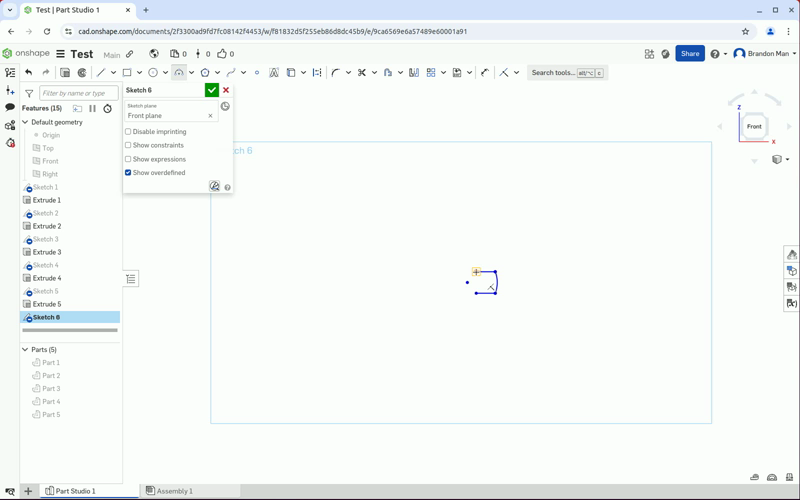
click(476, 271)
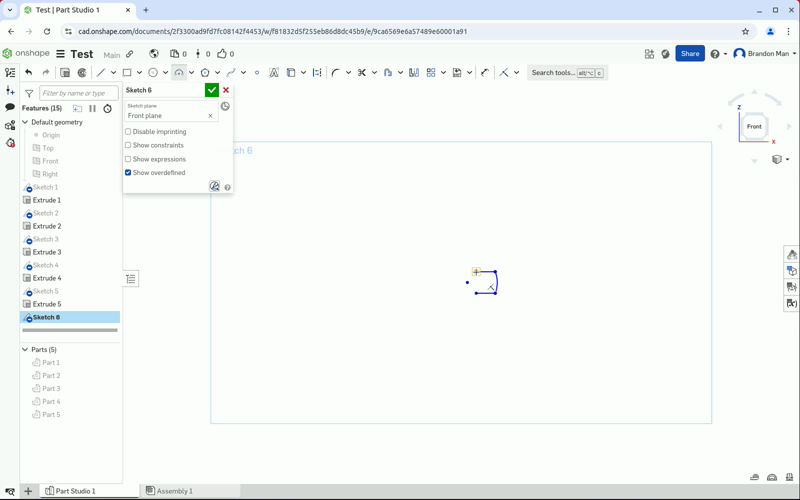
mouse_move(476, 293)
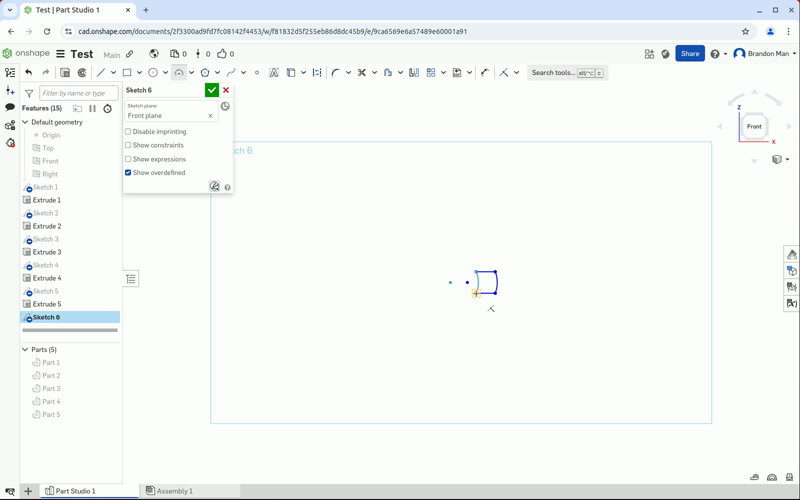
click(476, 293)
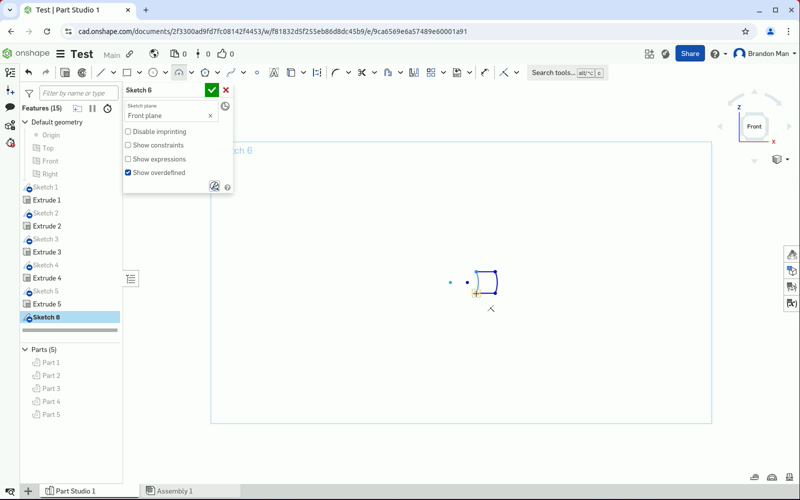
key_down(shift)
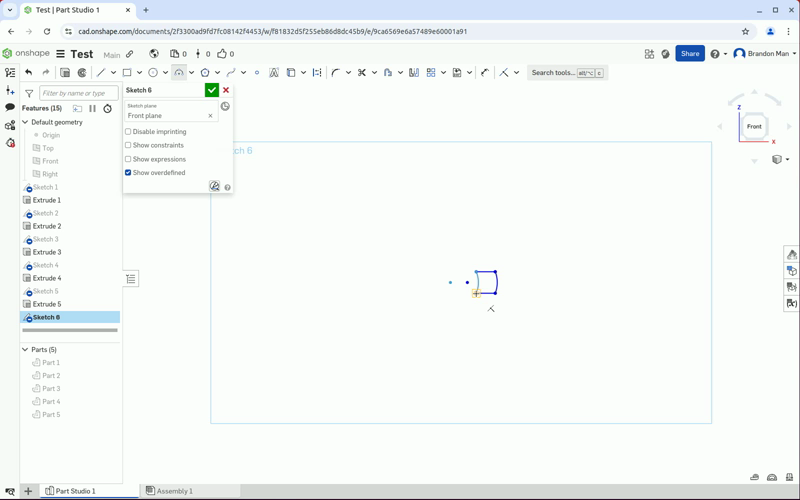
mouse_move(479, 282)
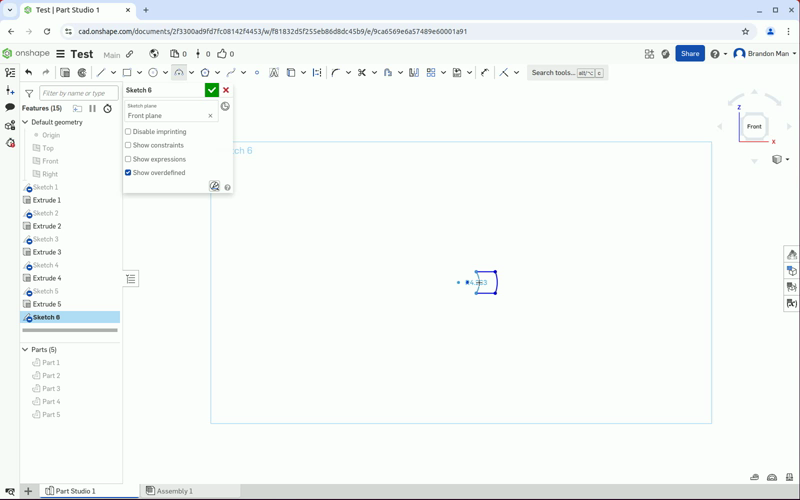
click(479, 282)
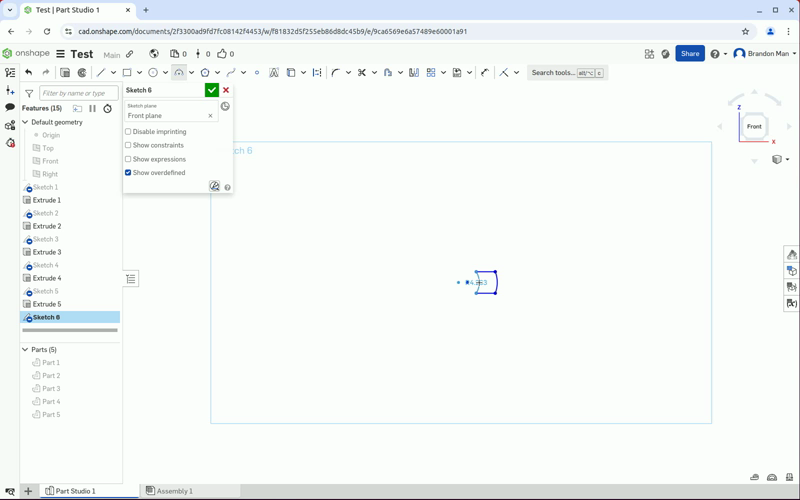
key_up(shift)
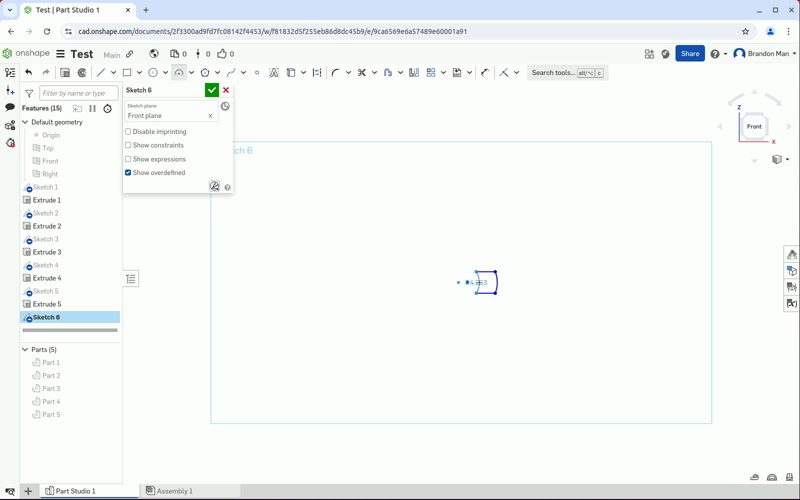
key(esc)
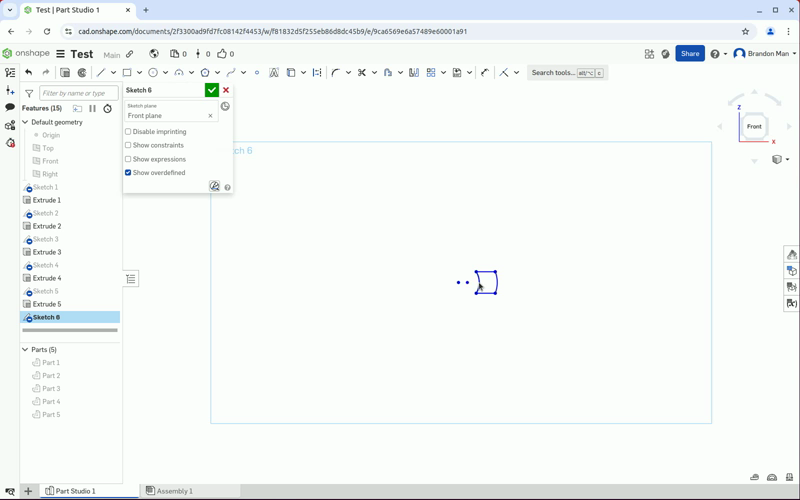
mouse_move(491, 275)
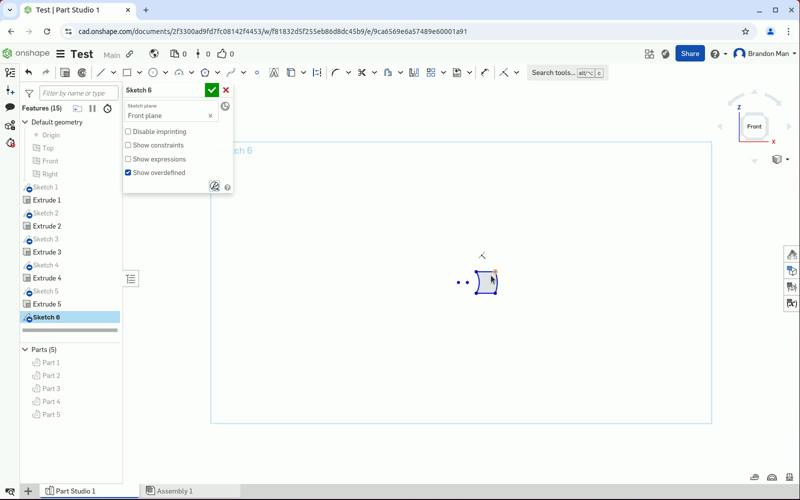
scroll(6)
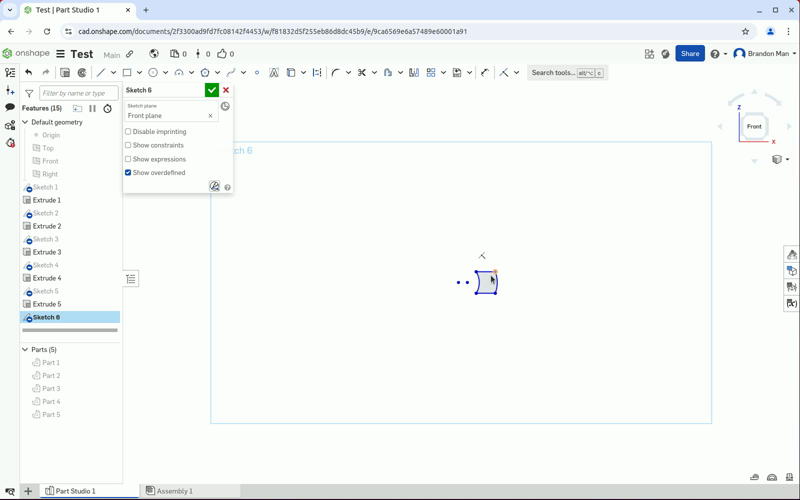
scroll(6)
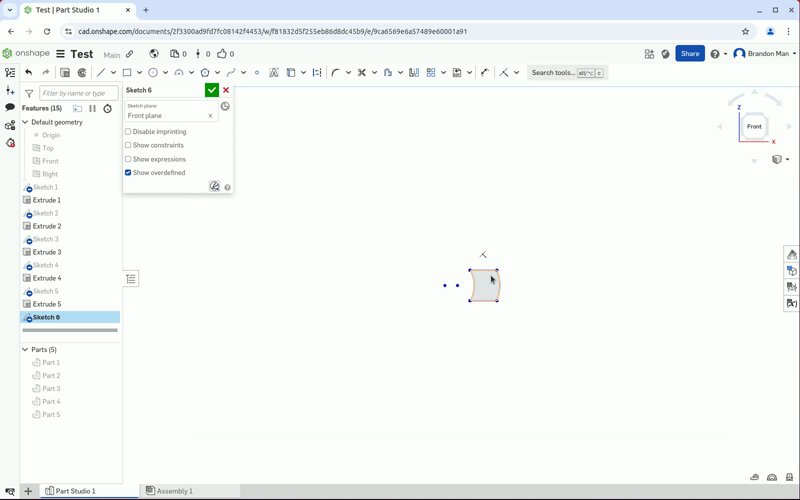
scroll(6)
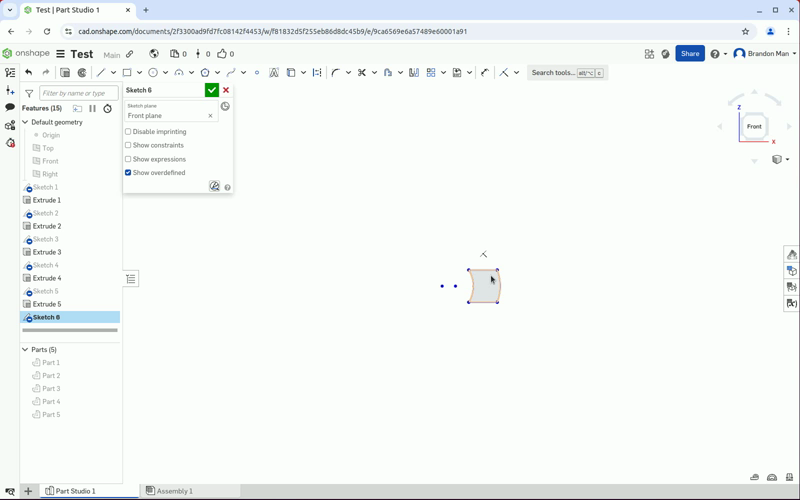
scroll(6)
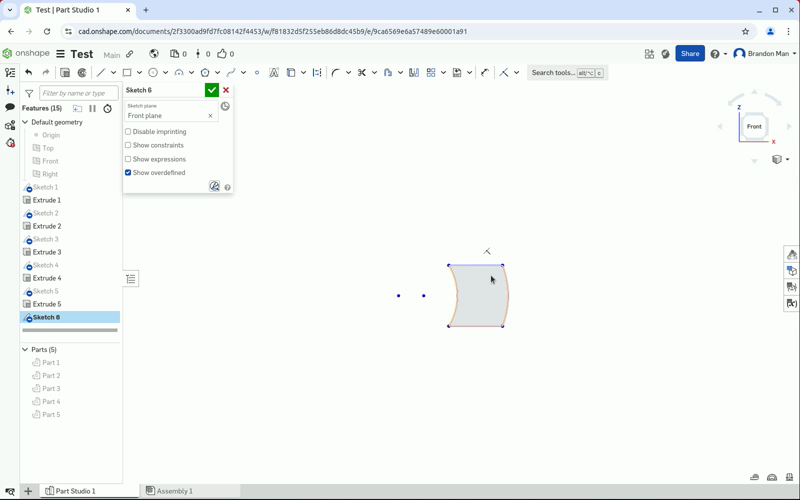
scroll(6)
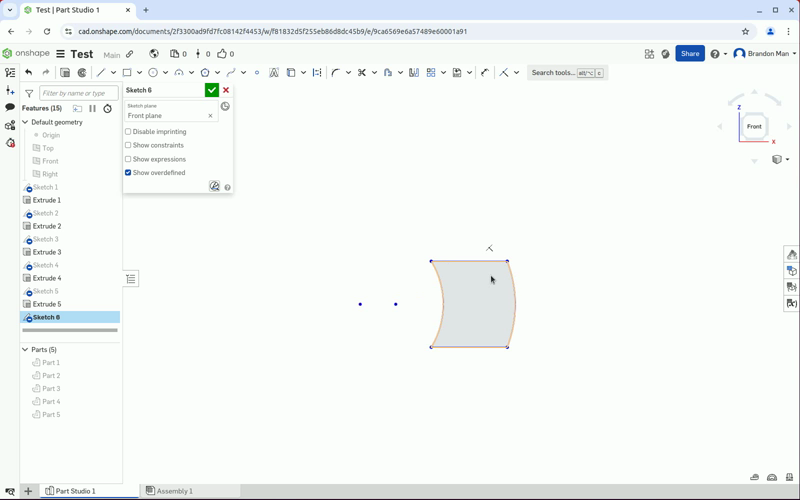
scroll(6)
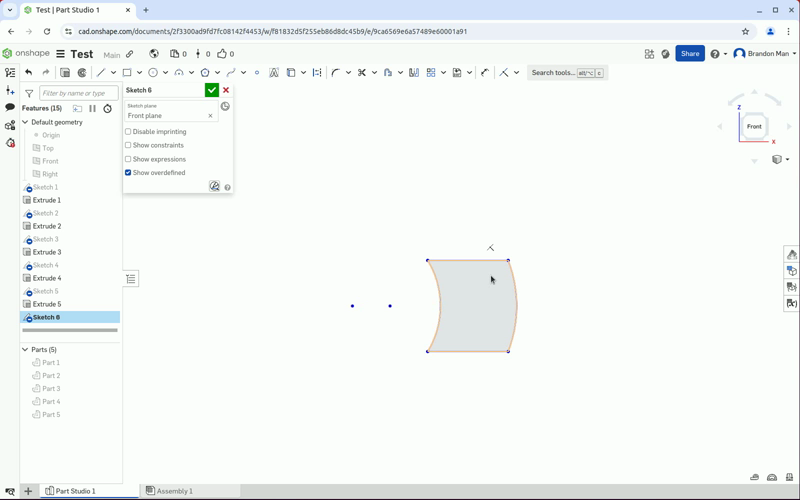
scroll(6)
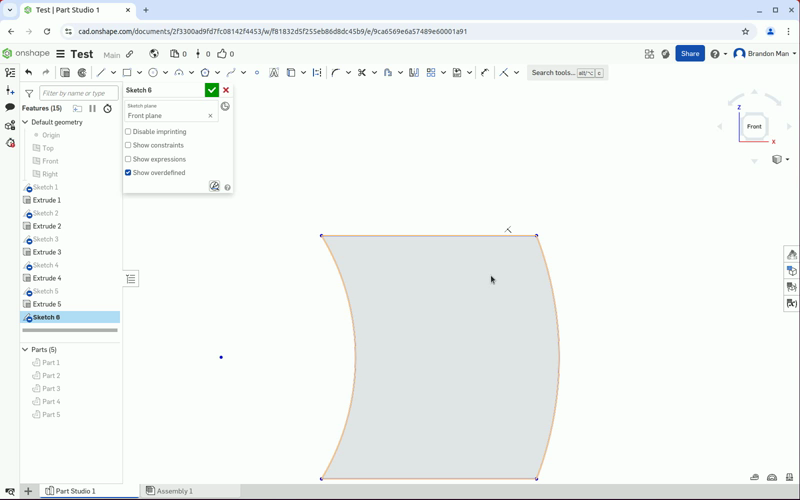
click(491, 275)
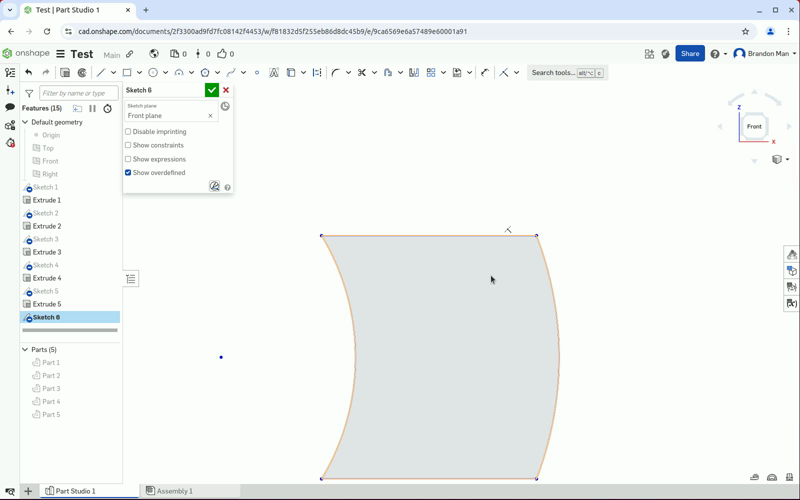
scroll(-6)
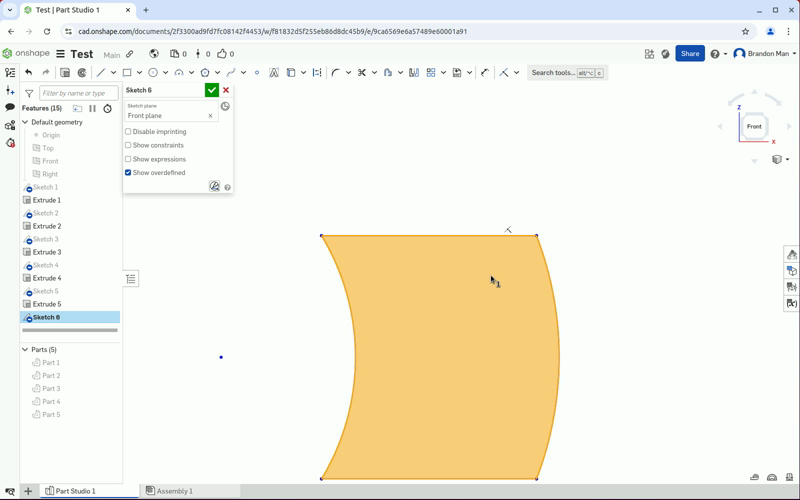
scroll(-6)
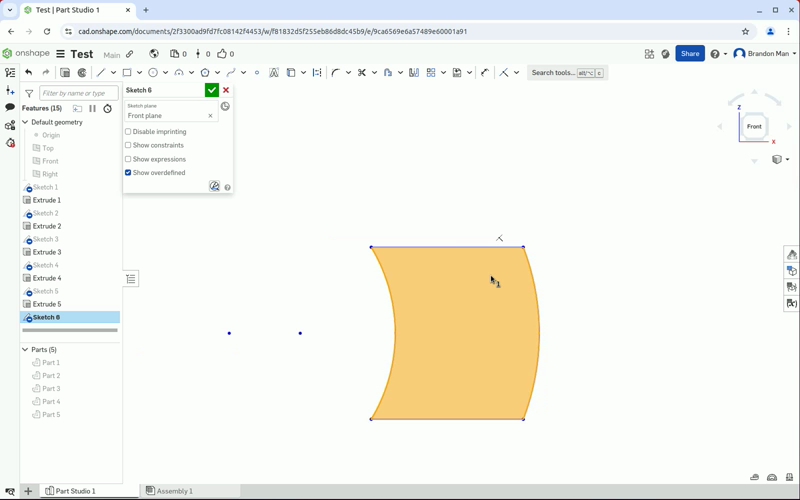
scroll(-6)
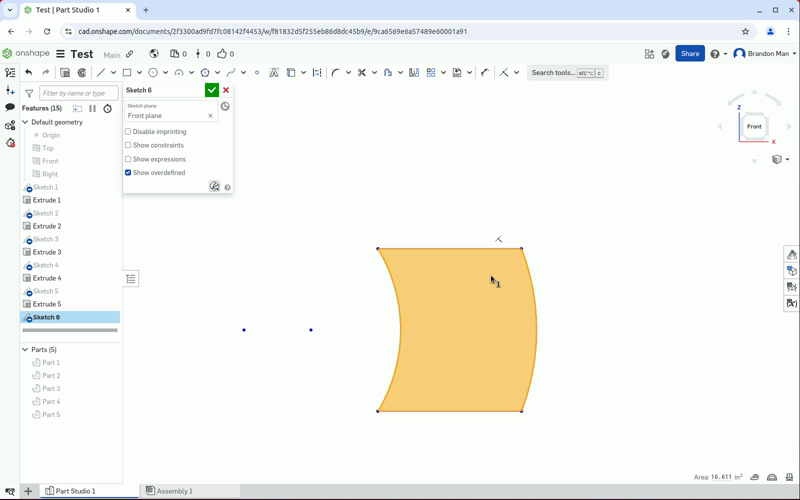
scroll(-6)
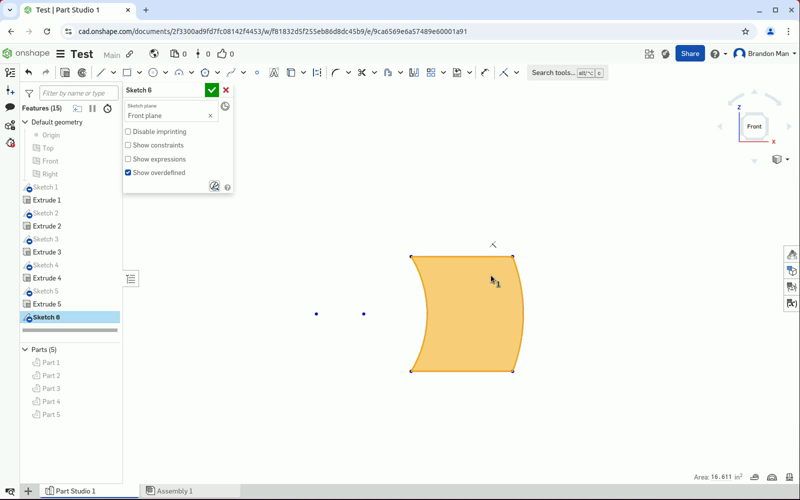
scroll(-6)
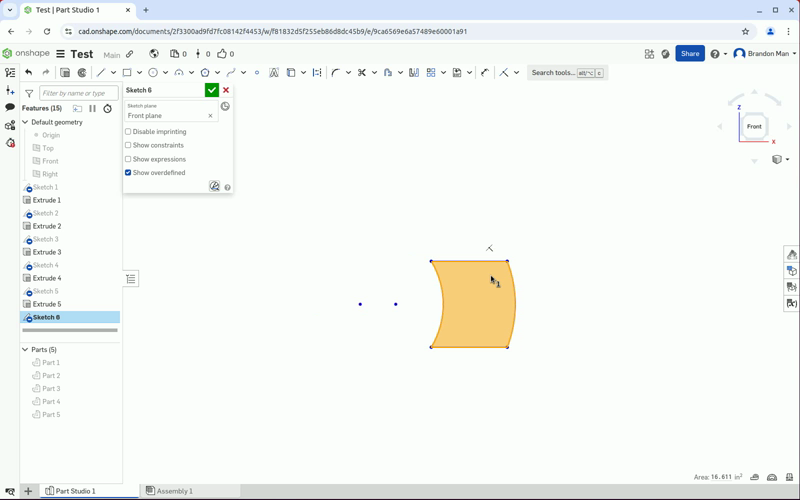
scroll(-6)
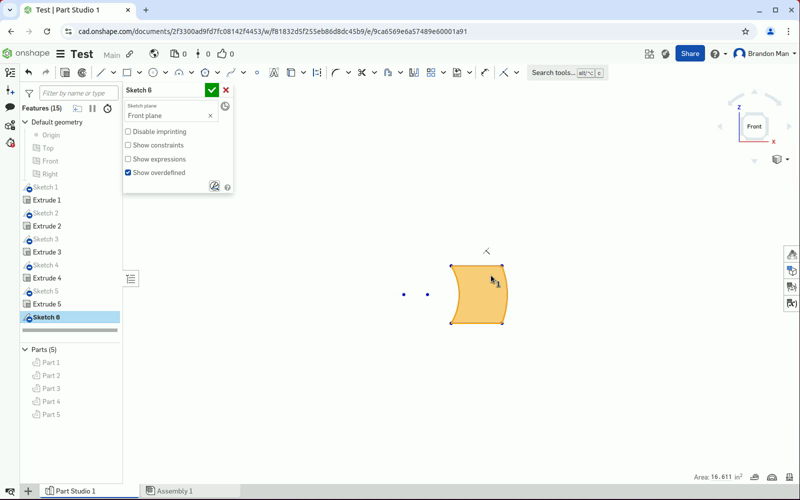
scroll(-6)
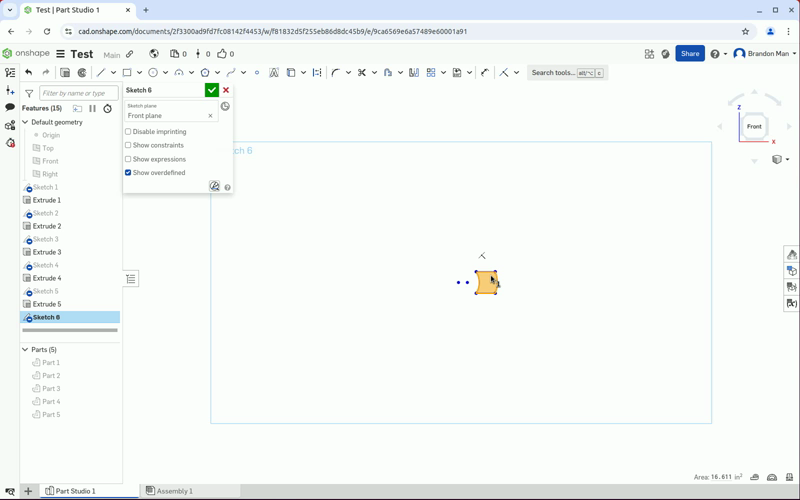
mouse_move(73, 352)
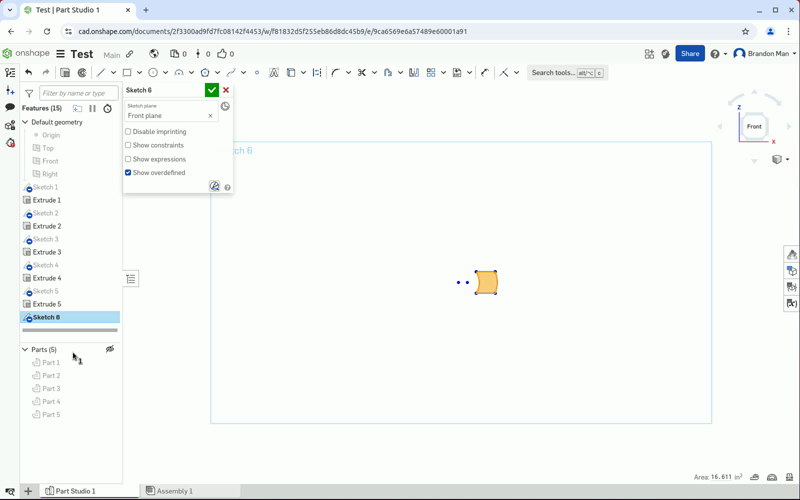
key(shift+y)
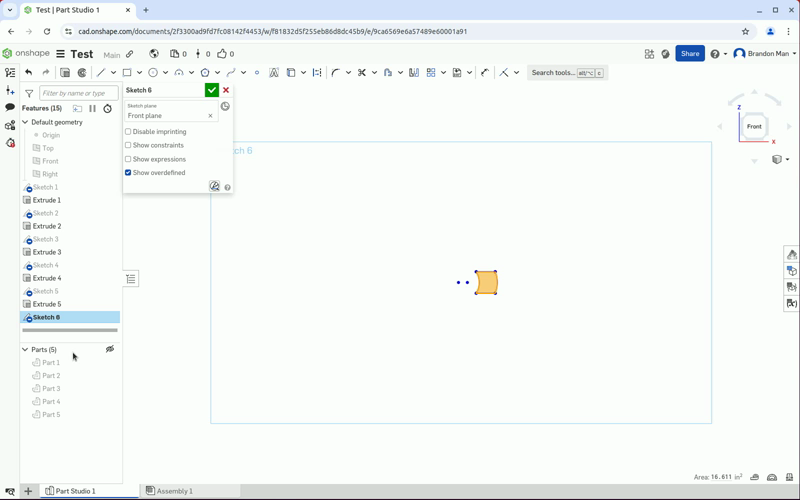
key(shift+e)
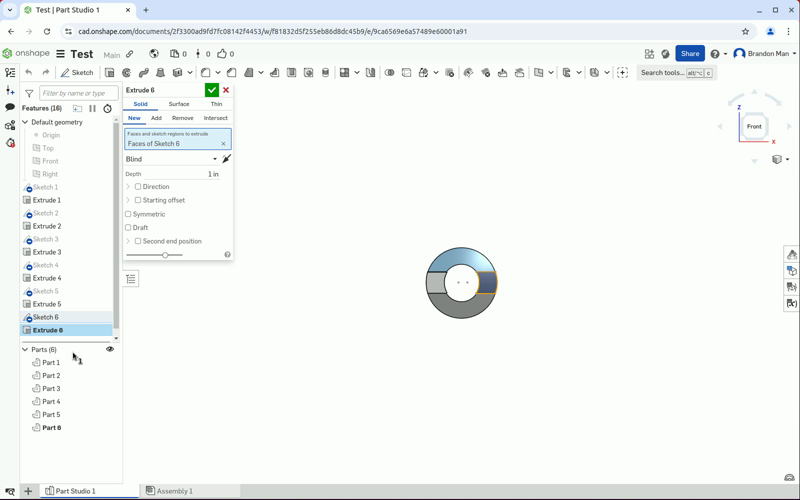
mouse_move(143, 106)
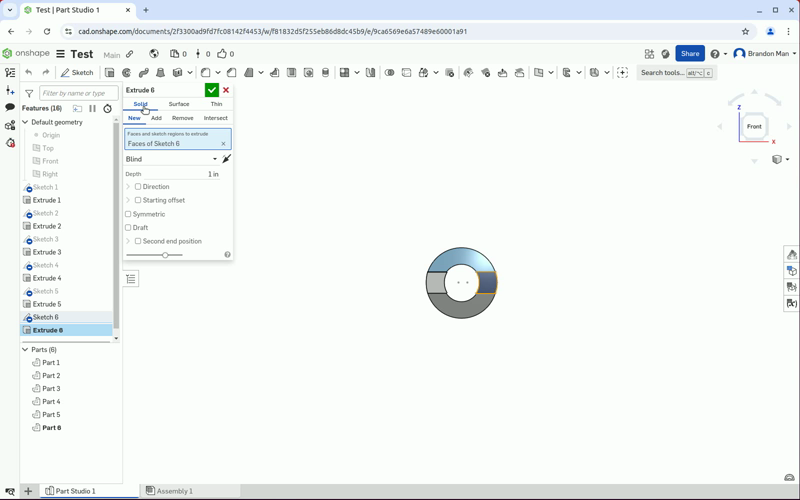
click(143, 106)
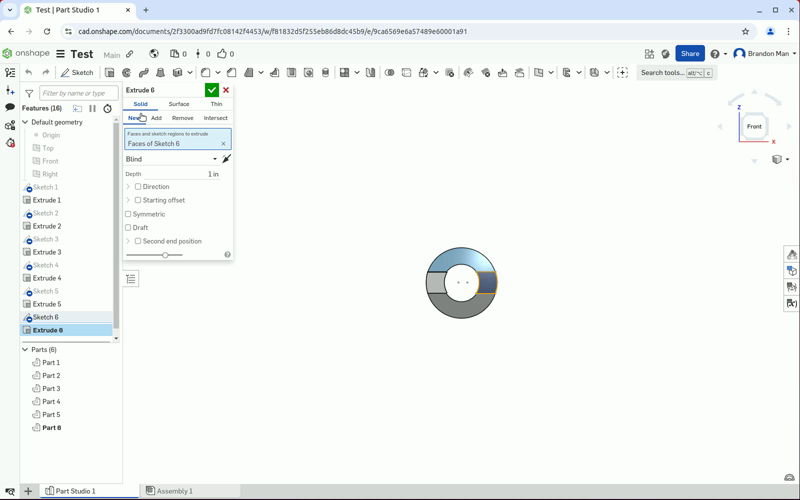
mouse_move(137, 120)
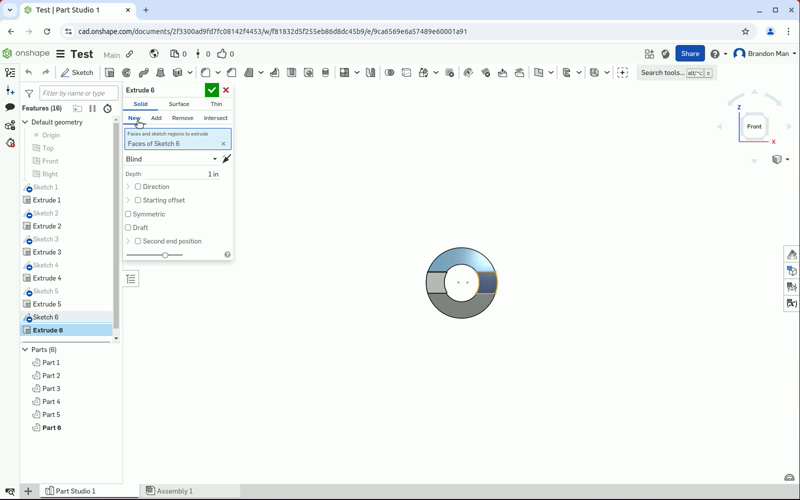
click(137, 120)
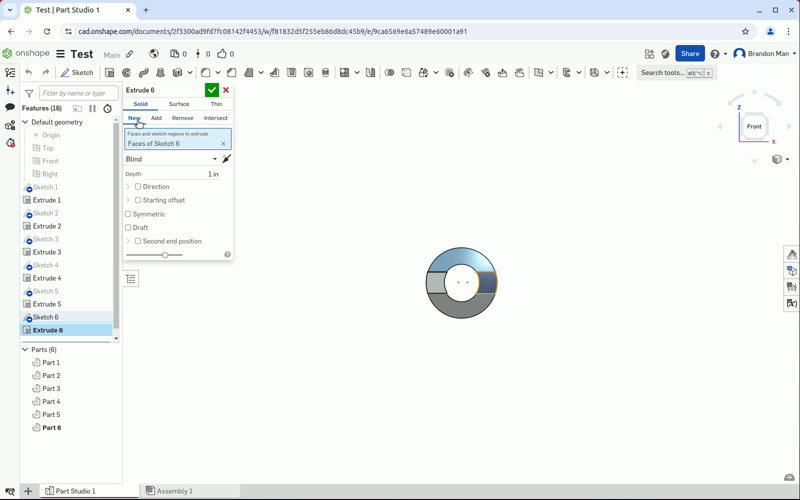
key(tab, 4)
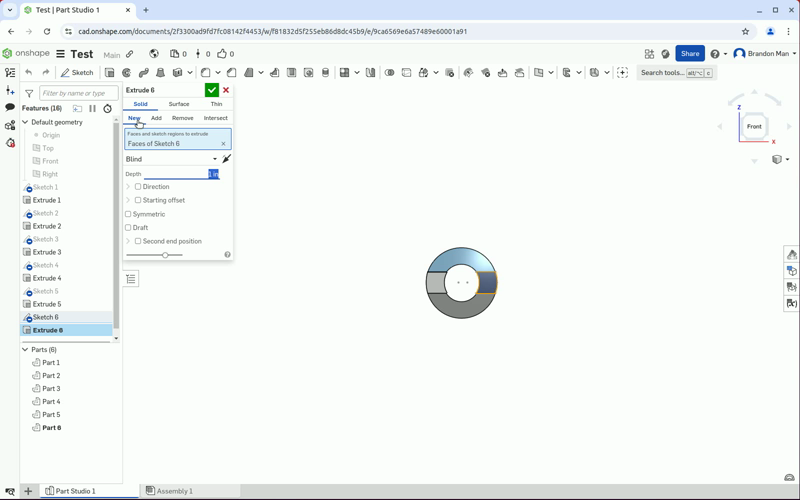
text(-1.444)
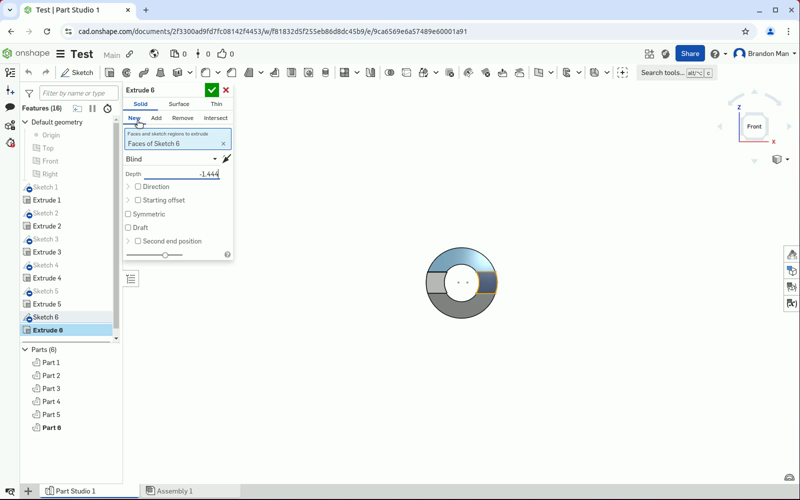
key(enter)
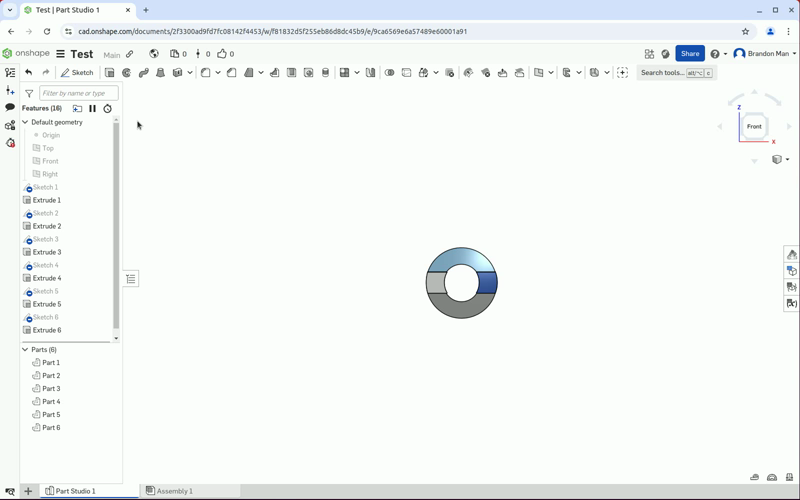
key(shift+h)
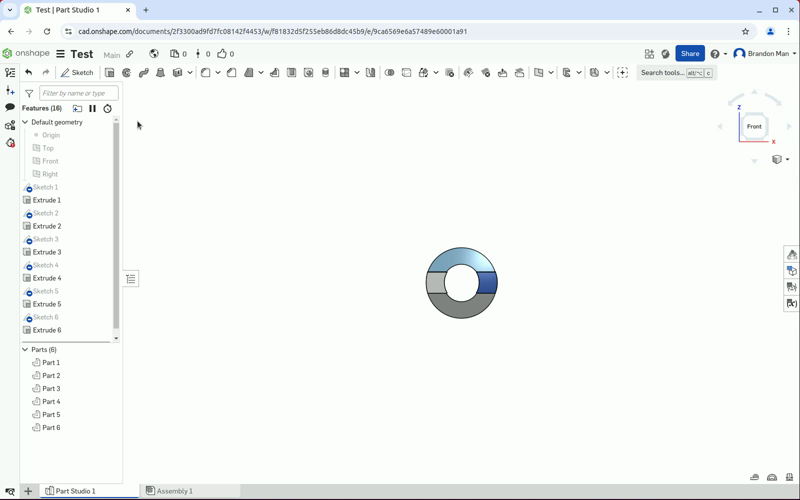
key(shift+h)
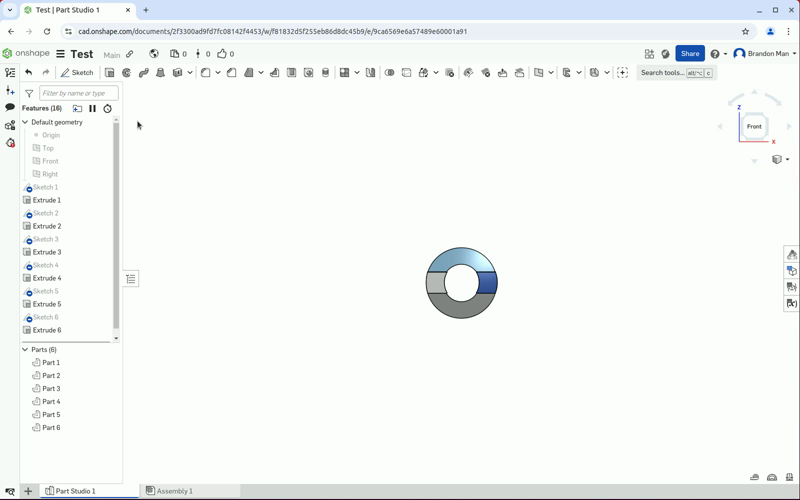
mouse_move(69, 189)
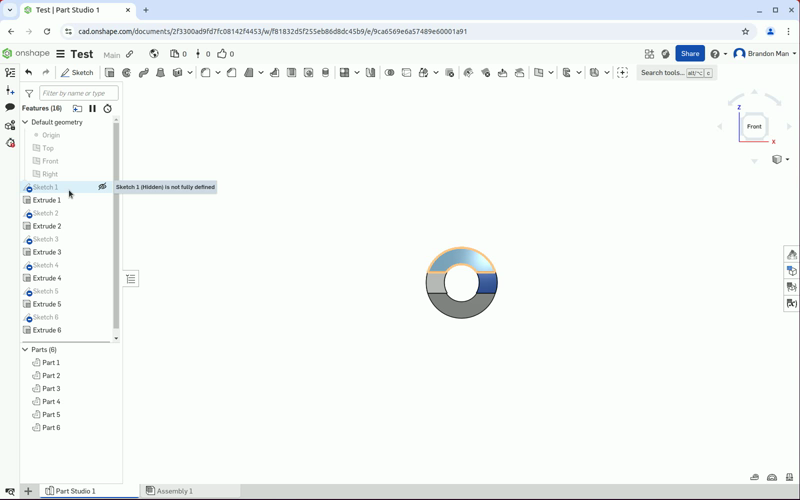
click(69, 189)
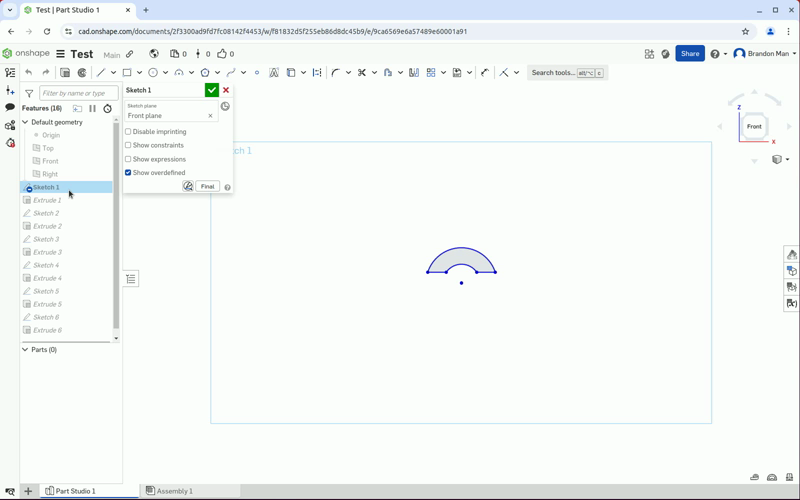
mouse_move(229, 92)
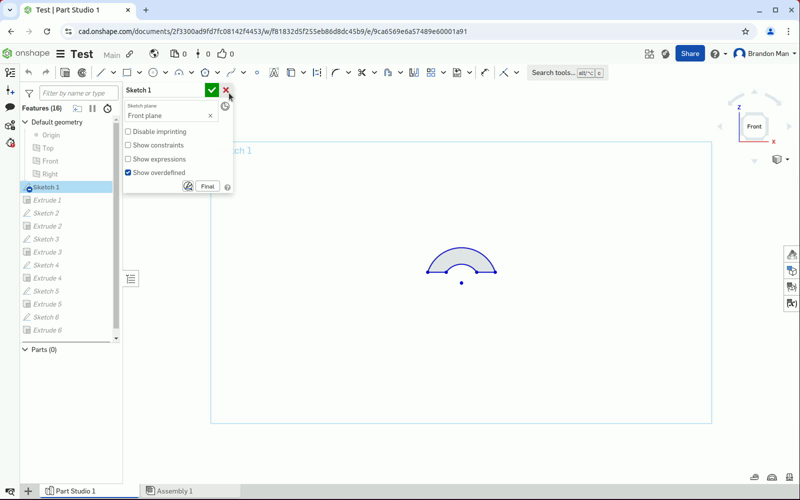
click(229, 92)
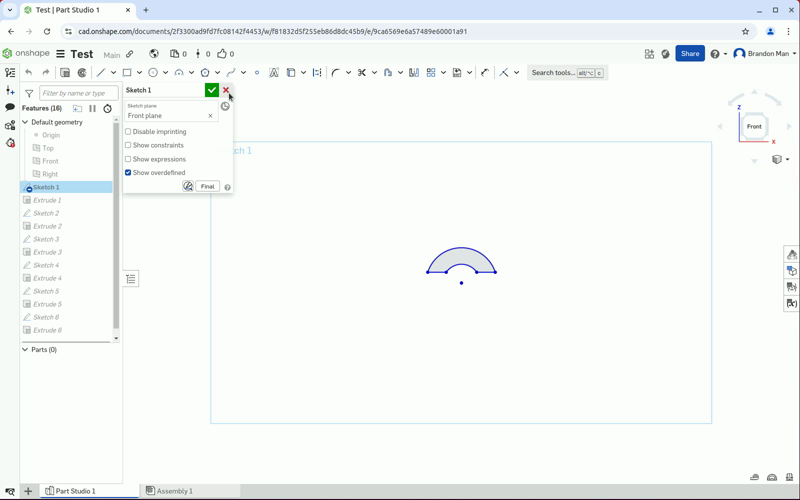
key(shift+s)
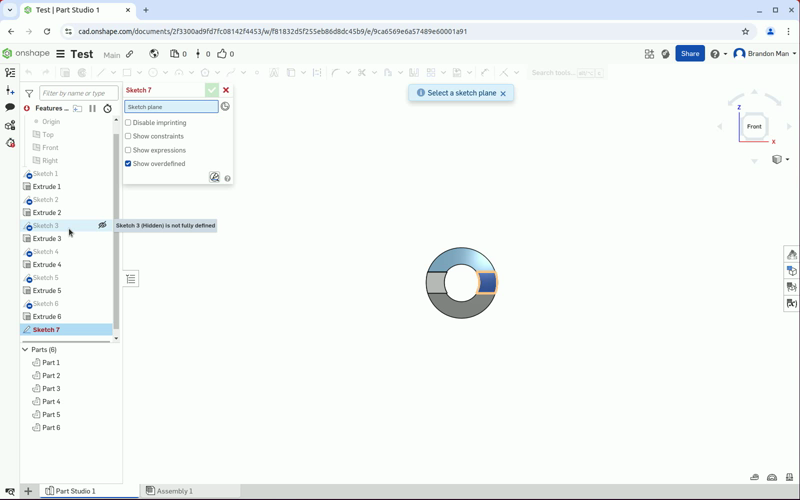
scroll(3)
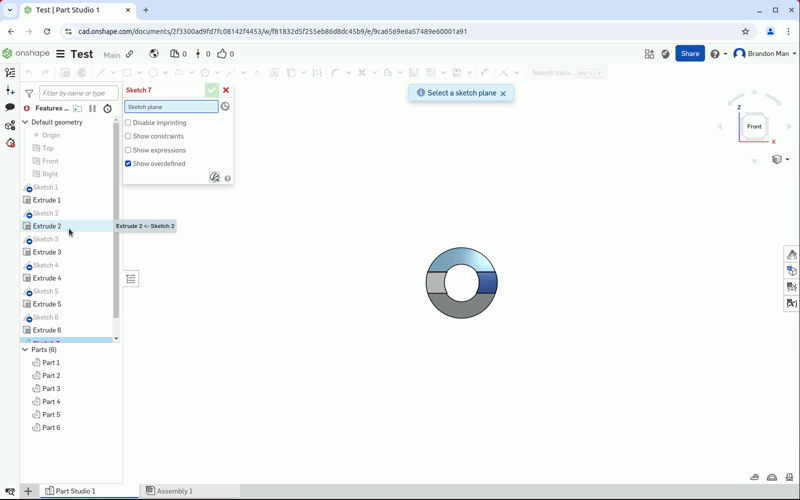
mouse_move(69, 163)
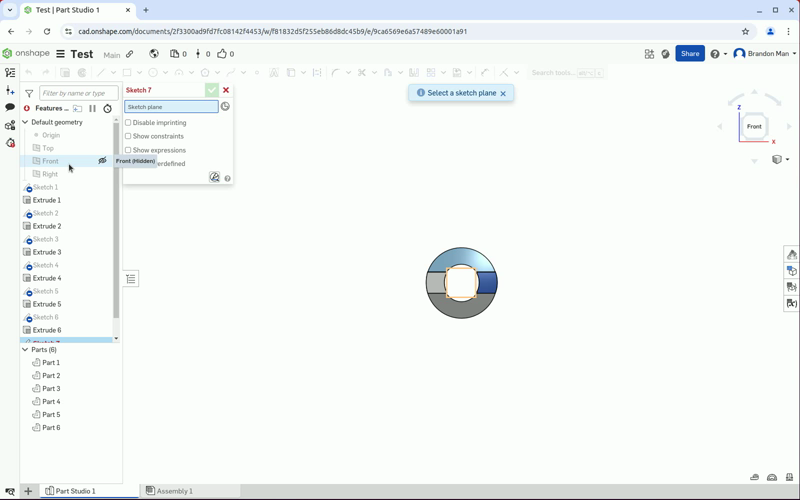
click(69, 163)
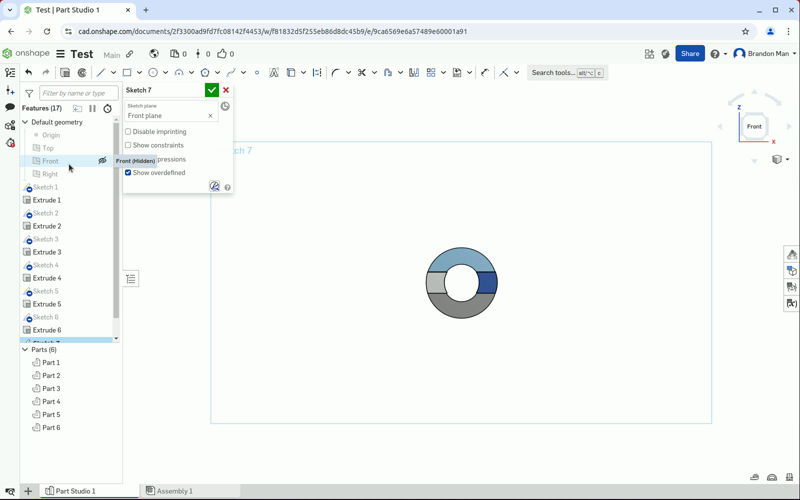
mouse_move(73, 352)
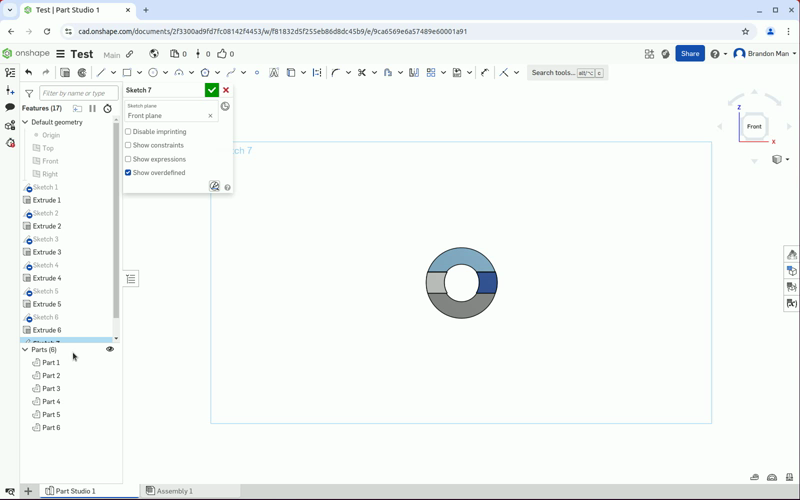
key(y)
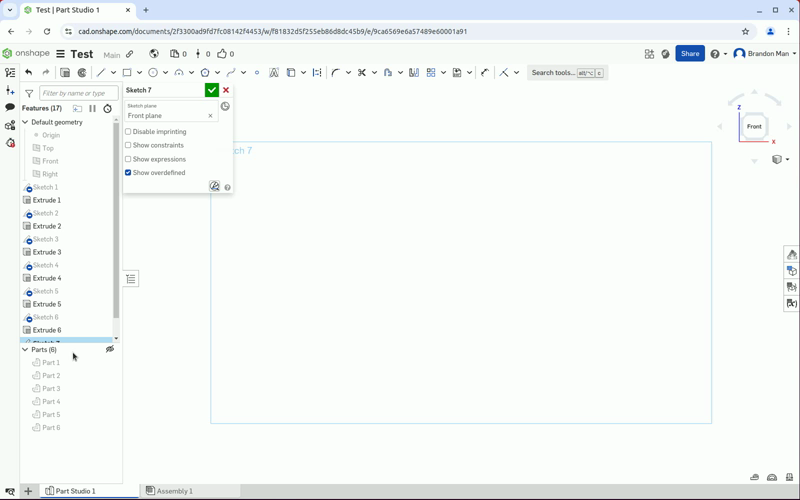
key(l)
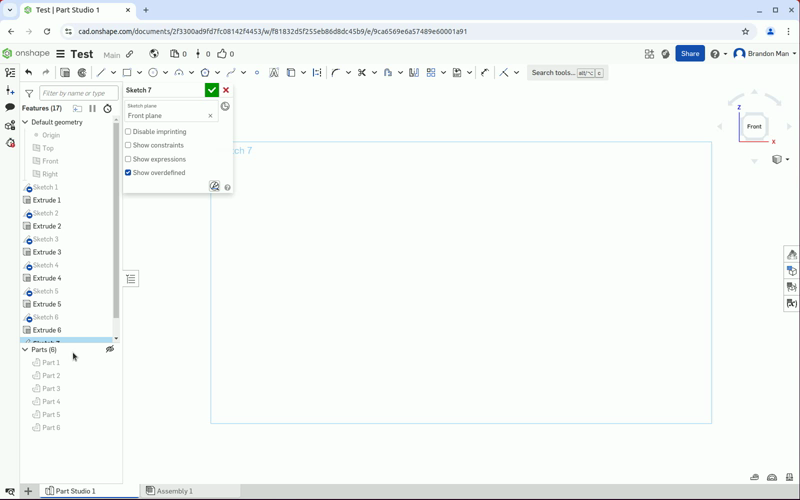
key_down(shift)
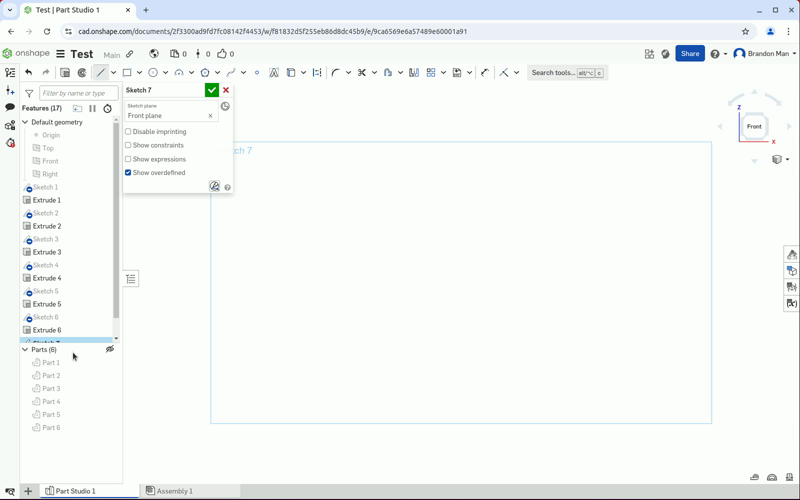
mouse_move(483, 309)
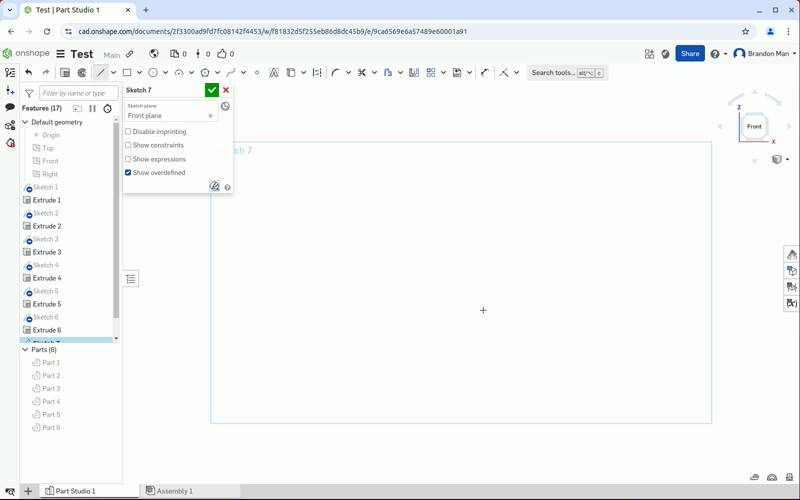
click(483, 309)
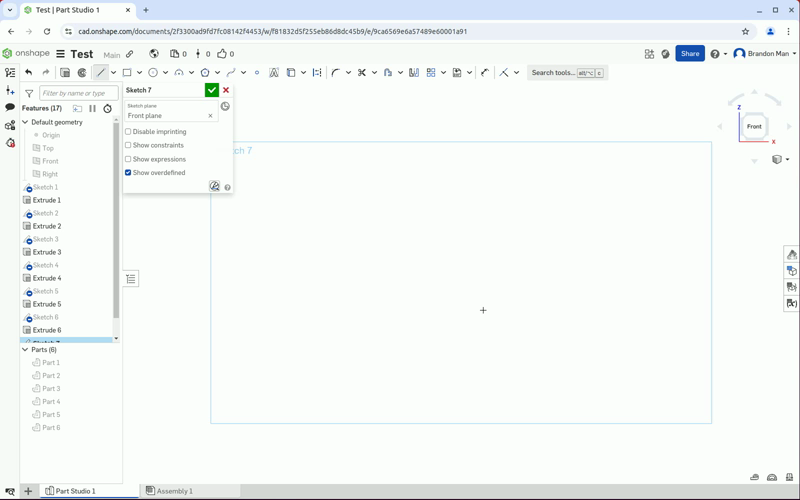
key_up(shift)
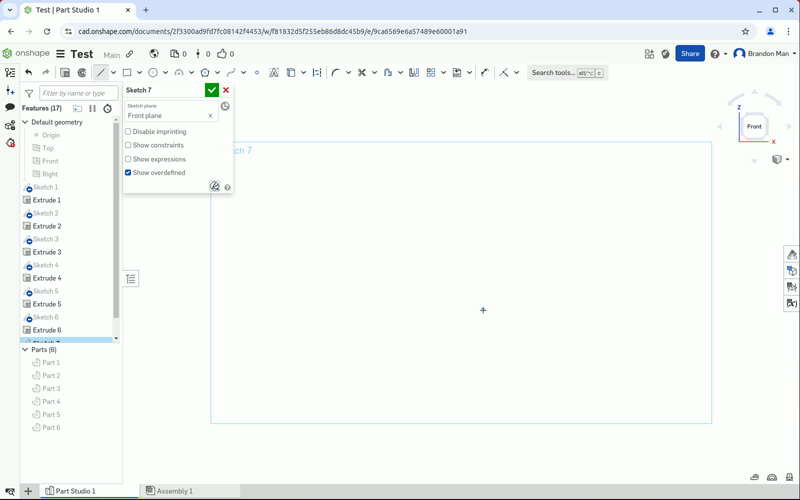
key_down(shift)
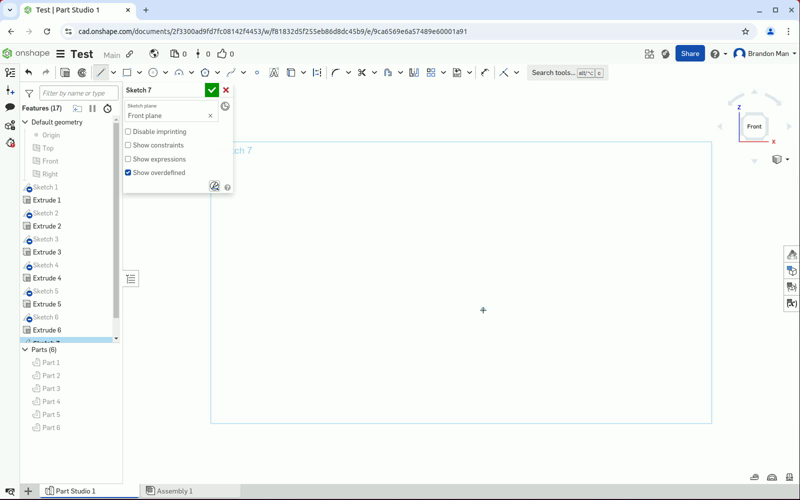
mouse_move(573, 309)
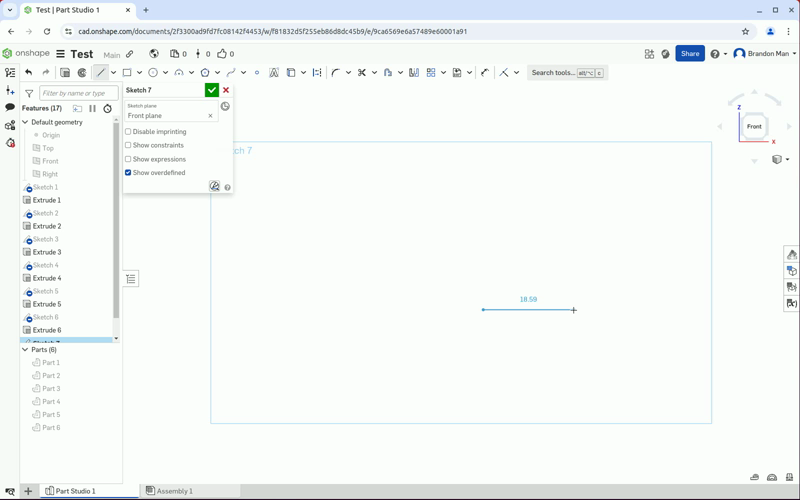
click(573, 309)
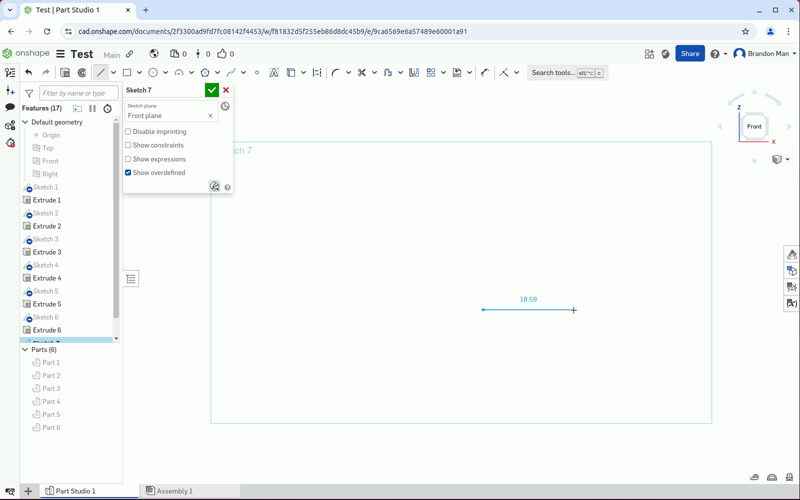
key_up(shift)
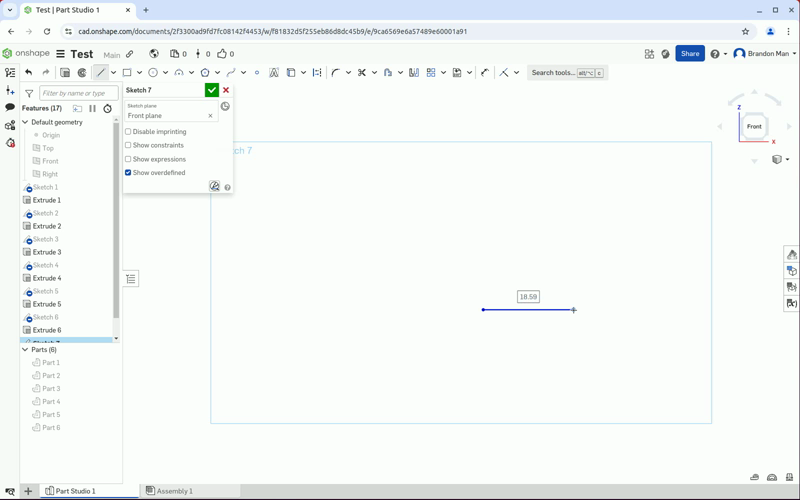
key_down(shift)
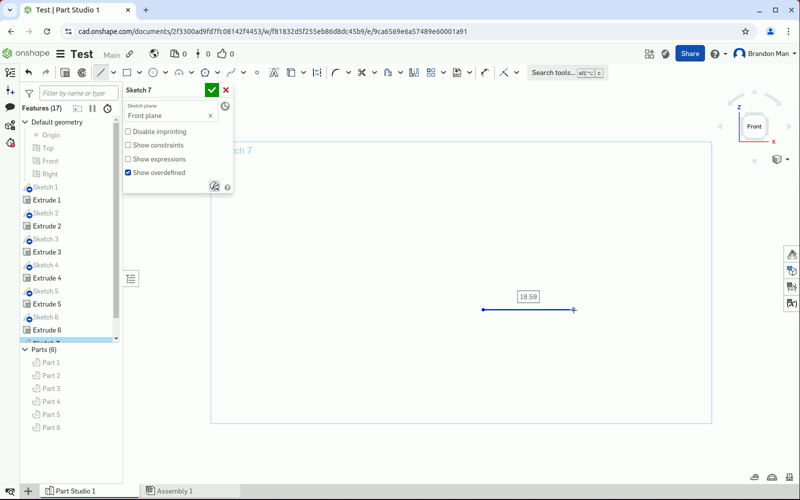
mouse_move(589, 309)
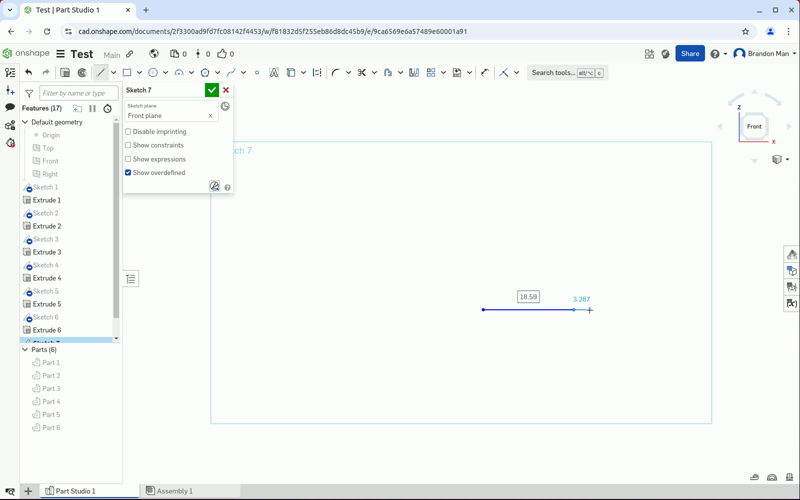
mouse_move(573, 256)
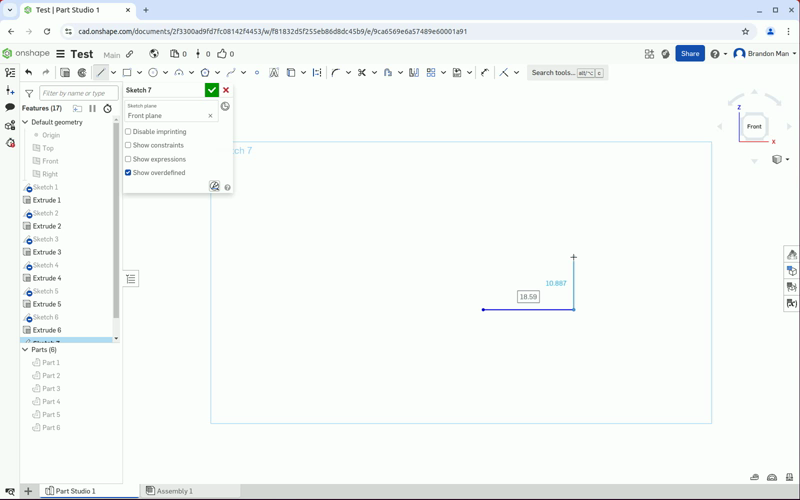
click(573, 256)
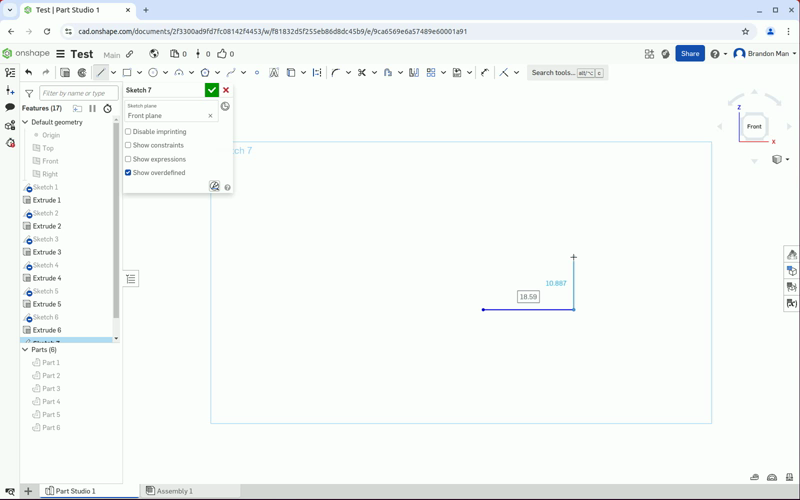
key_up(shift)
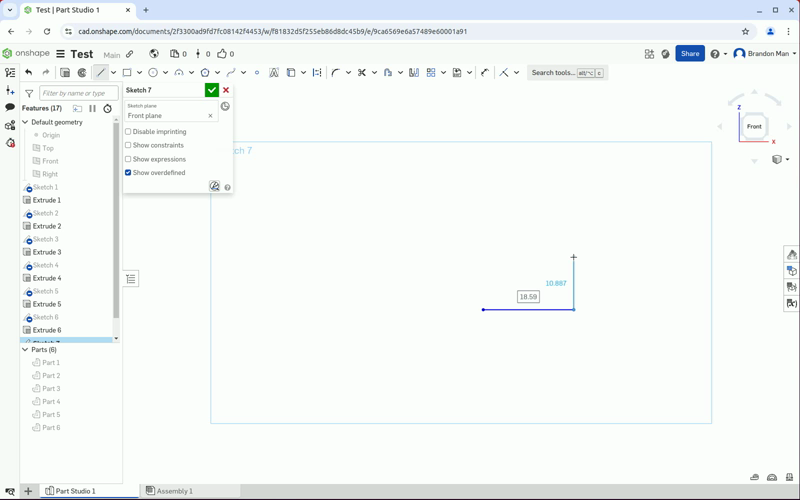
key_down(shift)
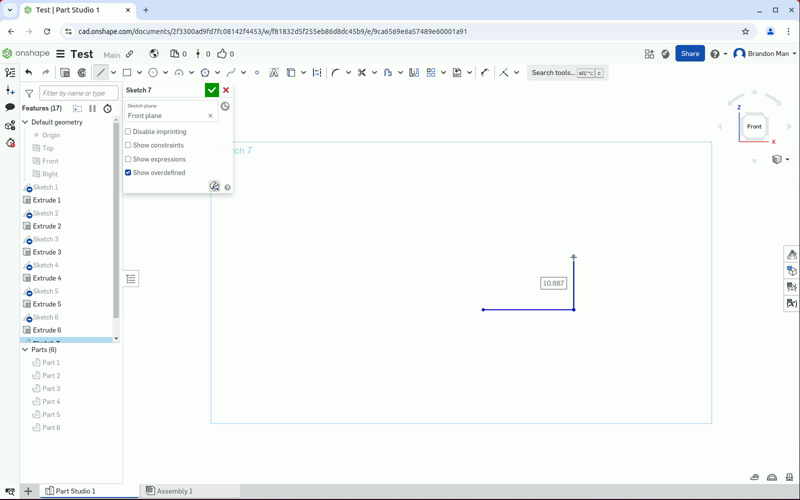
mouse_move(483, 256)
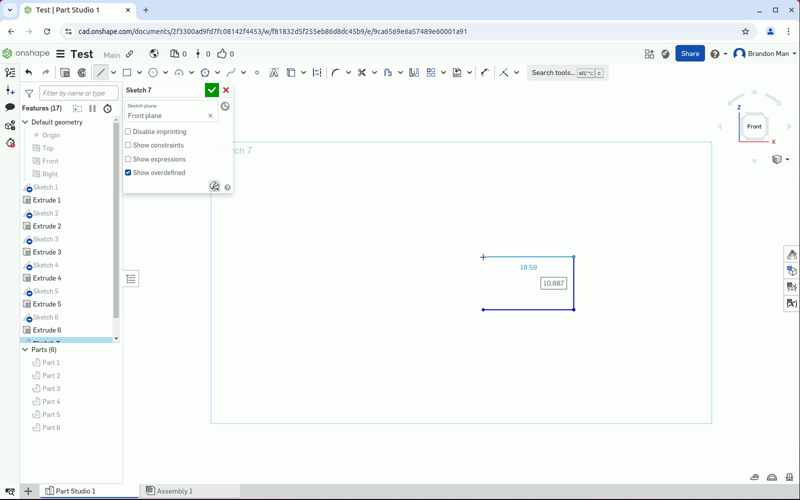
click(483, 256)
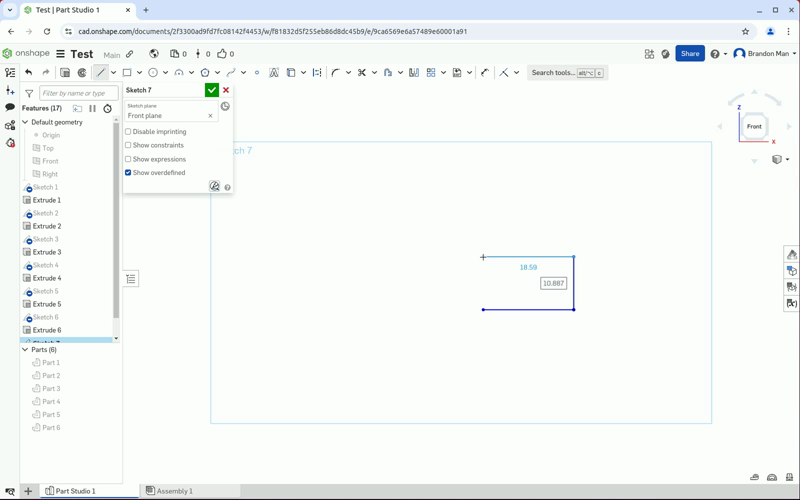
key_up(shift)
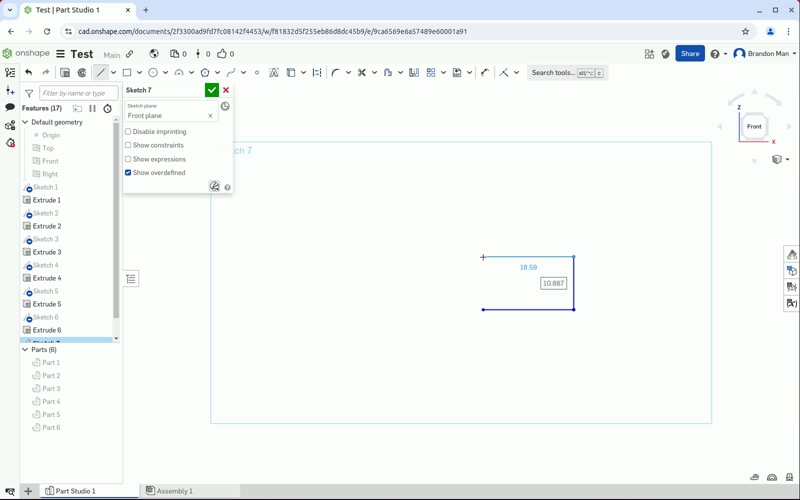
key(esc)
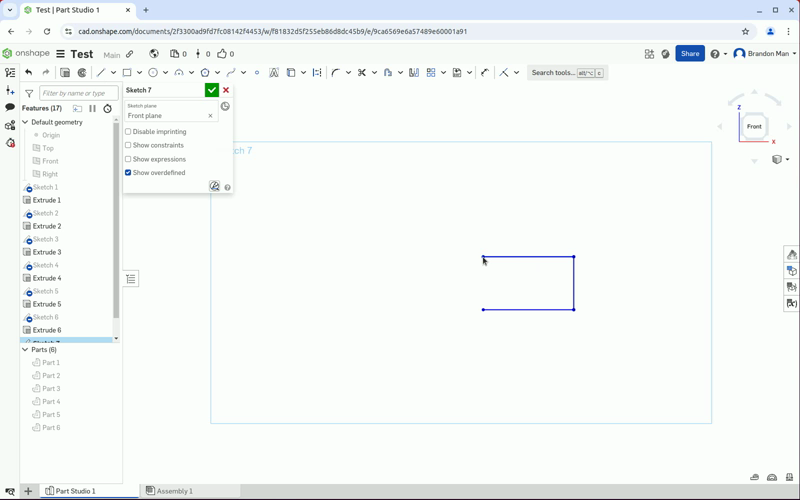
key(a)
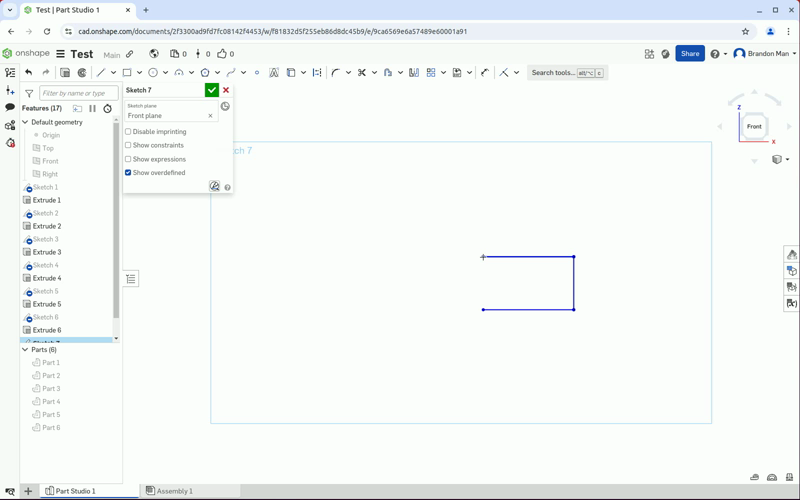
mouse_move(483, 256)
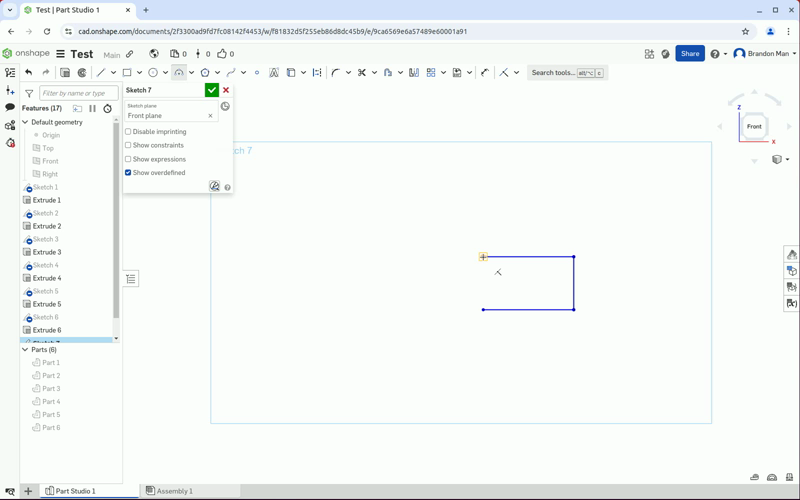
click(483, 256)
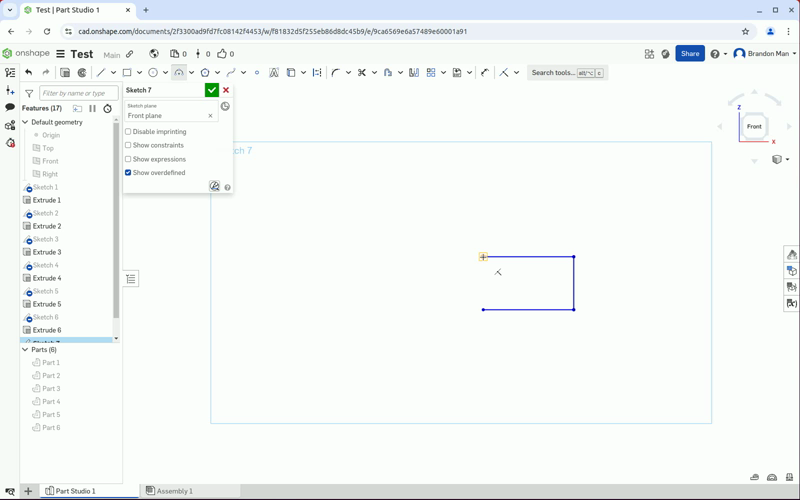
mouse_move(483, 309)
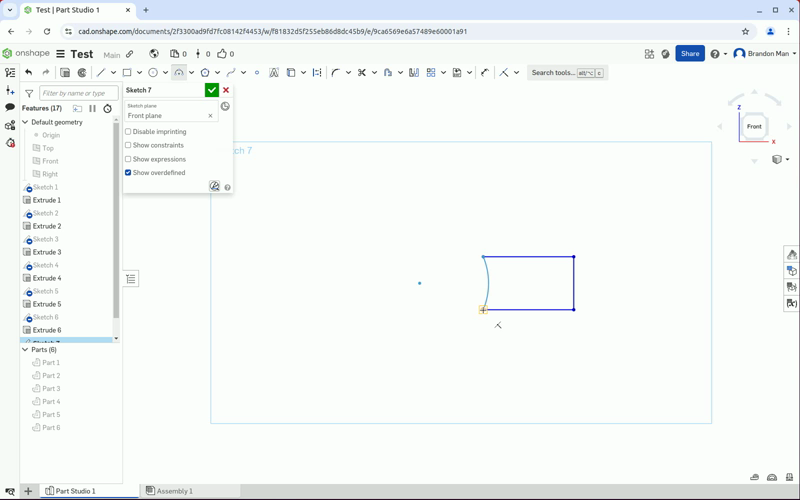
click(483, 309)
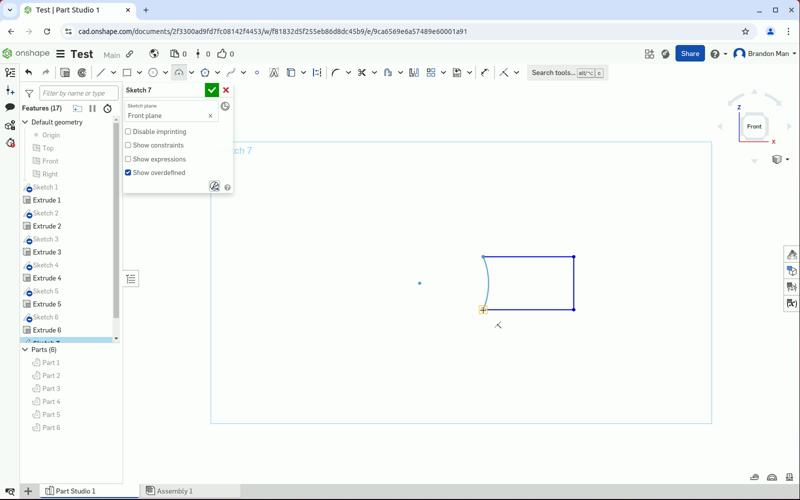
key_down(shift)
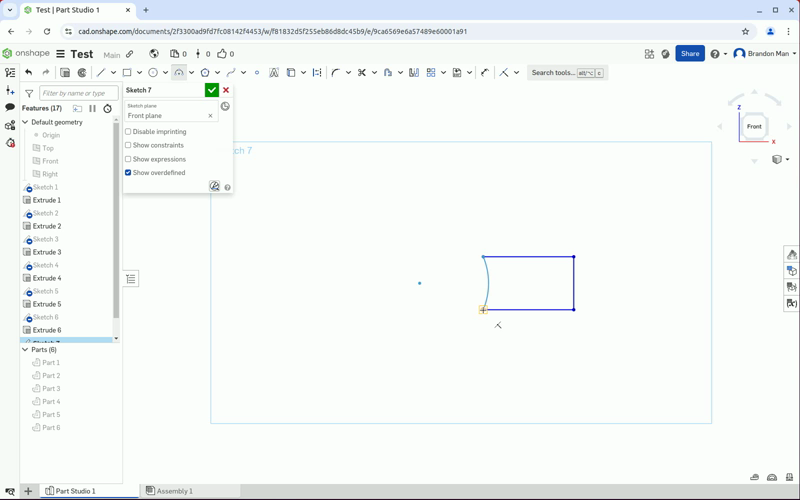
mouse_move(495, 283)
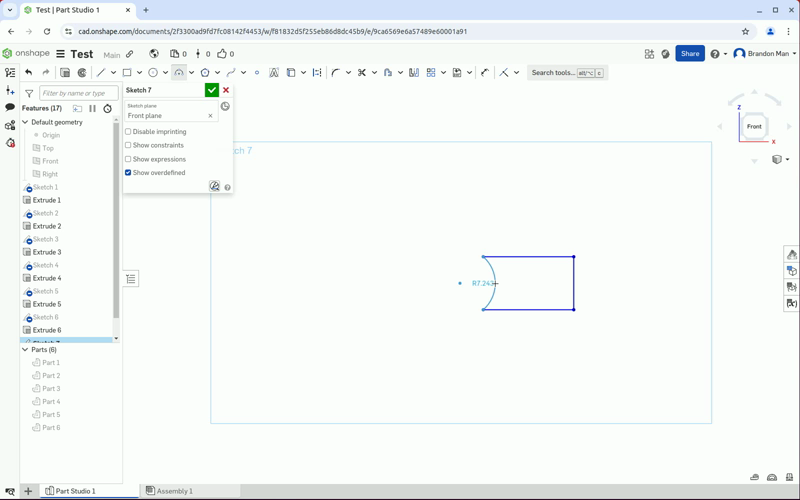
click(495, 283)
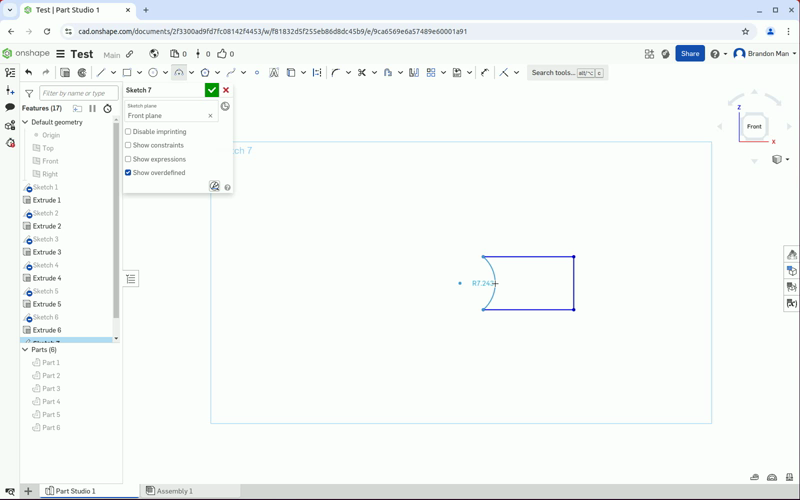
key_up(shift)
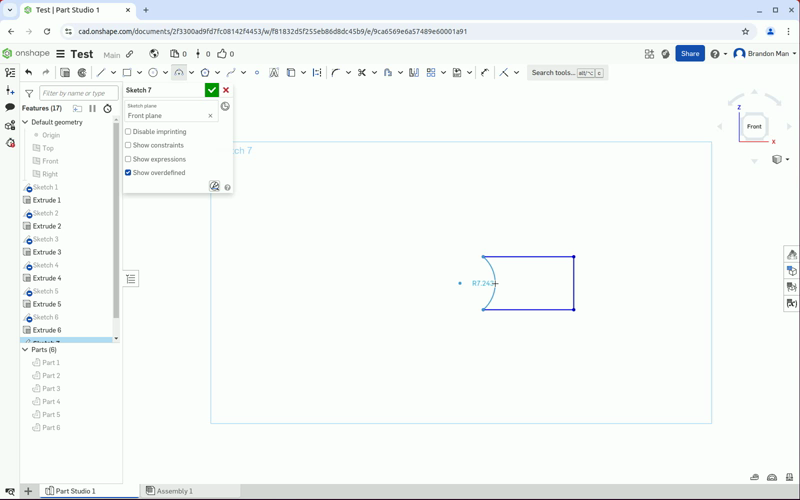
key(esc)
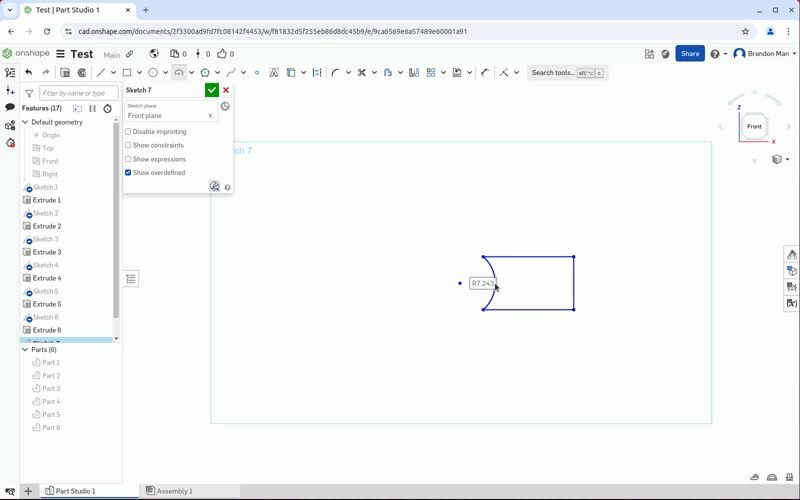
mouse_move(568, 282)
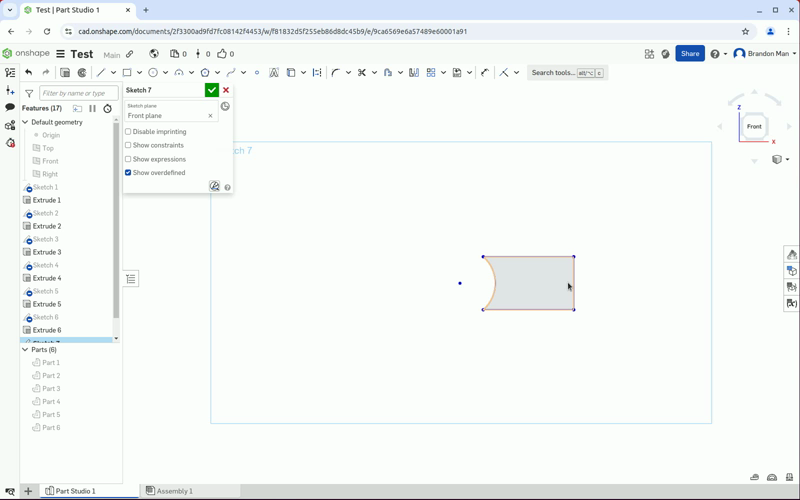
click(568, 282)
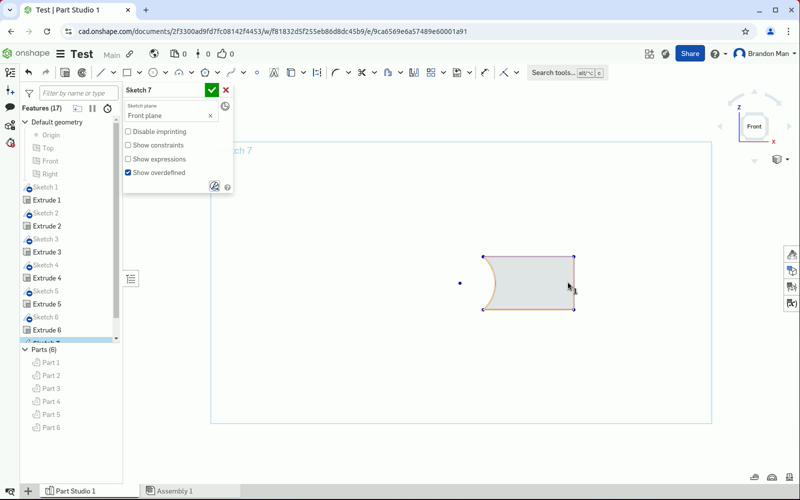
mouse_move(73, 352)
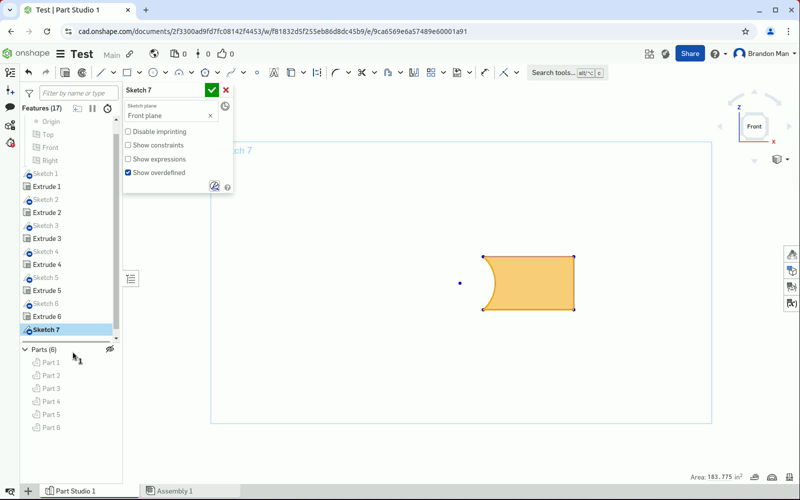
key(shift+y)
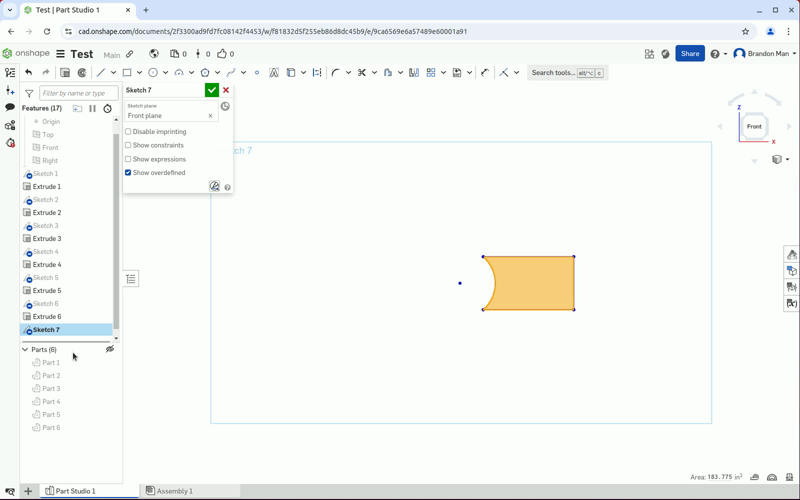
key(shift+e)
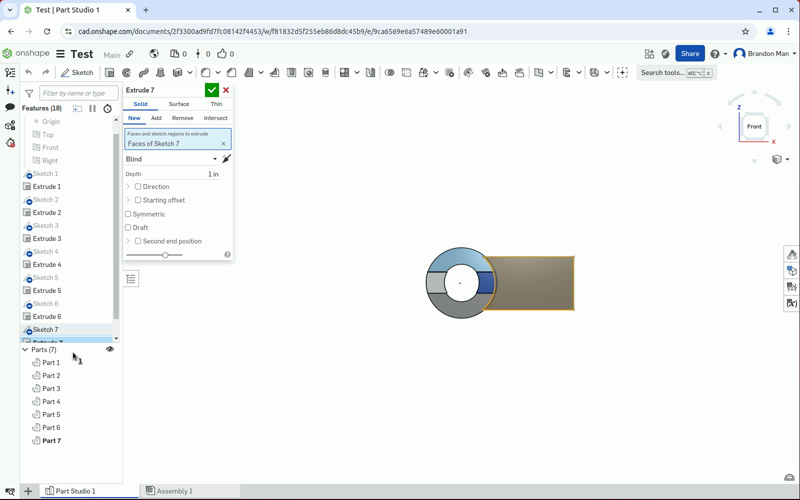
mouse_move(143, 106)
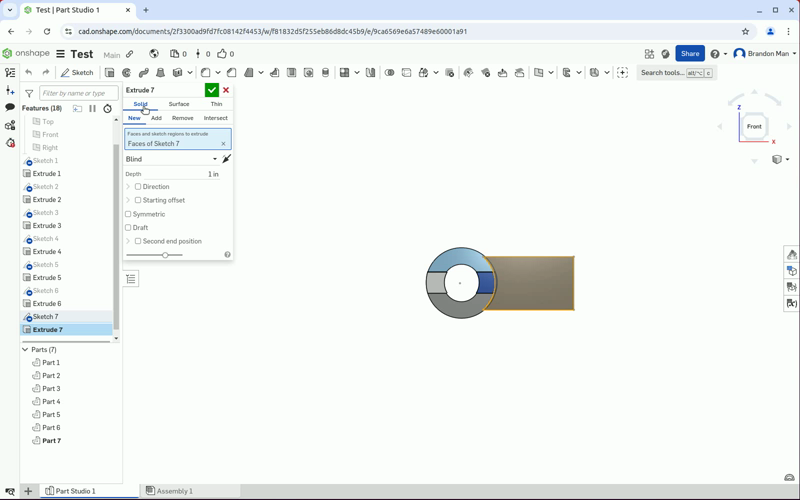
click(143, 106)
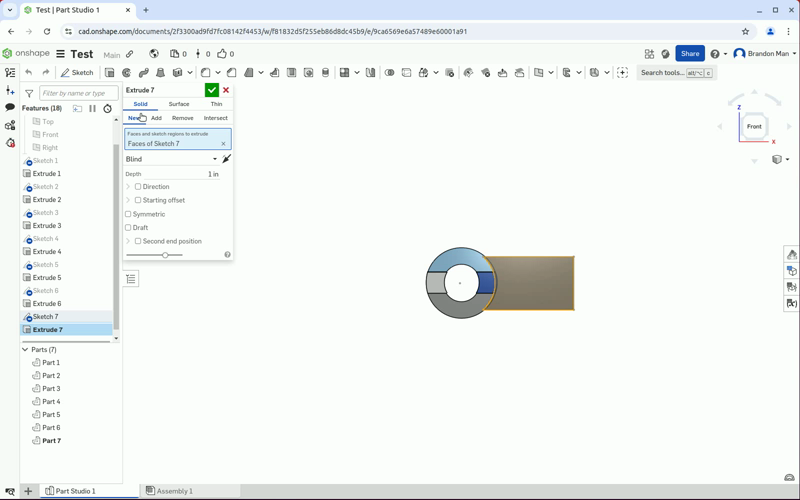
mouse_move(137, 120)
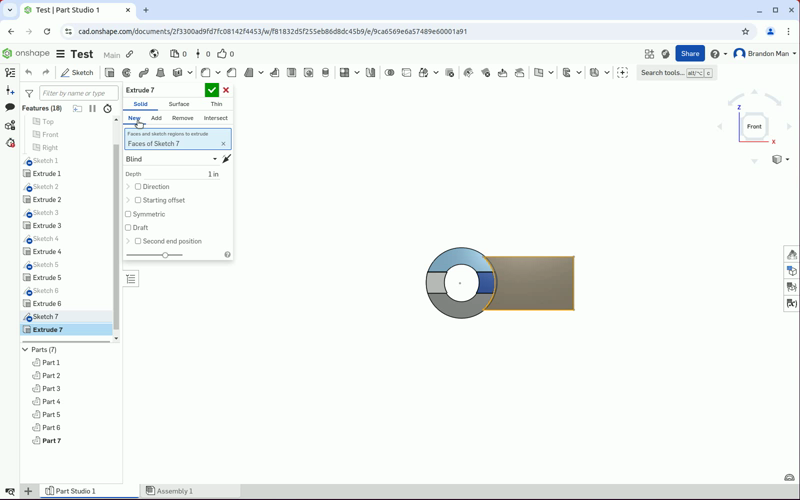
click(137, 120)
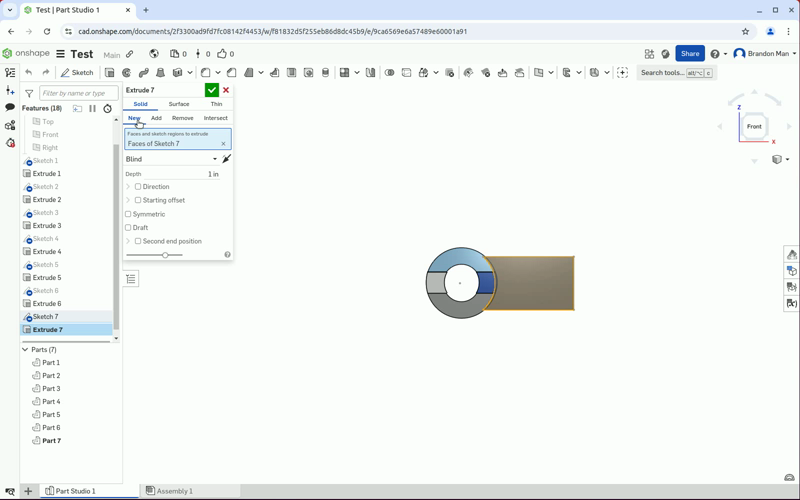
key(tab, 4)
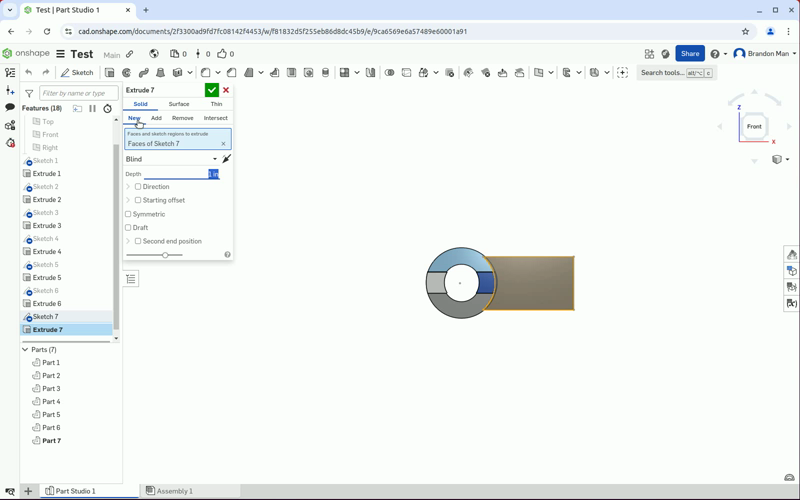
text(7.221)
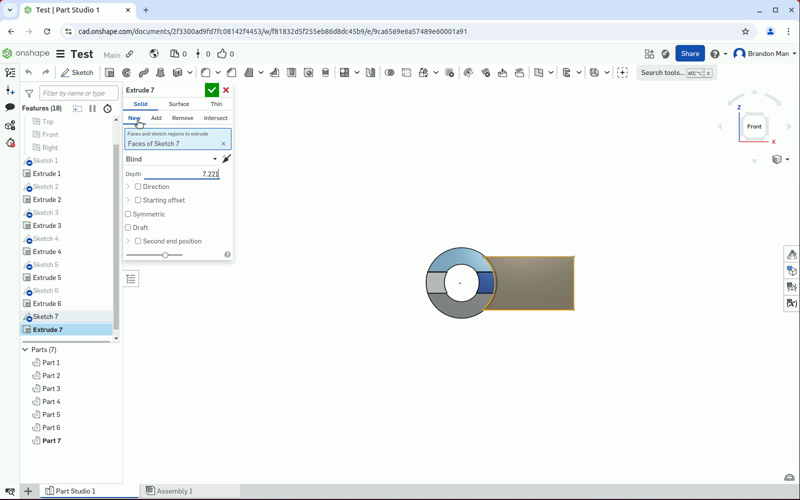
key(tab, 3)
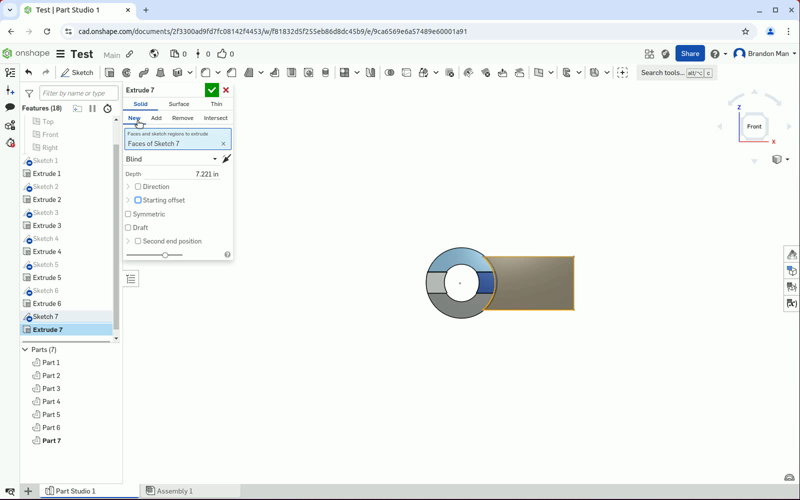
key(tab, 2)
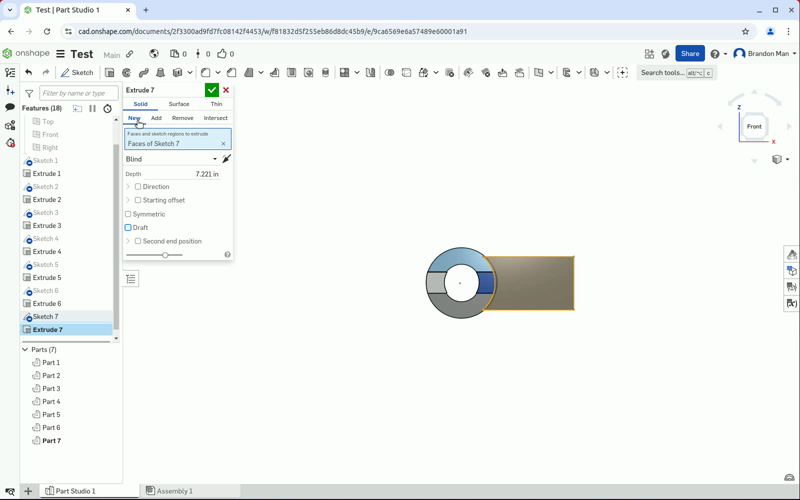
key(space)
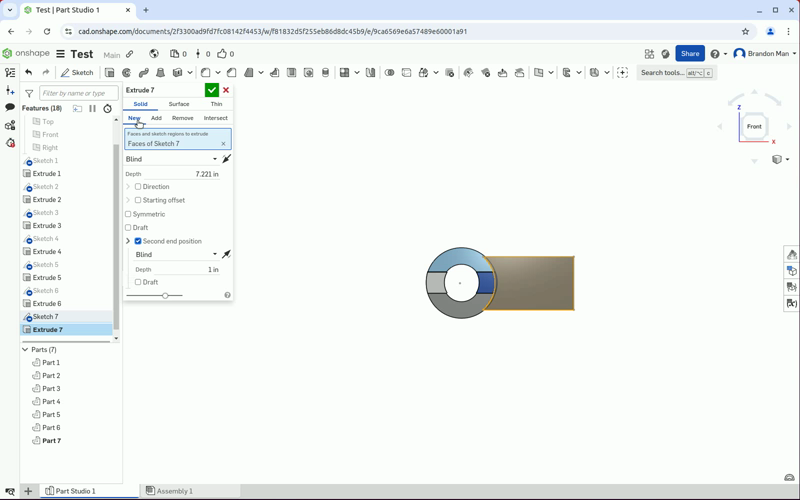
key(tab, 3)
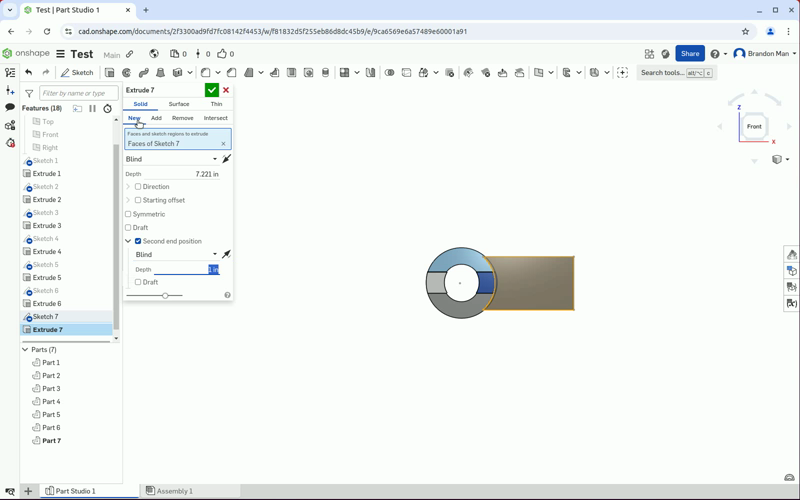
text(1.444)
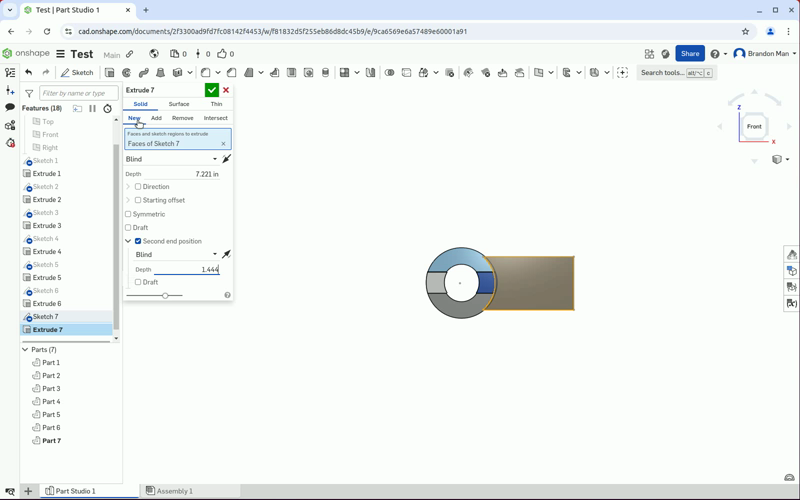
key(enter)
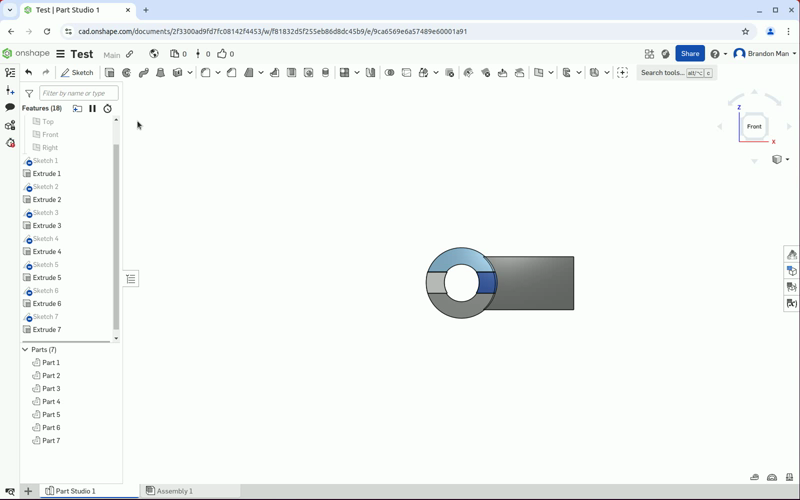
key(shift+h)
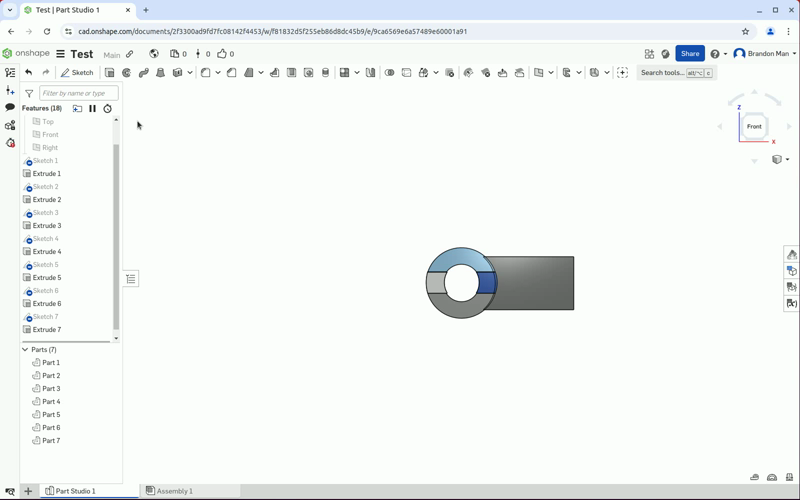
key(shift+h)
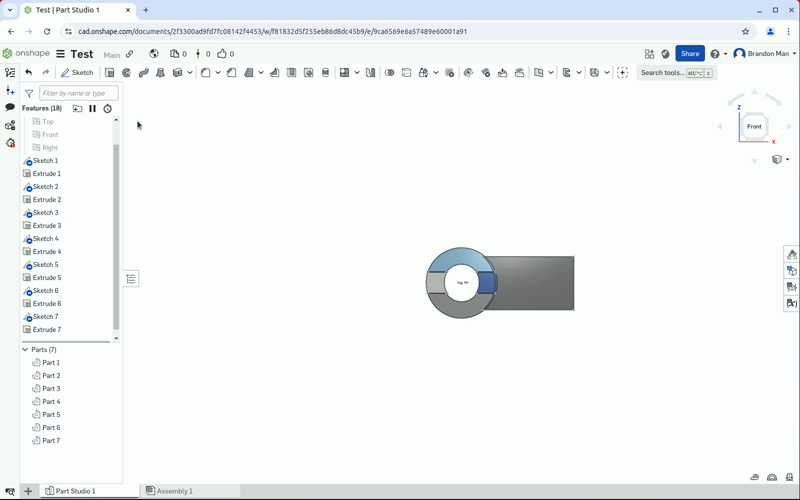
key(shift+7)
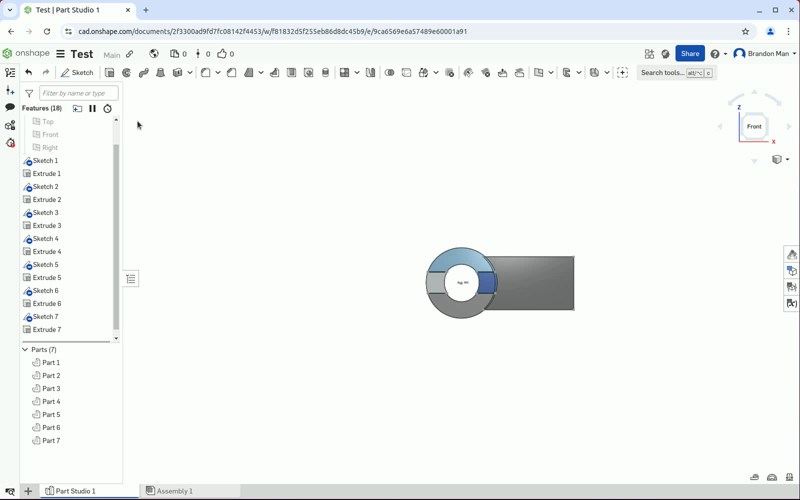
key(left, 2)
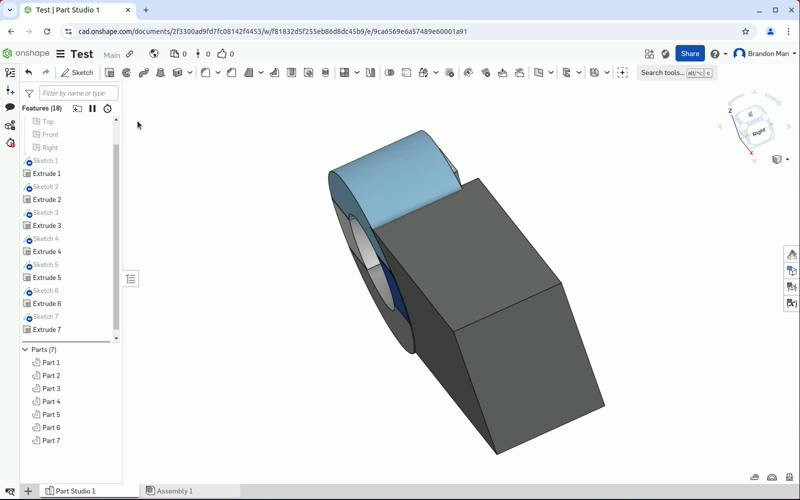
key(down, 2)
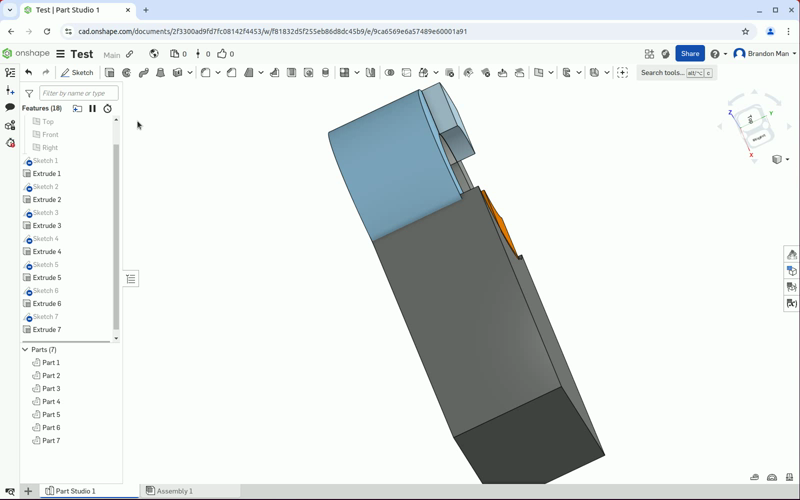
key(up, 2)
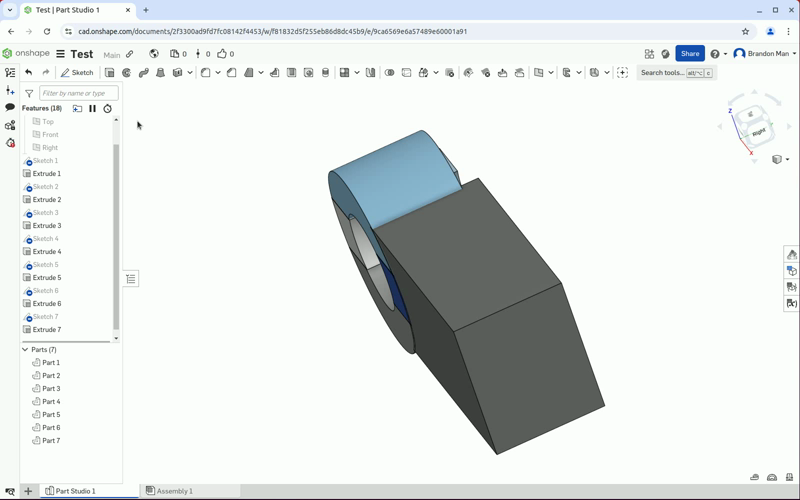
key(right, 2)
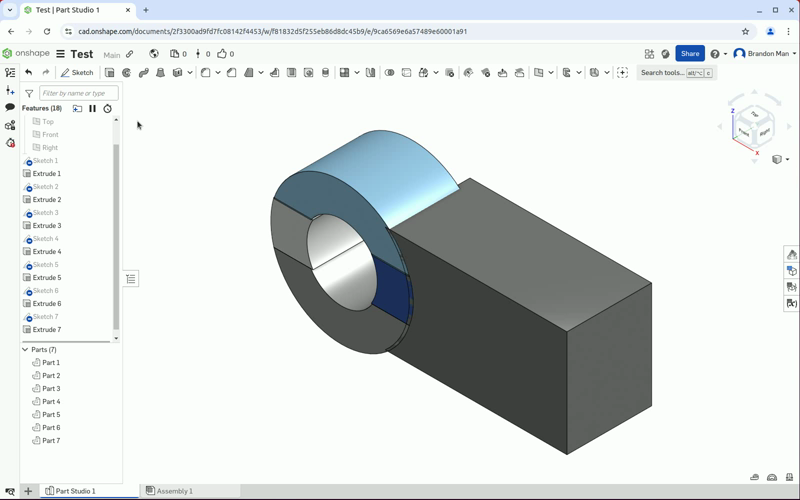
mouse_move(69, 163)
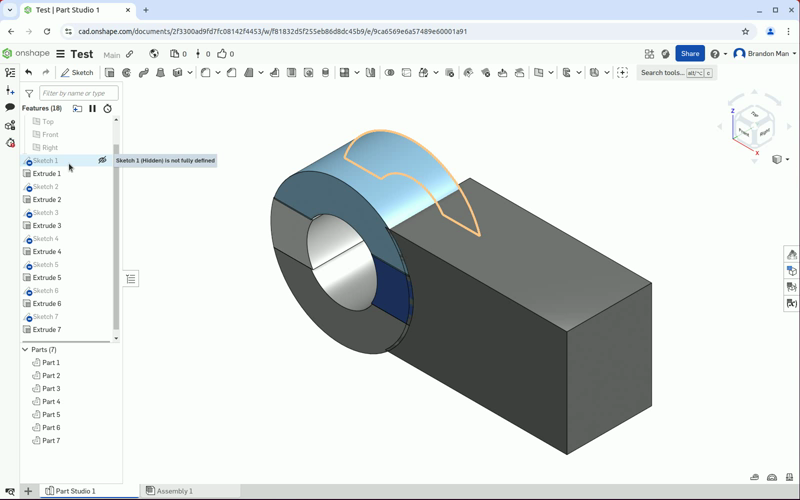
click(69, 163)